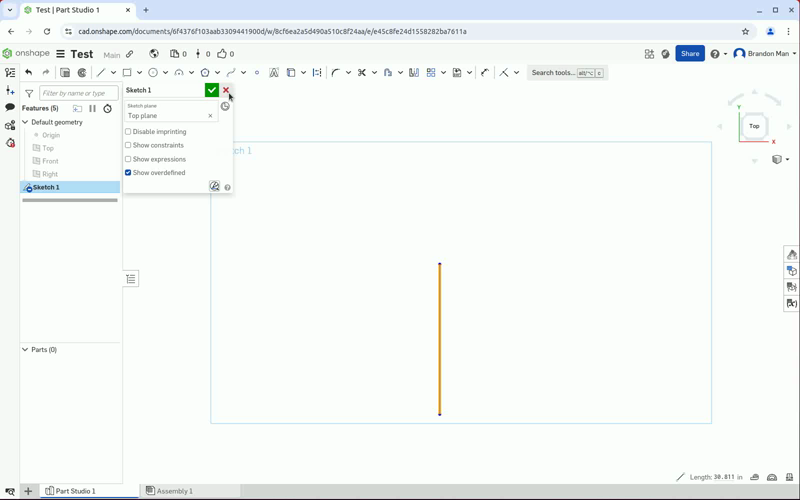
key(shift+h)
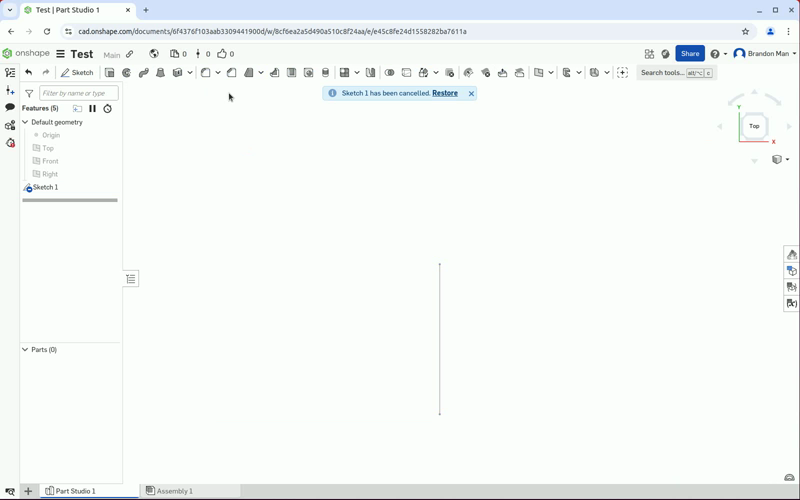
key(shift+s)
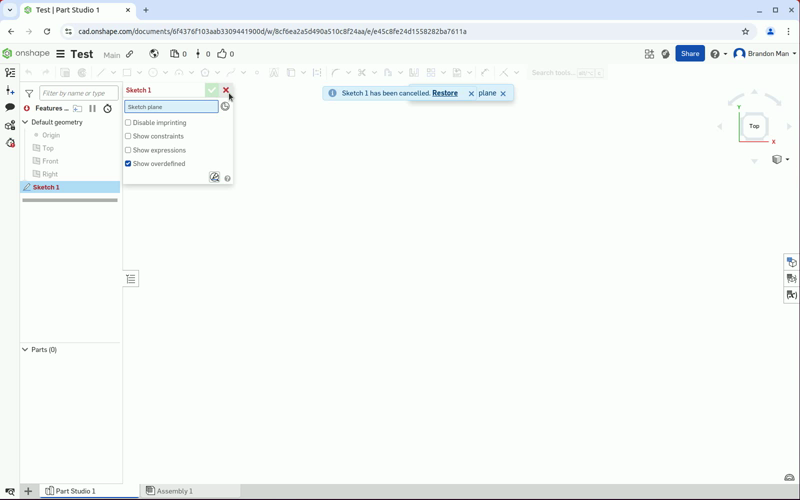
mouse_move(73, 150)
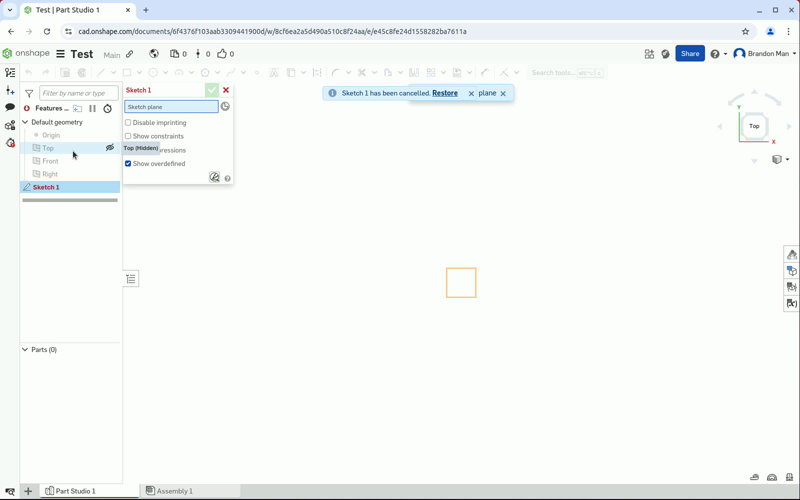
click(73, 150)
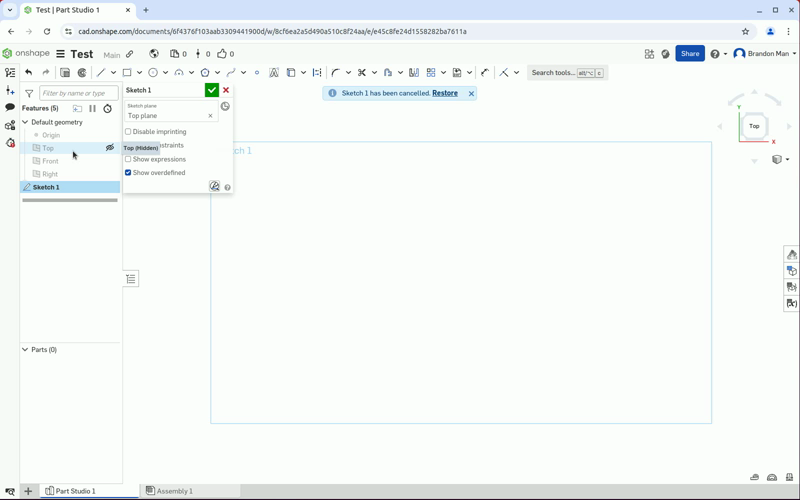
mouse_move(73, 352)
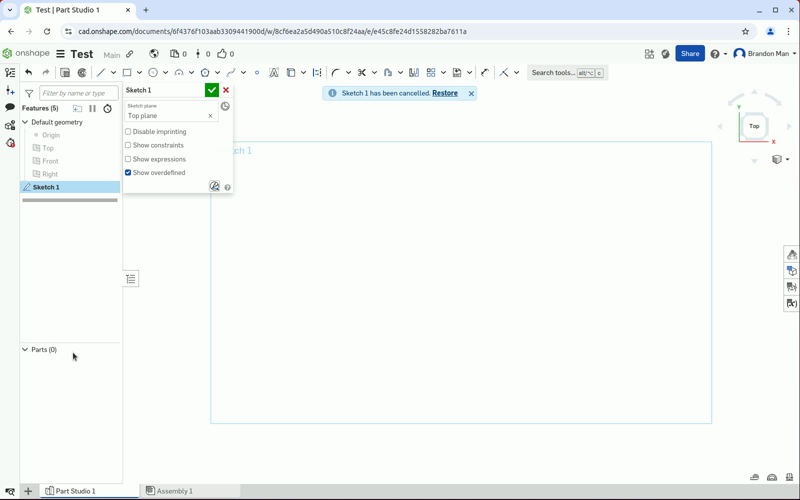
key(y)
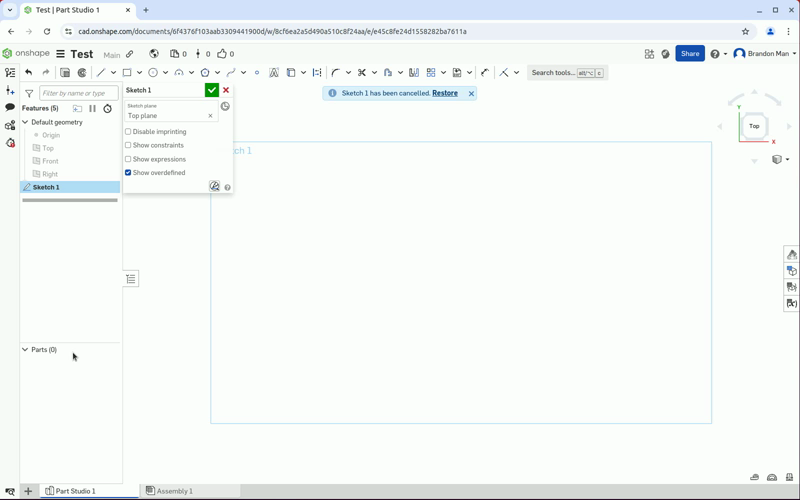
key(c)
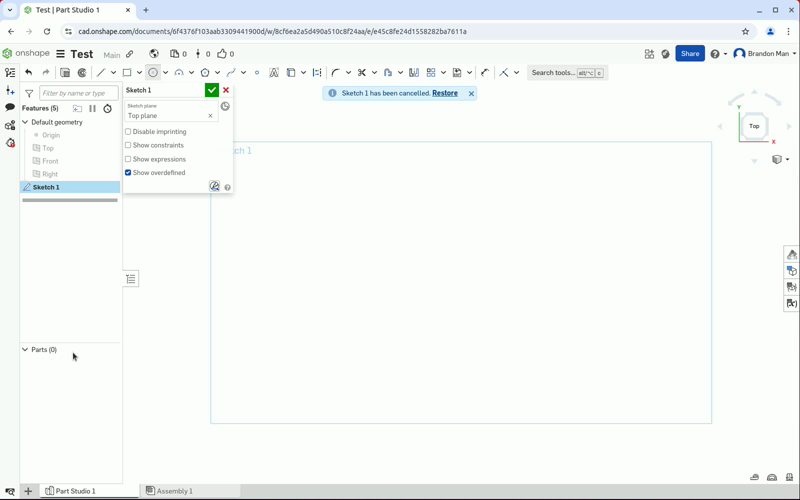
key_down(shift)
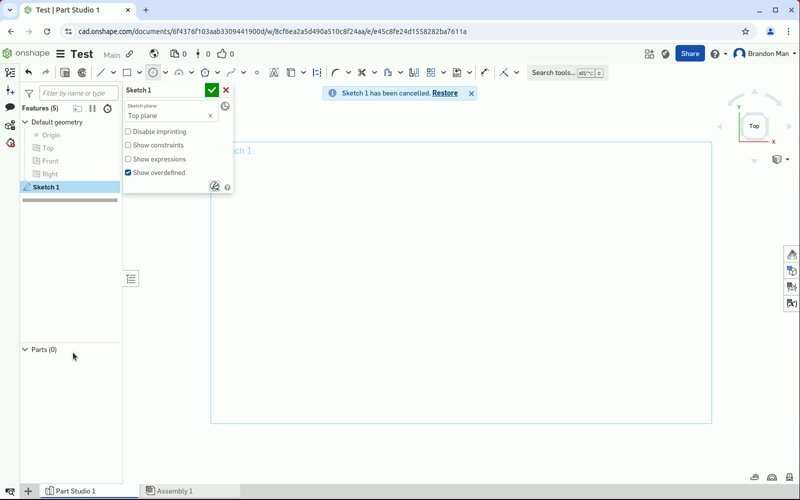
mouse_move(461, 282)
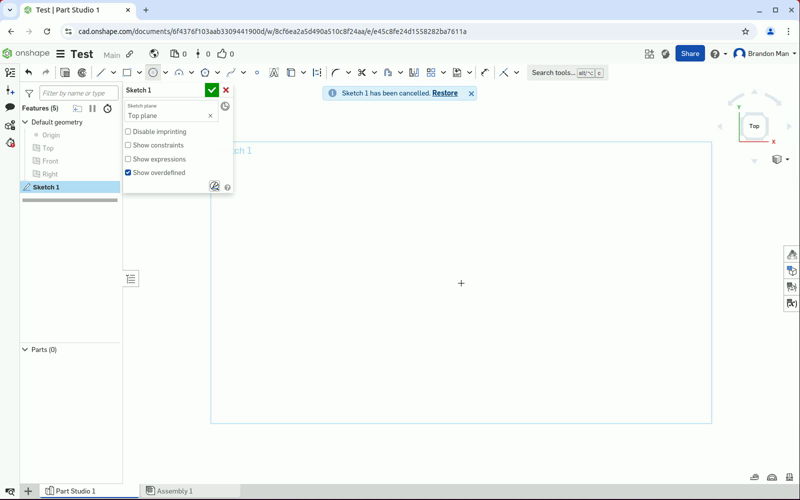
click(461, 282)
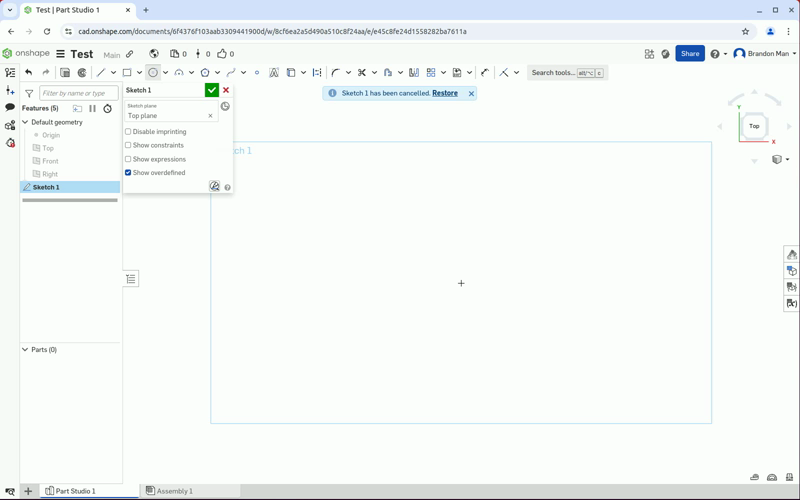
key_up(shift)
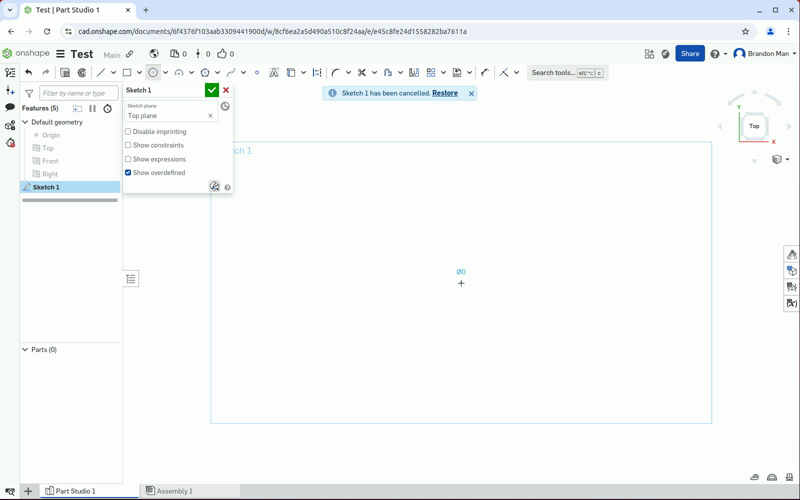
mouse_move(574, 282)
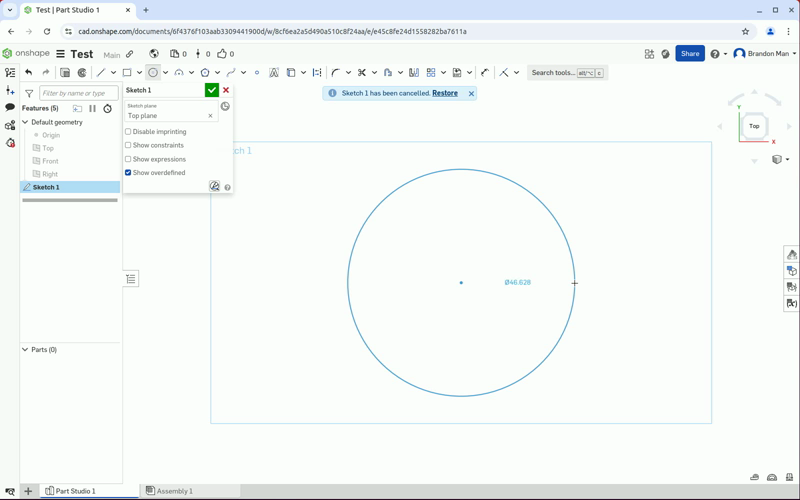
click(574, 282)
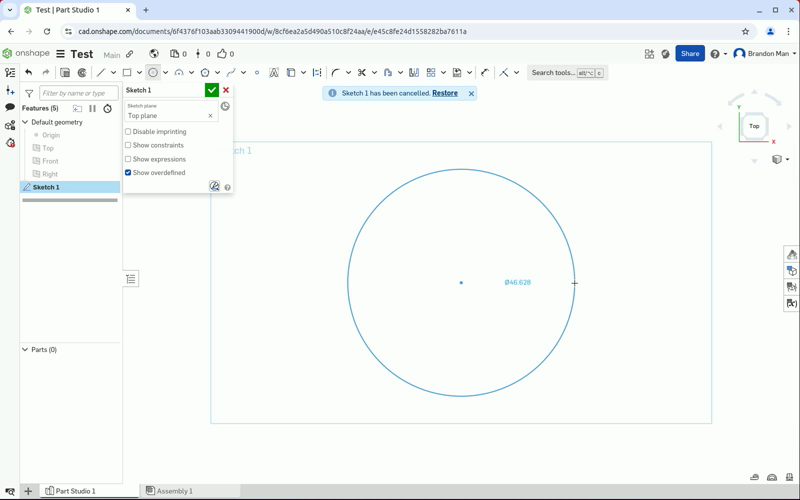
key(esc)
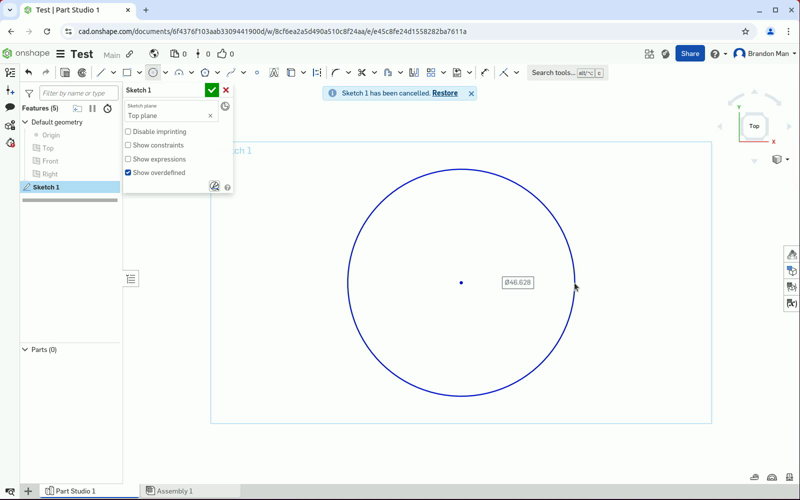
key(c)
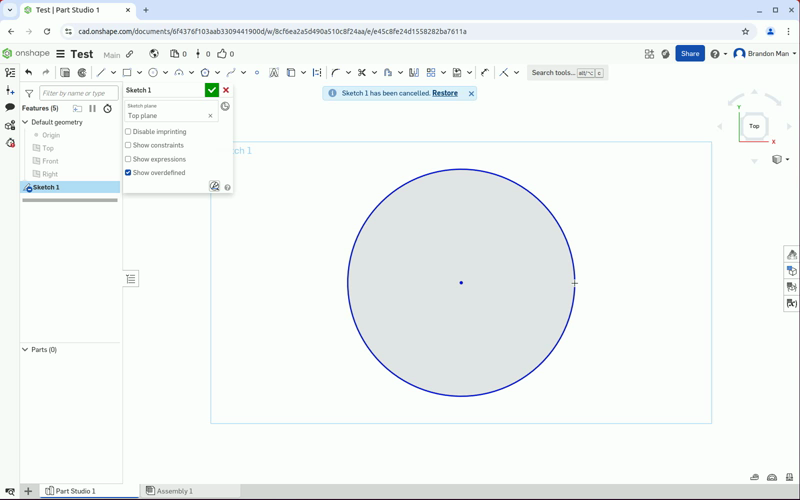
key_down(shift)
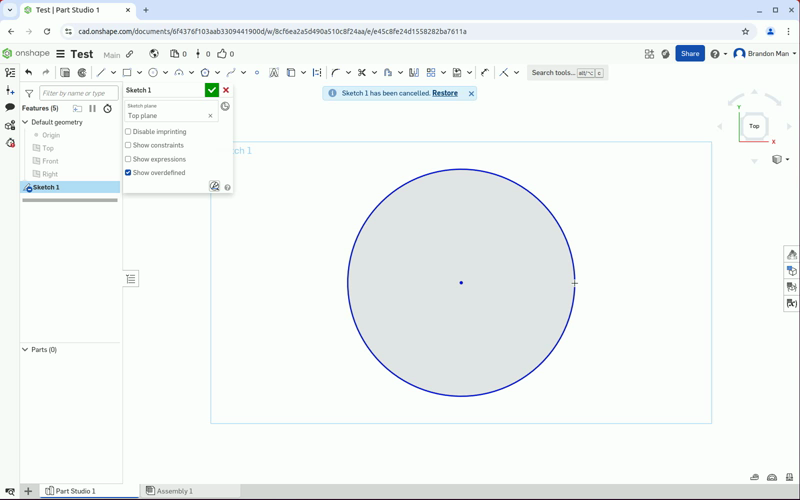
mouse_move(461, 282)
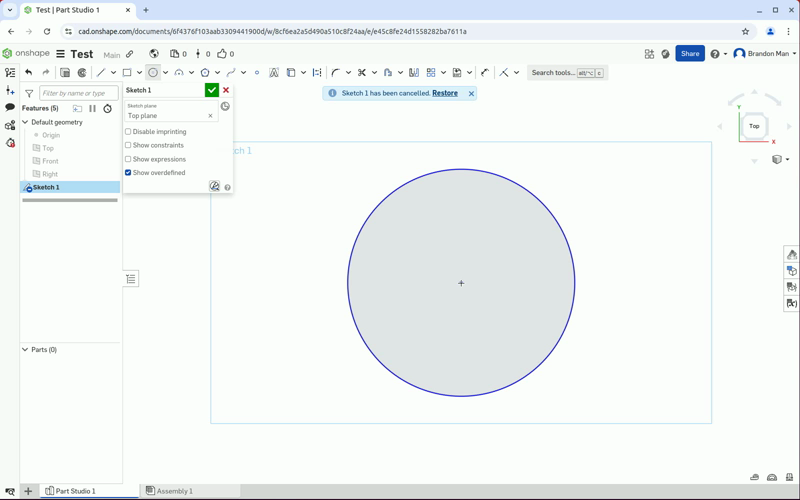
click(461, 282)
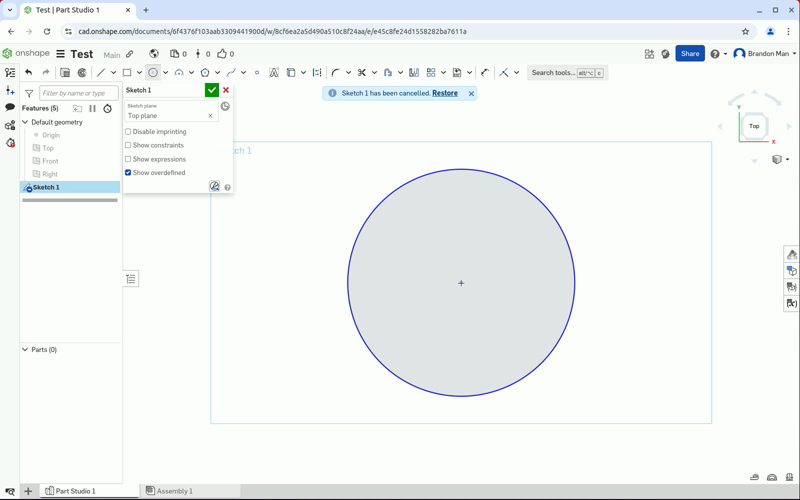
key_up(shift)
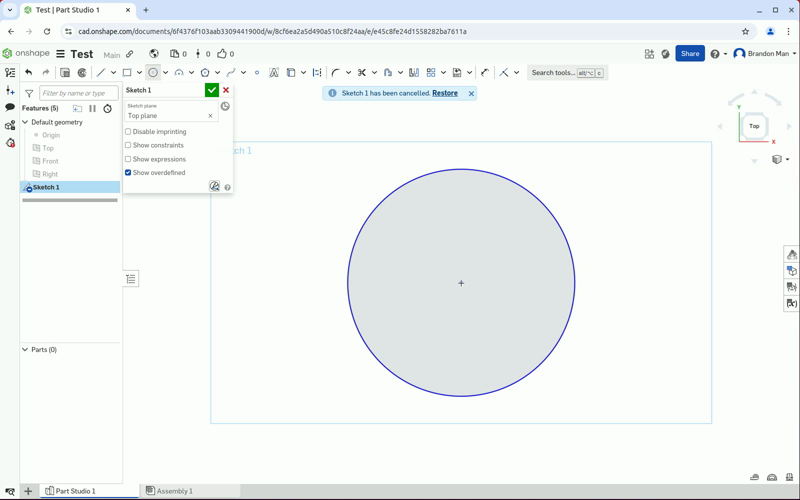
mouse_move(562, 282)
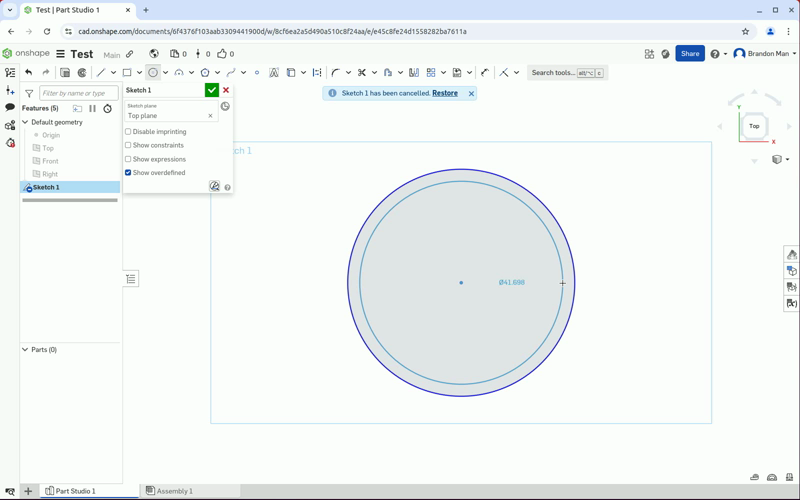
click(562, 282)
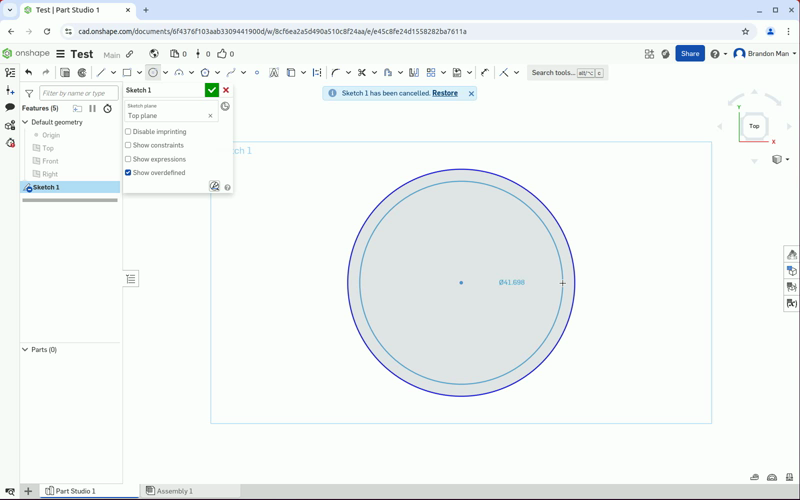
key(esc)
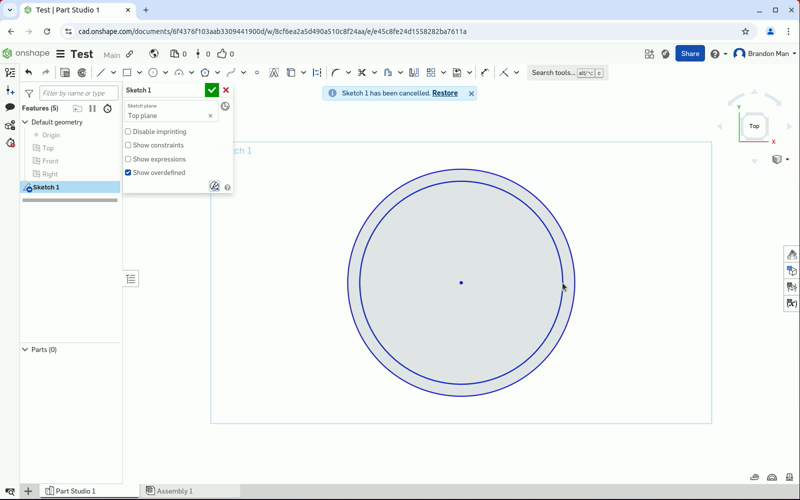
mouse_move(414, 186)
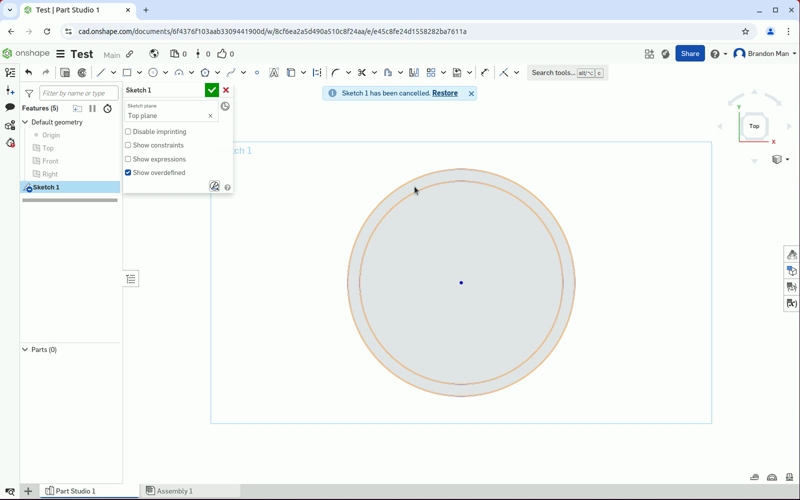
click(414, 186)
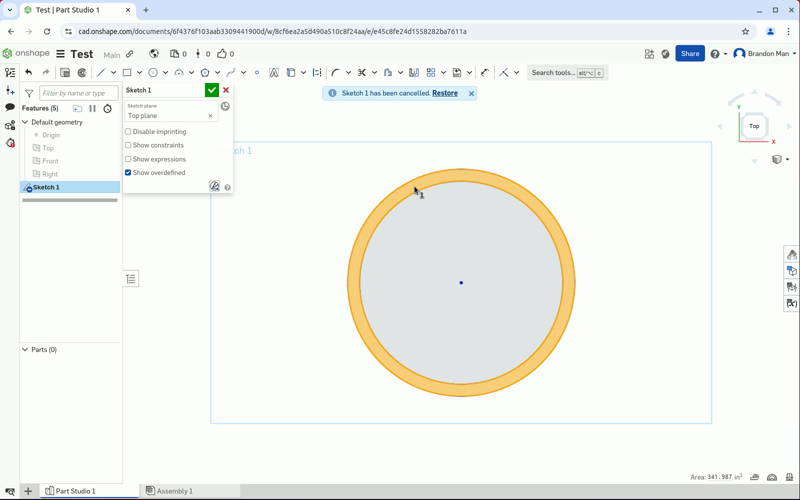
mouse_move(73, 352)
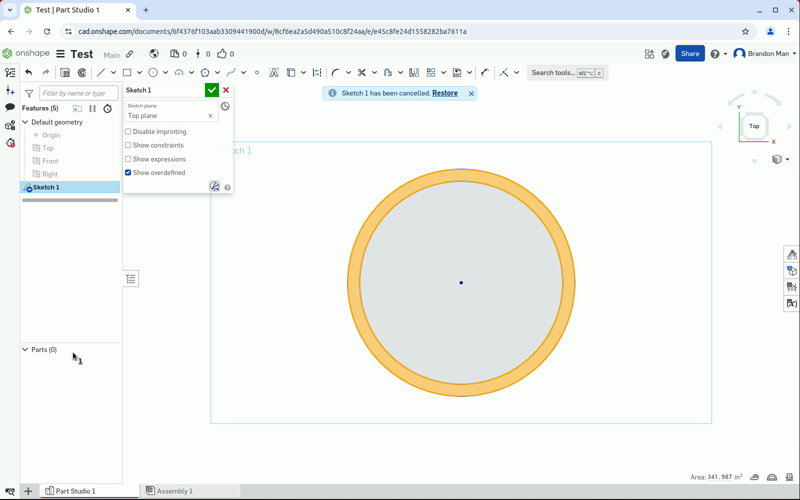
key(shift+y)
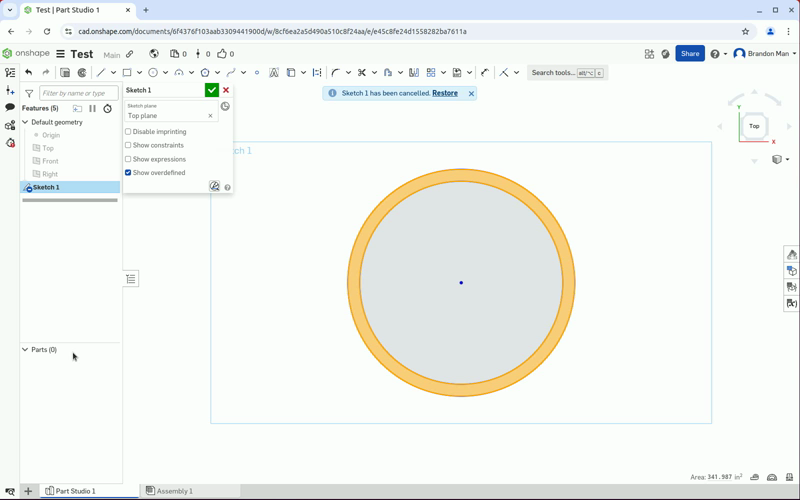
key(shift+e)
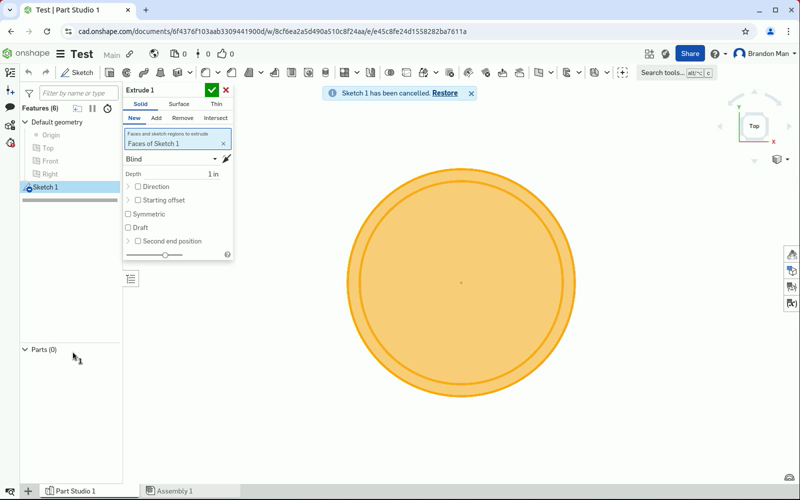
mouse_move(143, 106)
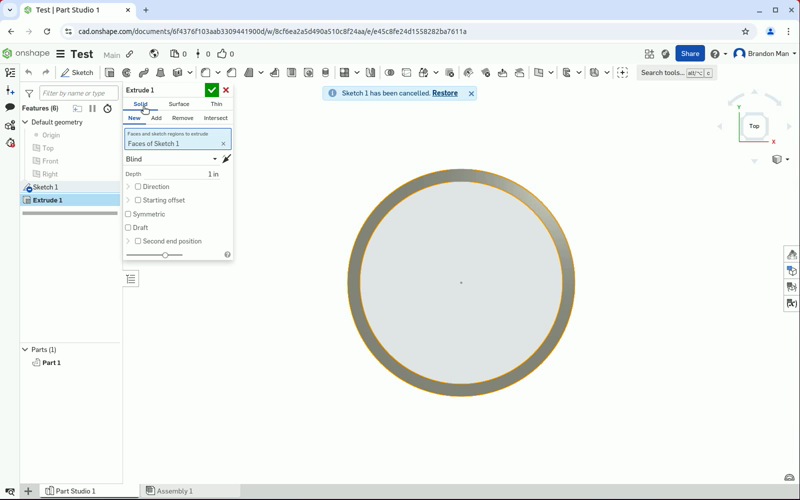
click(143, 106)
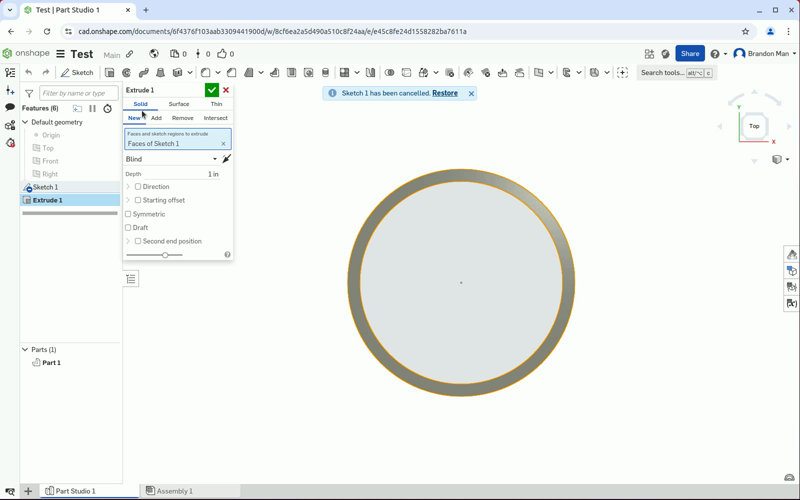
mouse_move(137, 120)
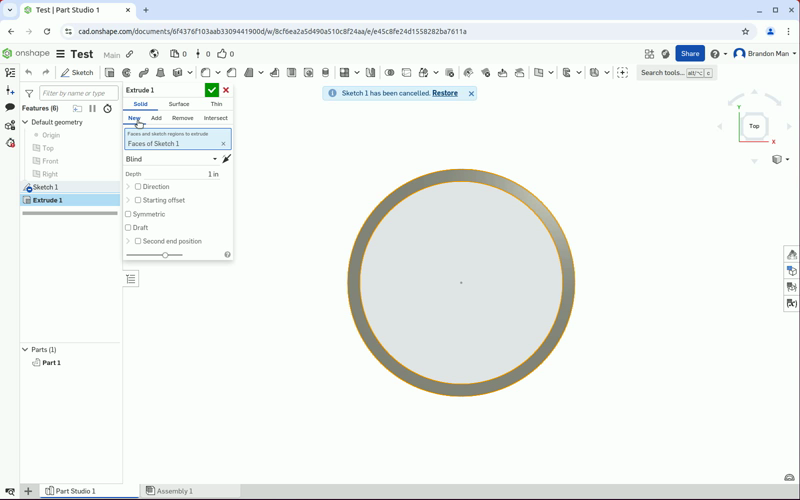
click(137, 120)
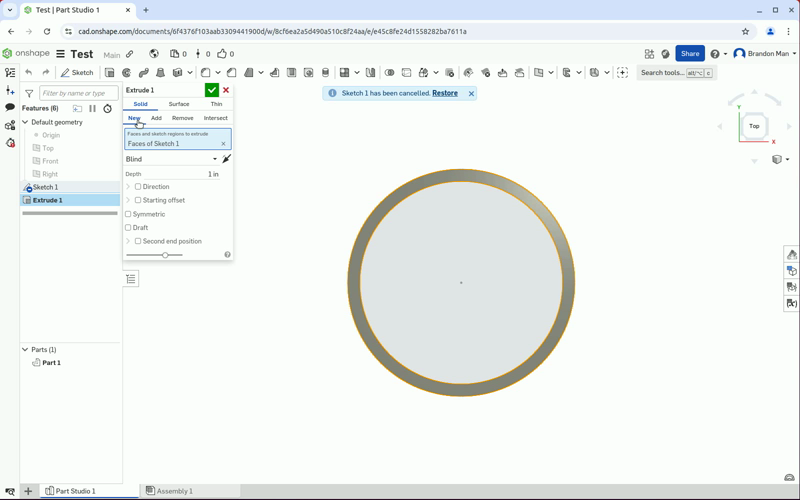
key(tab, 4)
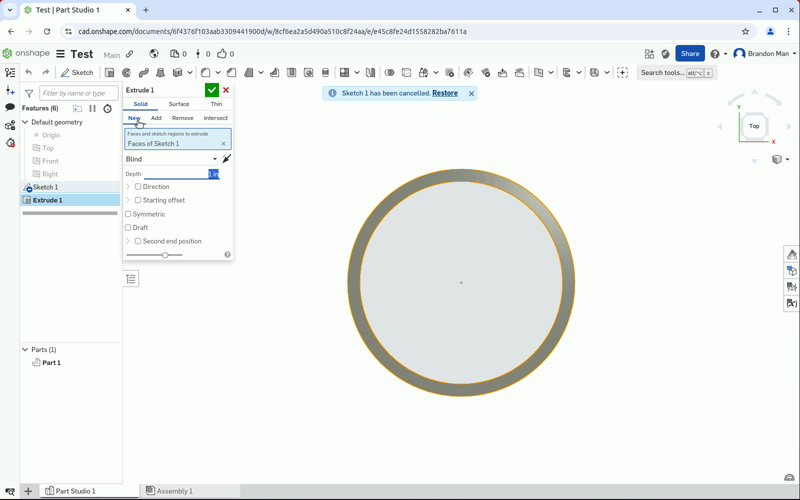
text(4.092)
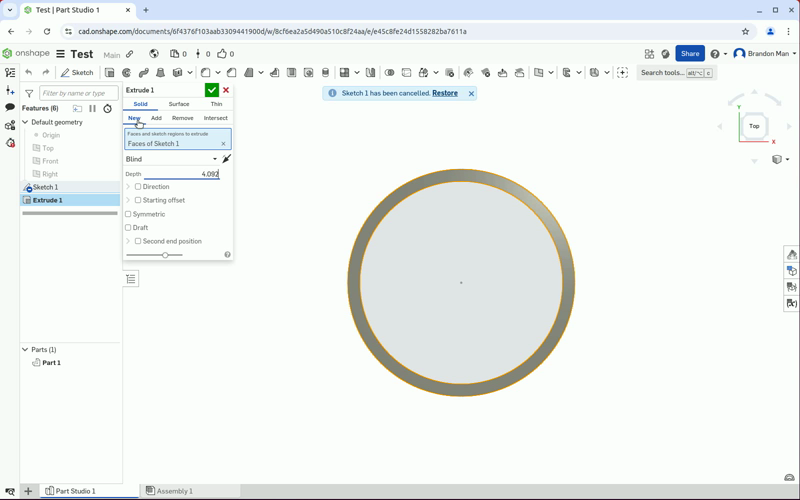
key(enter)
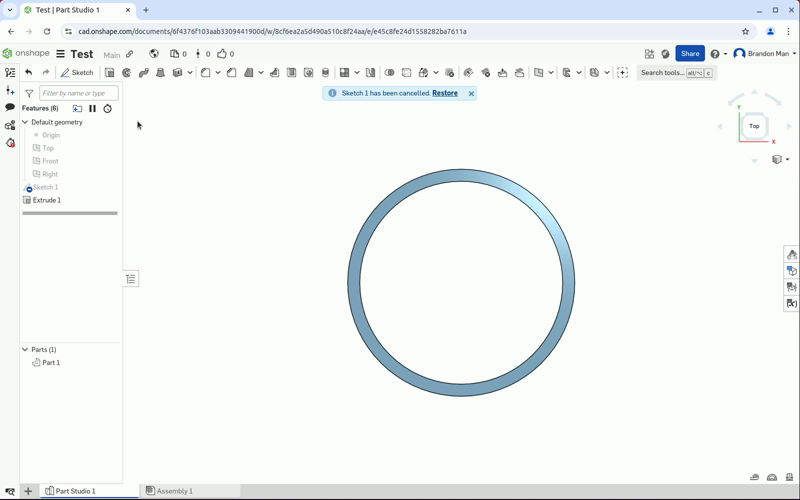
key(shift+h)
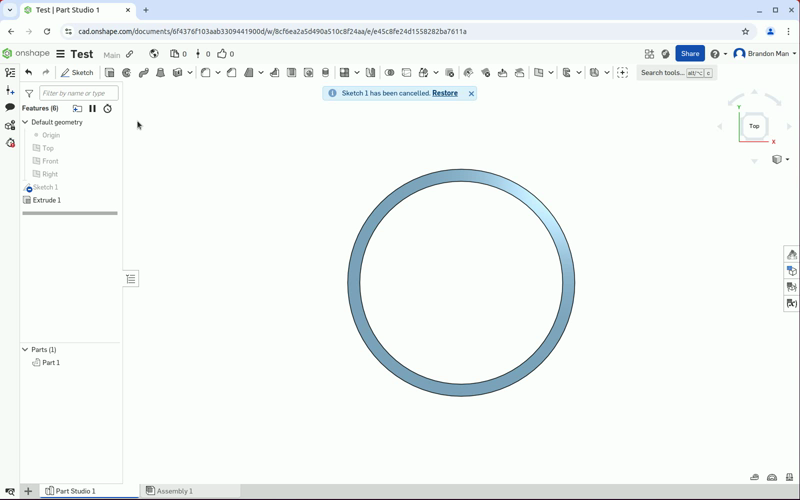
key(shift+h)
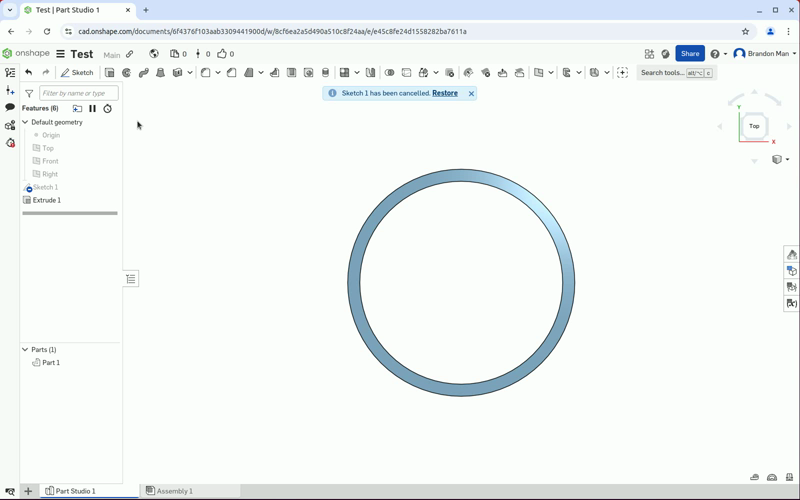
mouse_move(73, 189)
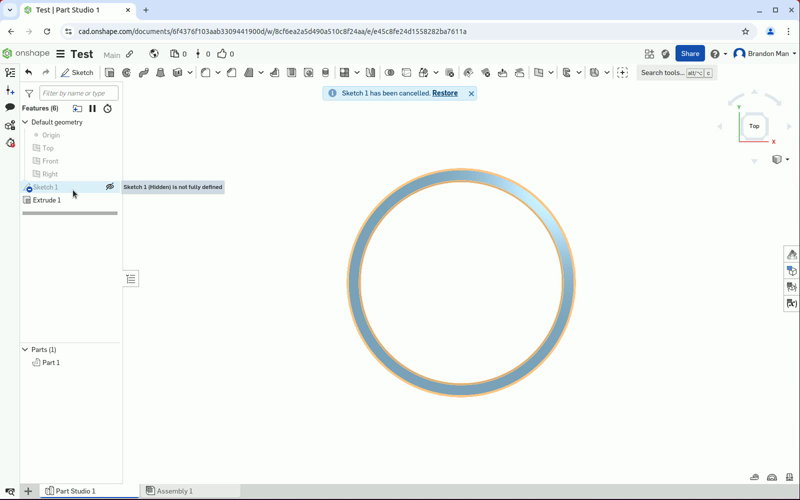
click(73, 189)
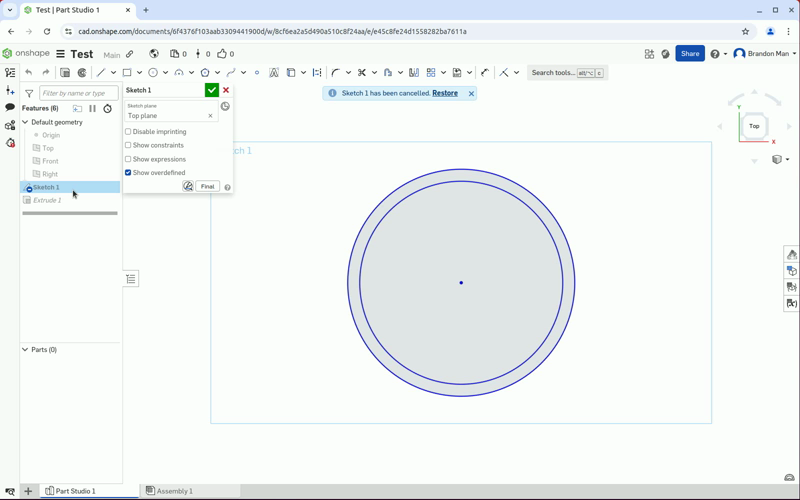
mouse_move(229, 92)
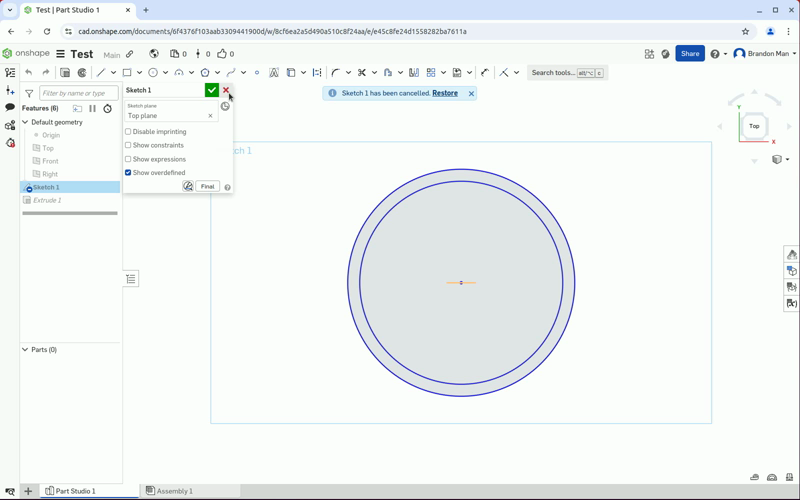
click(229, 92)
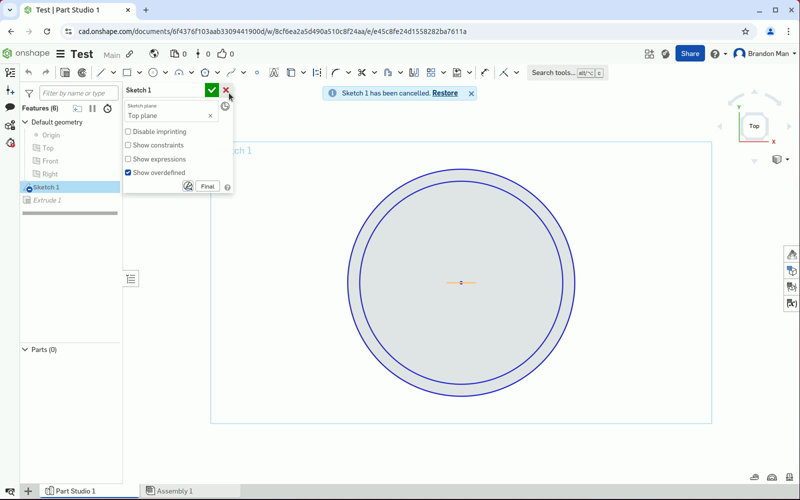
key(shift+s)
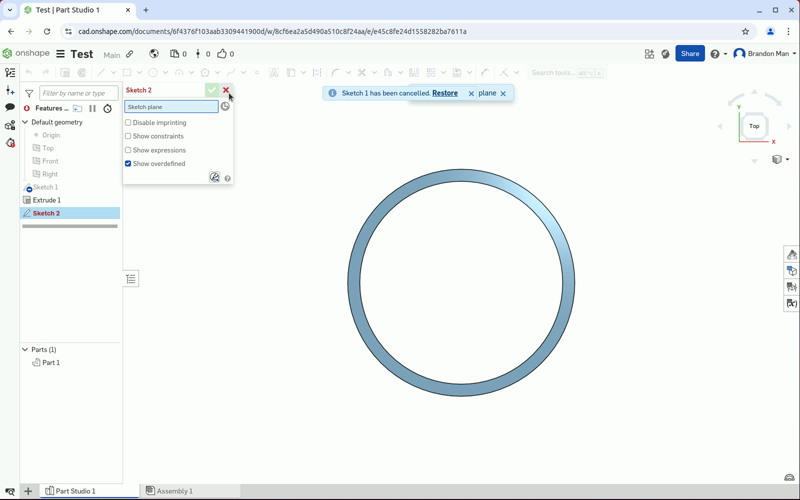
mouse_move(73, 150)
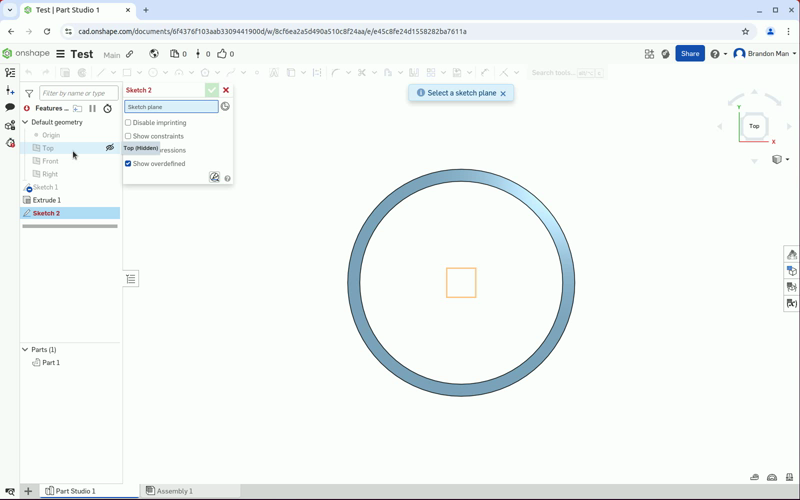
click(73, 150)
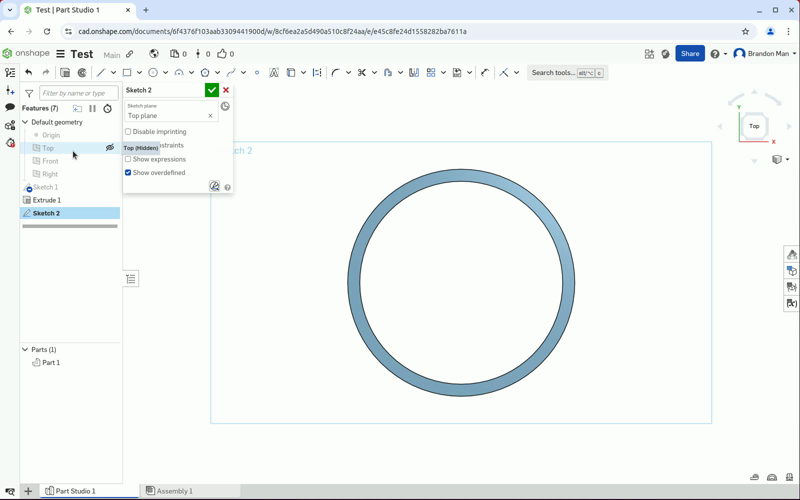
mouse_move(73, 352)
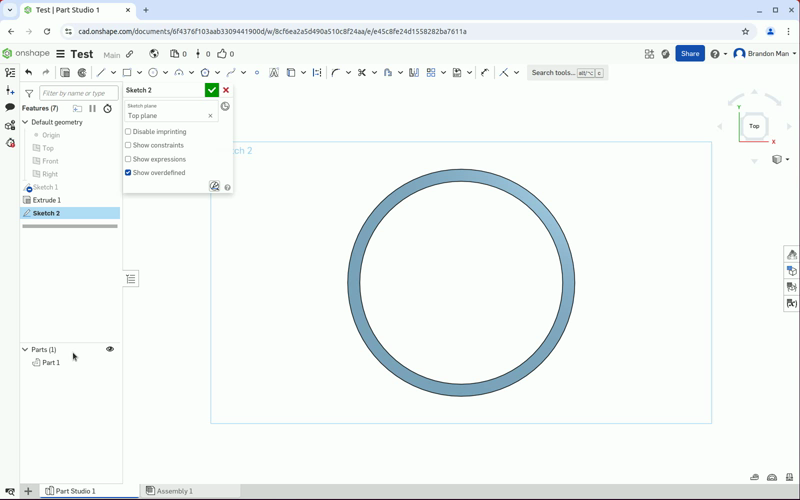
key(y)
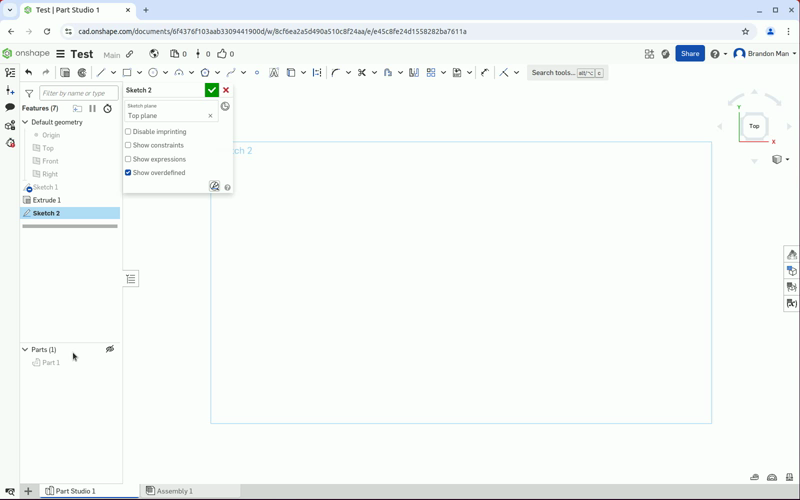
key(a)
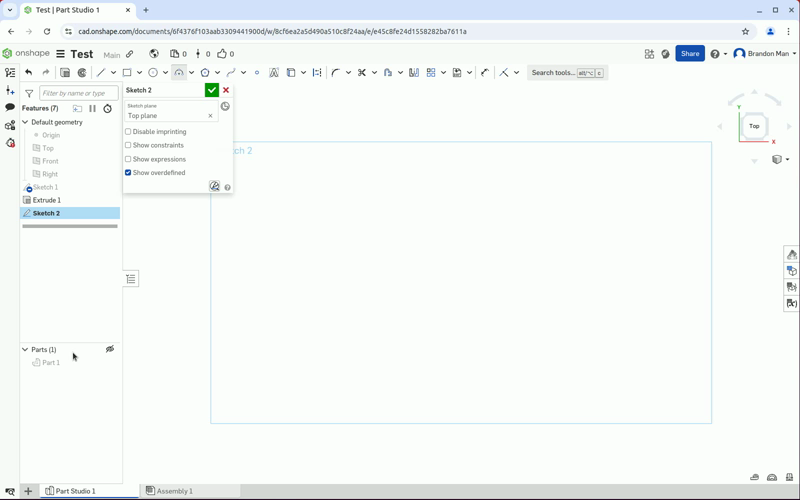
key_down(shift)
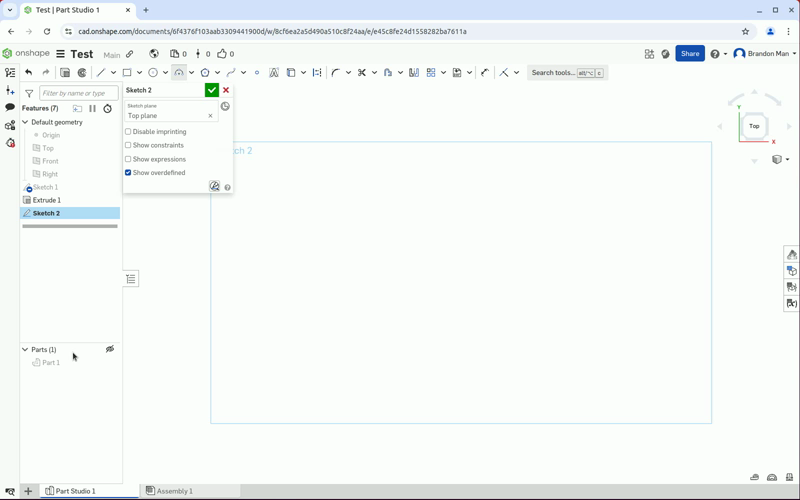
mouse_move(366, 362)
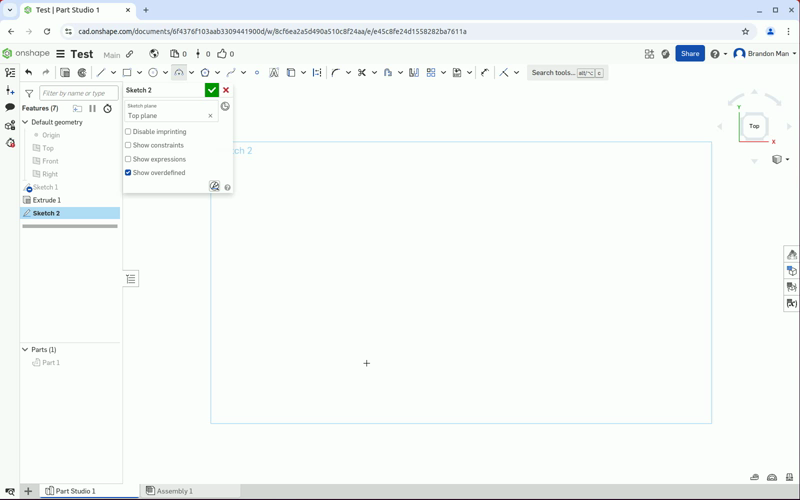
click(366, 362)
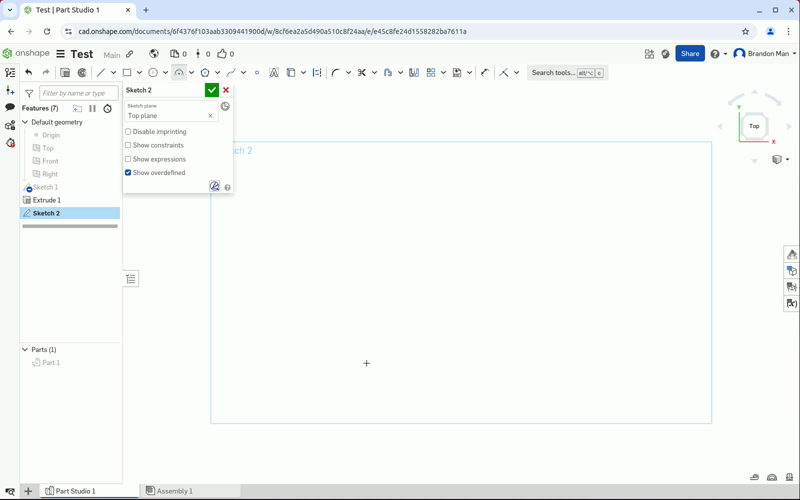
key_up(shift)
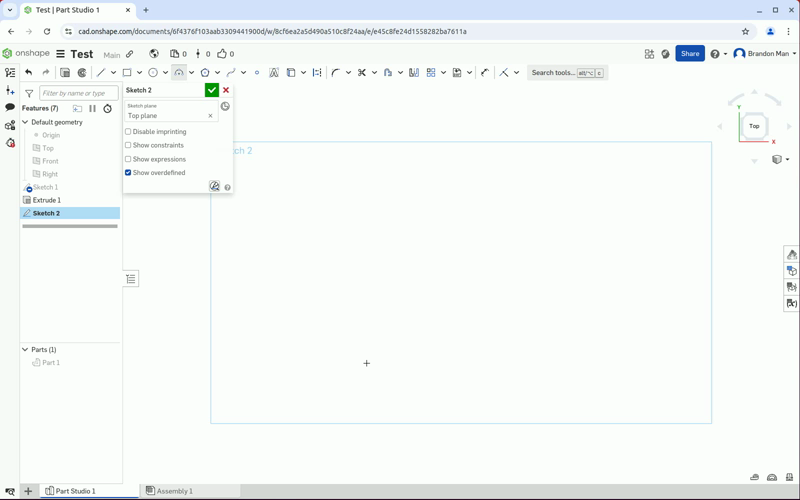
key_down(shift)
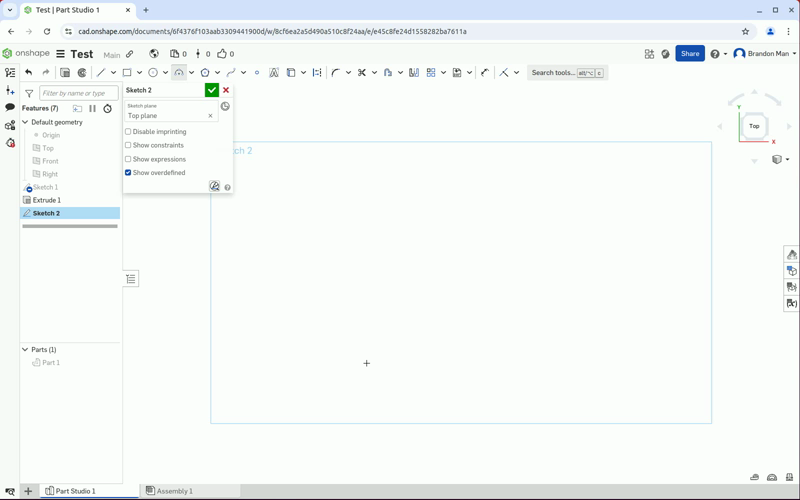
mouse_move(381, 376)
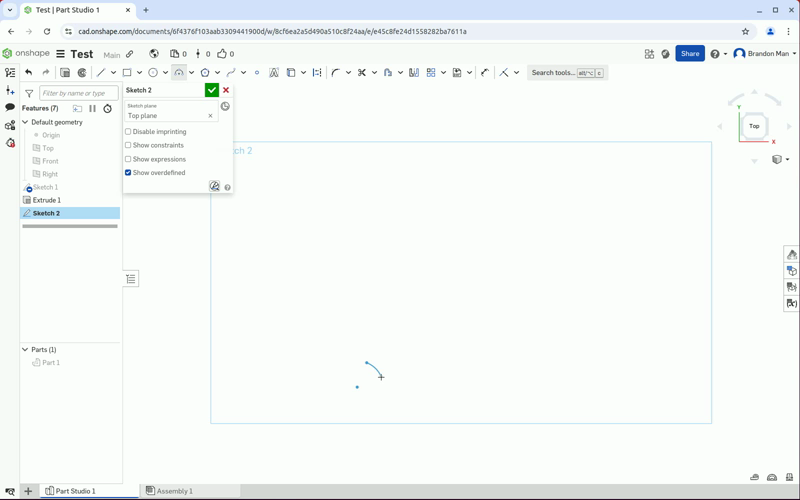
click(381, 376)
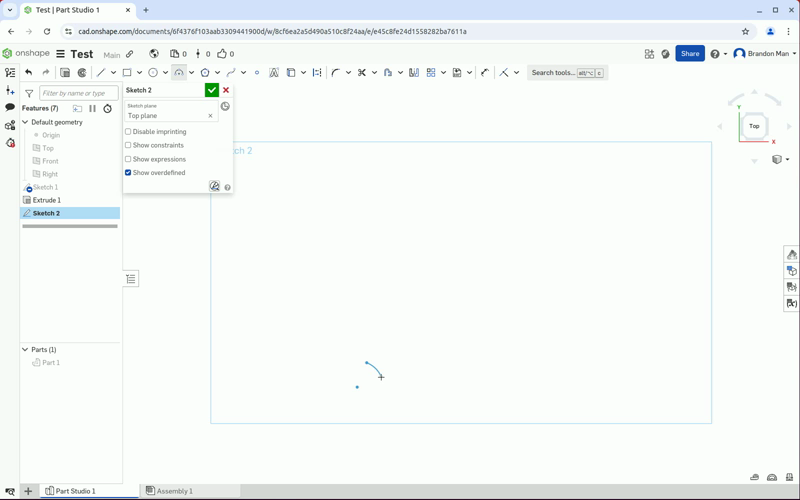
mouse_move(366, 377)
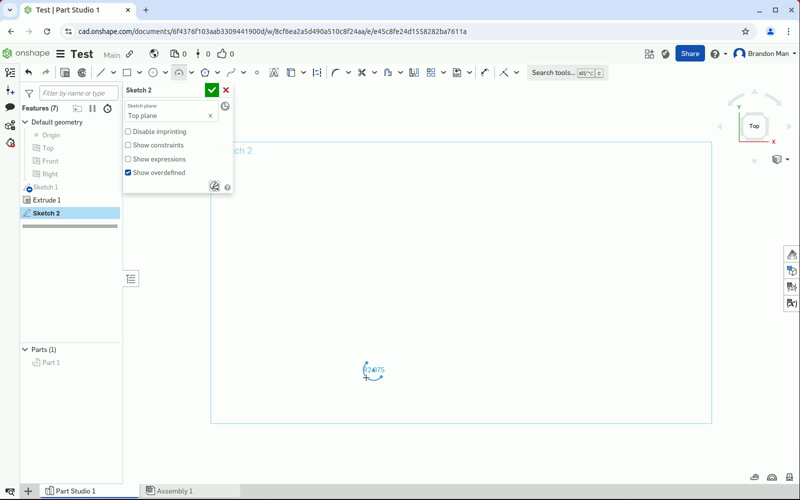
click(366, 377)
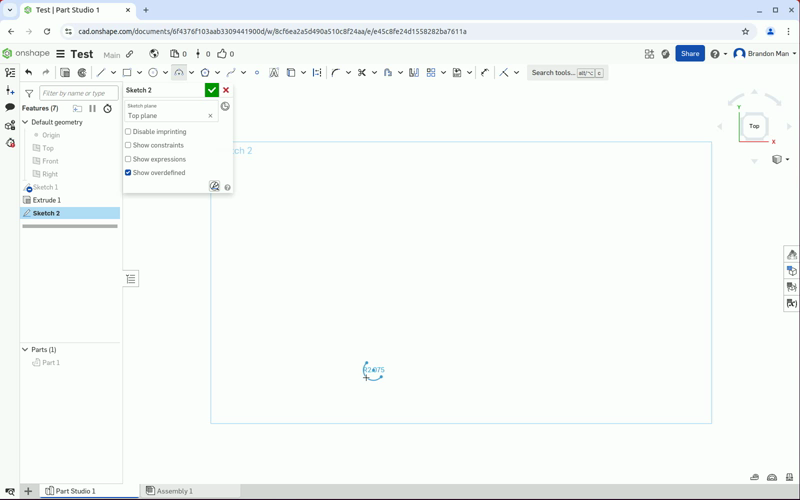
key_up(shift)
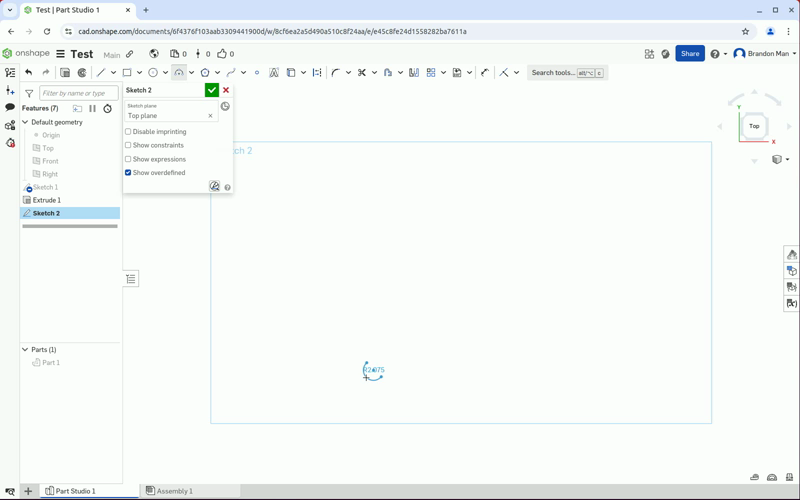
key(esc)
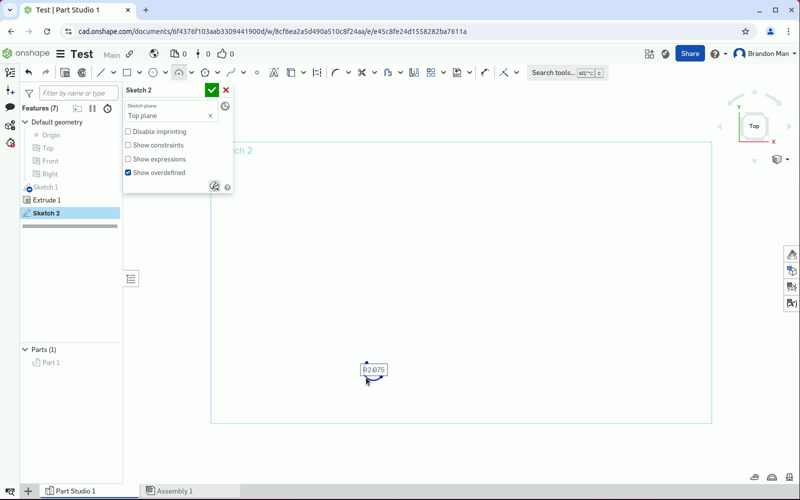
key(l)
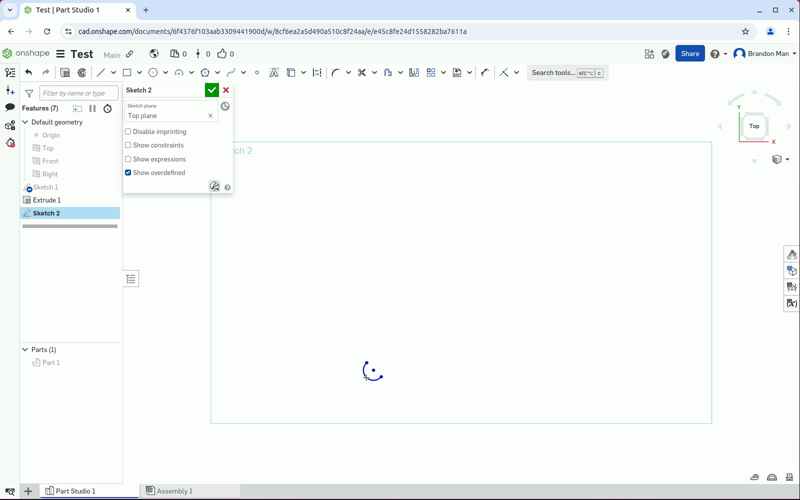
mouse_move(381, 376)
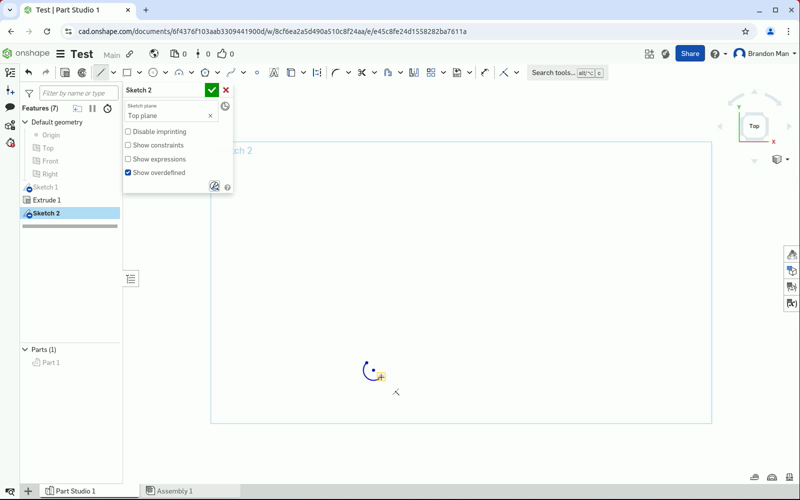
click(381, 376)
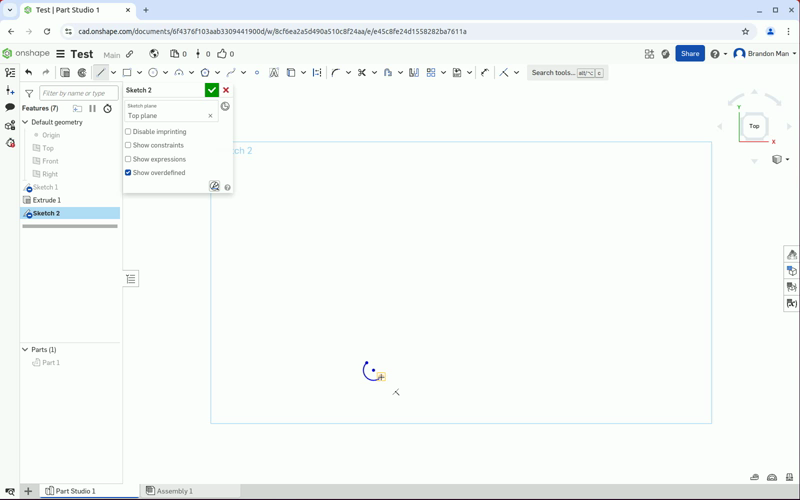
key_down(shift)
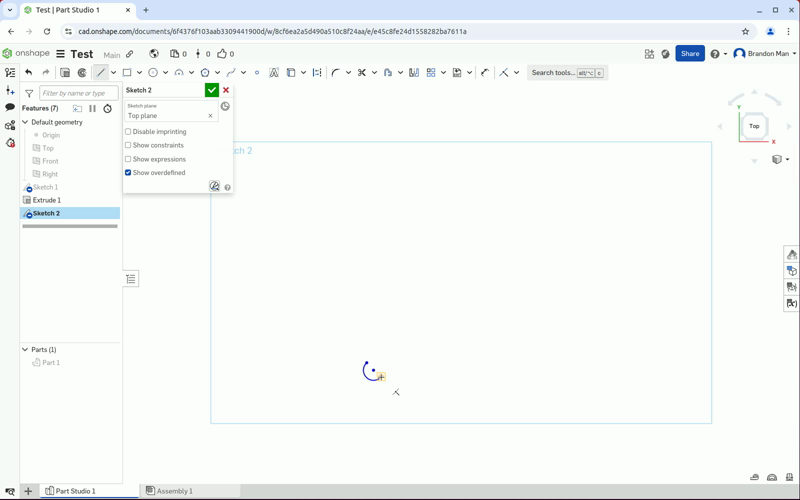
mouse_move(411, 376)
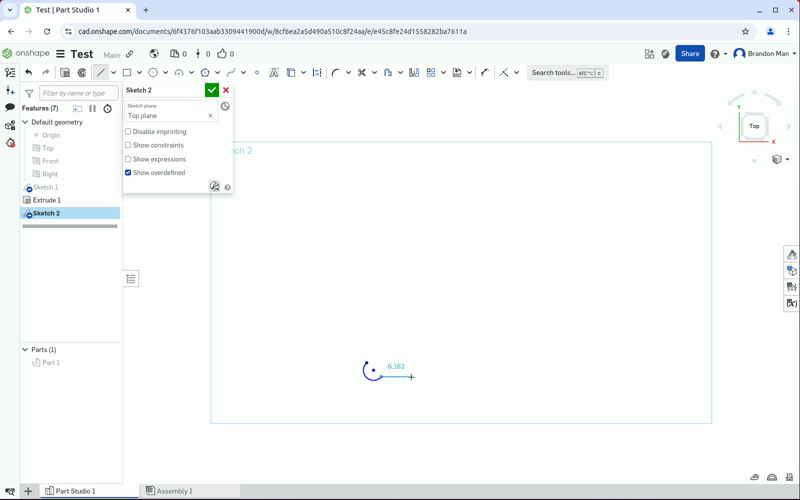
mouse_move(389, 369)
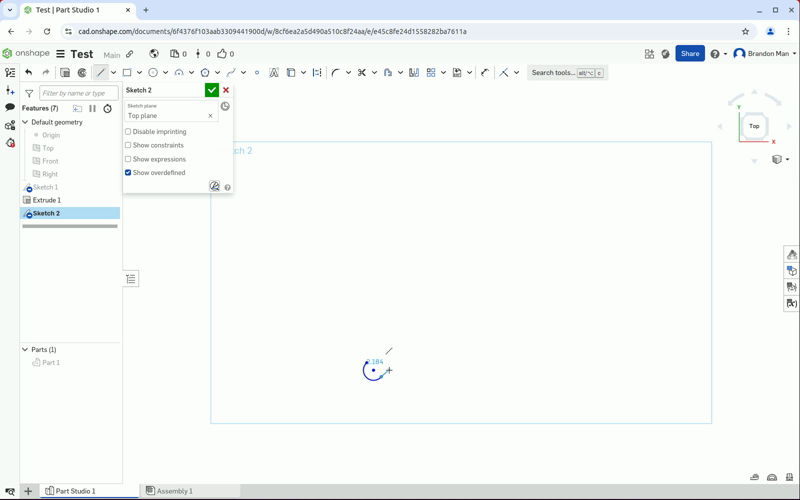
click(389, 369)
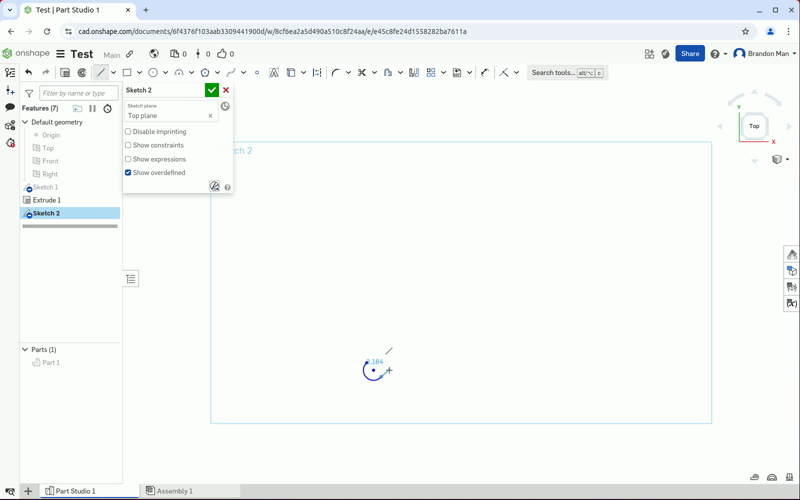
key_up(shift)
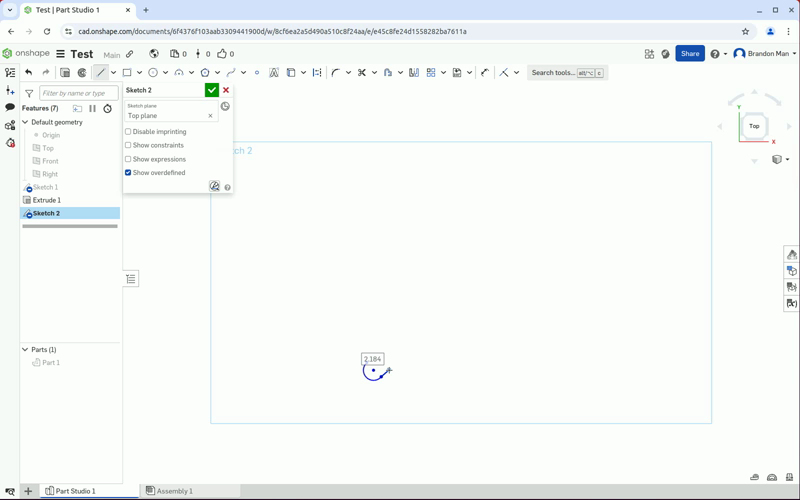
key(esc)
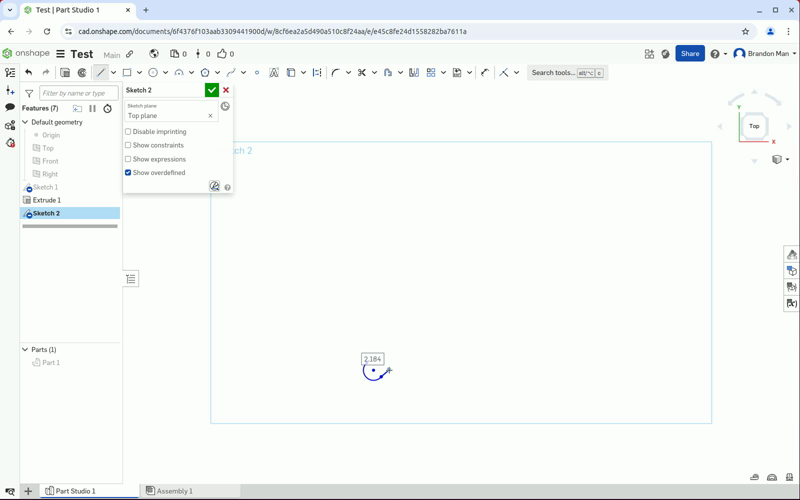
key(a)
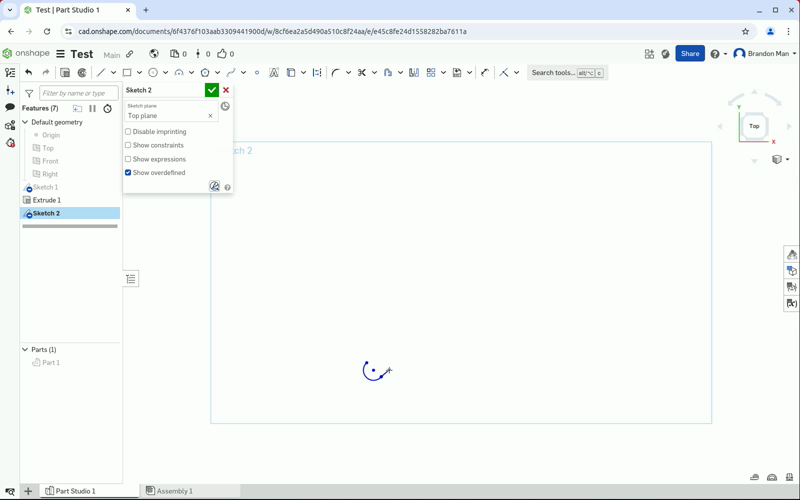
mouse_move(389, 369)
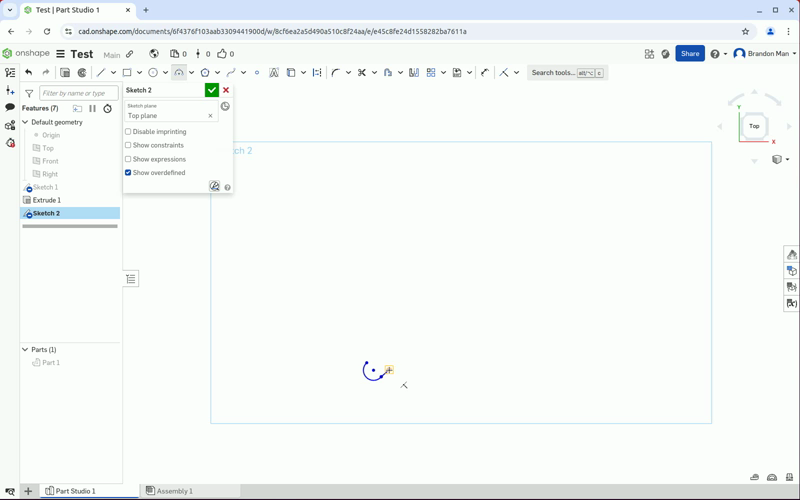
click(389, 369)
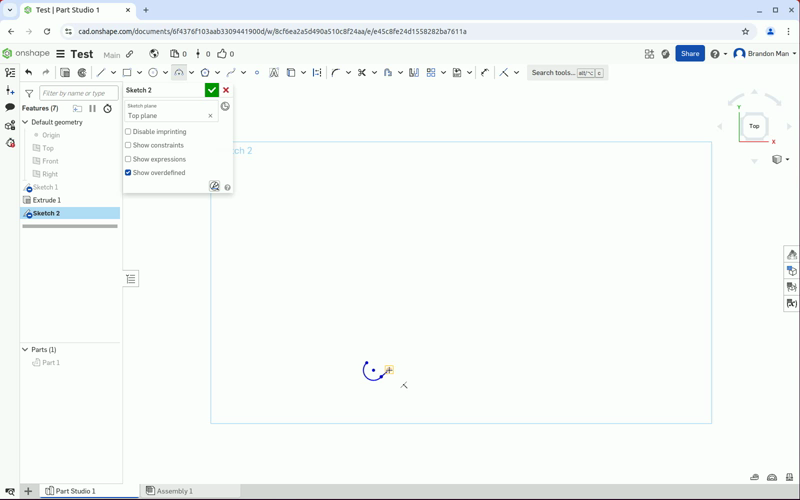
key_down(shift)
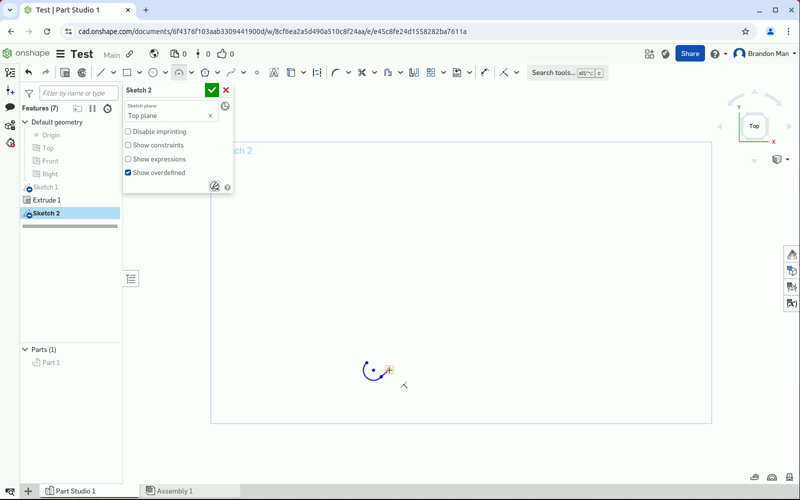
mouse_move(374, 354)
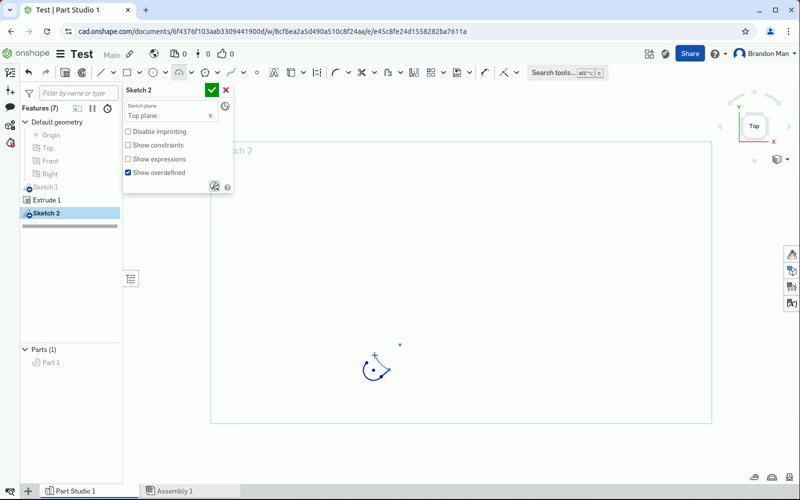
click(374, 354)
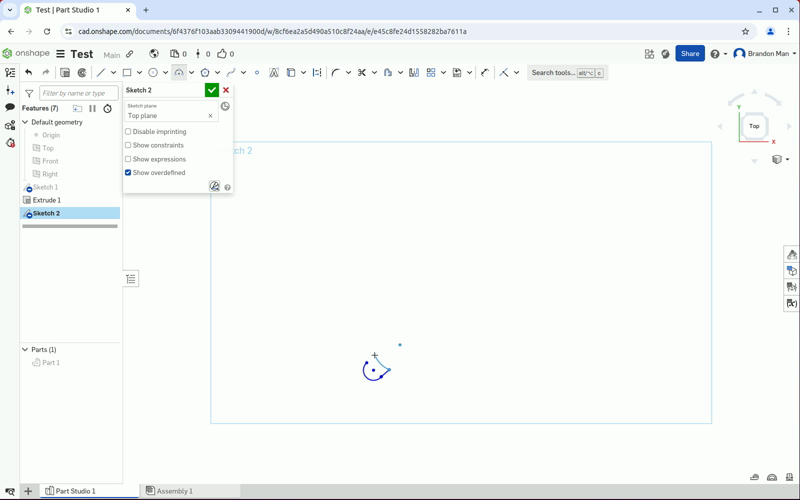
mouse_move(381, 362)
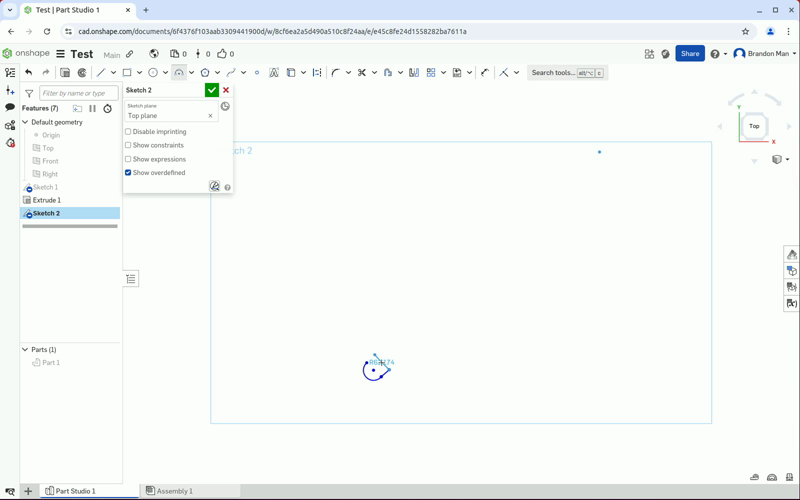
click(381, 362)
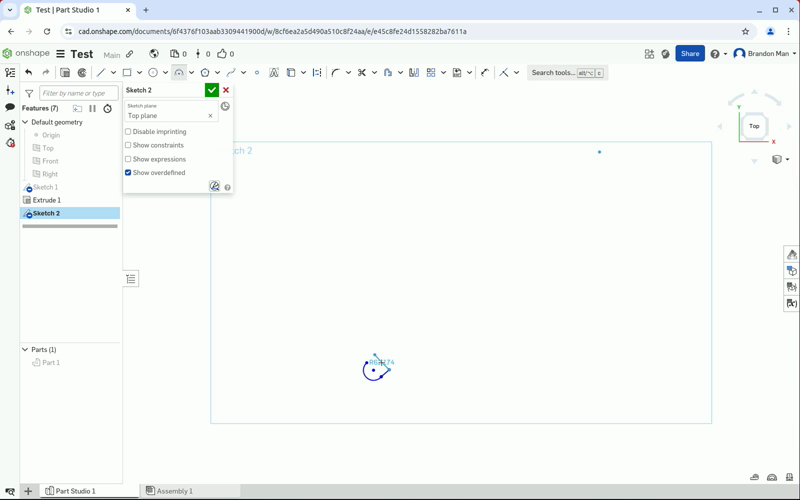
key_up(shift)
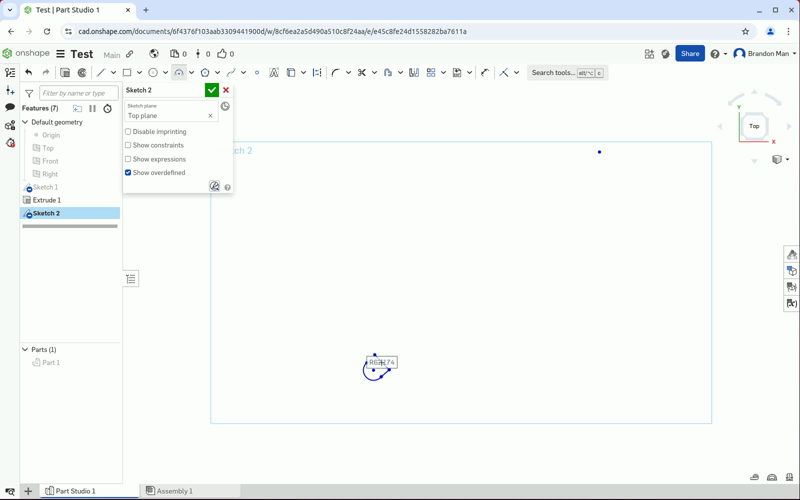
key(esc)
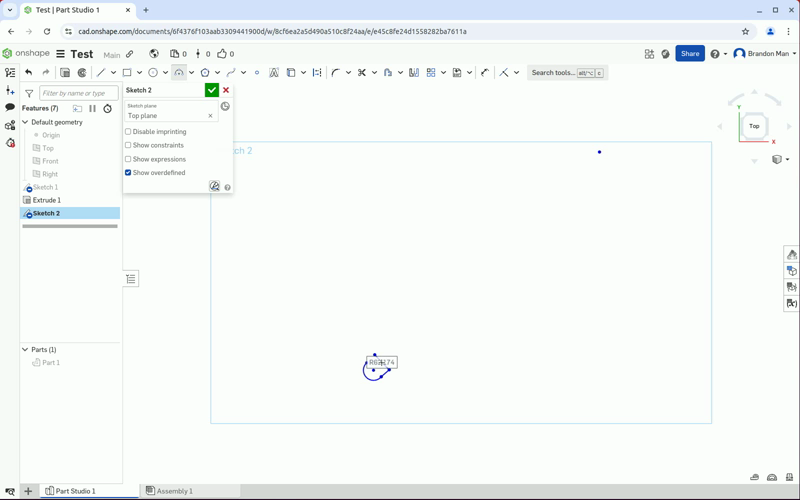
key(l)
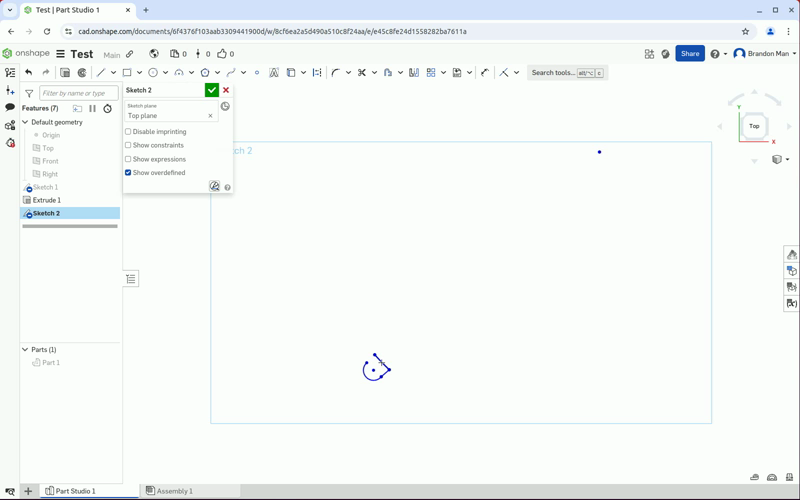
mouse_move(374, 354)
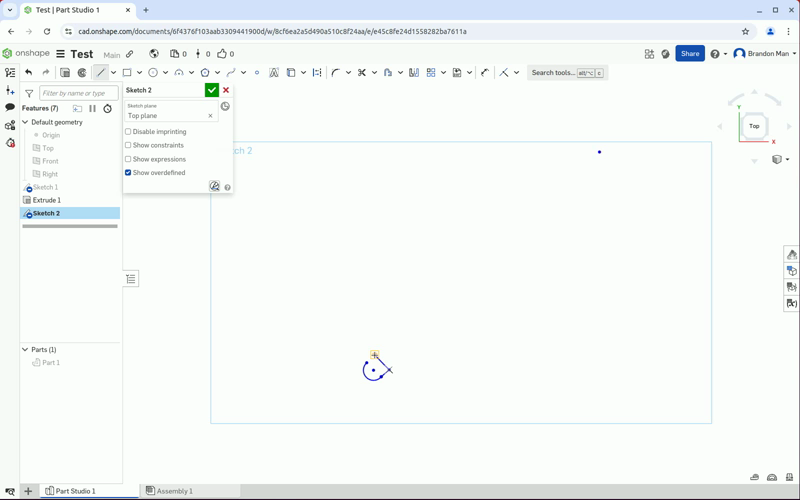
click(374, 354)
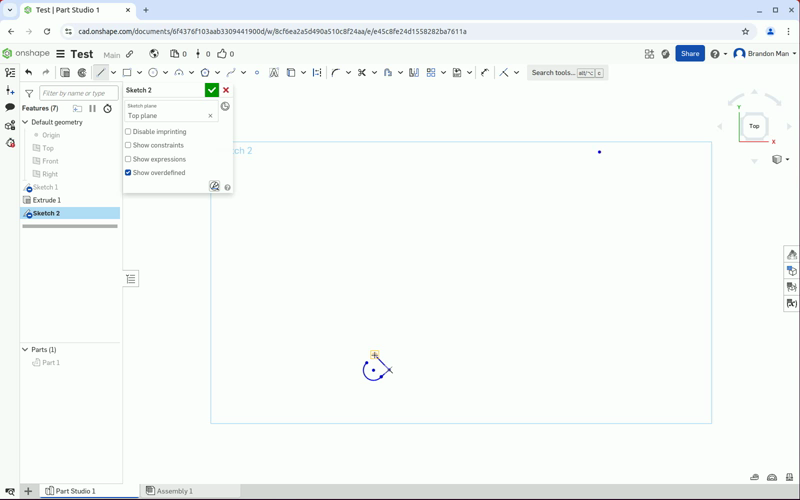
mouse_move(404, 354)
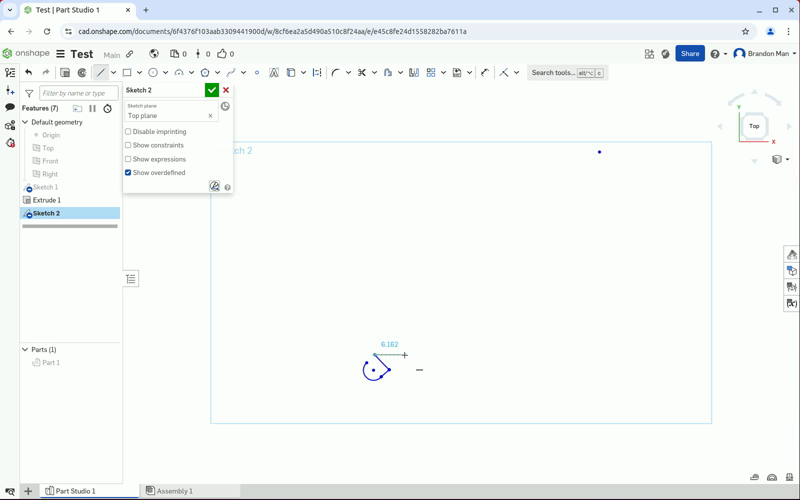
key_down(shift)
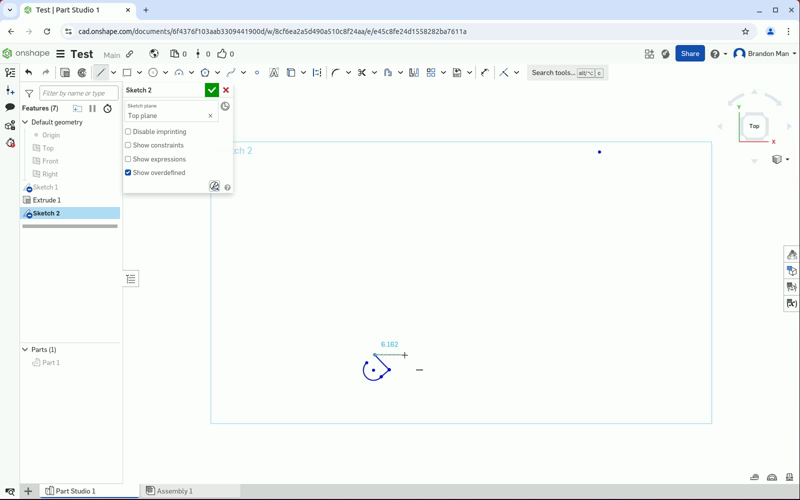
mouse_move(366, 362)
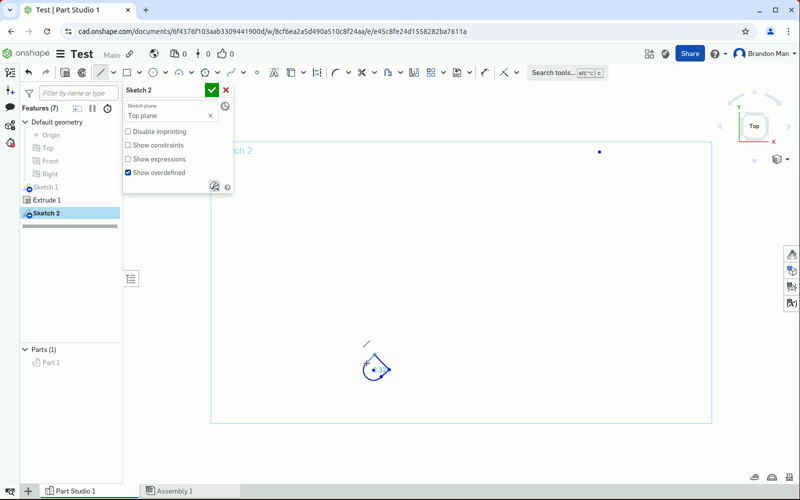
key_up(shift)
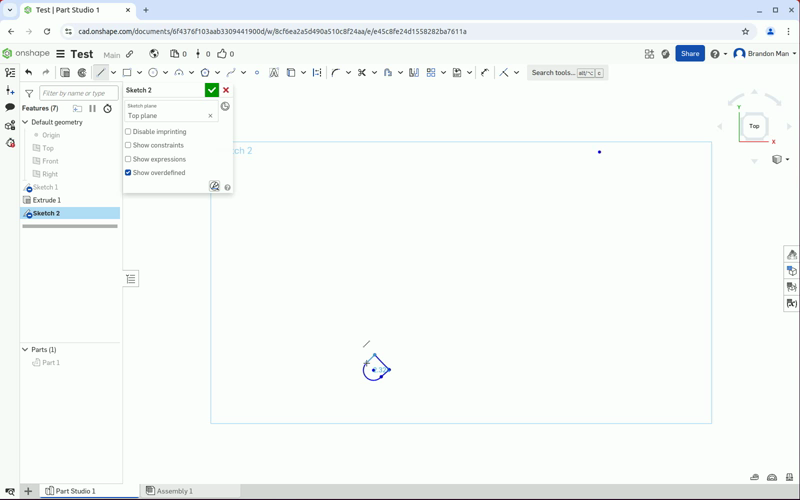
click(366, 362)
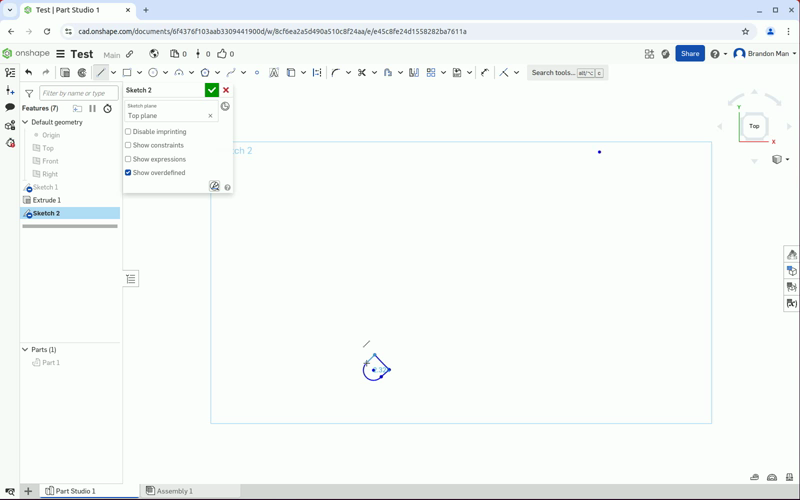
key(esc)
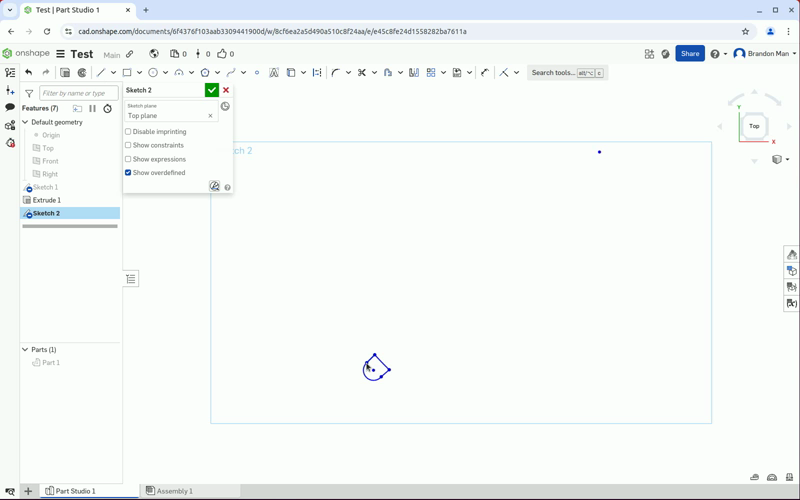
key(c)
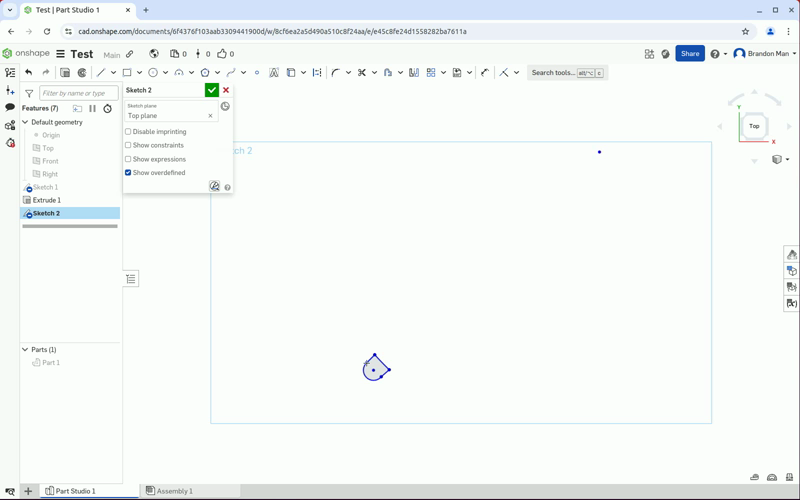
key_down(shift)
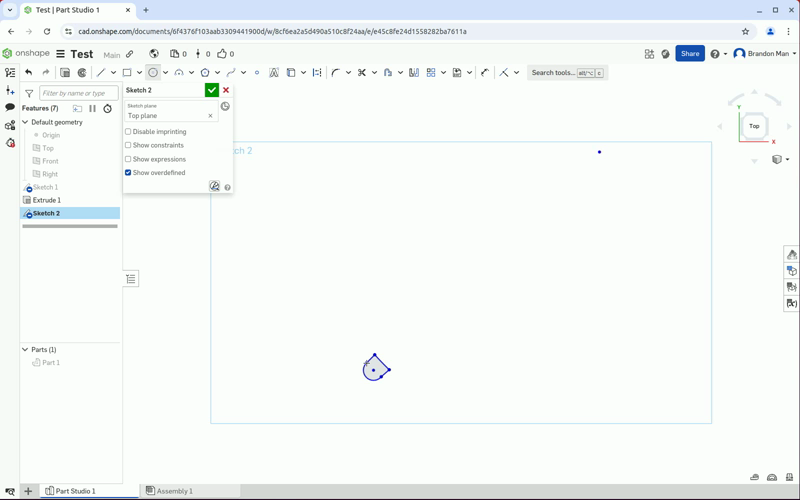
mouse_move(374, 369)
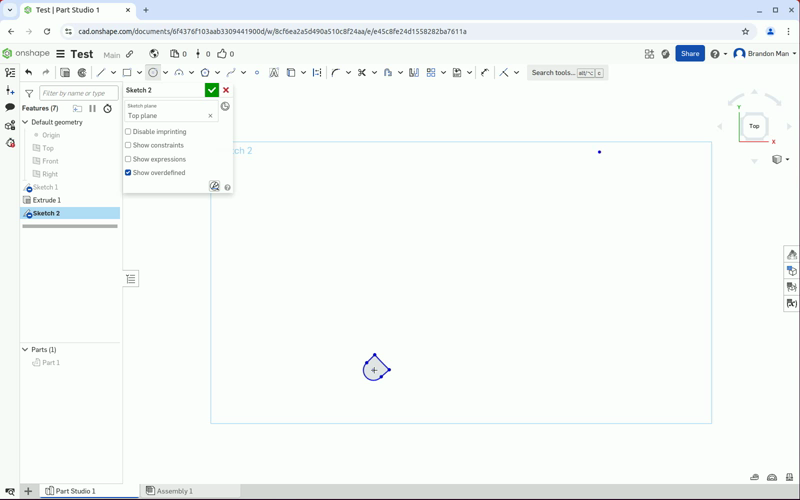
click(374, 369)
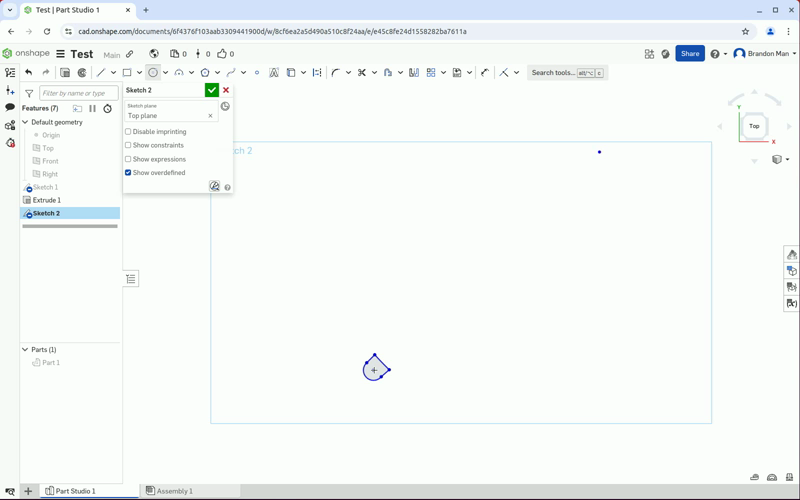
key_up(shift)
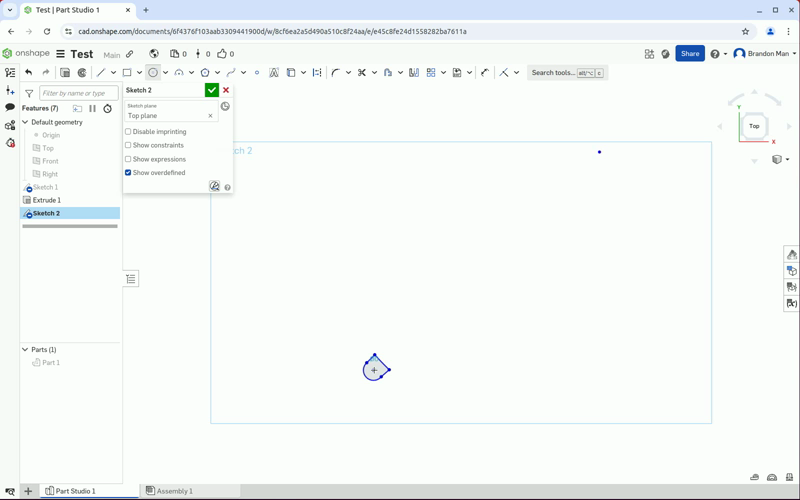
mouse_move(378, 369)
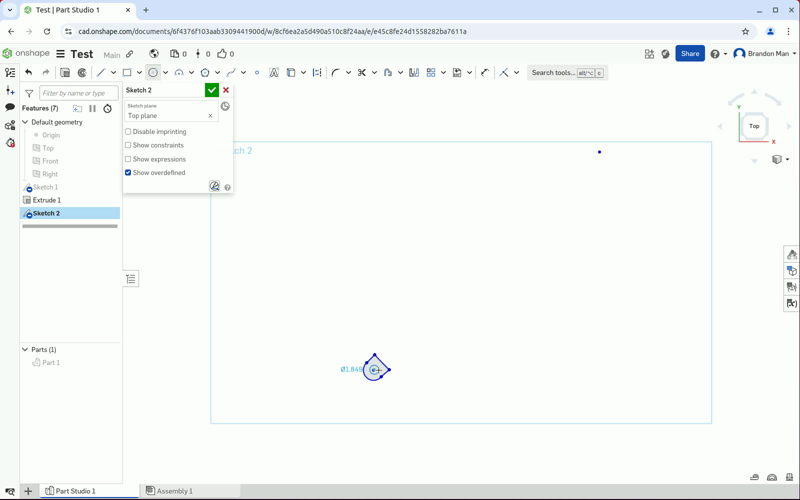
click(378, 369)
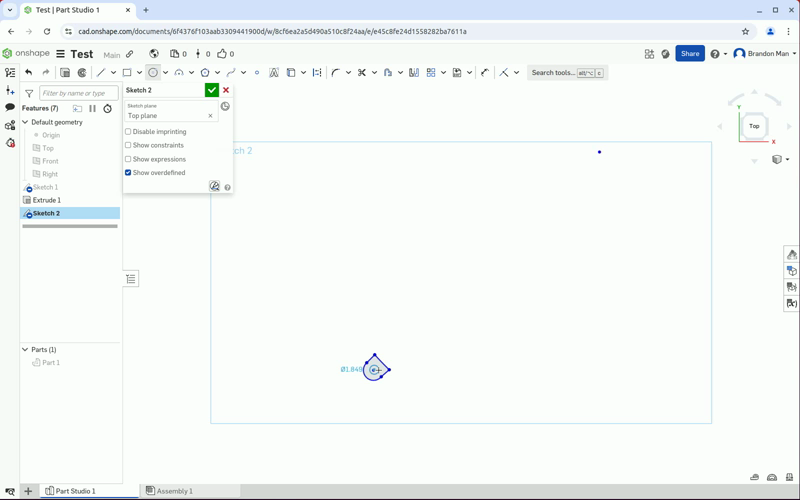
key(esc)
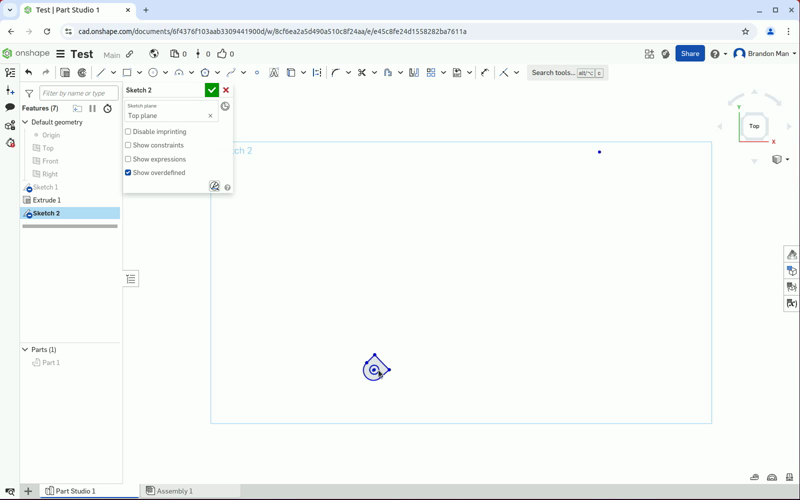
mouse_move(368, 375)
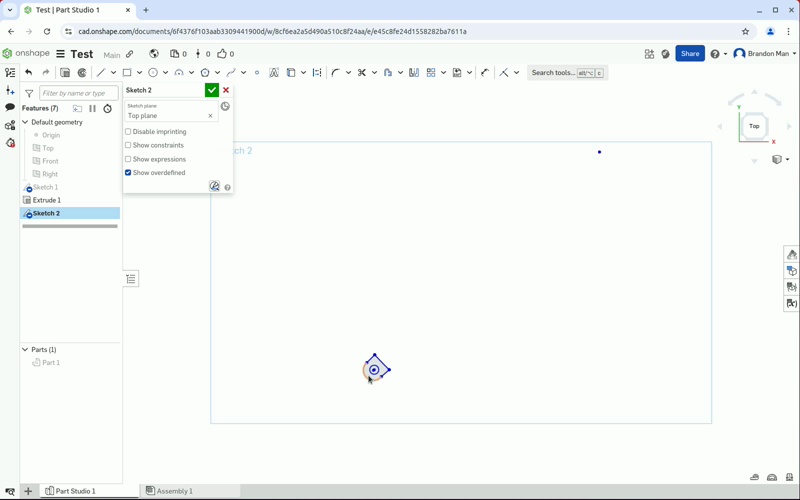
scroll(6)
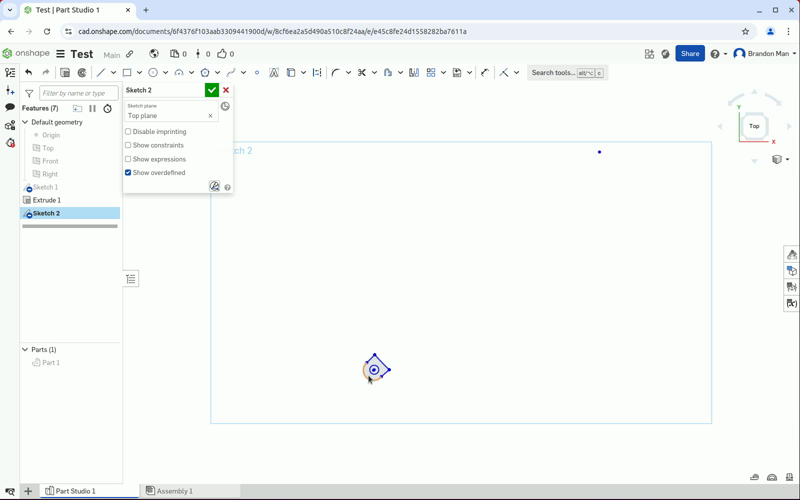
scroll(6)
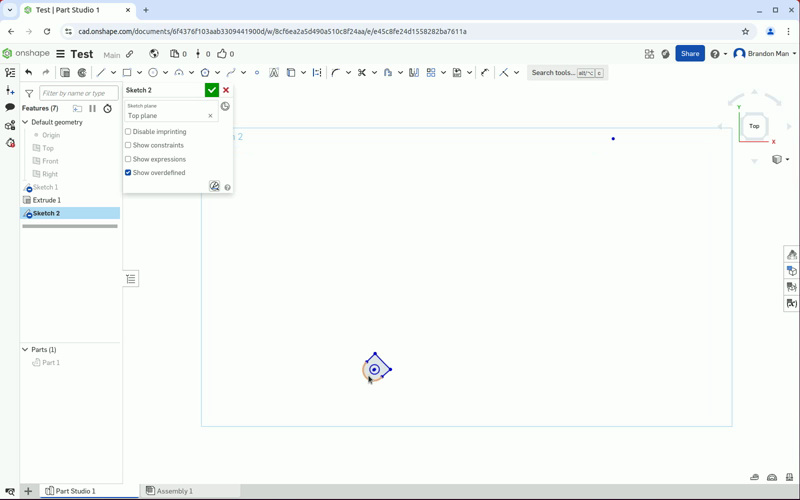
scroll(6)
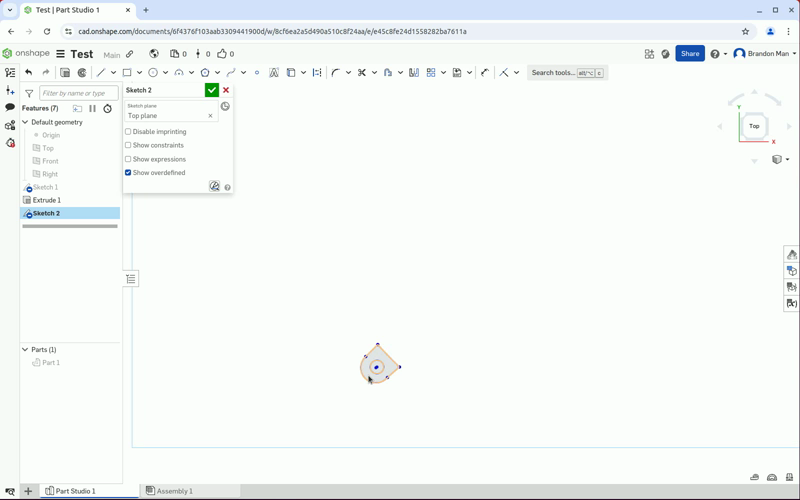
scroll(6)
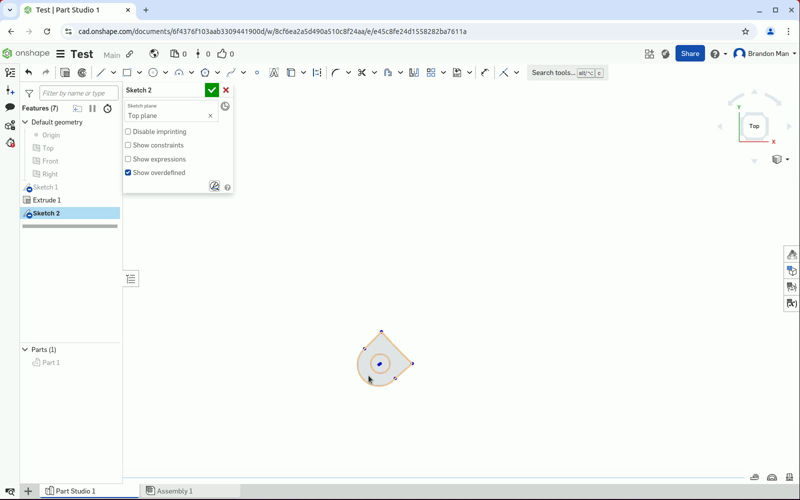
scroll(6)
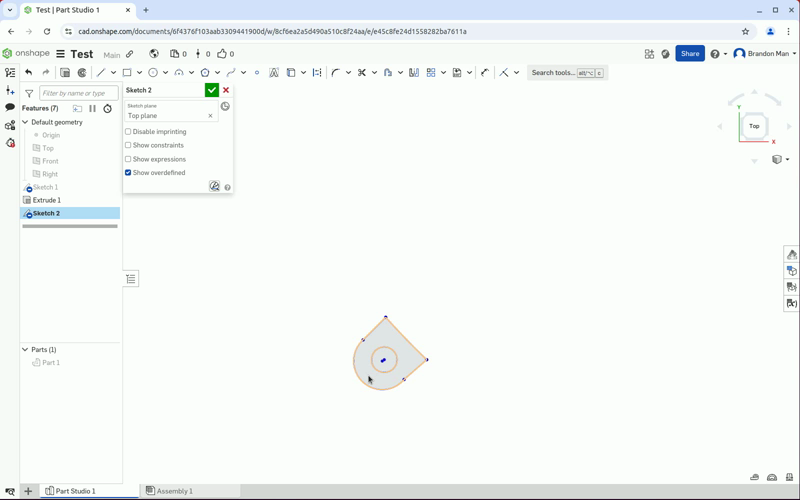
scroll(6)
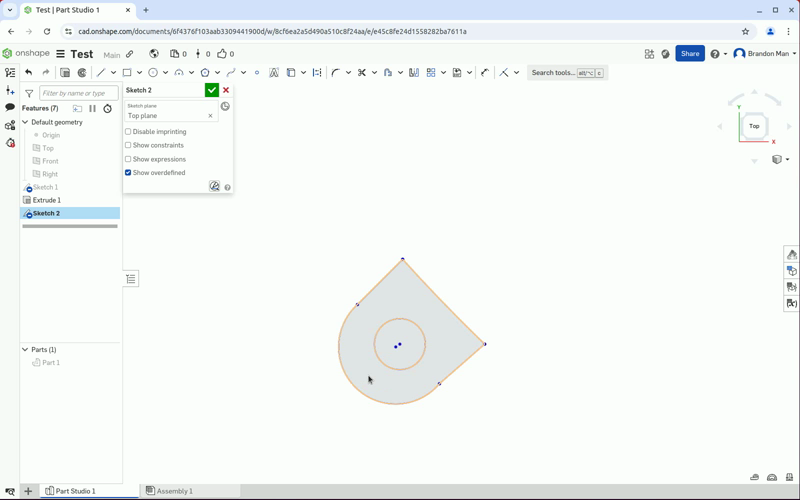
scroll(6)
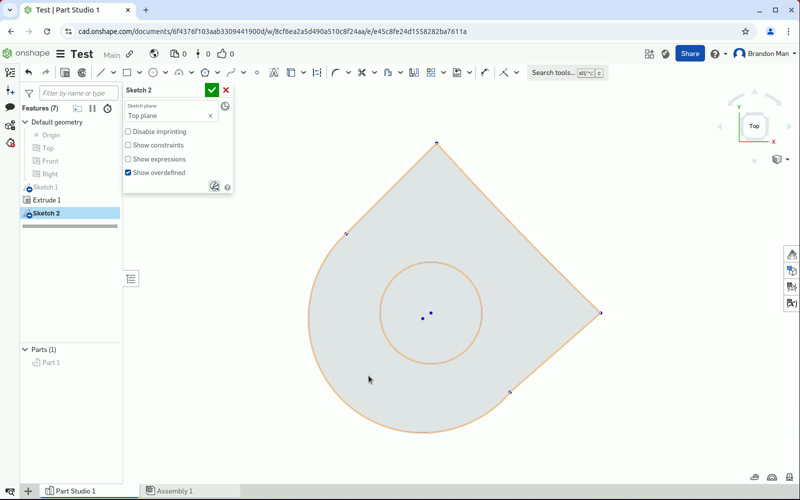
click(368, 375)
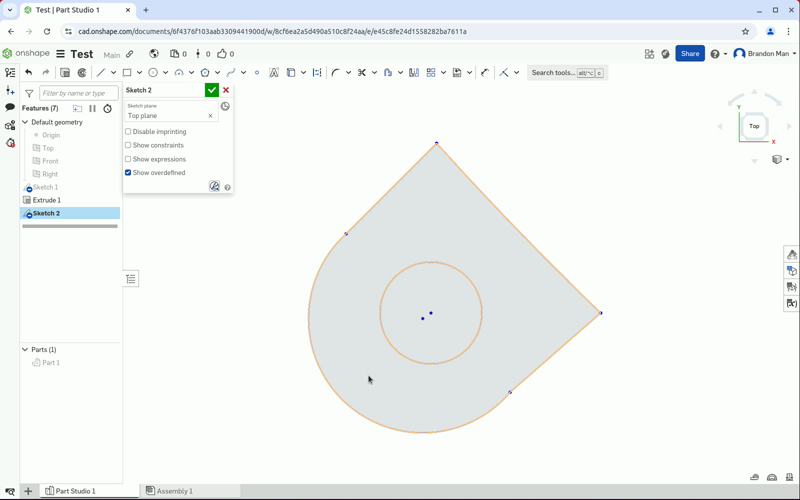
scroll(-6)
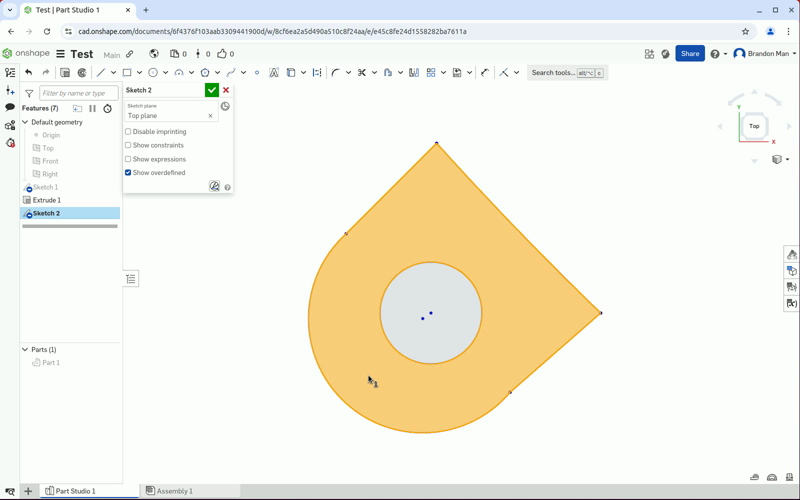
scroll(-6)
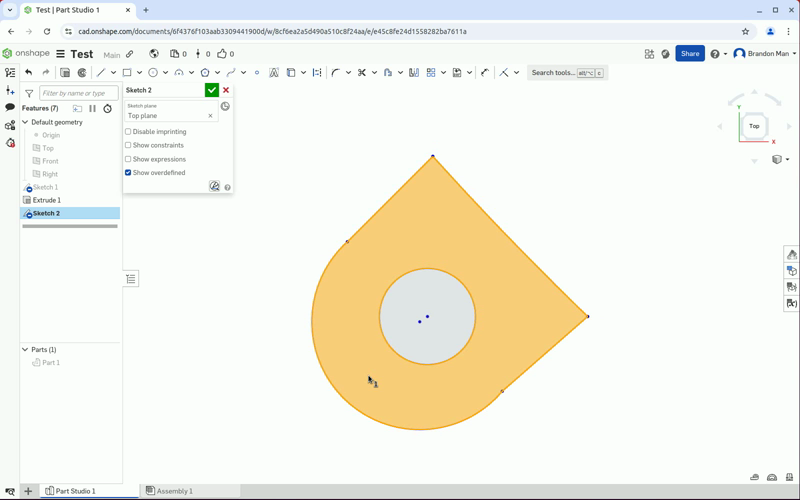
scroll(-6)
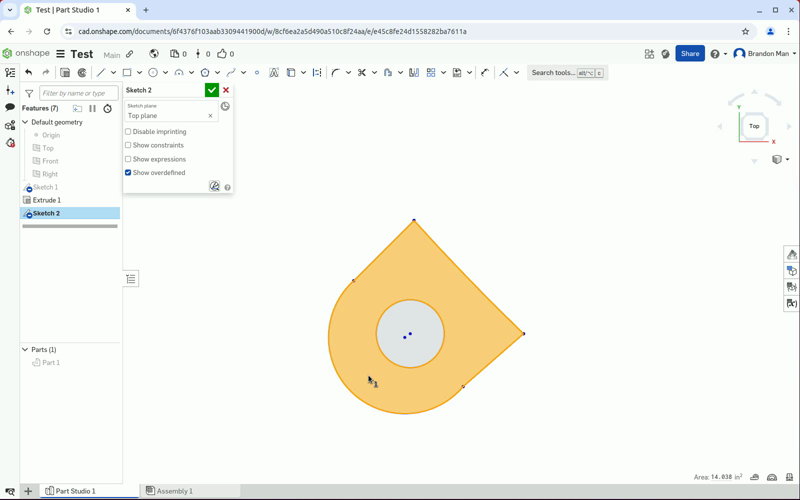
scroll(-6)
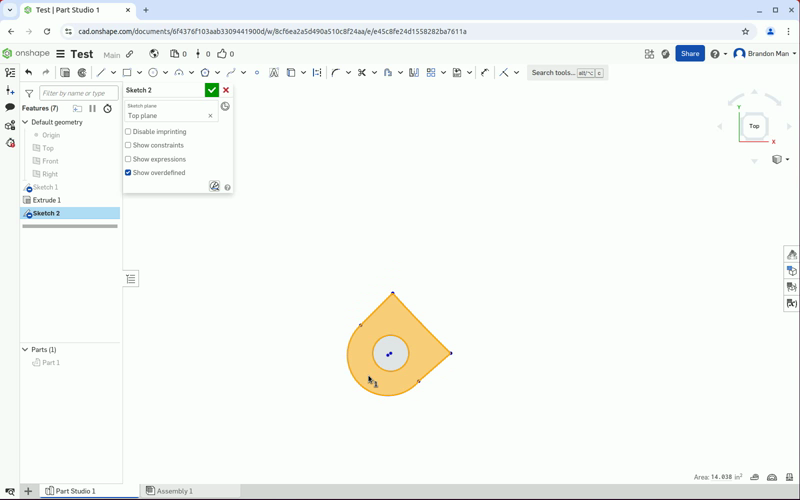
scroll(-6)
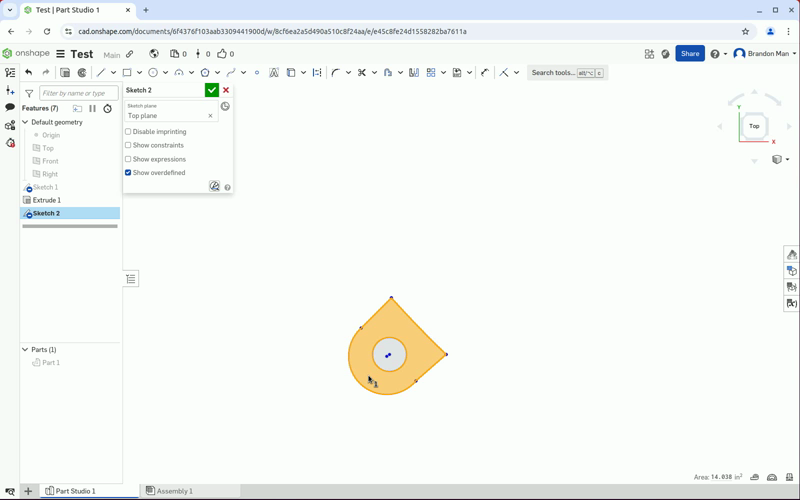
scroll(-6)
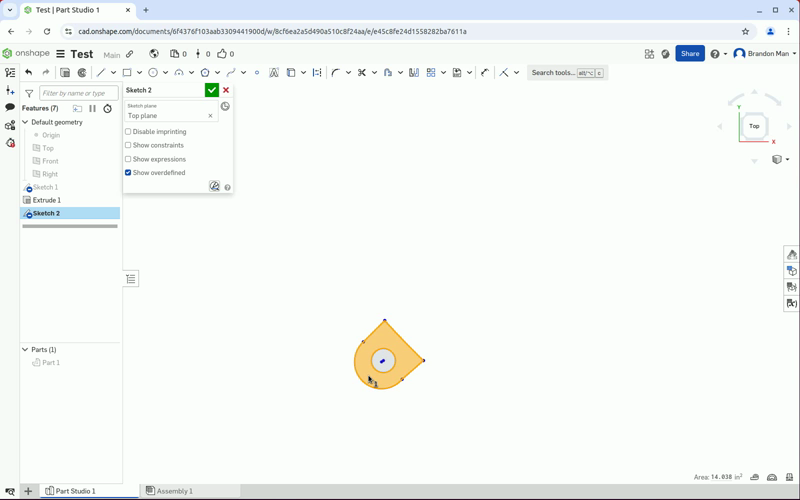
scroll(-6)
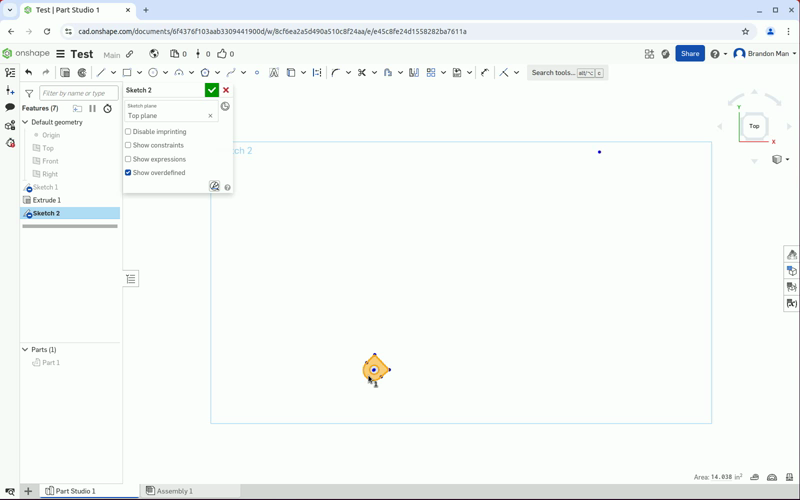
mouse_move(73, 352)
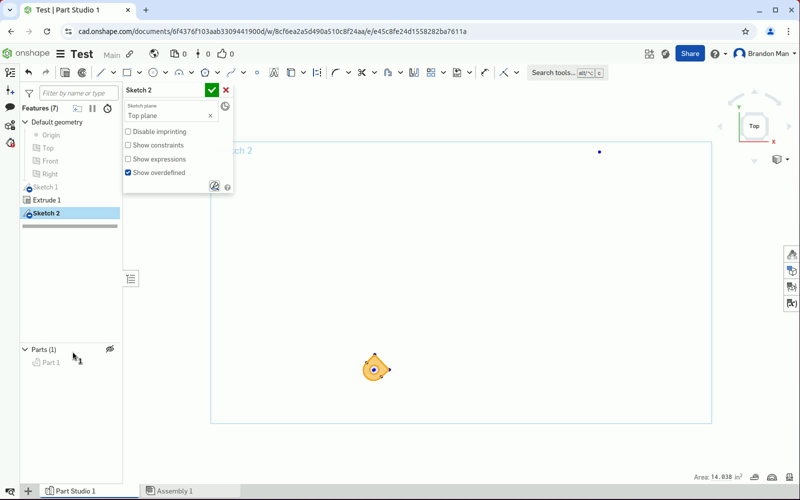
key(shift+y)
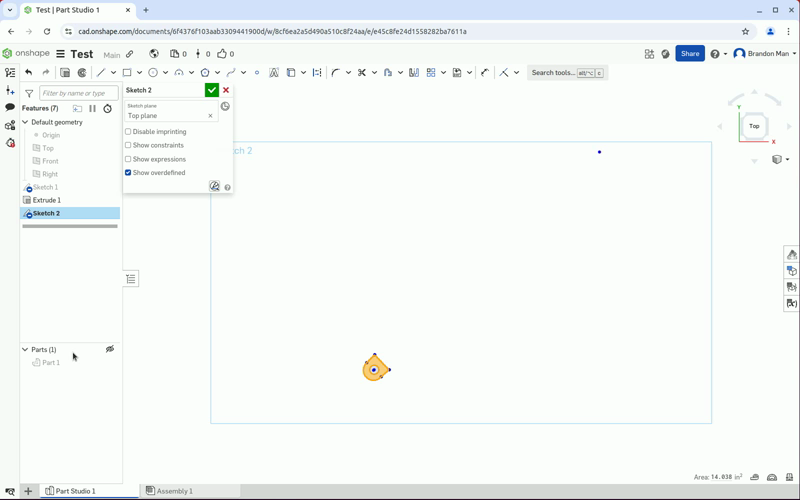
key(shift+e)
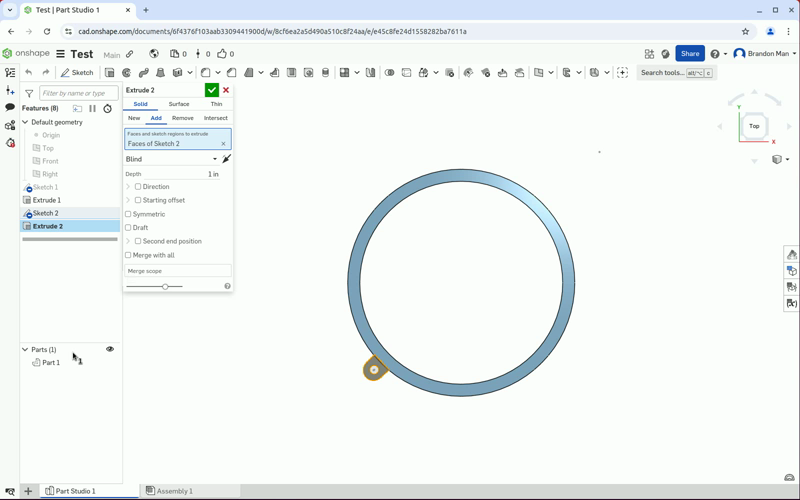
mouse_move(143, 106)
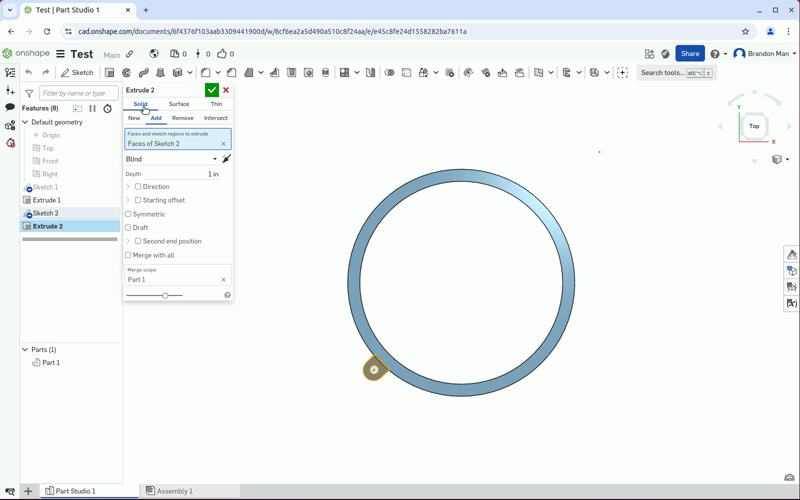
click(143, 106)
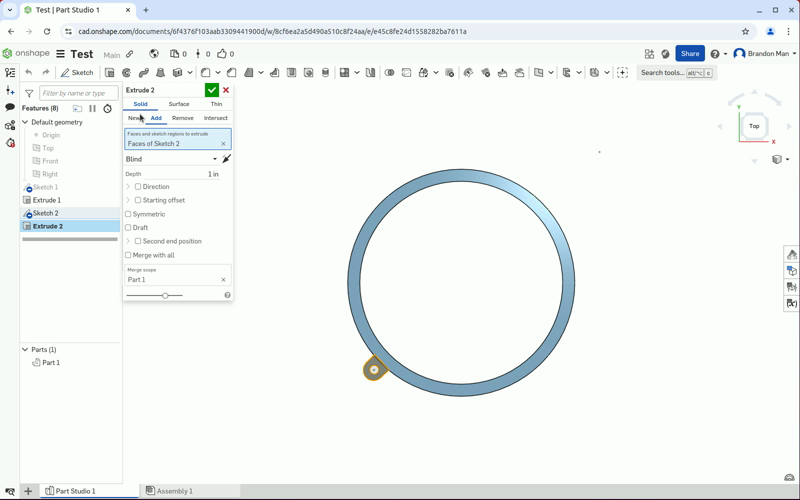
mouse_move(137, 120)
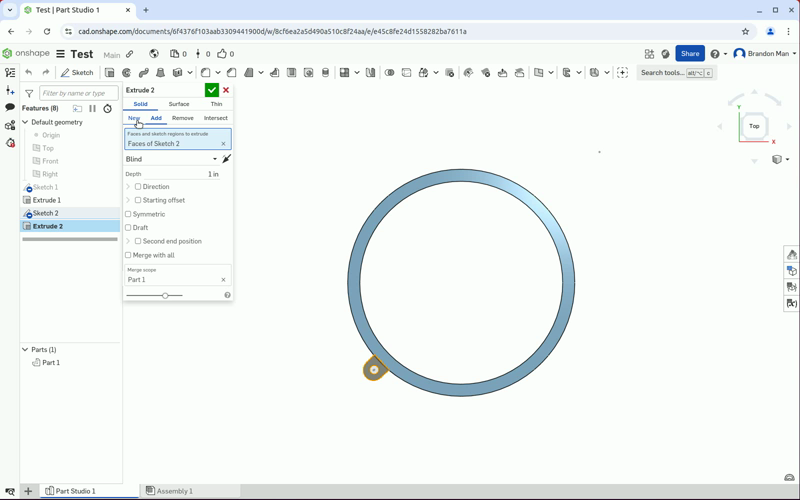
click(137, 120)
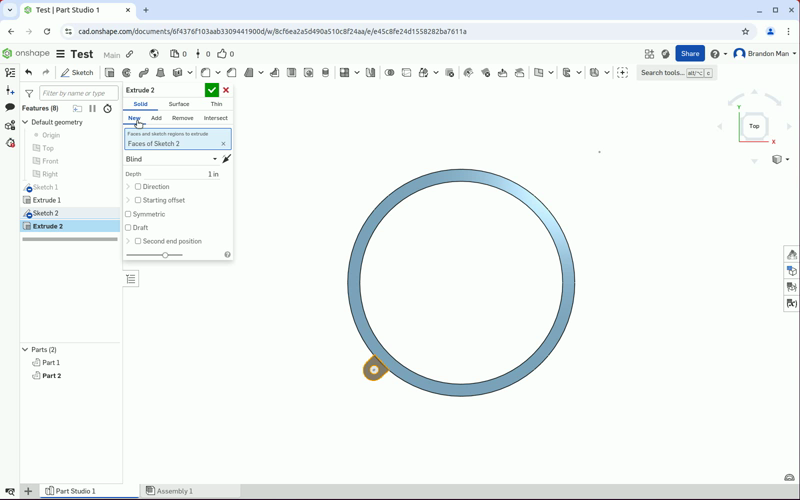
key(tab, 4)
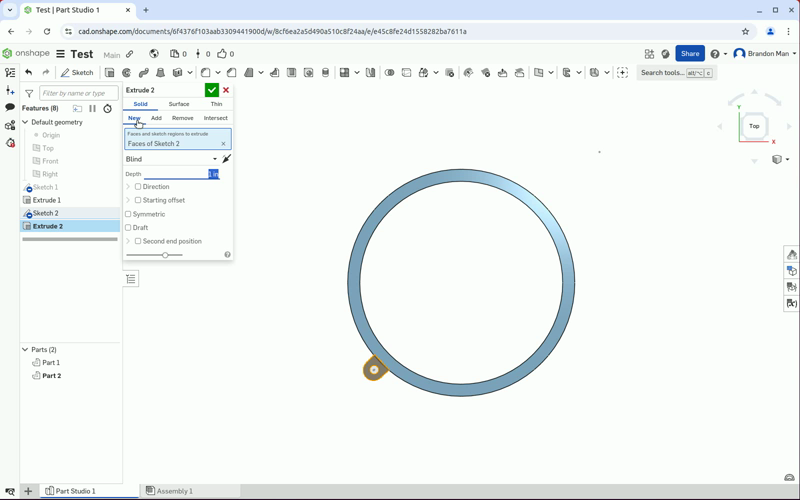
text(3.37)
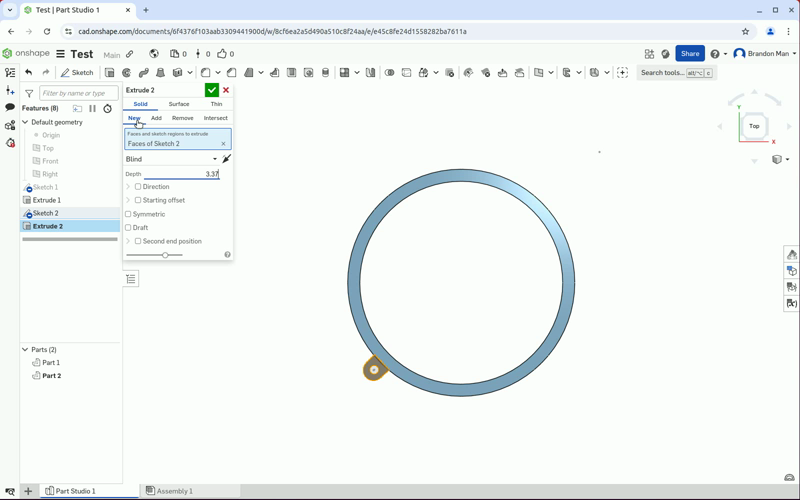
key(enter)
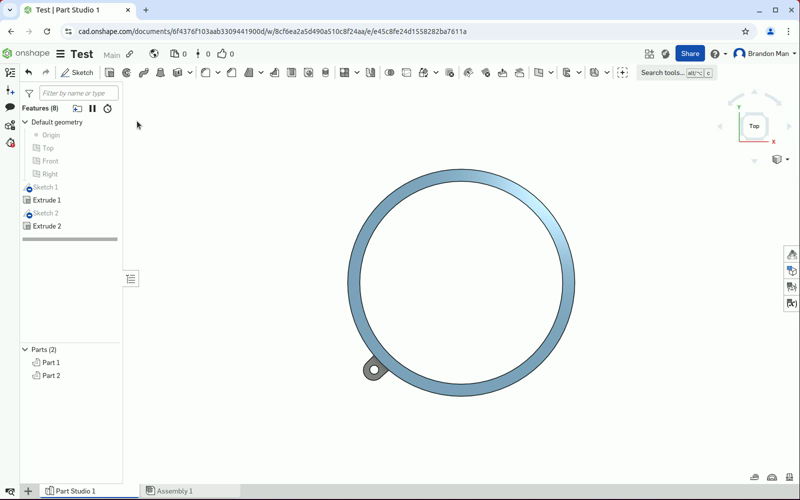
key(shift+h)
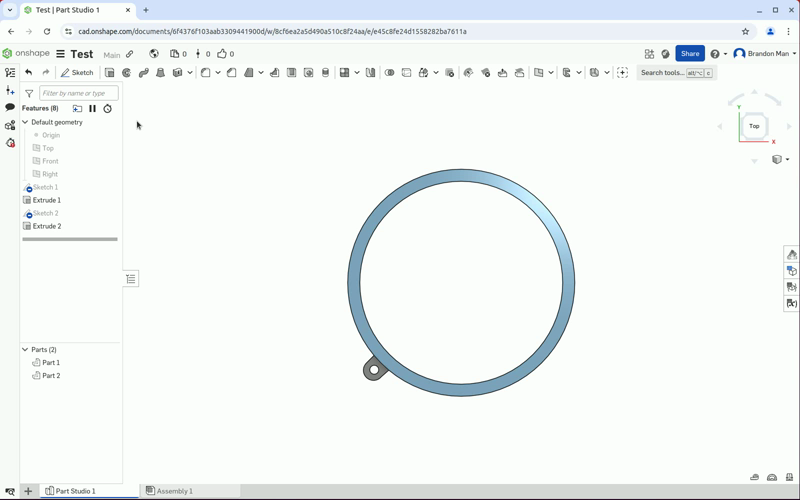
key(shift+h)
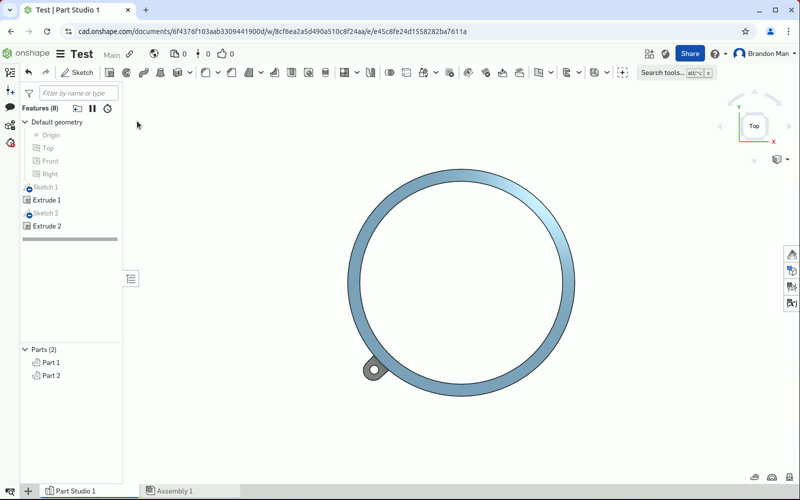
mouse_move(73, 189)
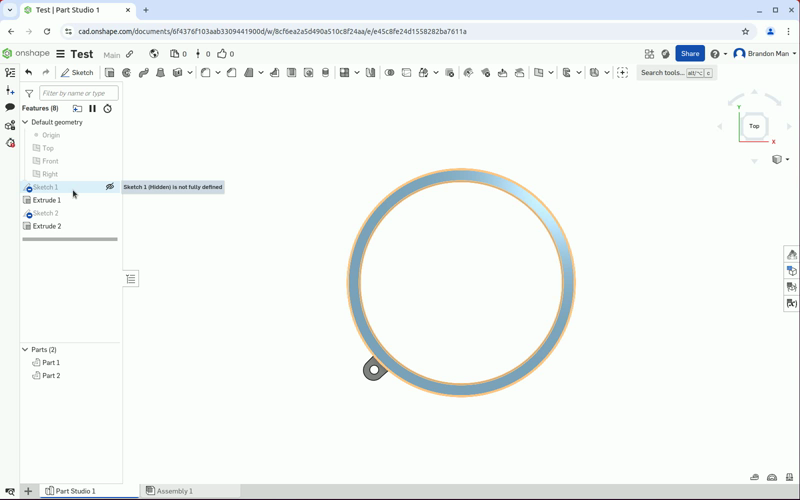
click(73, 189)
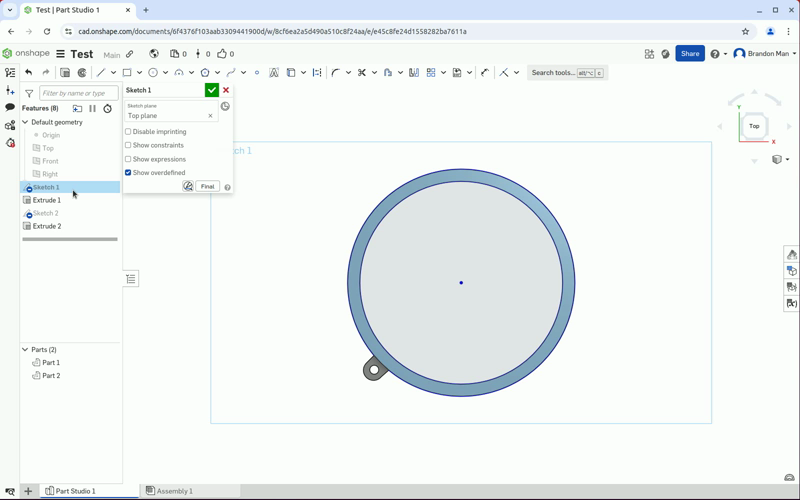
mouse_move(229, 92)
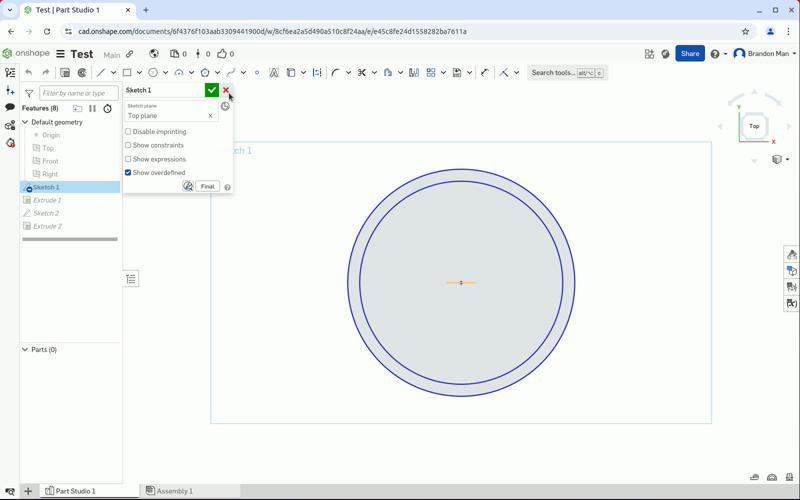
click(229, 92)
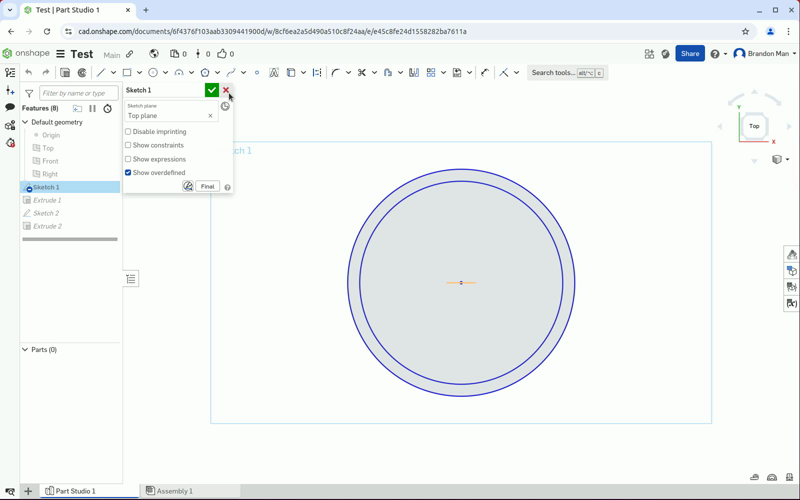
key(shift+s)
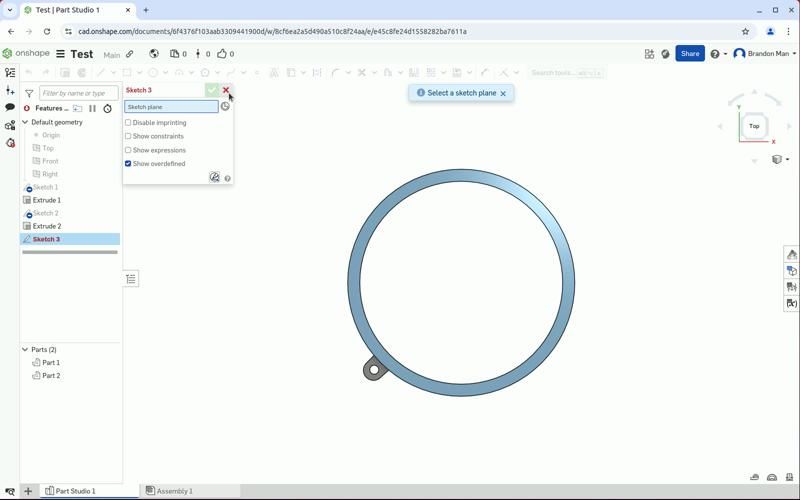
mouse_move(73, 150)
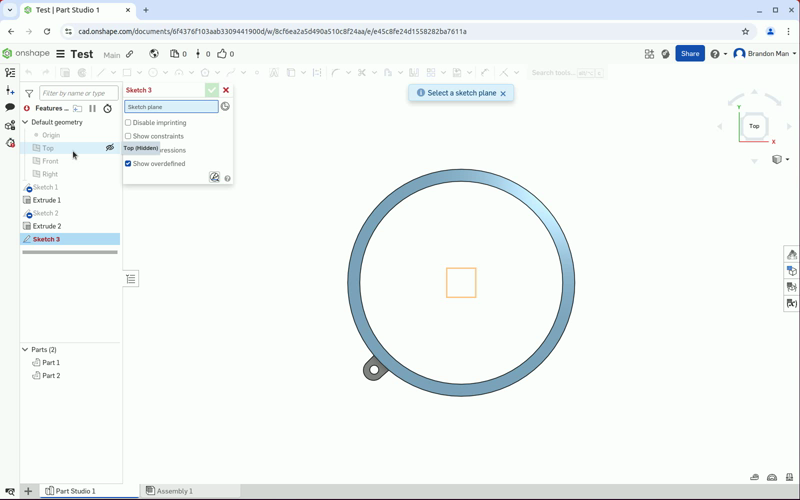
click(73, 150)
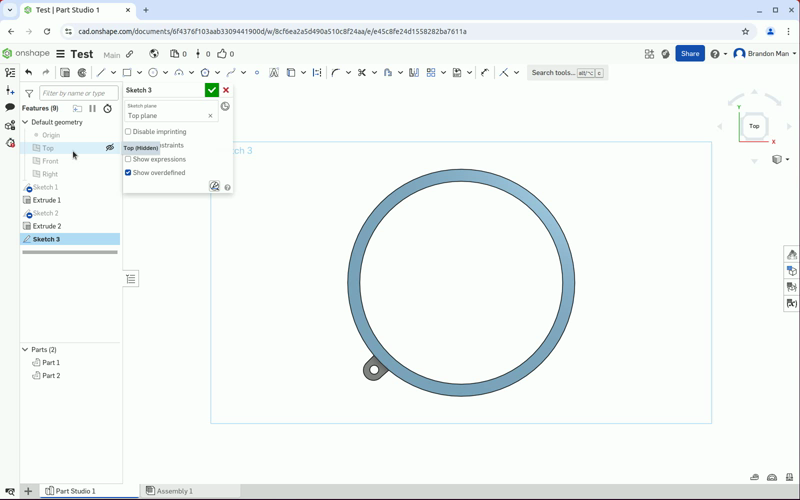
mouse_move(73, 352)
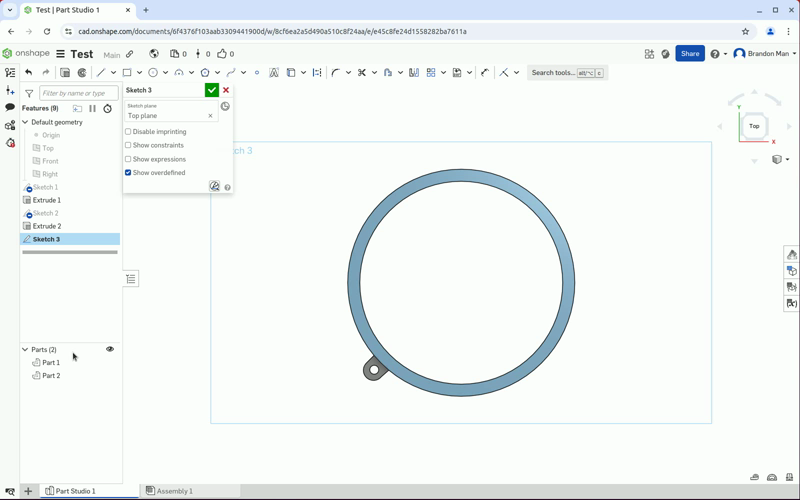
key(y)
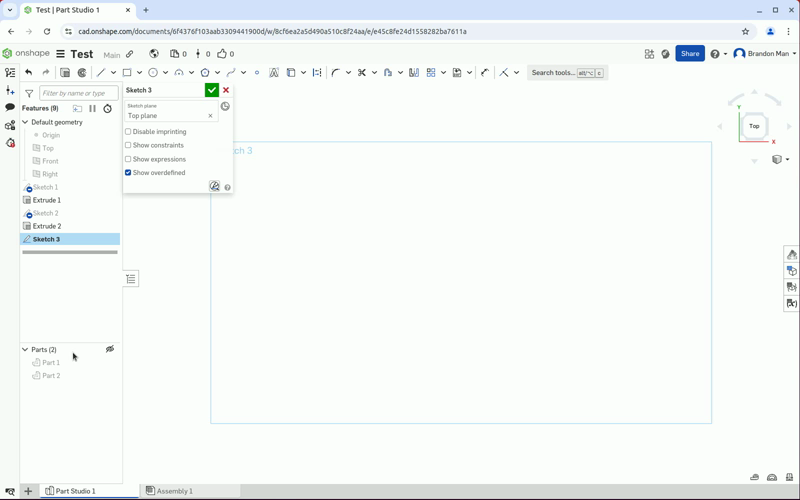
key(l)
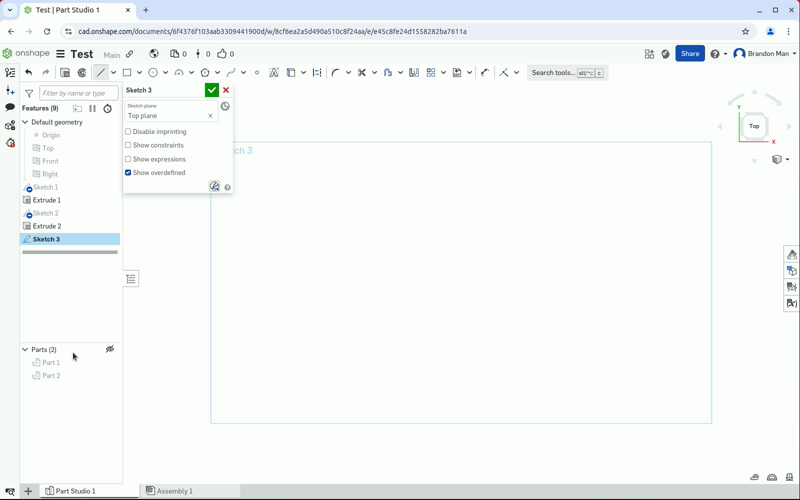
key_down(shift)
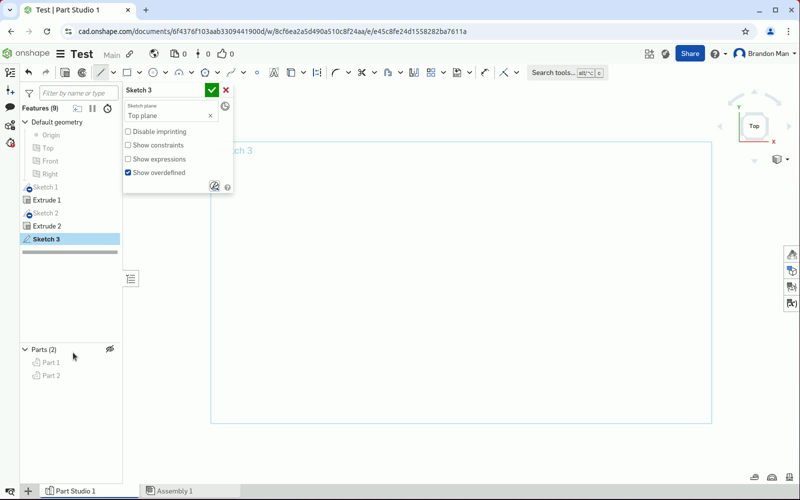
mouse_move(533, 368)
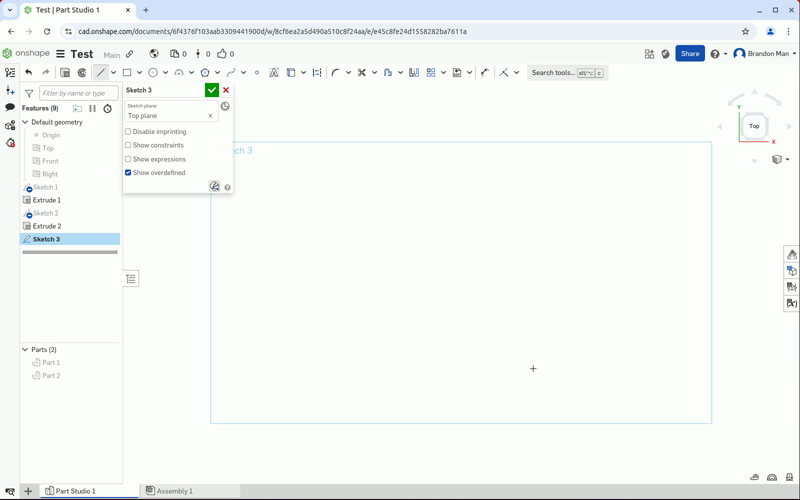
click(533, 368)
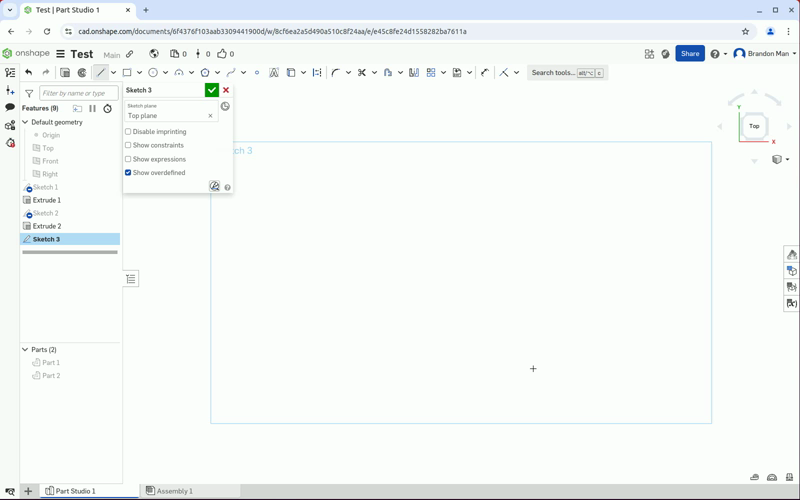
key_up(shift)
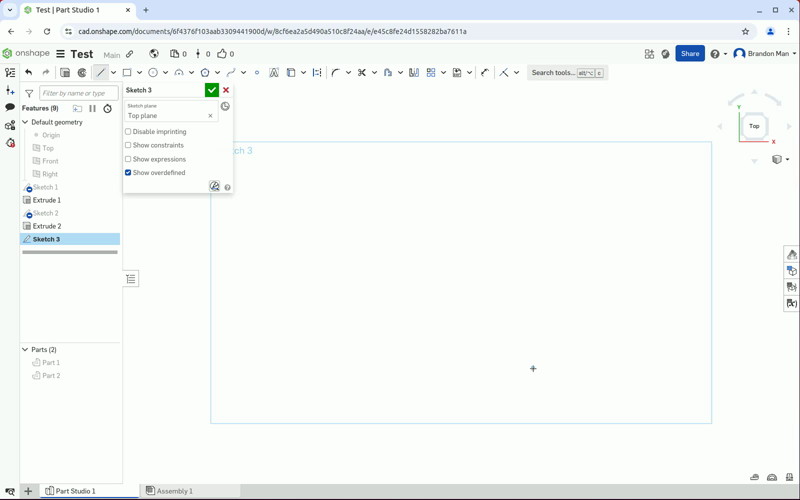
key_down(shift)
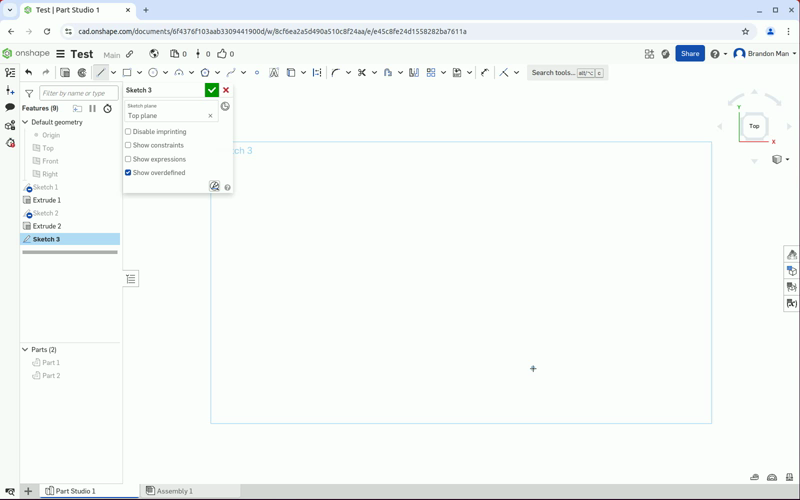
mouse_move(563, 368)
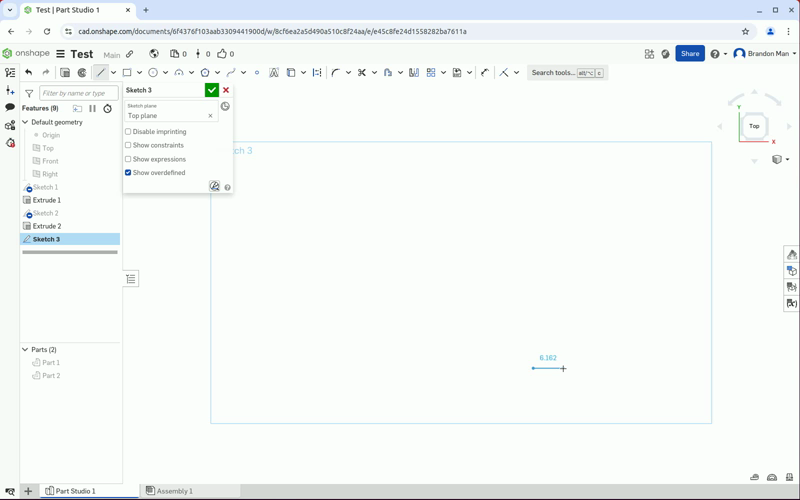
mouse_move(540, 375)
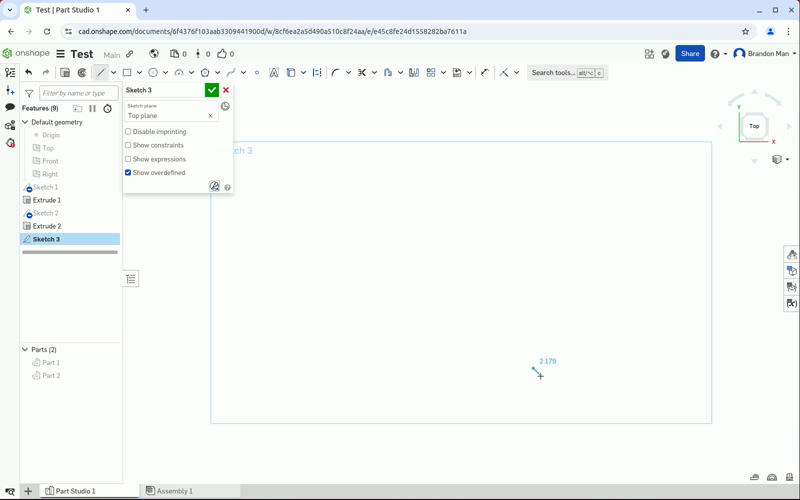
click(540, 375)
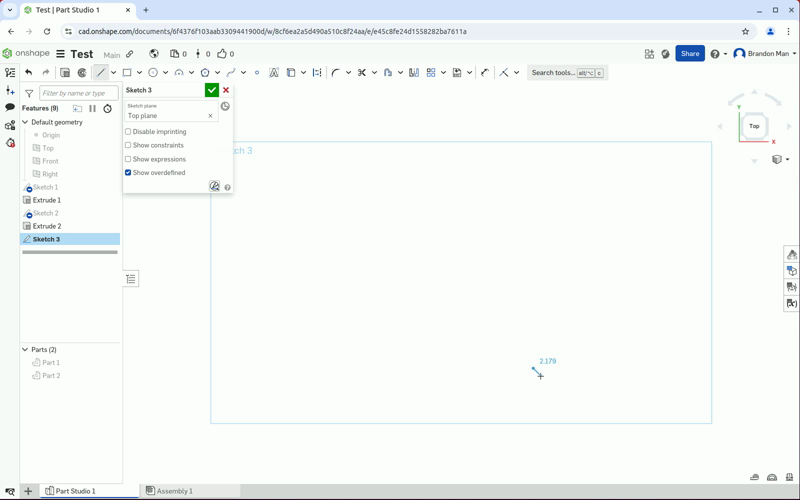
key_up(shift)
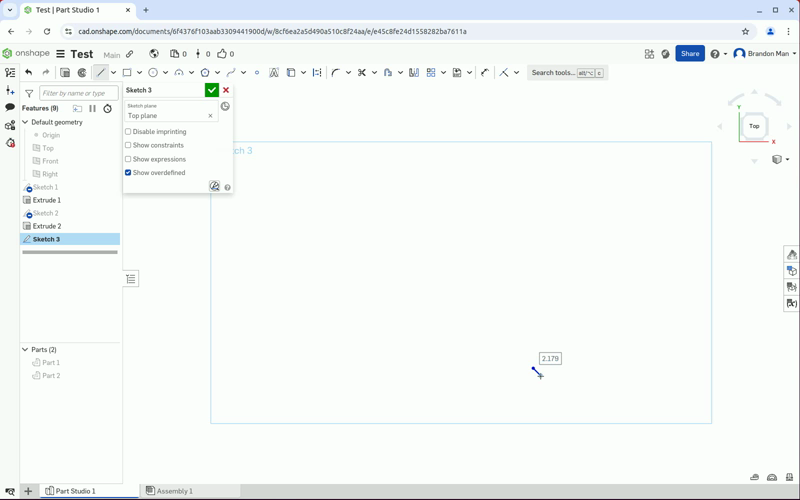
key(esc)
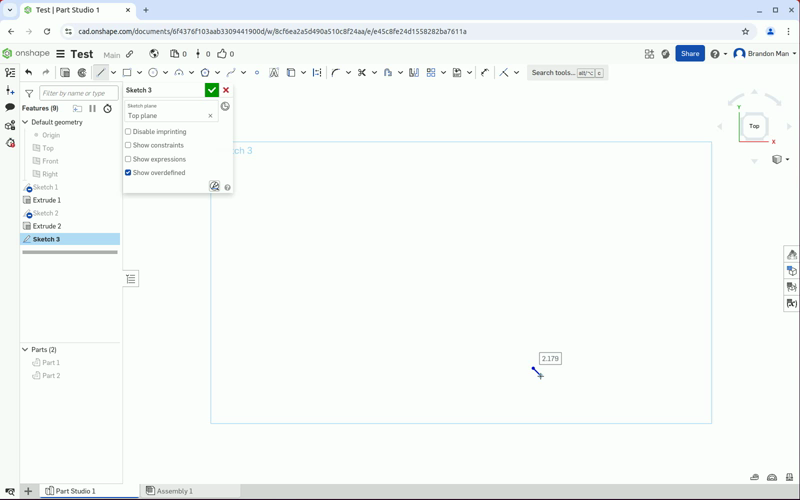
key(a)
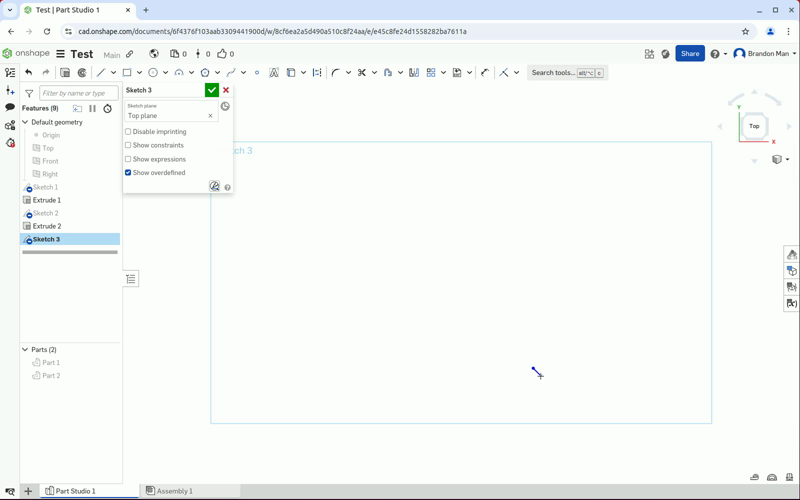
mouse_move(540, 375)
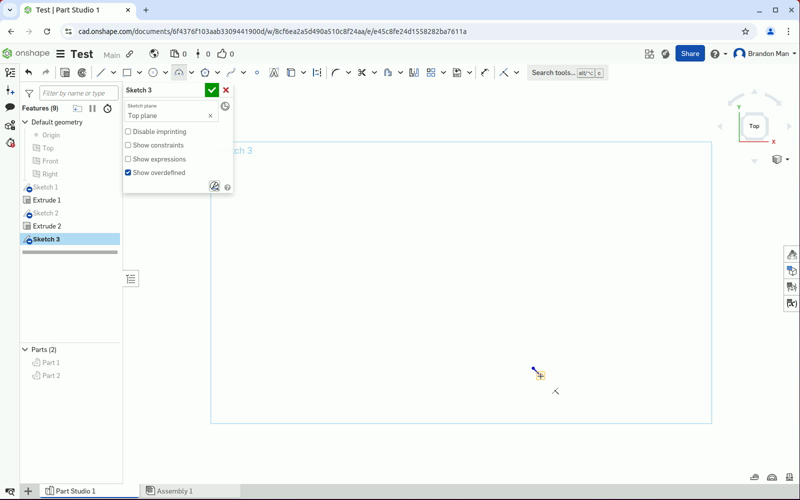
click(540, 375)
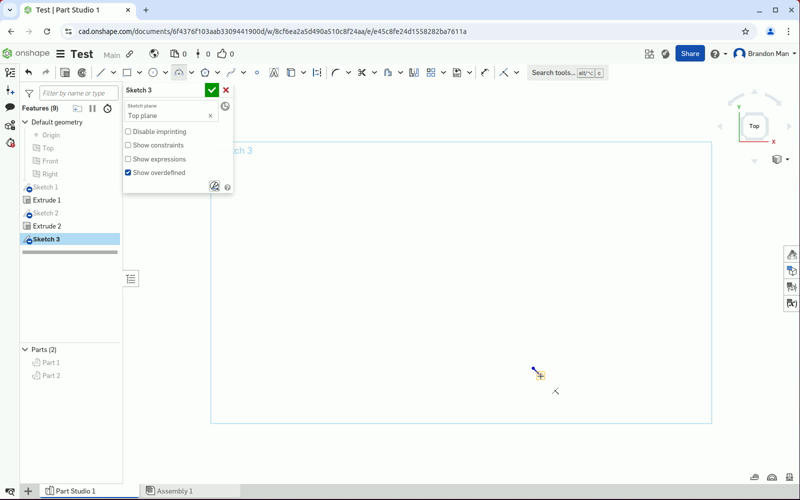
key_down(shift)
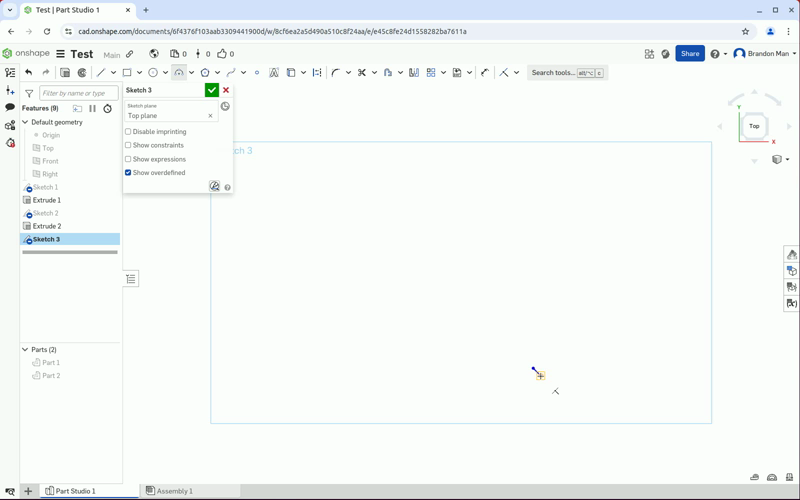
mouse_move(555, 361)
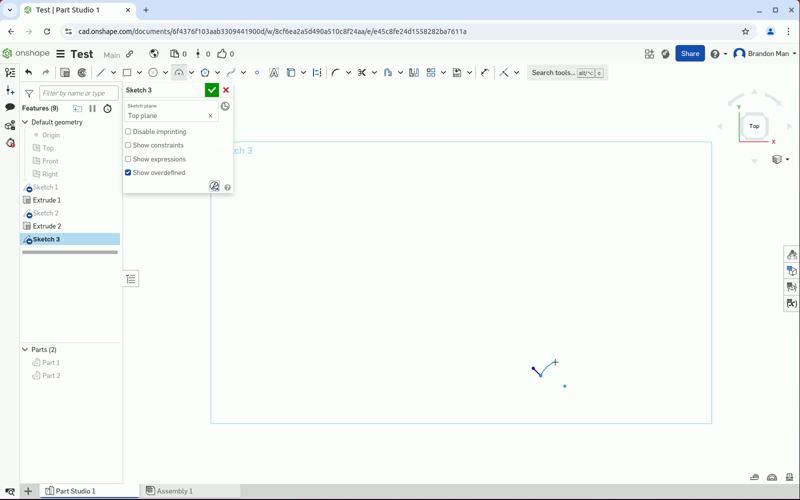
click(555, 361)
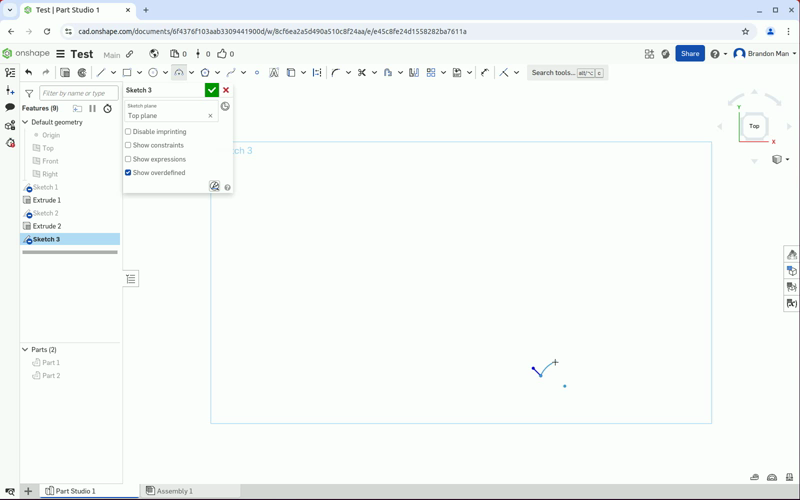
mouse_move(555, 376)
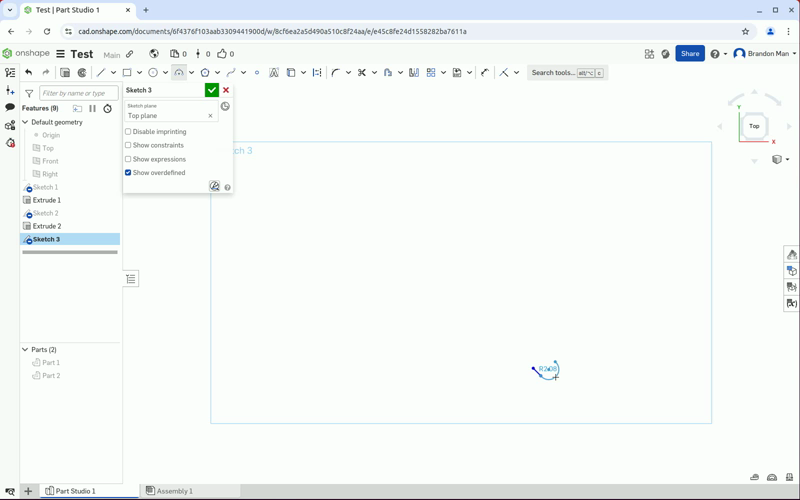
click(555, 376)
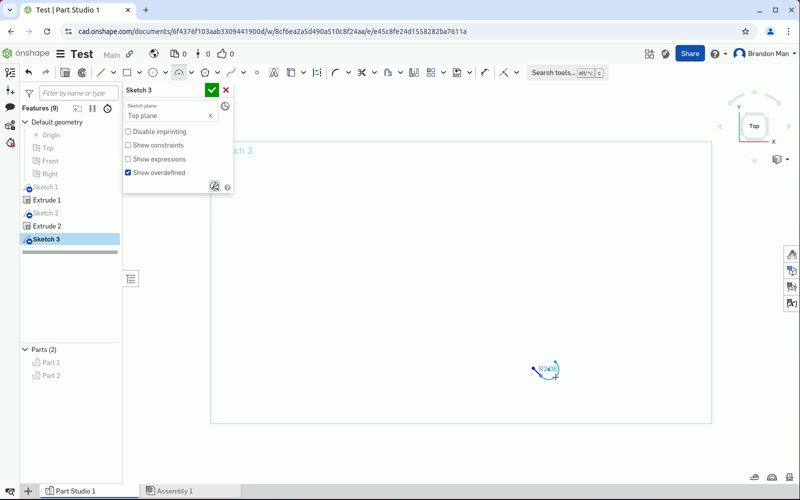
key_up(shift)
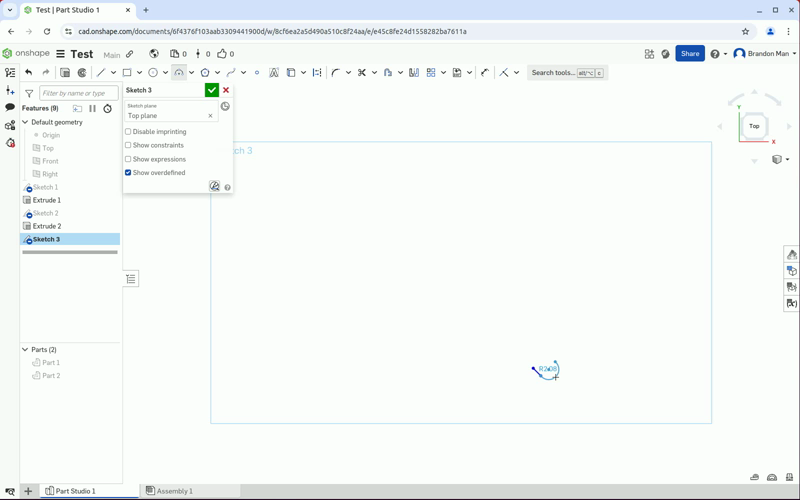
key(esc)
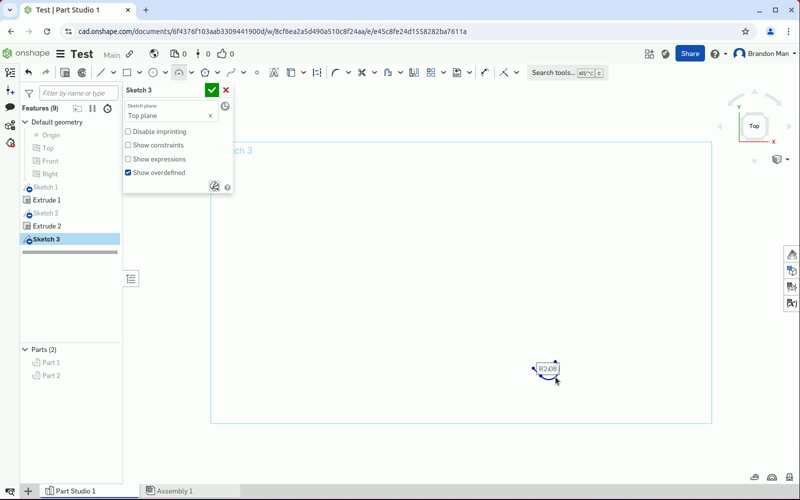
key(l)
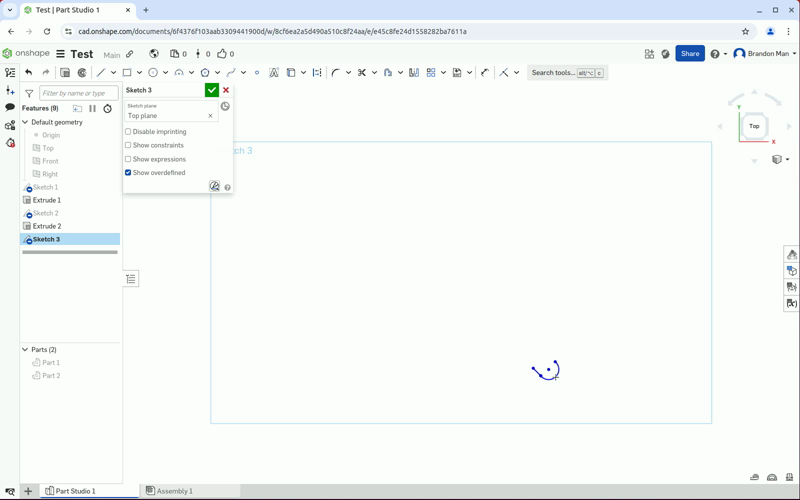
mouse_move(555, 361)
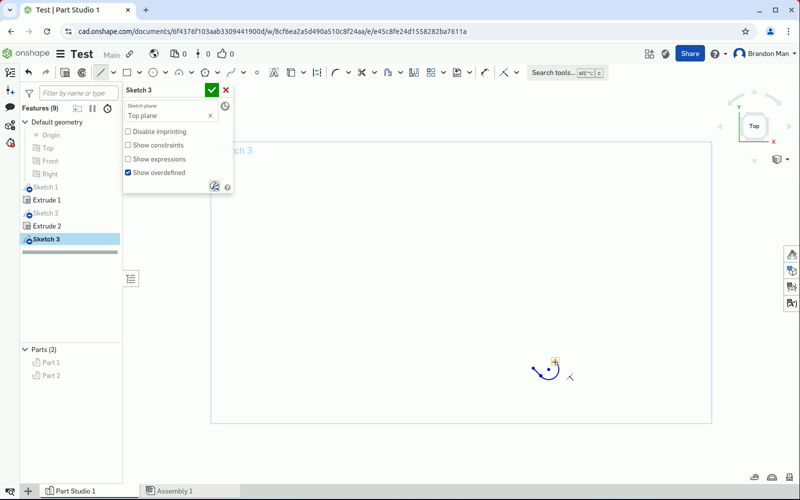
click(555, 361)
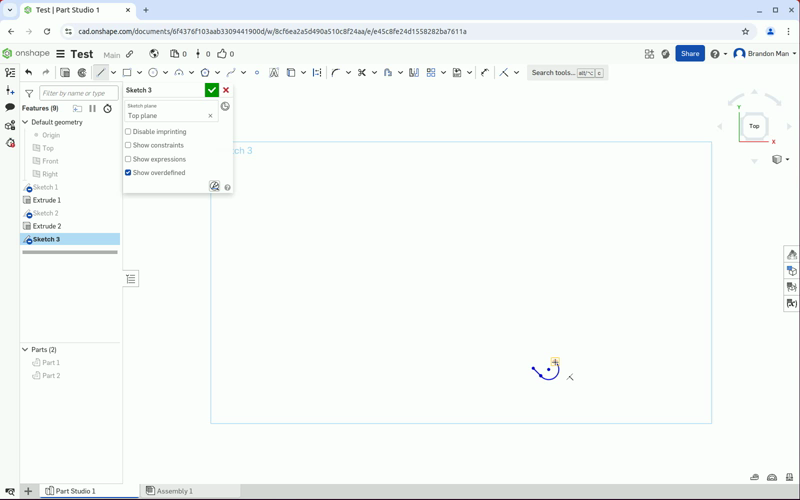
key_down(shift)
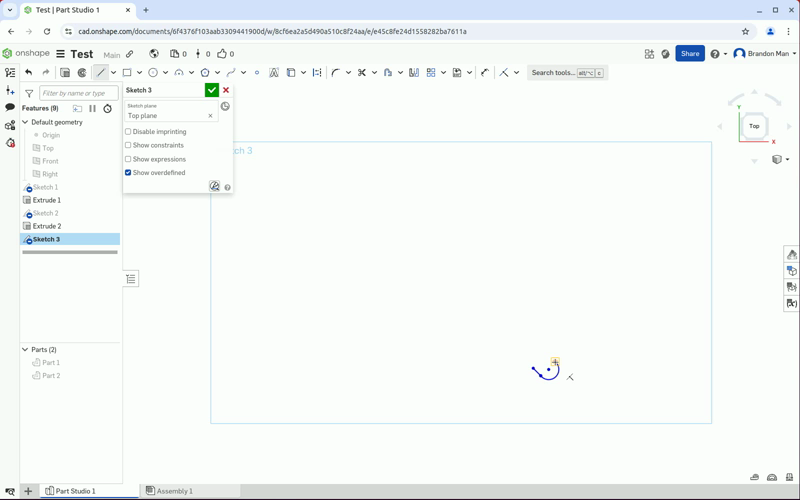
mouse_move(585, 361)
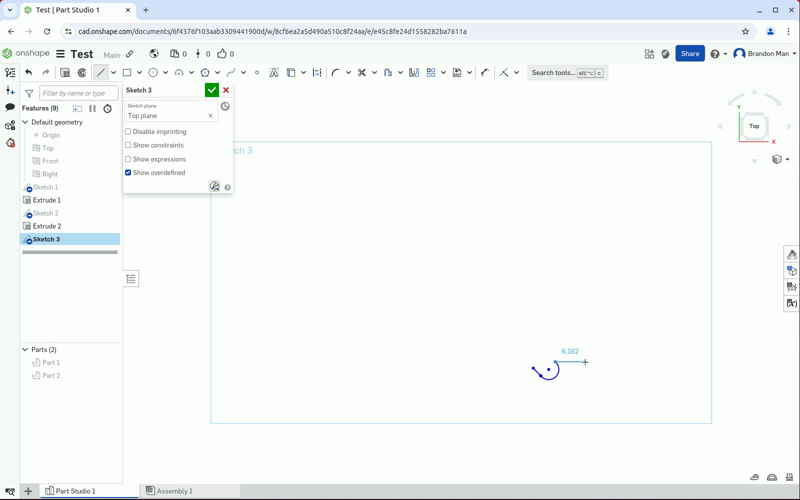
mouse_move(547, 354)
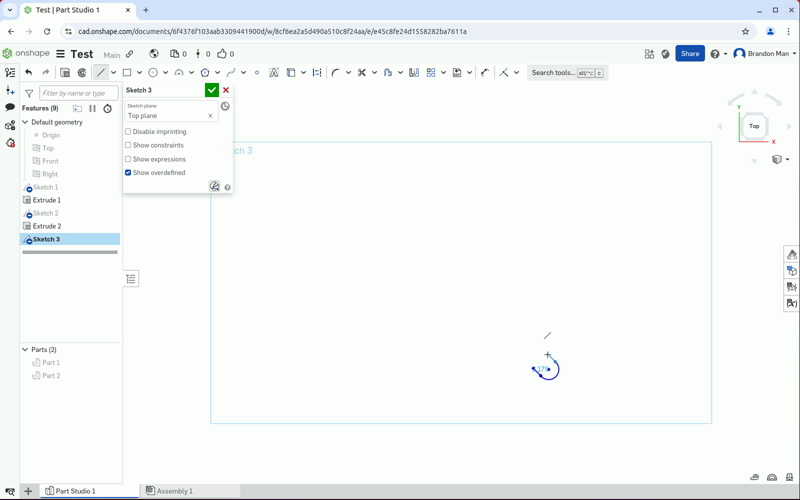
click(547, 354)
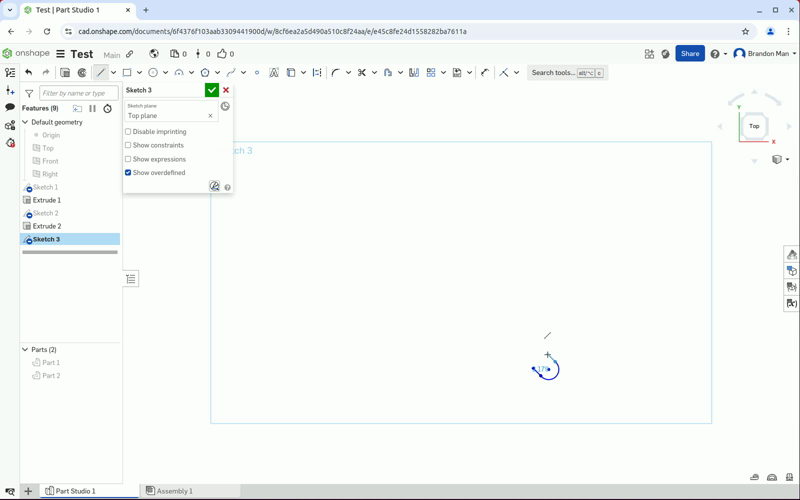
key_up(shift)
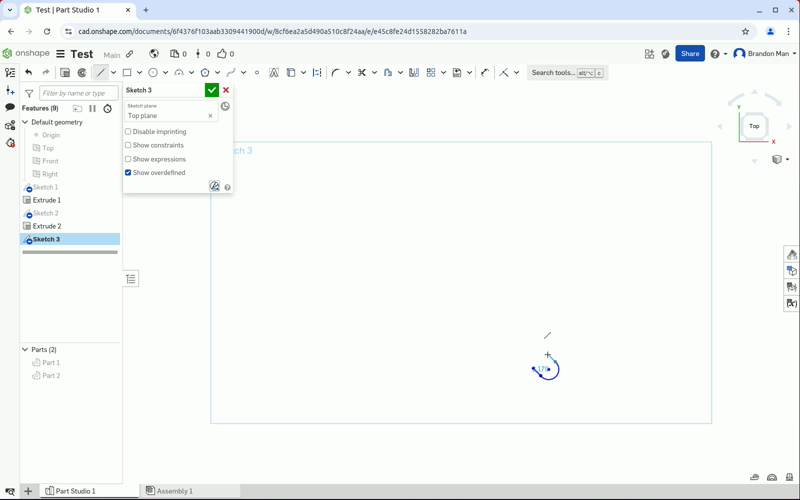
key(esc)
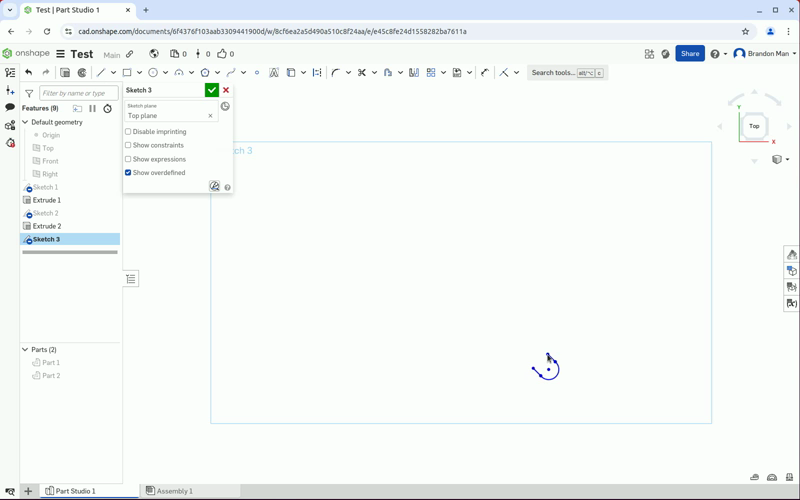
key(a)
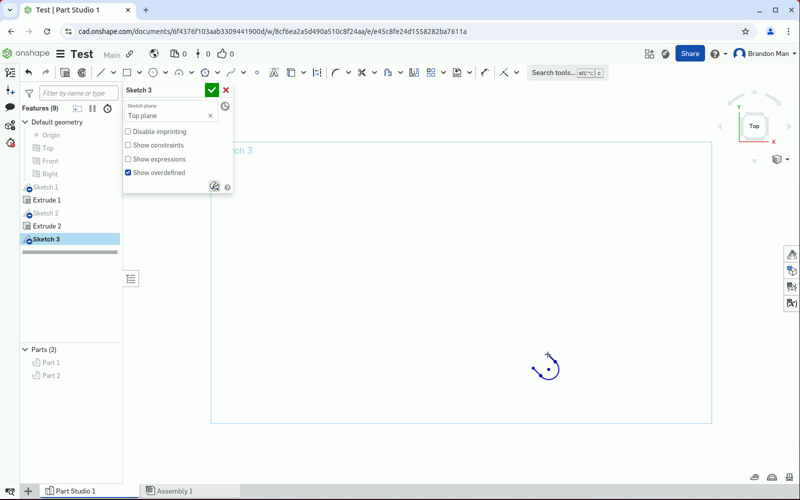
mouse_move(547, 354)
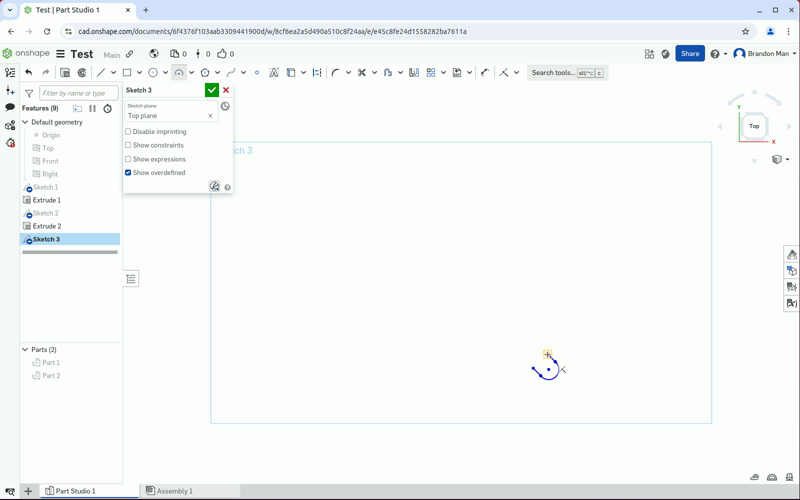
click(547, 354)
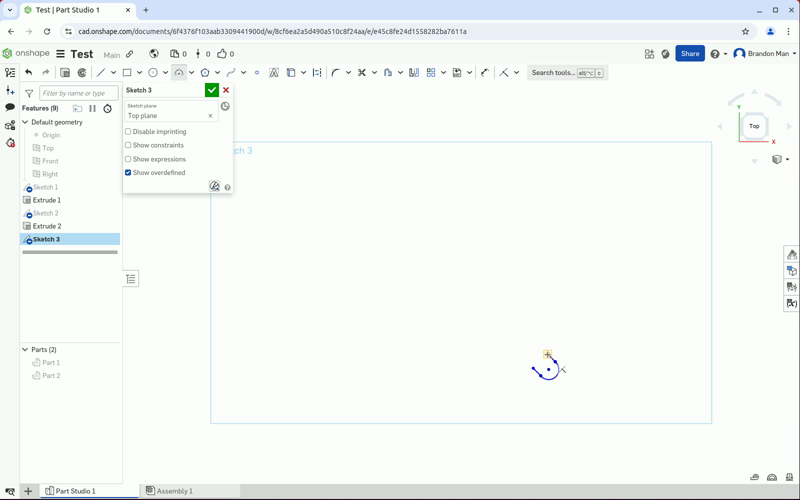
mouse_move(533, 368)
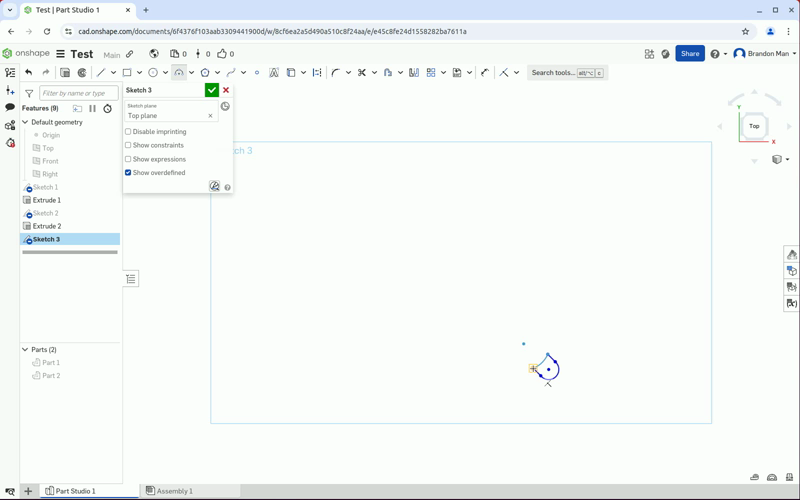
click(533, 368)
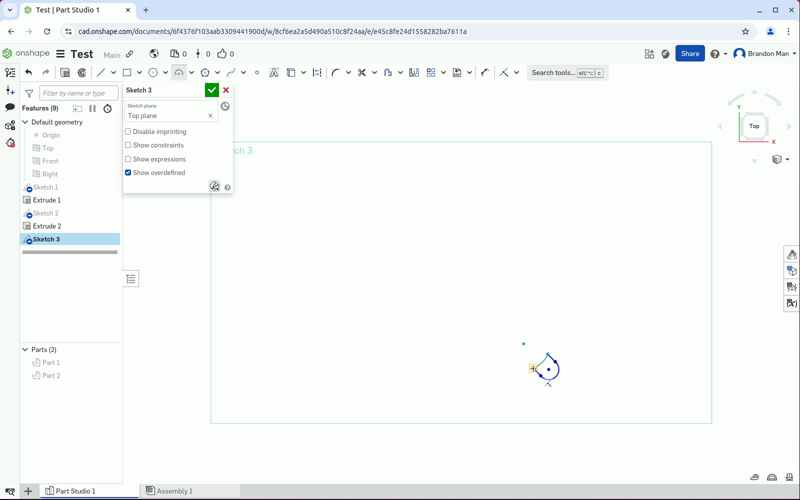
key_down(shift)
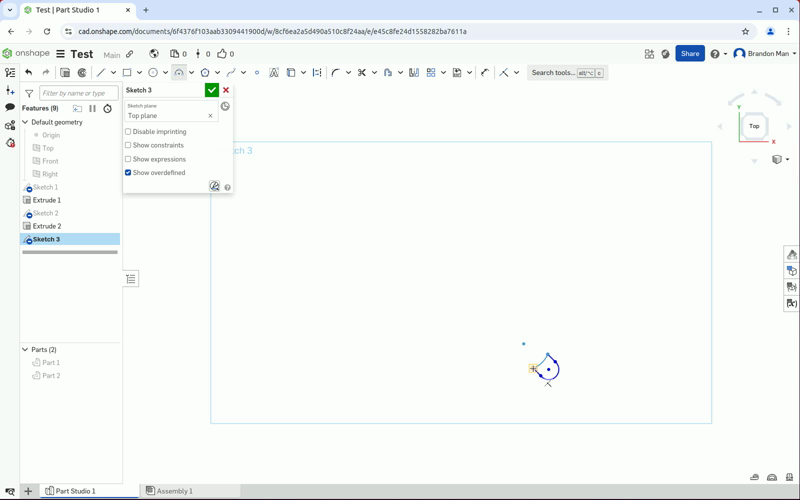
mouse_move(540, 361)
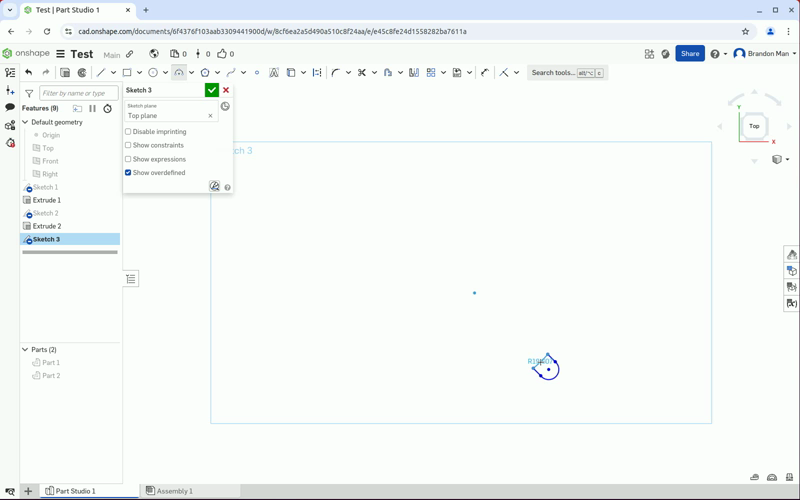
click(540, 361)
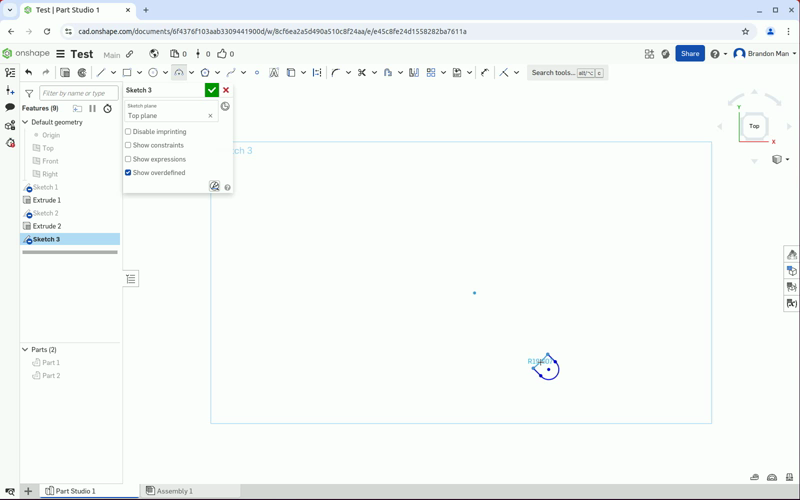
key_up(shift)
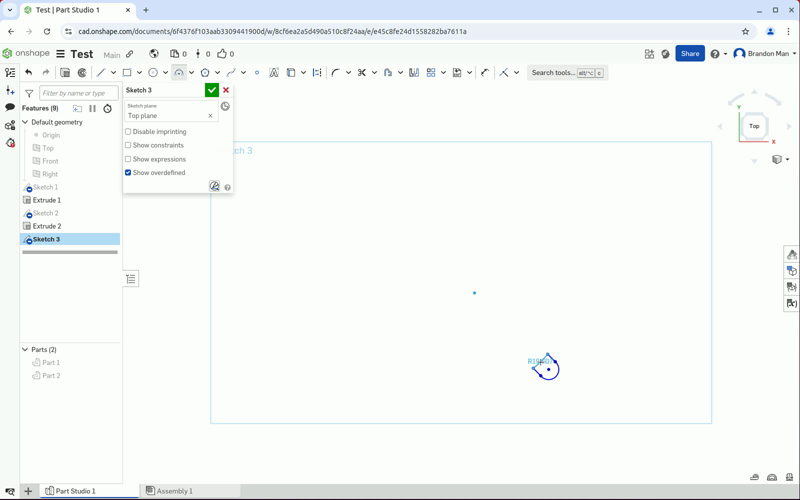
key(esc)
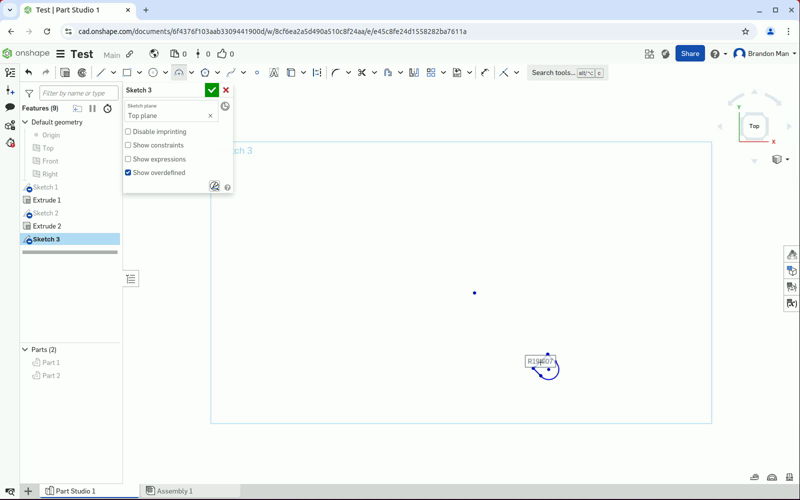
key(c)
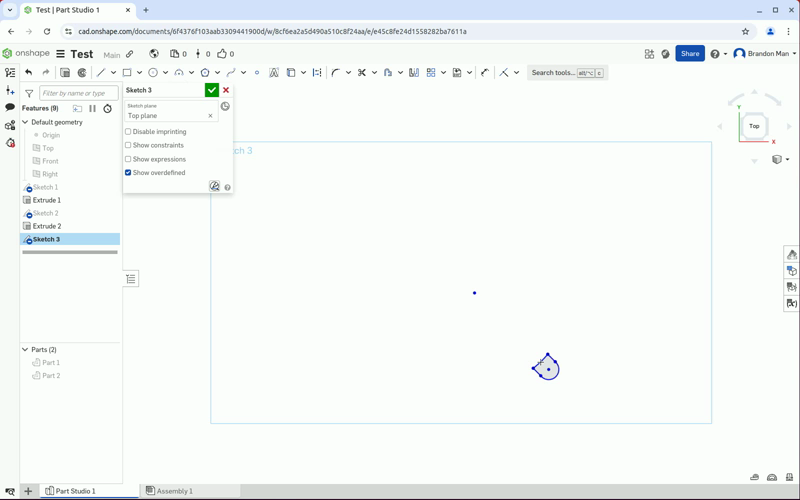
key_down(shift)
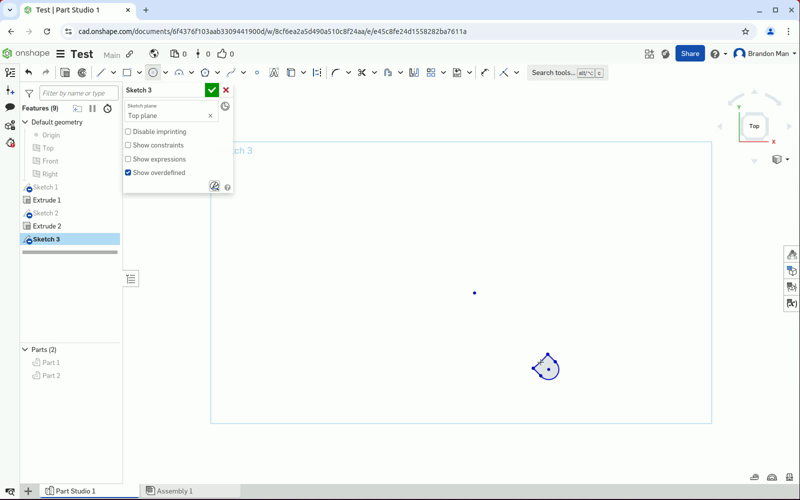
mouse_move(547, 368)
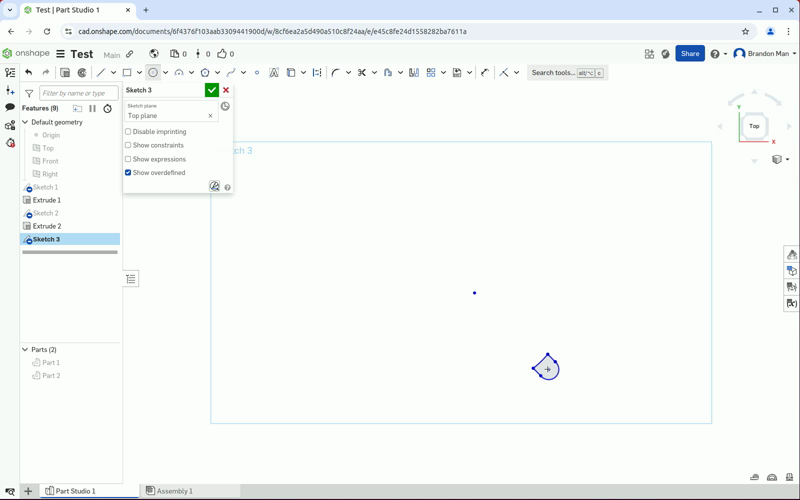
click(547, 368)
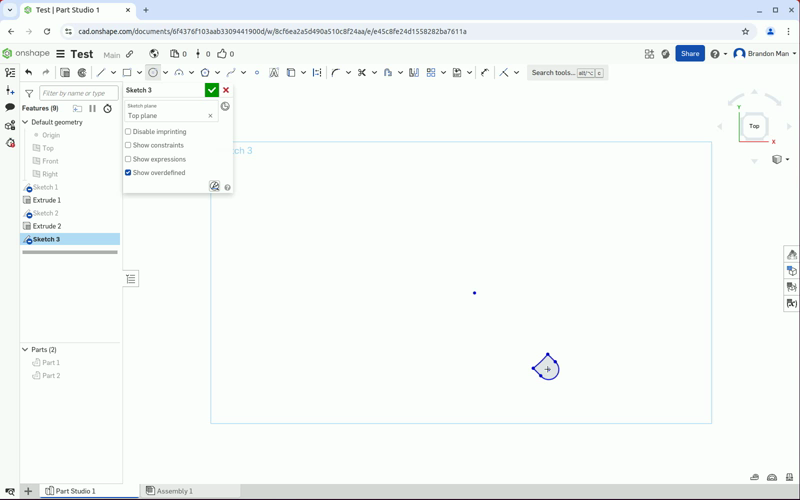
key_up(shift)
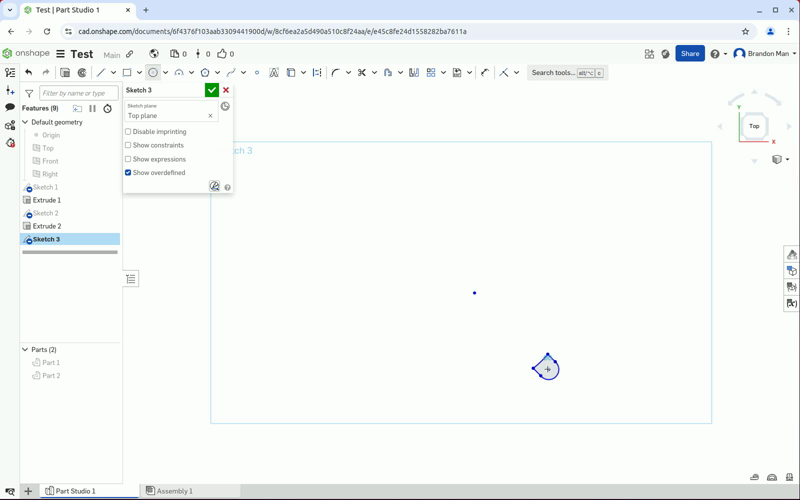
mouse_move(552, 368)
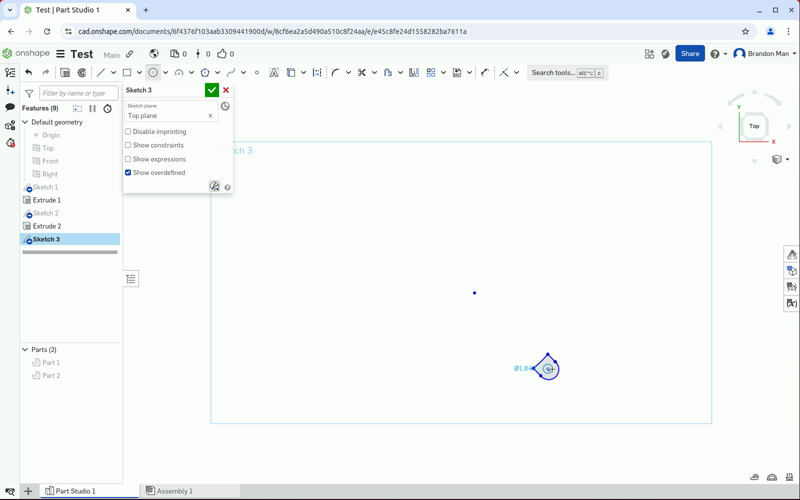
click(552, 368)
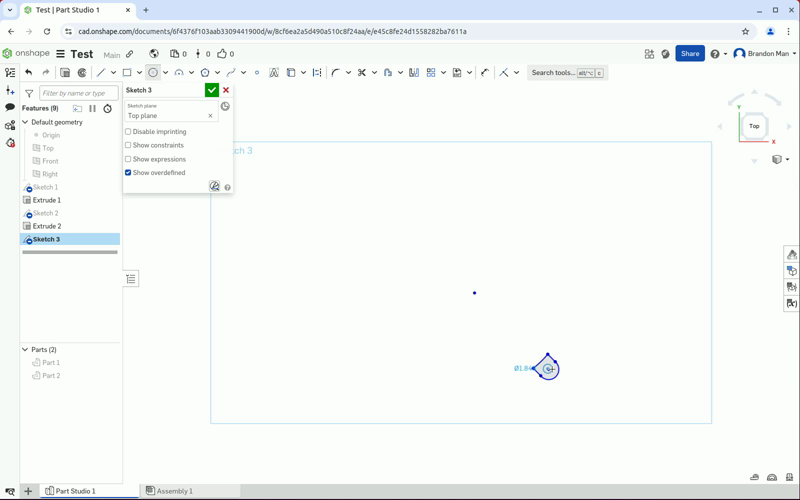
key(esc)
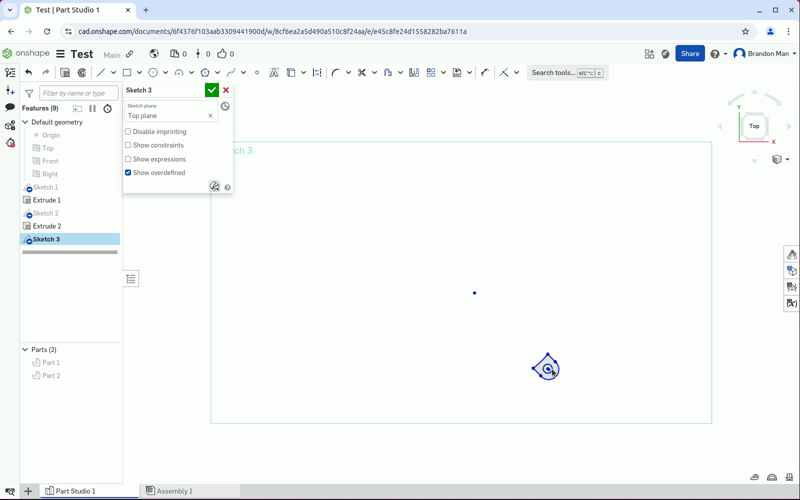
mouse_move(548, 358)
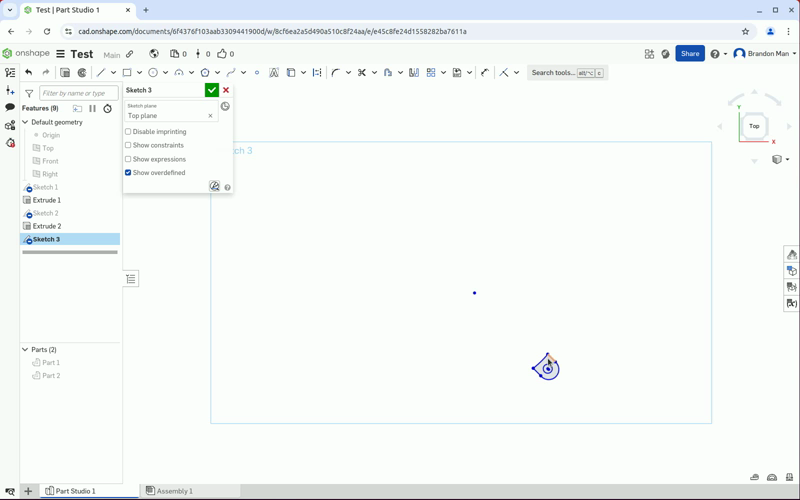
scroll(6)
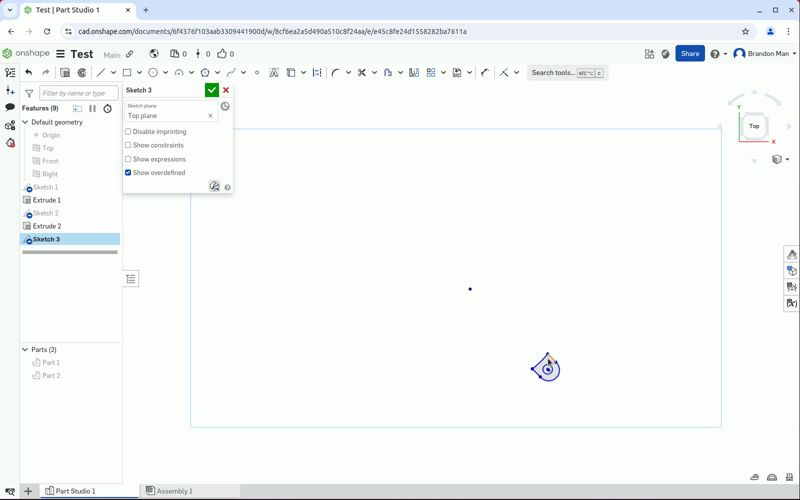
scroll(6)
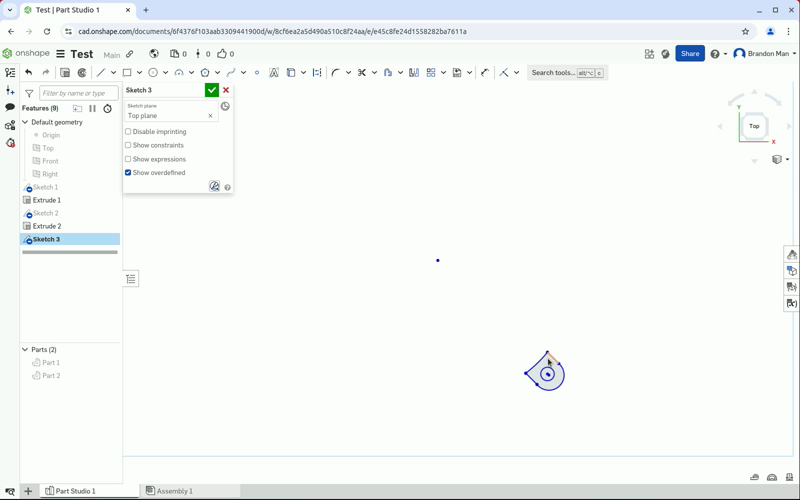
scroll(6)
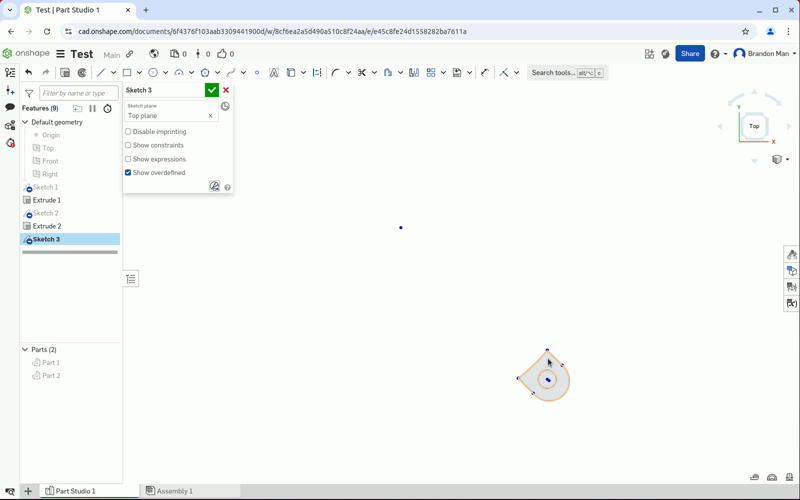
scroll(6)
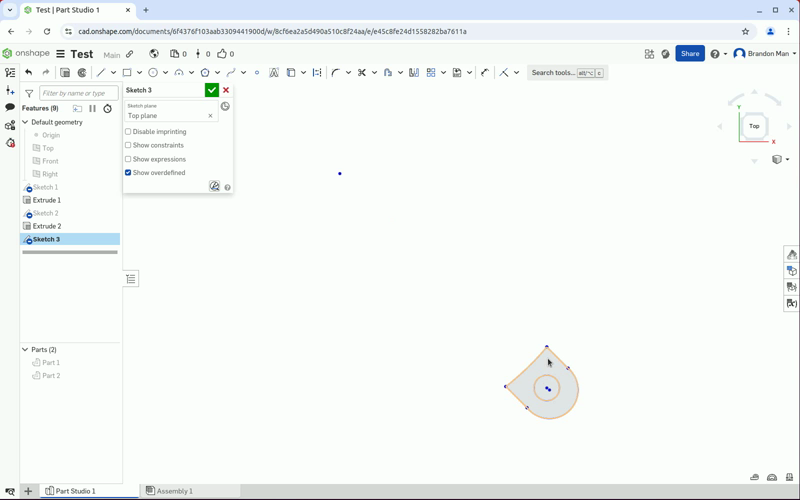
scroll(6)
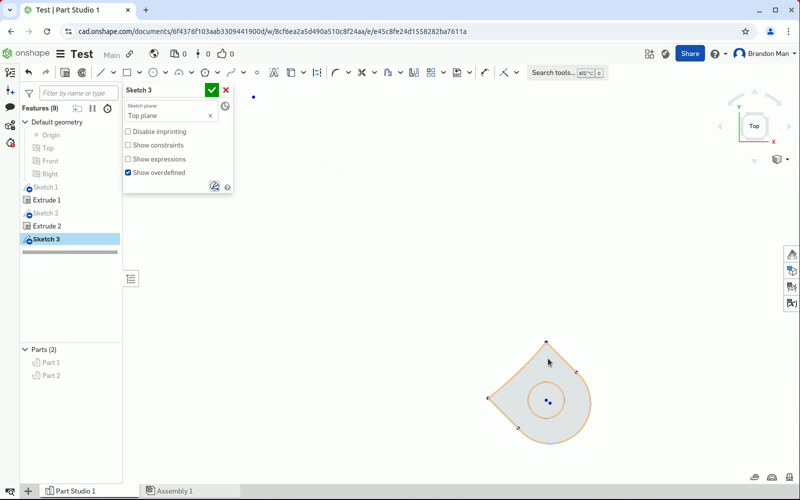
scroll(6)
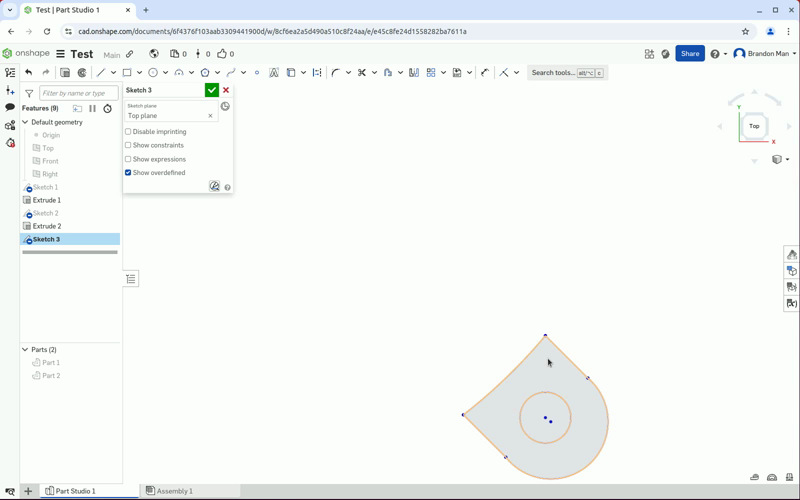
scroll(6)
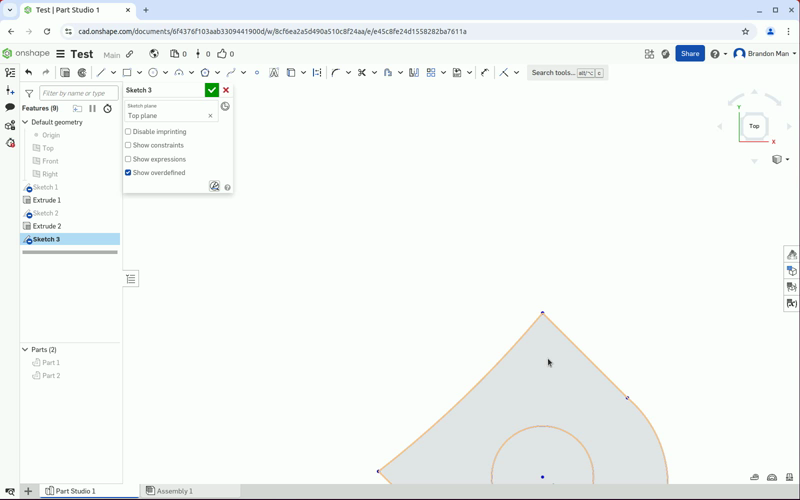
click(548, 358)
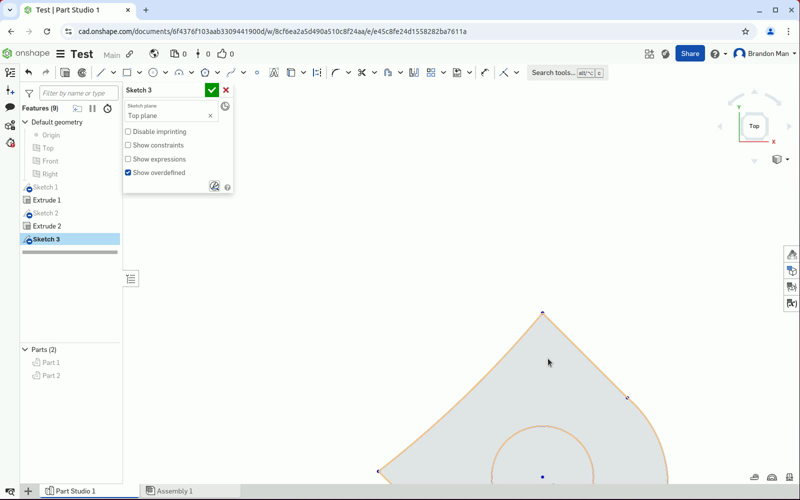
scroll(-6)
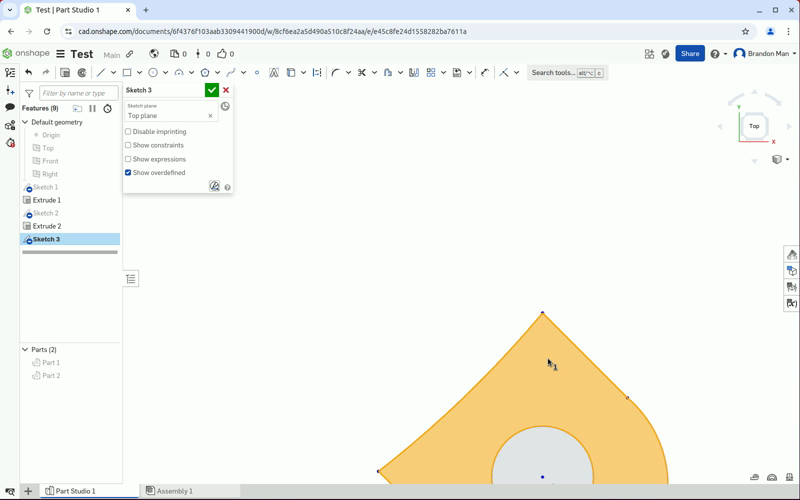
scroll(-6)
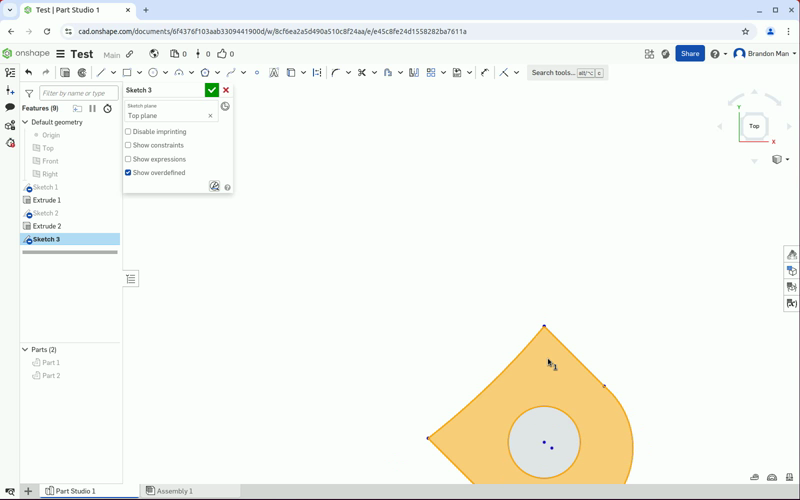
scroll(-6)
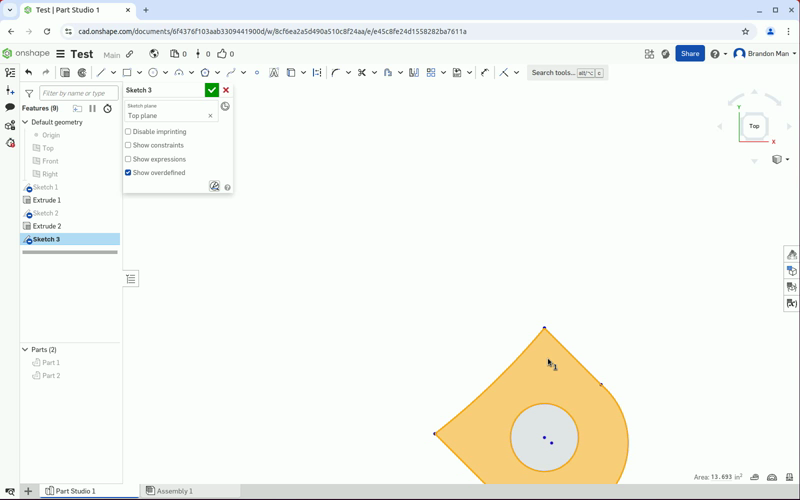
scroll(-6)
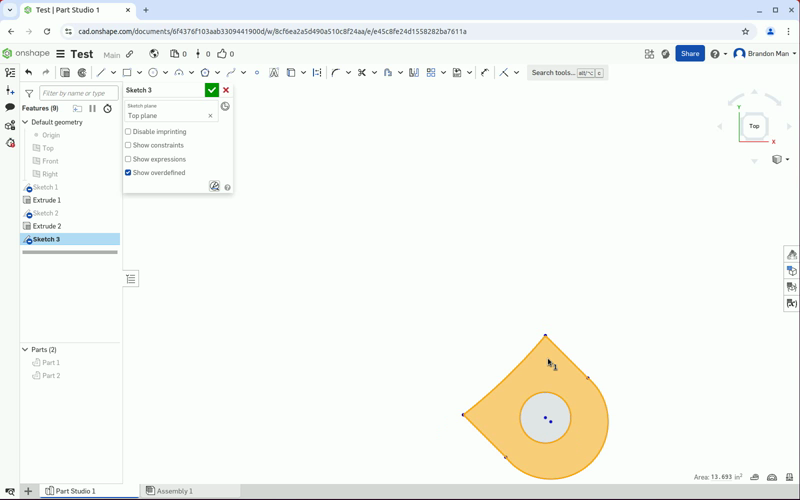
scroll(-6)
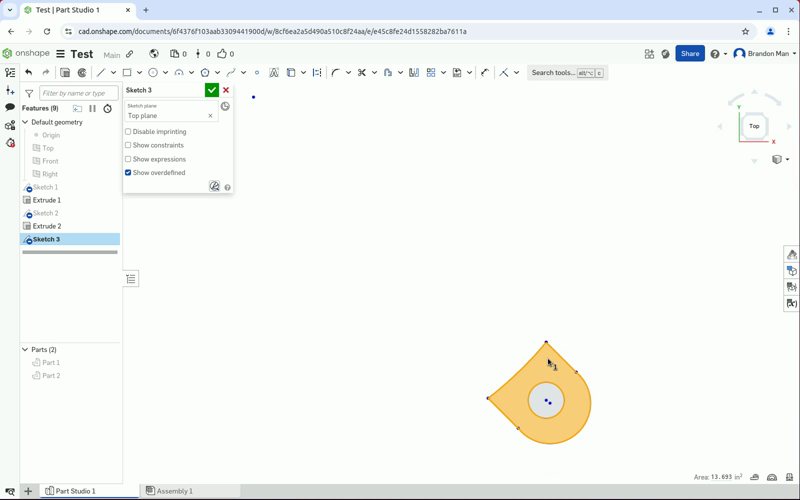
scroll(-6)
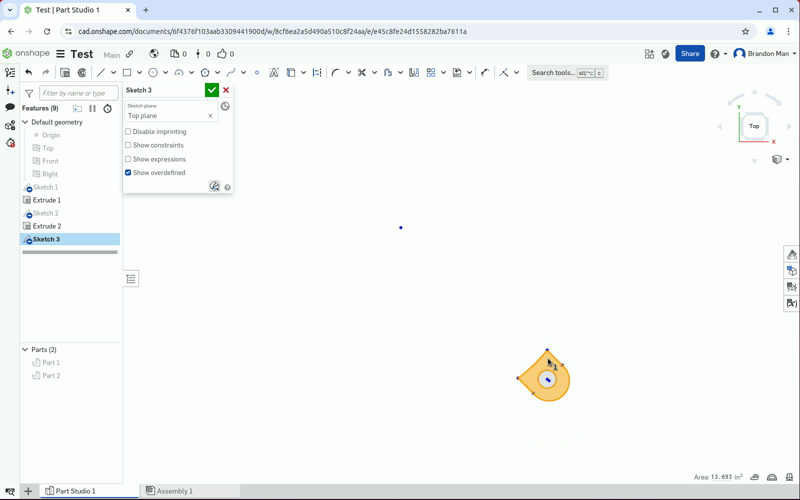
scroll(-6)
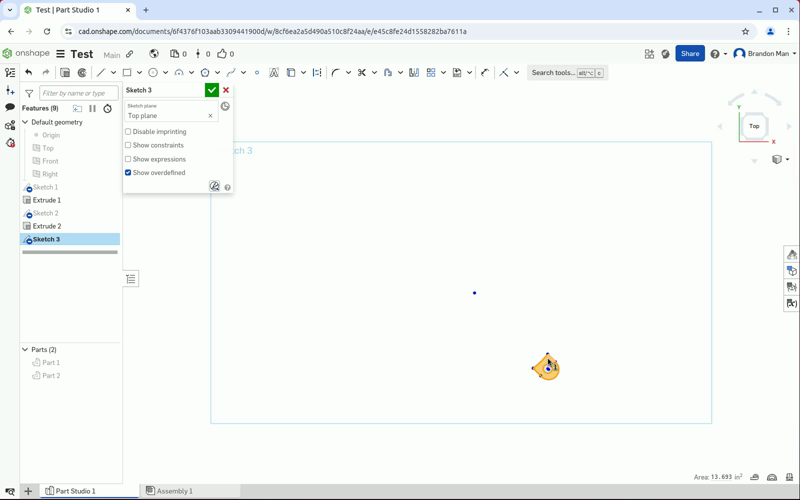
mouse_move(73, 352)
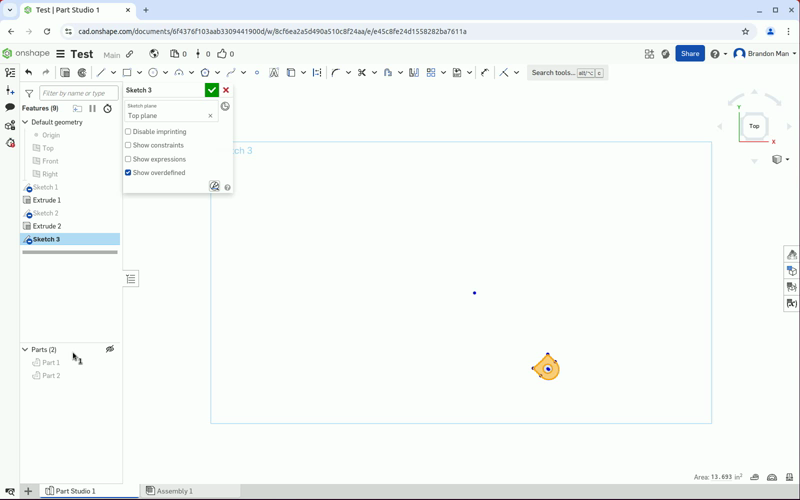
key(shift+y)
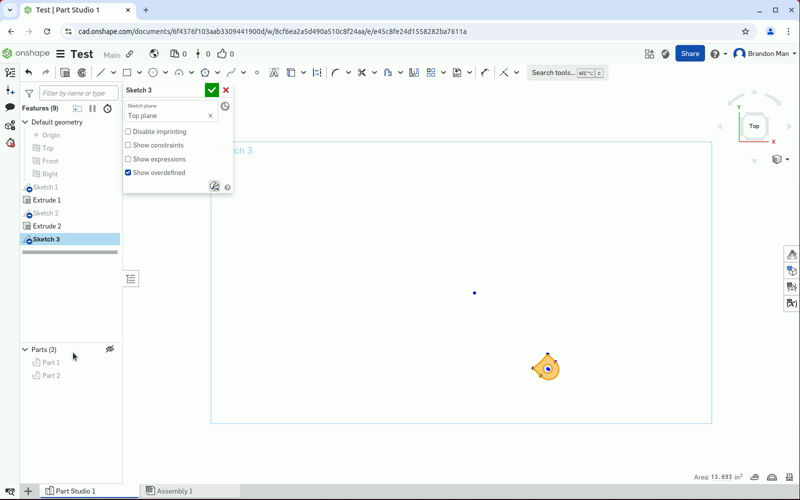
key(shift+e)
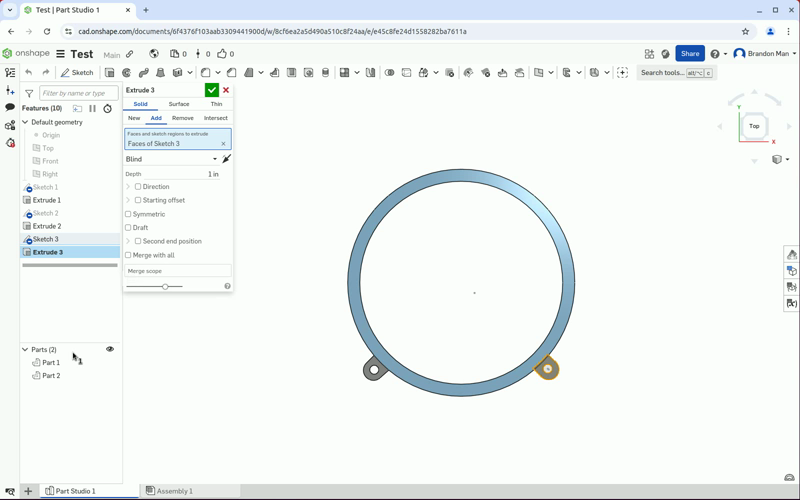
mouse_move(143, 106)
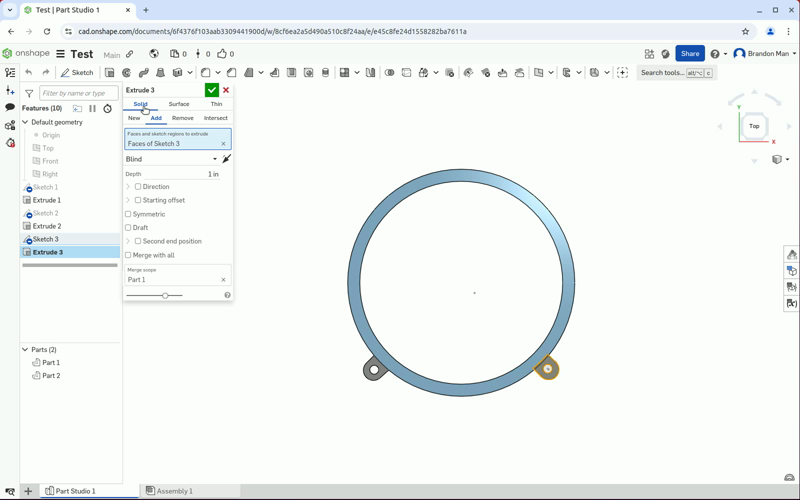
click(143, 106)
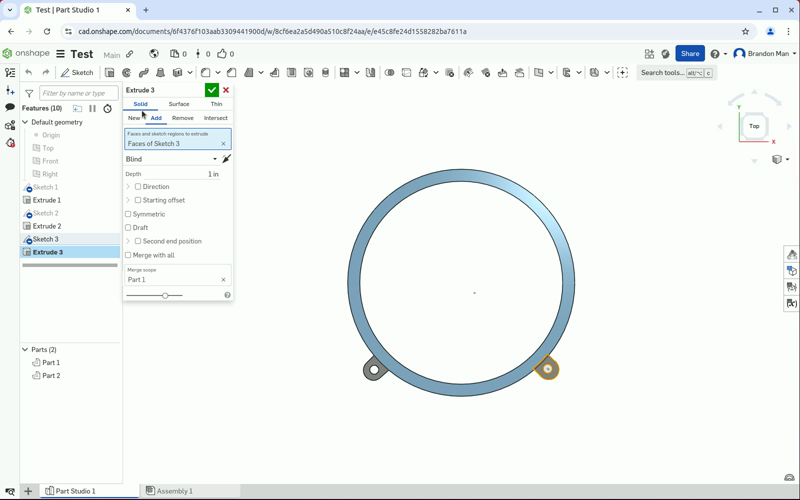
mouse_move(137, 120)
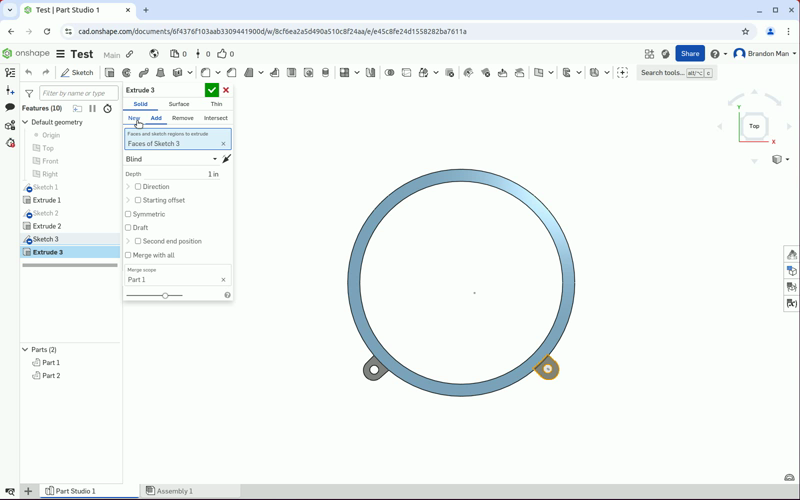
click(137, 120)
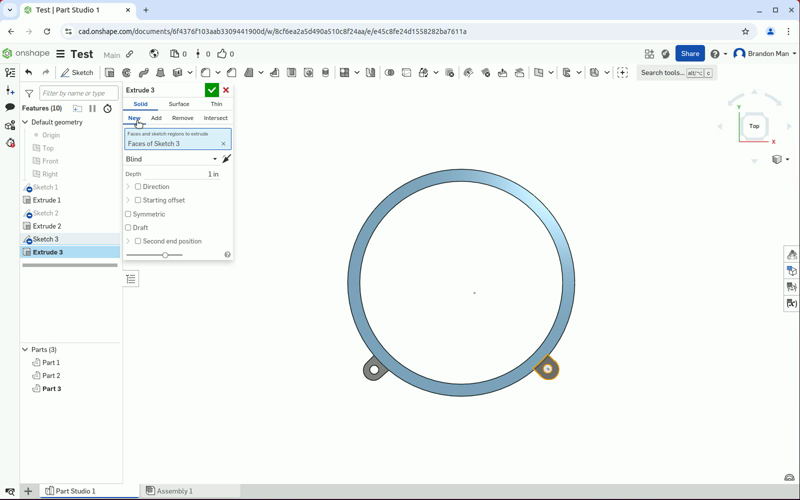
key(tab, 4)
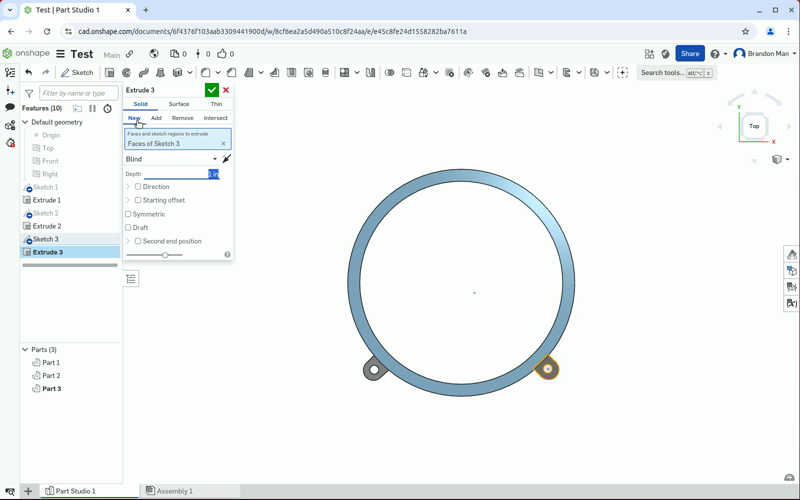
text(3.37)
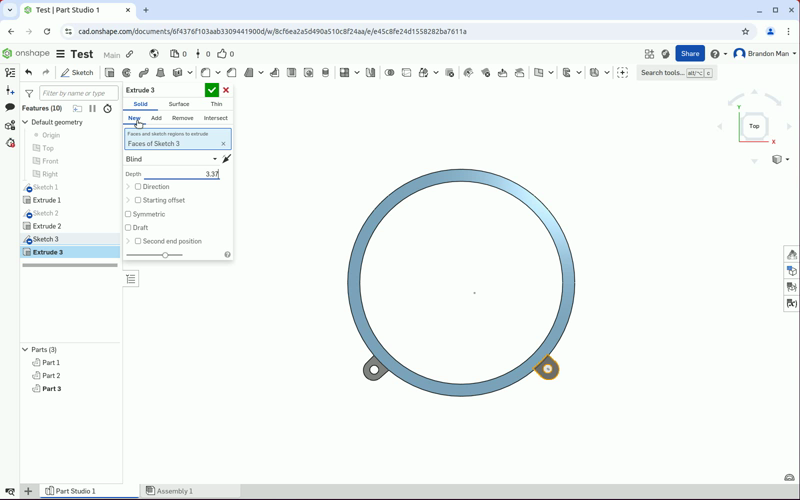
key(enter)
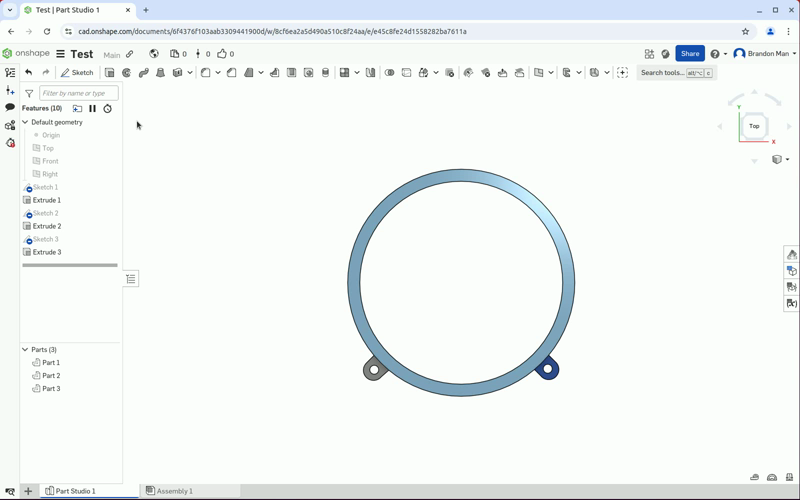
key(shift+h)
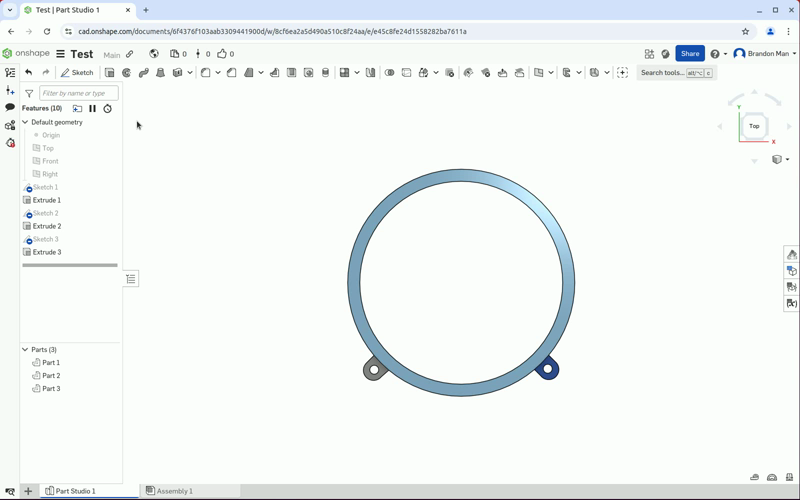
key(shift+h)
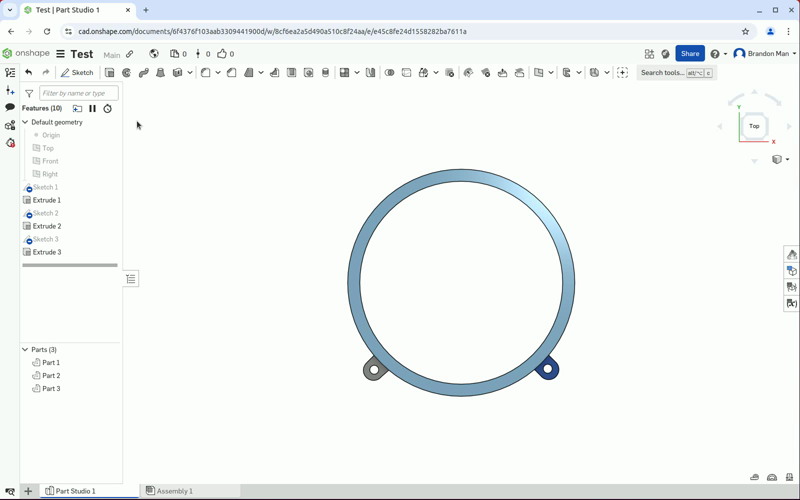
mouse_move(73, 189)
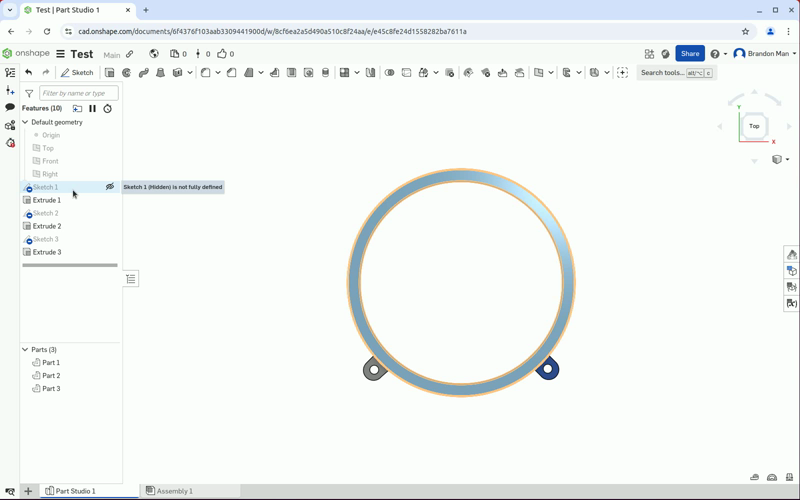
click(73, 189)
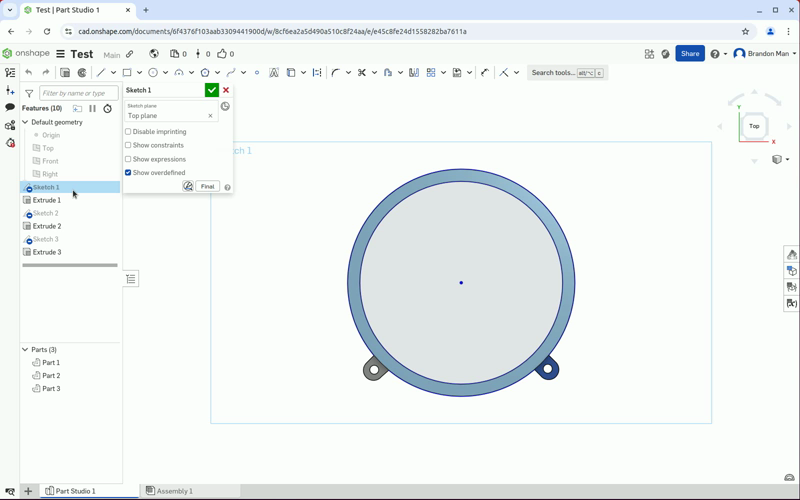
mouse_move(229, 92)
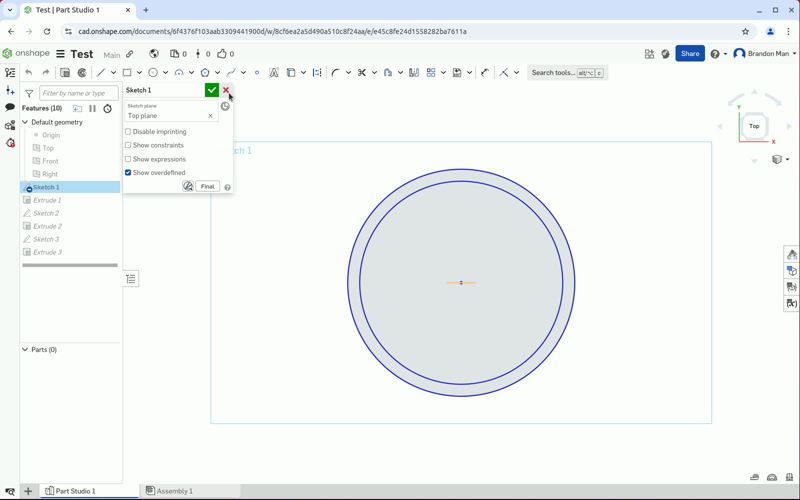
click(229, 92)
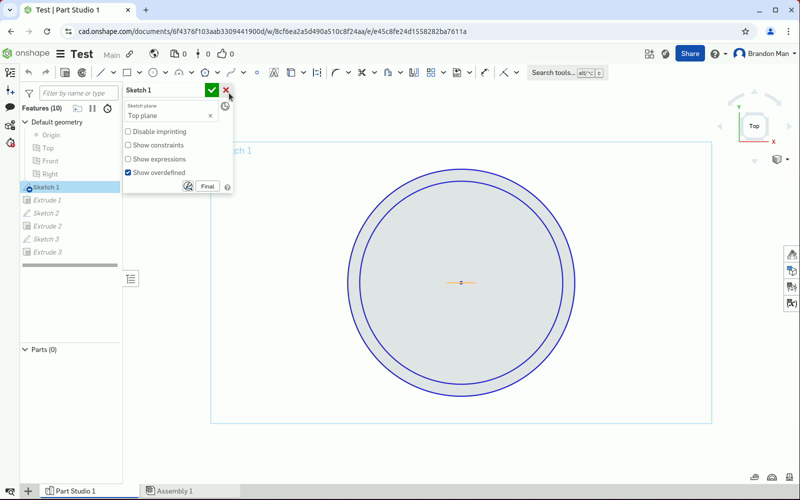
key(shift+s)
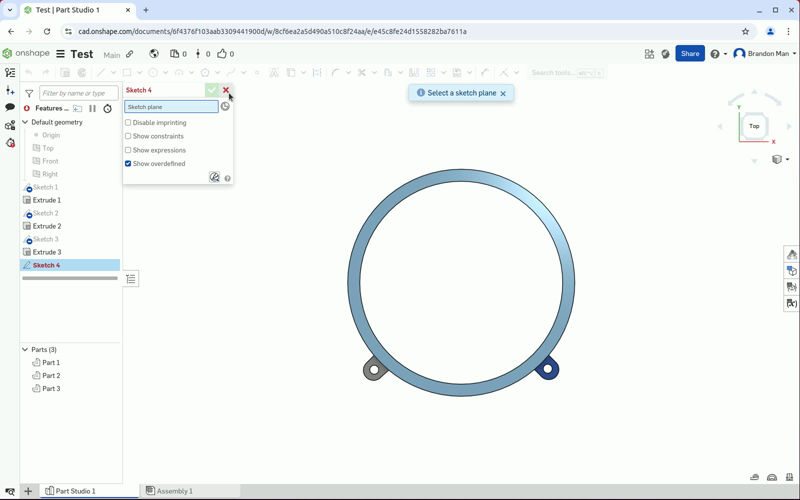
mouse_move(73, 150)
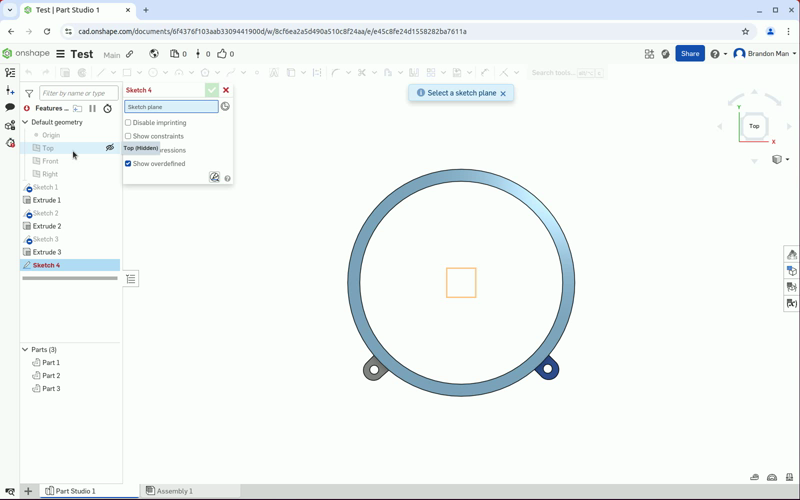
click(73, 150)
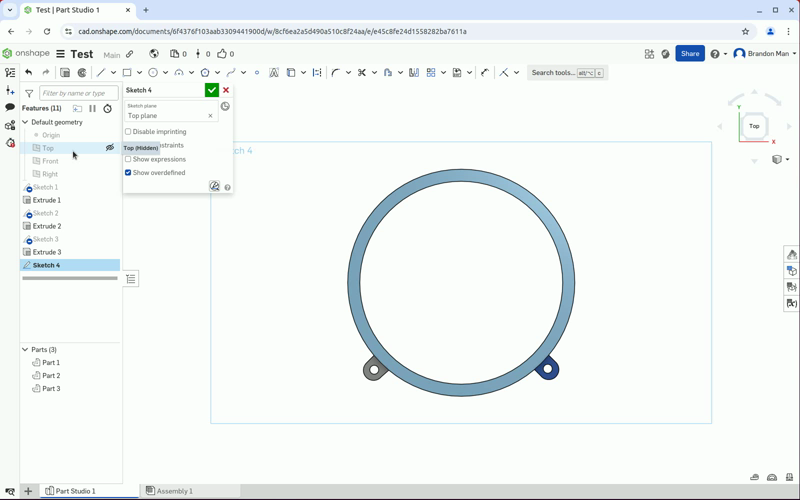
mouse_move(73, 352)
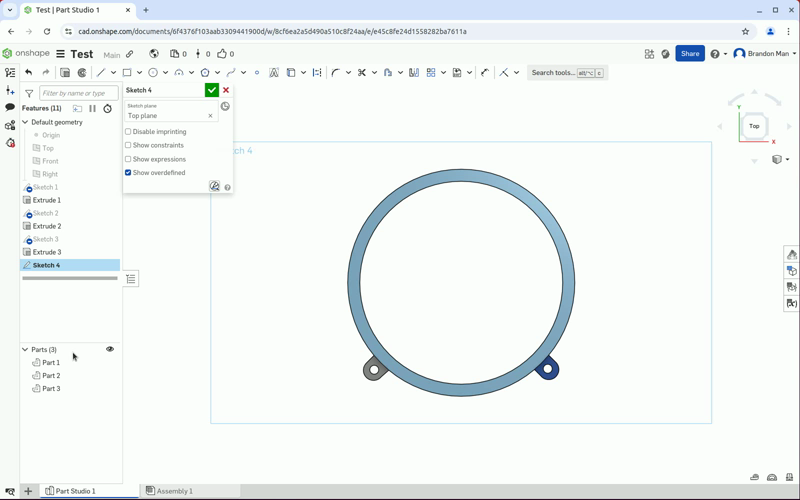
key(y)
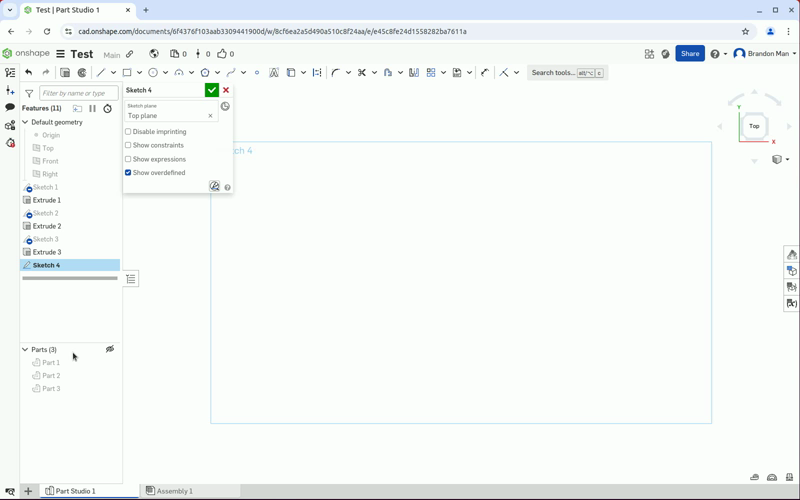
key(a)
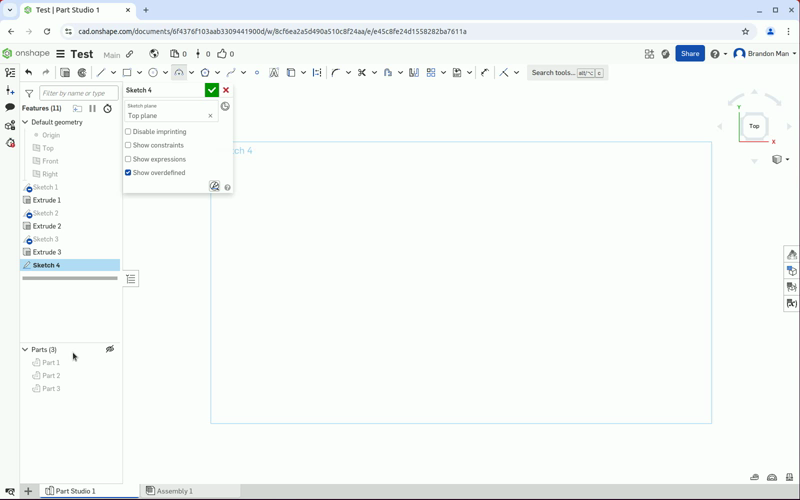
key_down(shift)
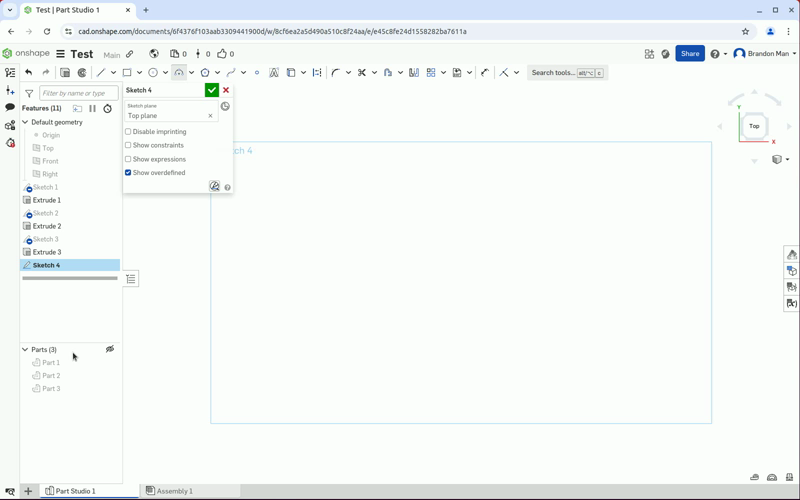
mouse_move(533, 197)
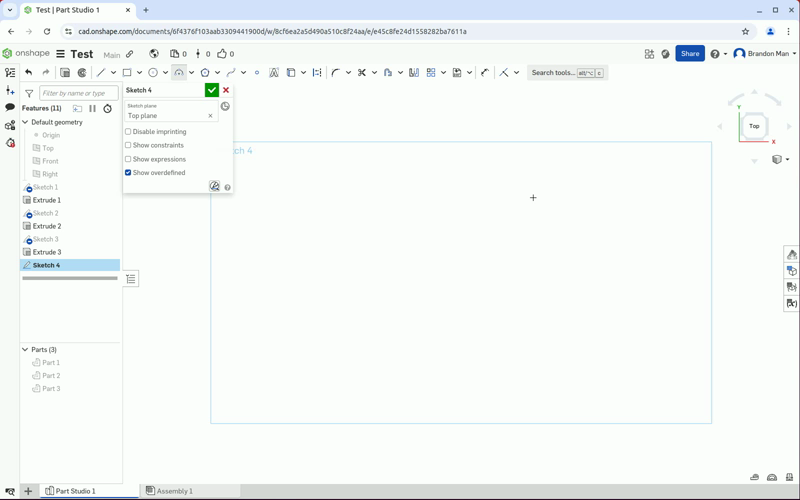
click(533, 197)
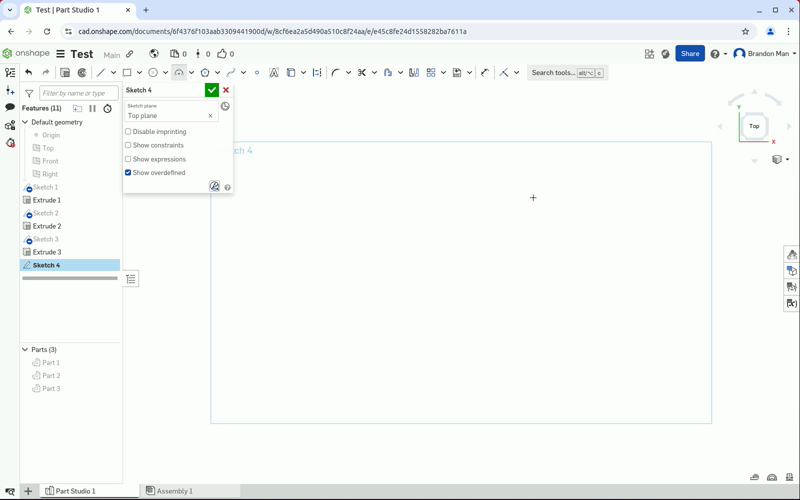
key_up(shift)
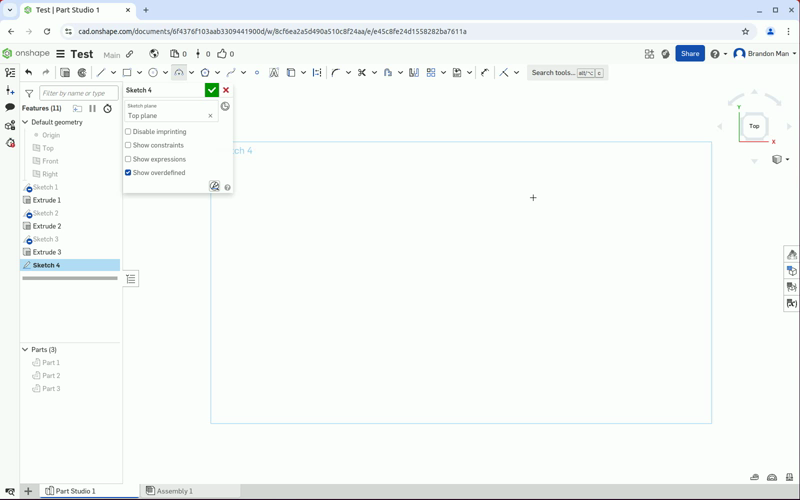
key_down(shift)
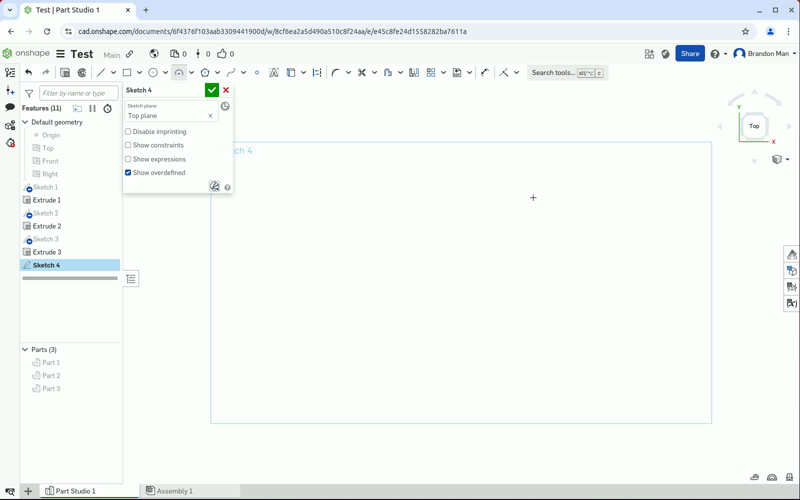
mouse_move(547, 211)
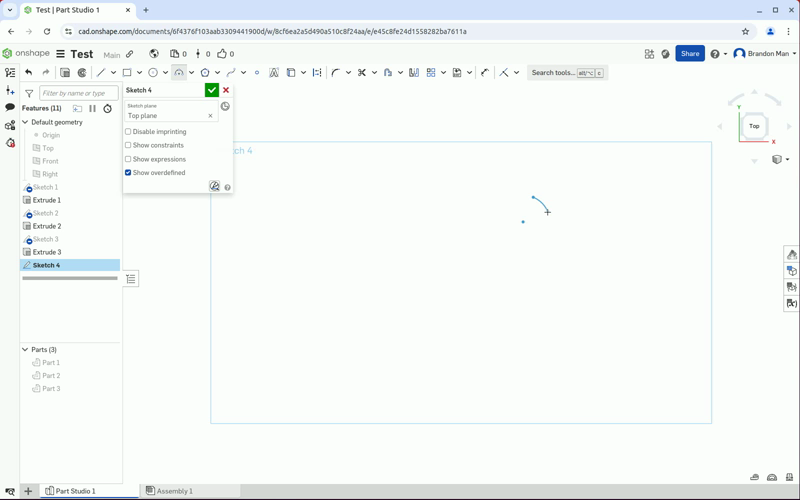
click(547, 211)
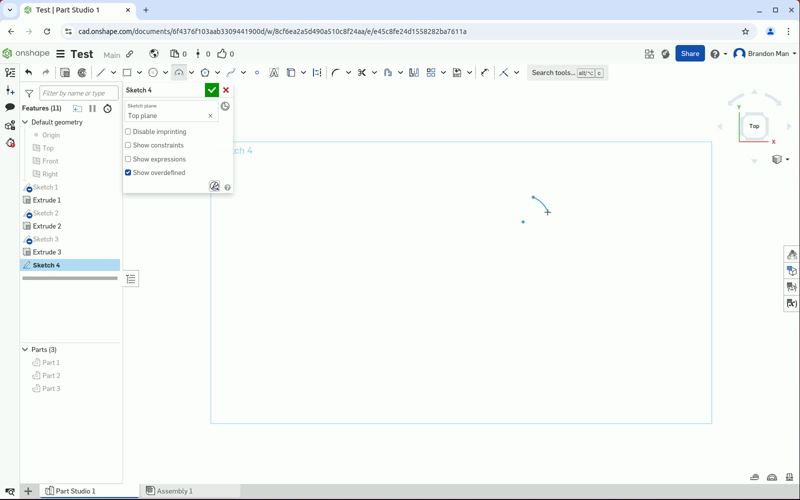
mouse_move(540, 204)
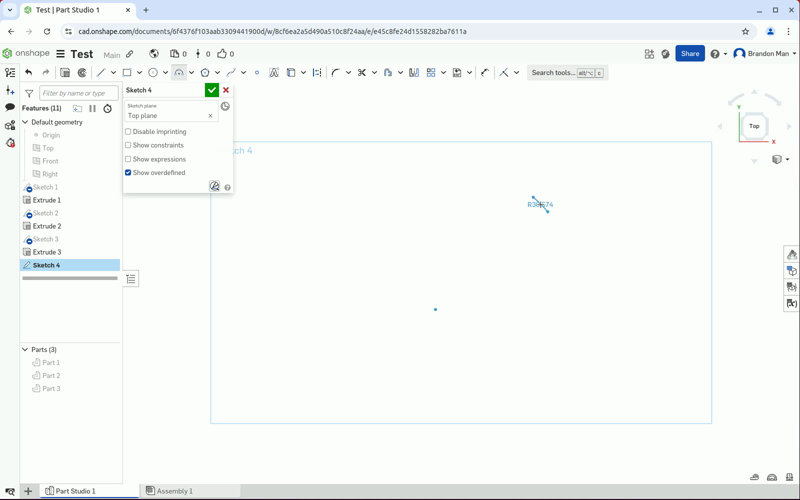
click(540, 204)
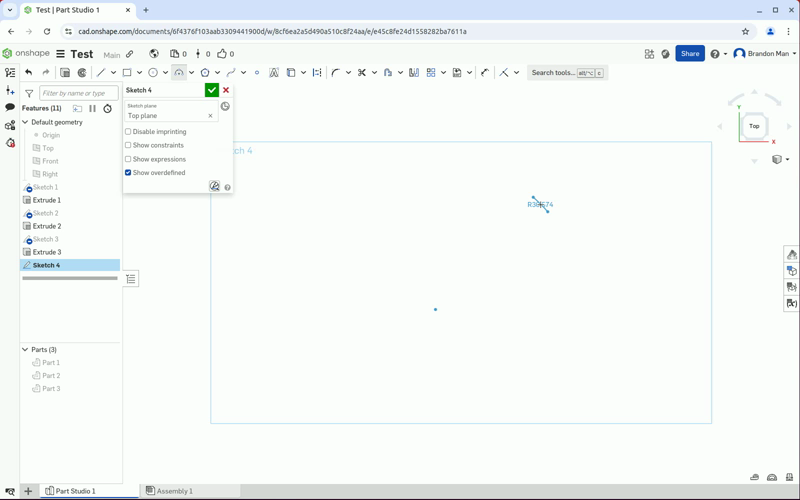
key_up(shift)
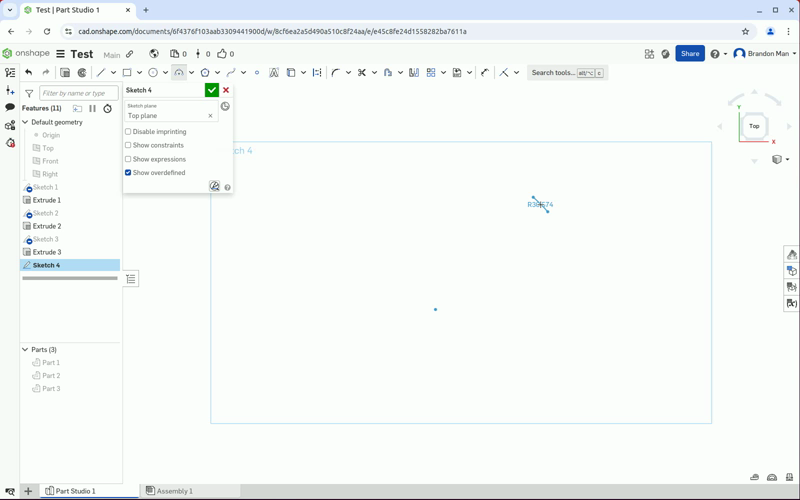
key(esc)
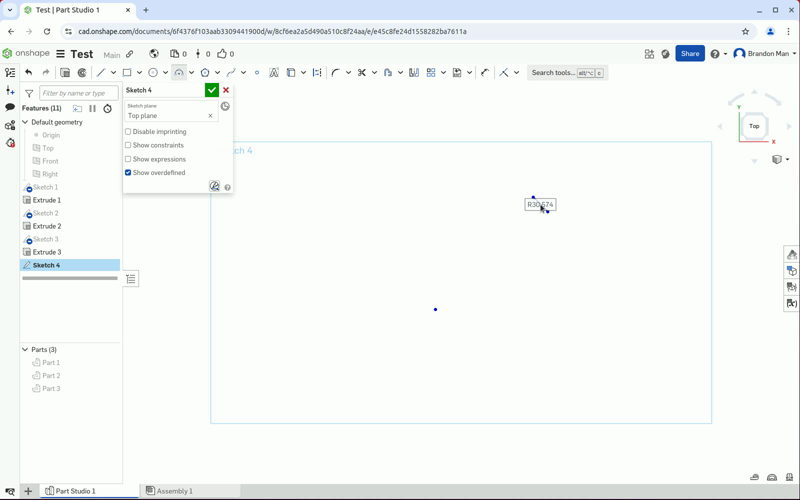
key(l)
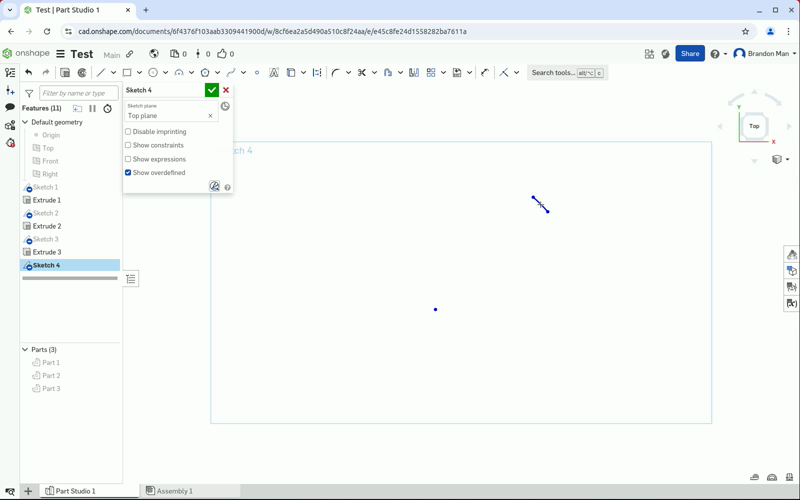
mouse_move(547, 211)
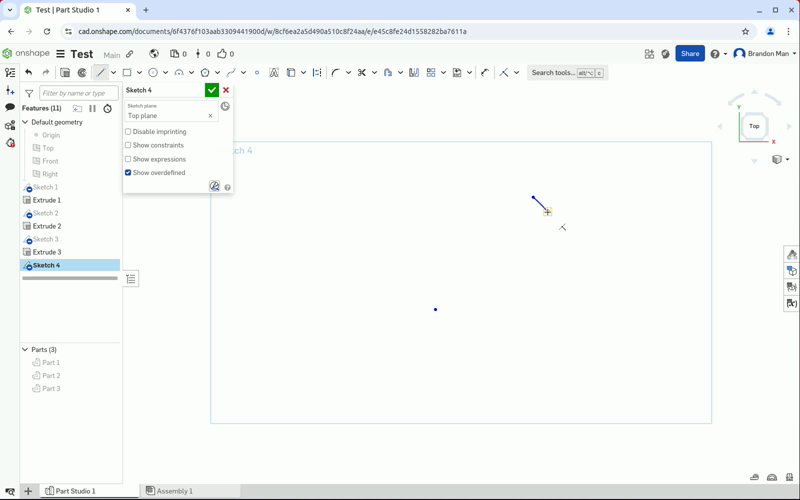
click(547, 211)
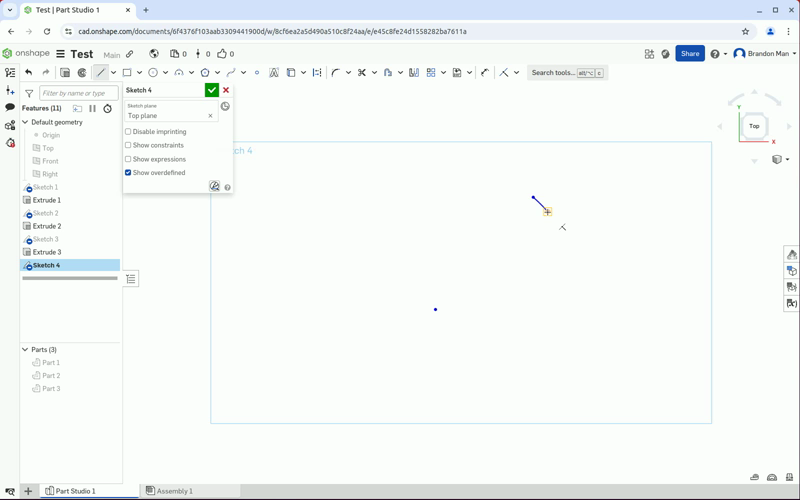
key_down(shift)
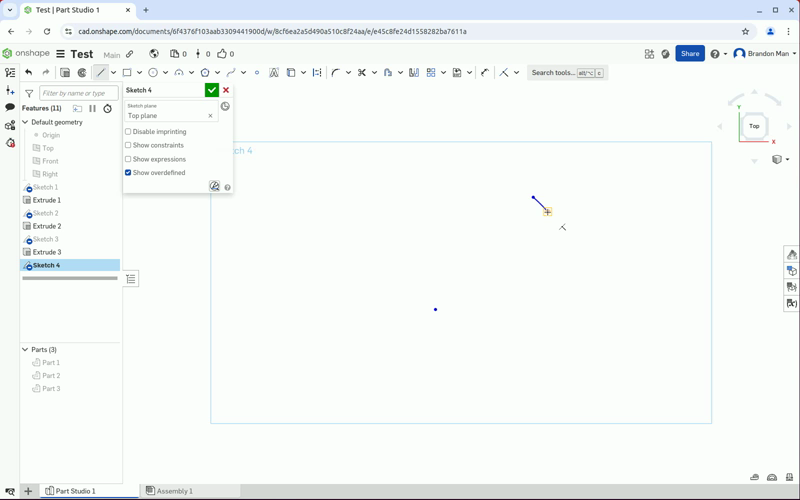
mouse_move(577, 211)
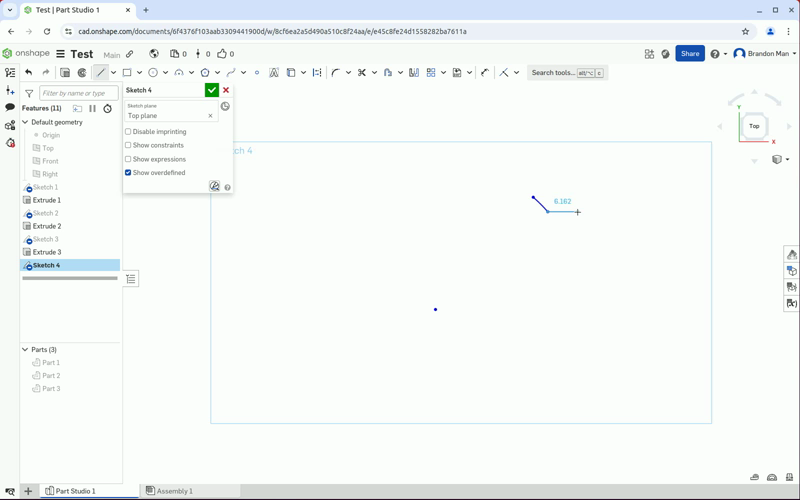
mouse_move(555, 204)
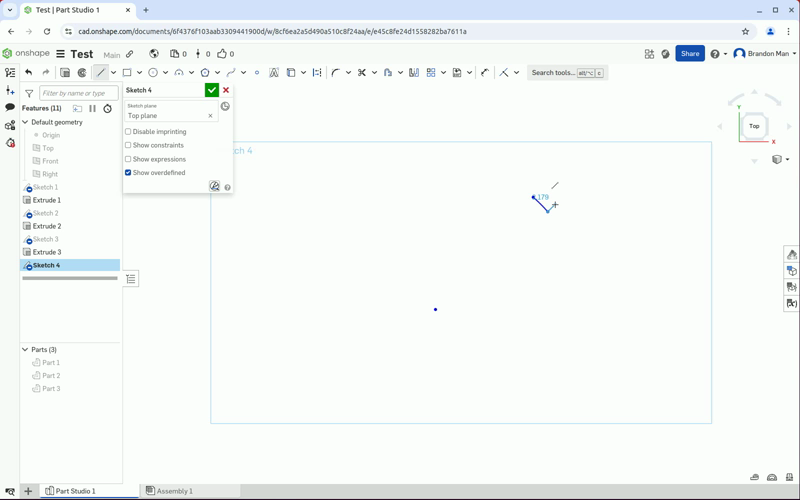
click(555, 204)
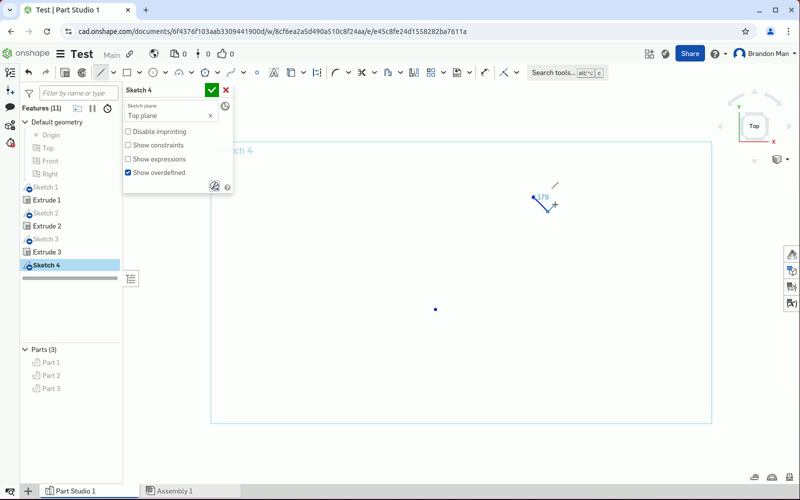
key_up(shift)
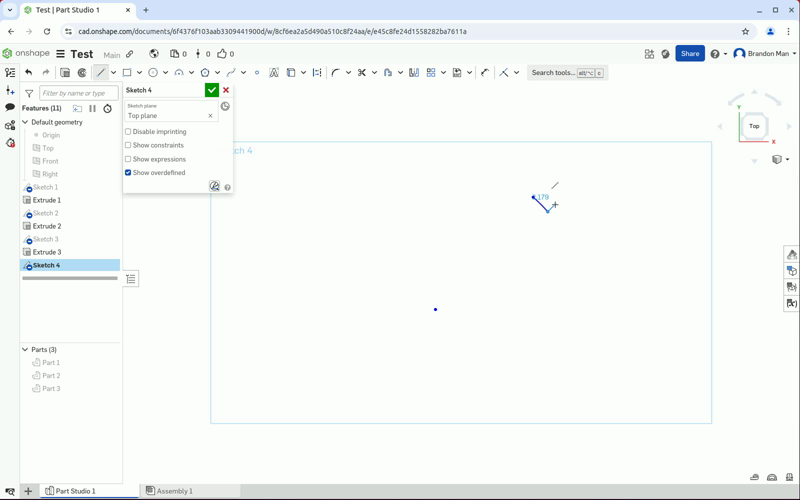
key(esc)
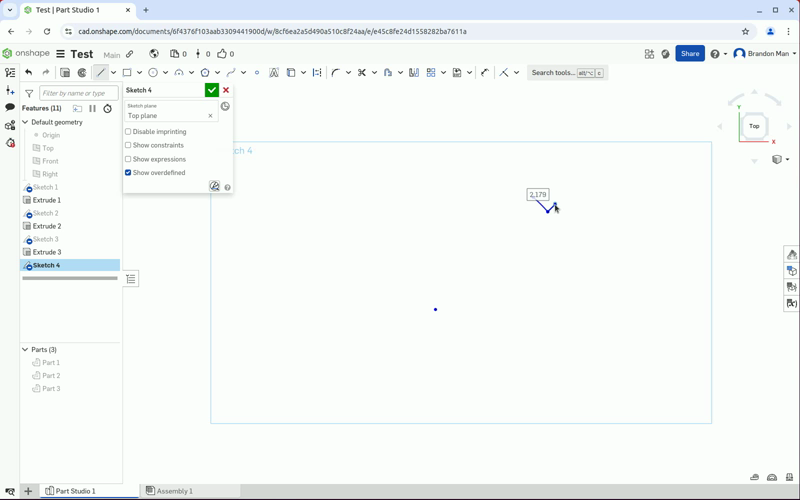
key(a)
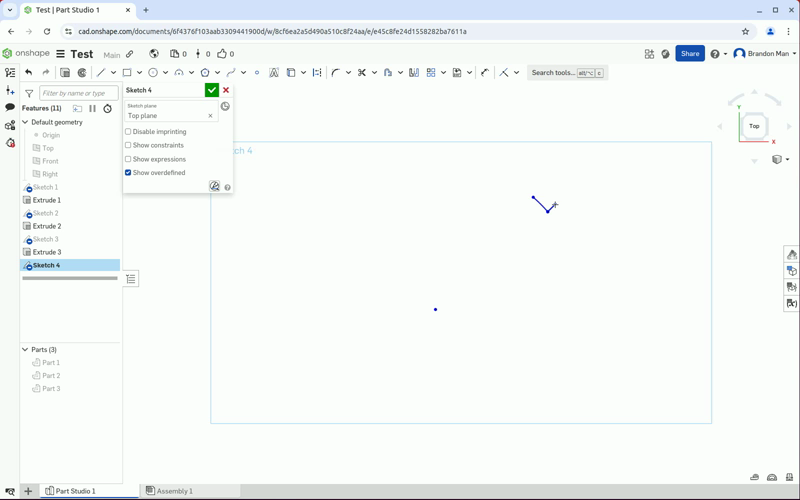
mouse_move(555, 204)
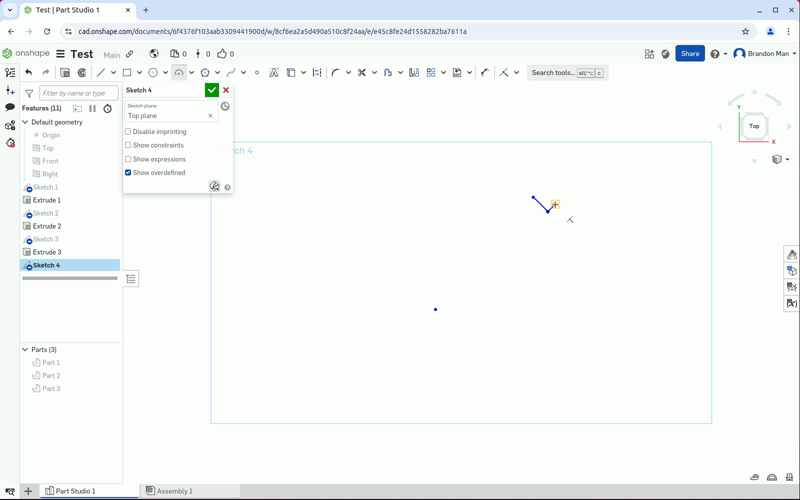
click(555, 204)
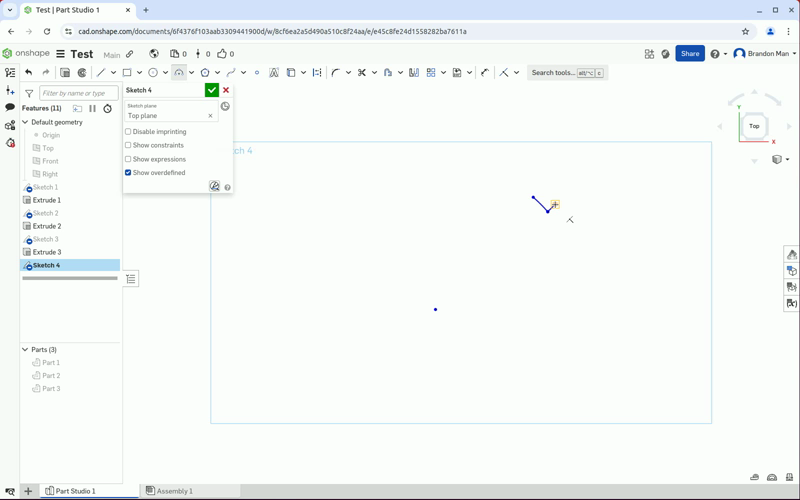
key_down(shift)
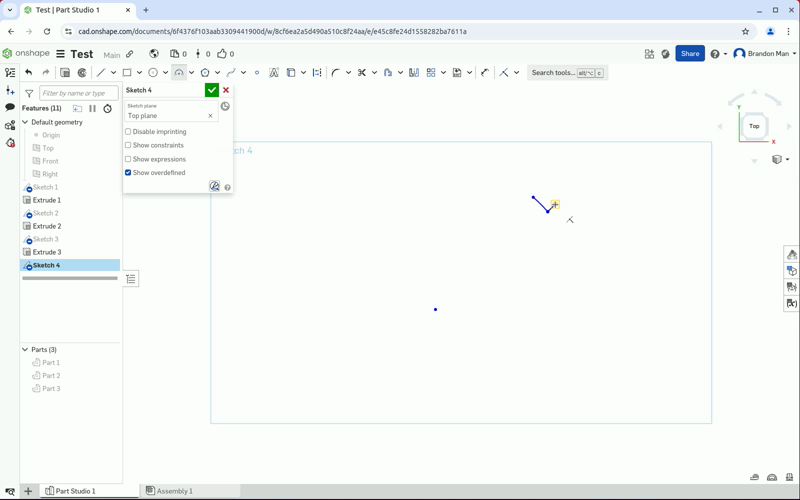
mouse_move(540, 189)
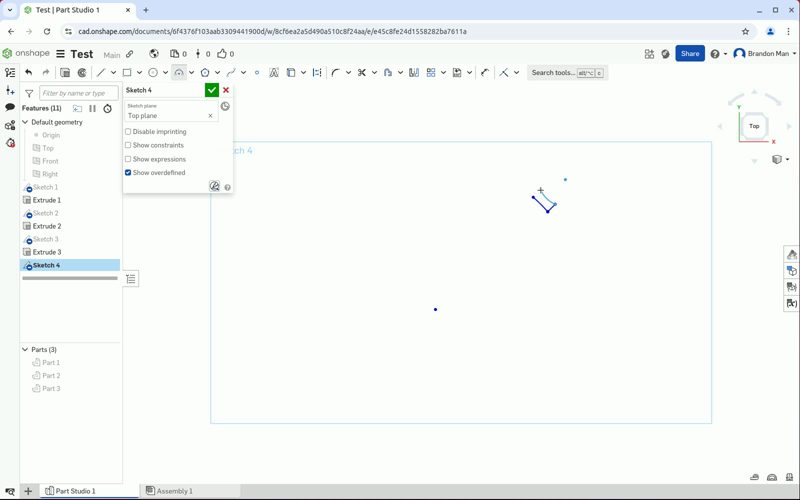
click(540, 189)
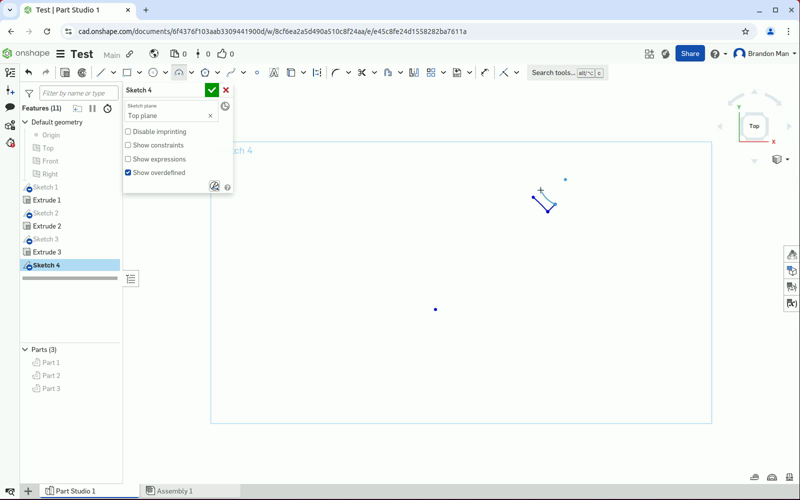
mouse_move(555, 189)
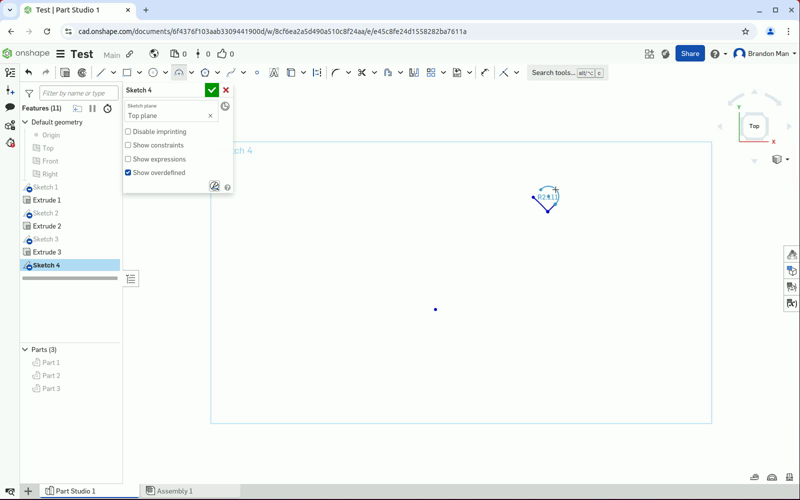
click(555, 189)
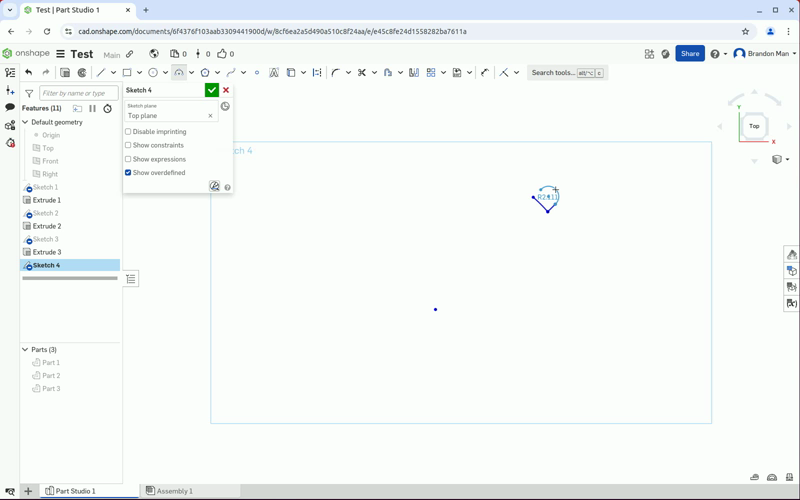
key_up(shift)
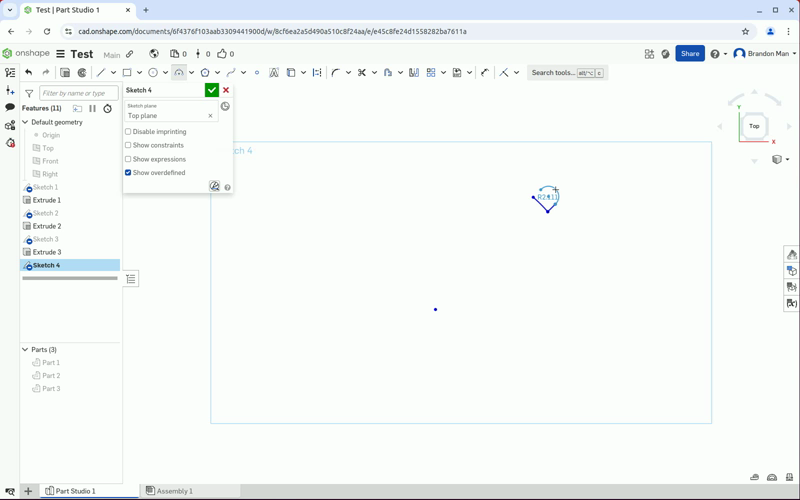
key(esc)
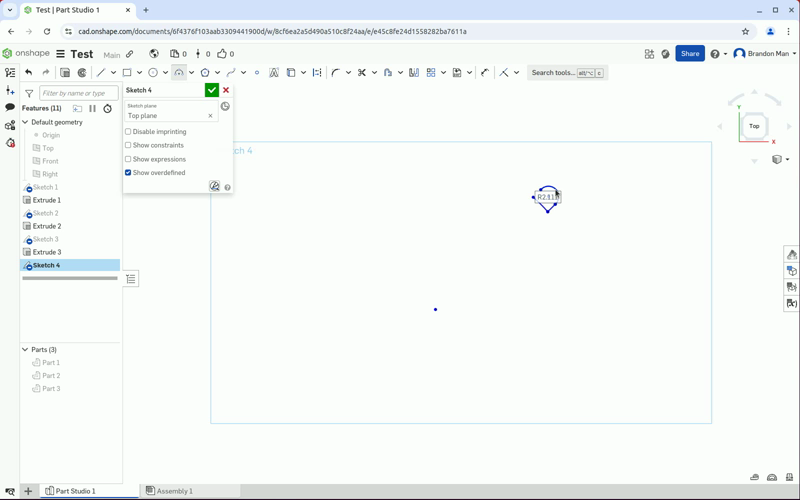
key(l)
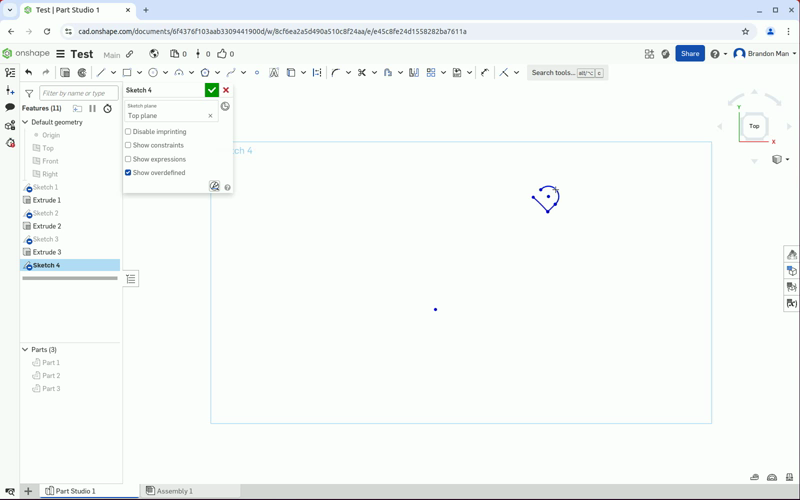
mouse_move(540, 189)
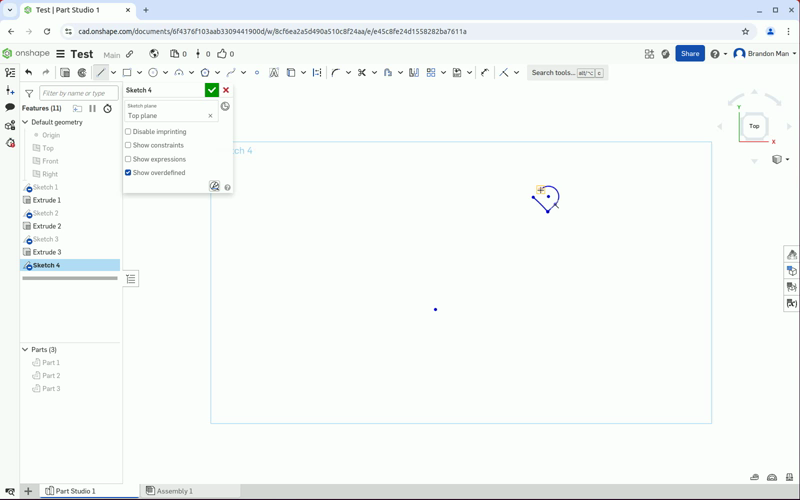
click(540, 189)
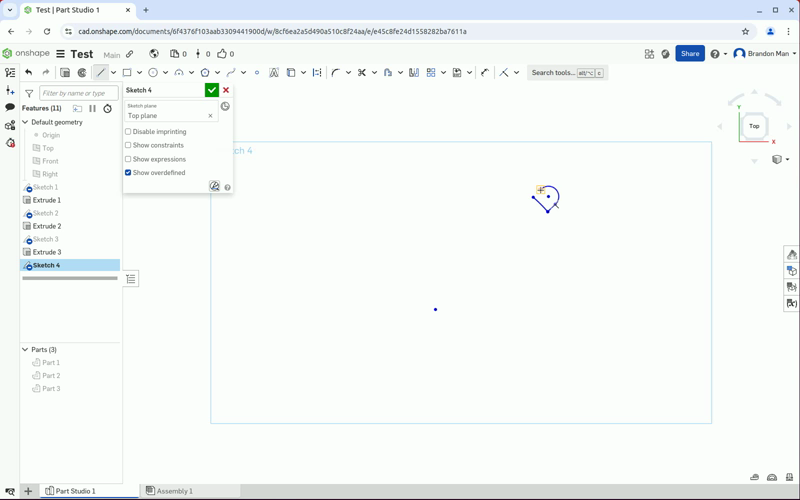
mouse_move(570, 189)
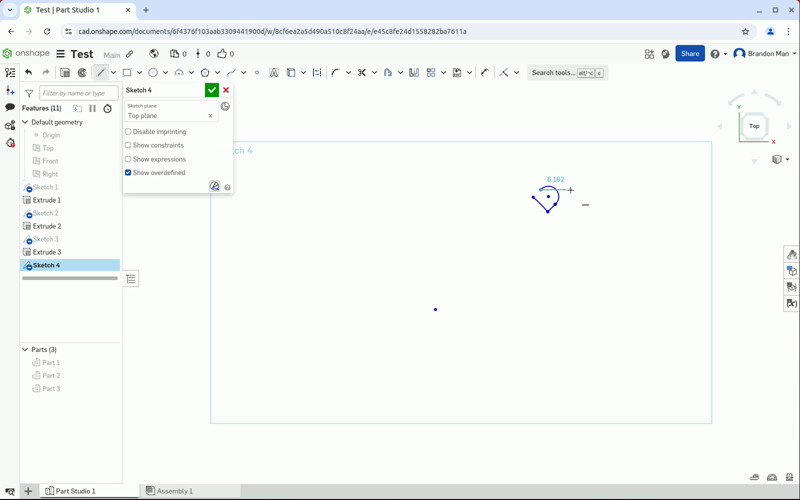
key_down(shift)
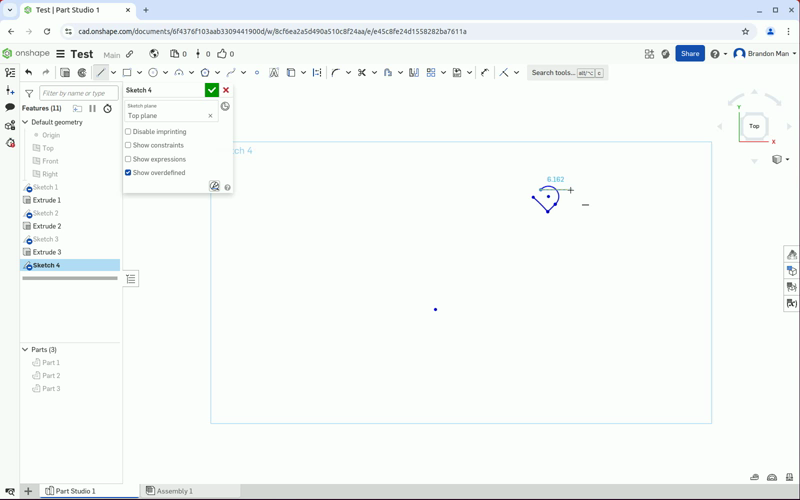
mouse_move(533, 197)
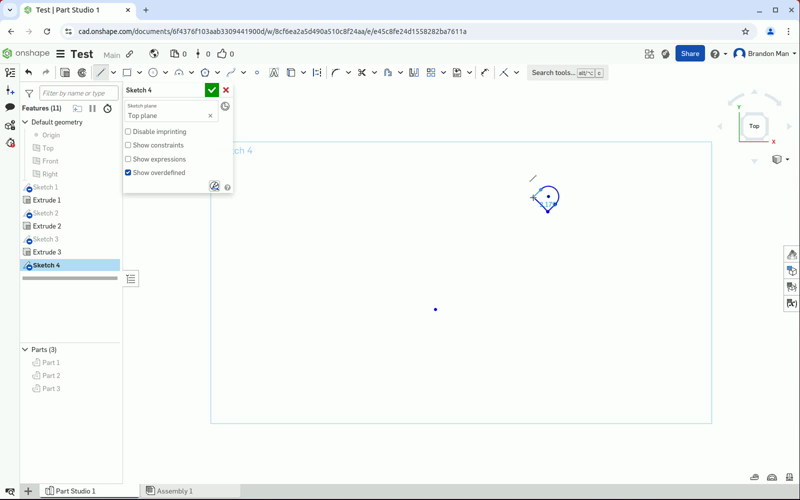
key_up(shift)
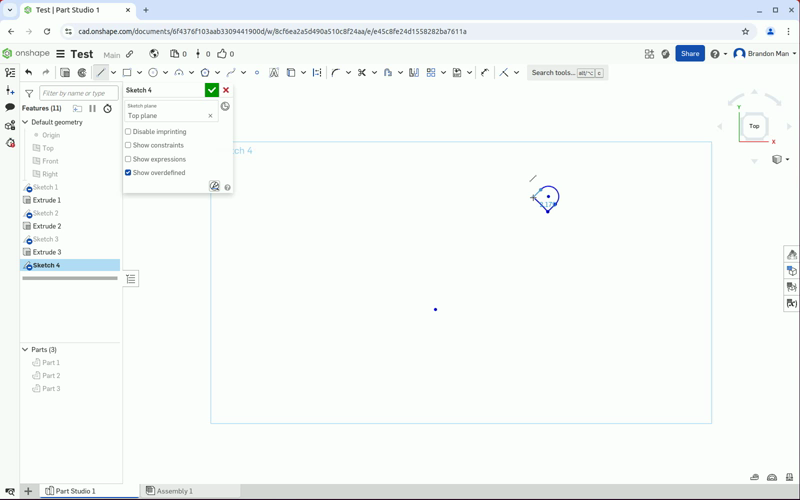
click(533, 197)
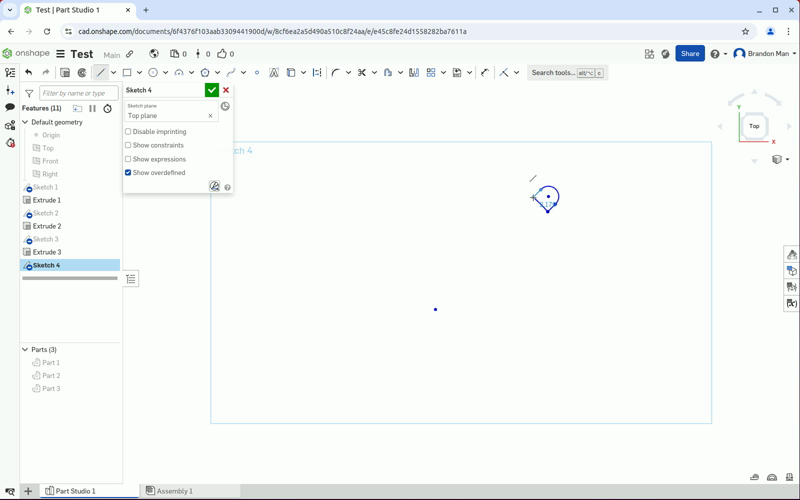
key(esc)
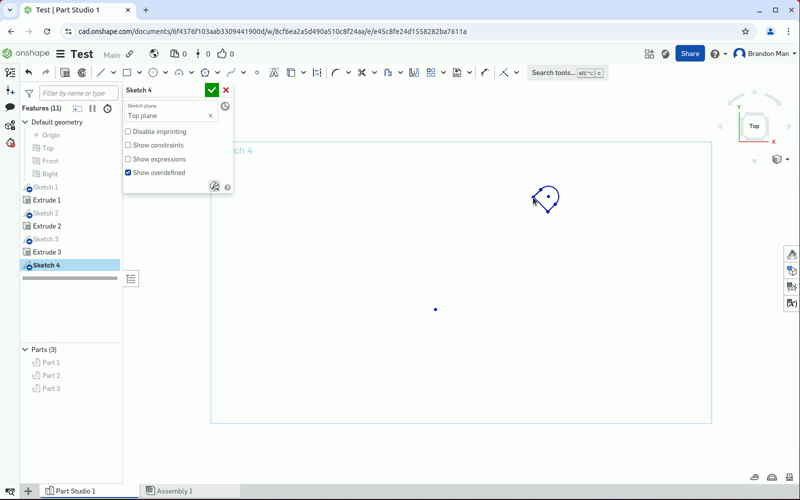
key(c)
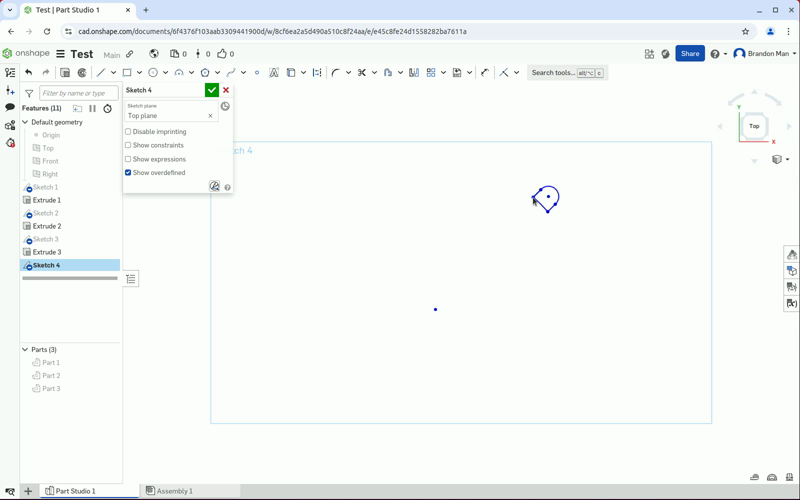
key_down(shift)
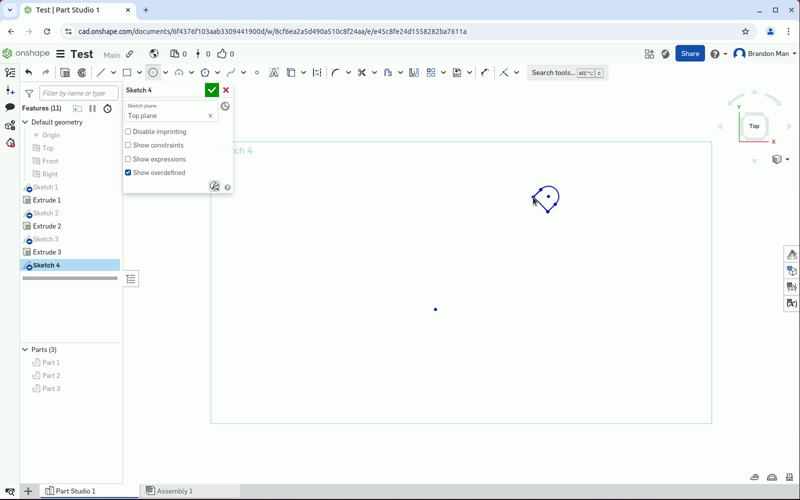
mouse_move(547, 197)
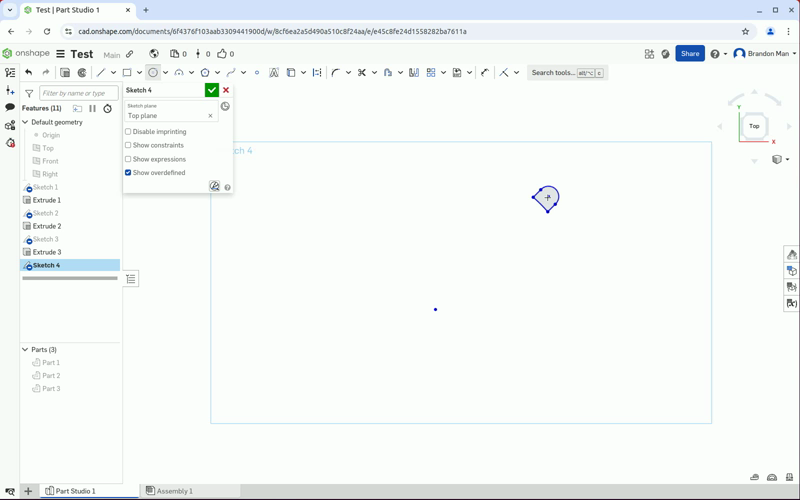
click(547, 197)
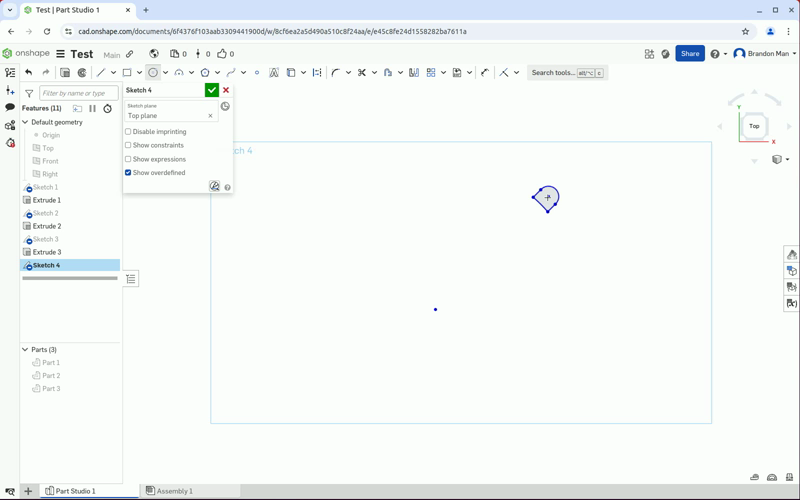
key_up(shift)
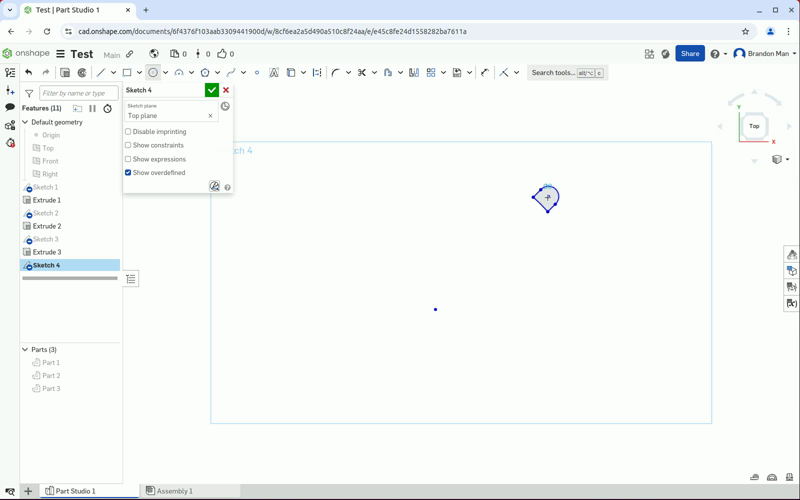
mouse_move(552, 197)
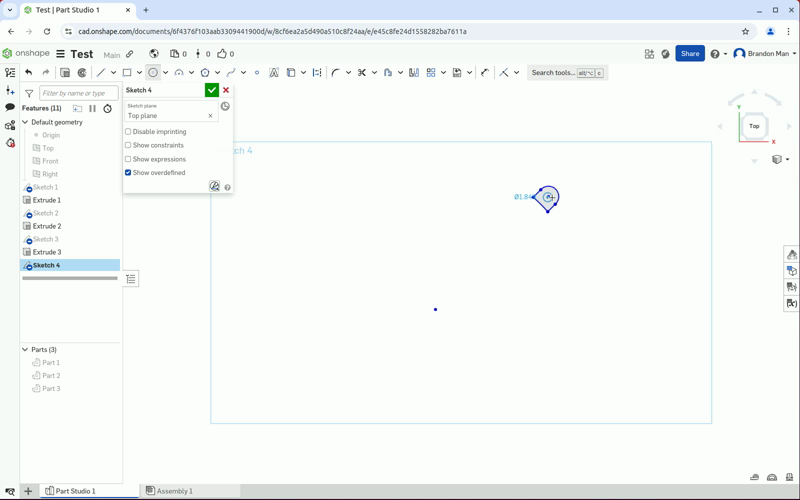
click(552, 197)
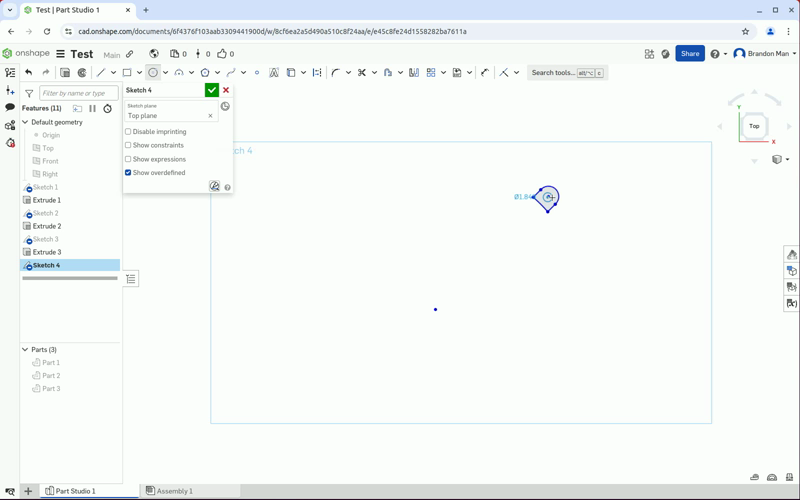
key(esc)
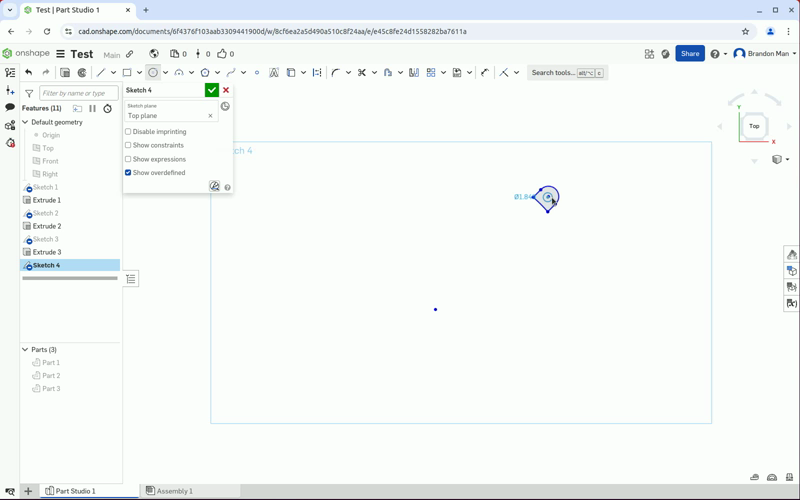
mouse_move(539, 199)
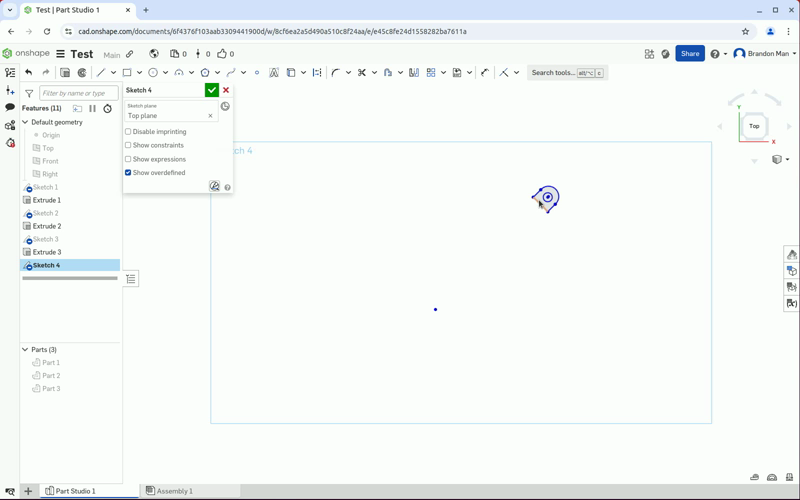
scroll(6)
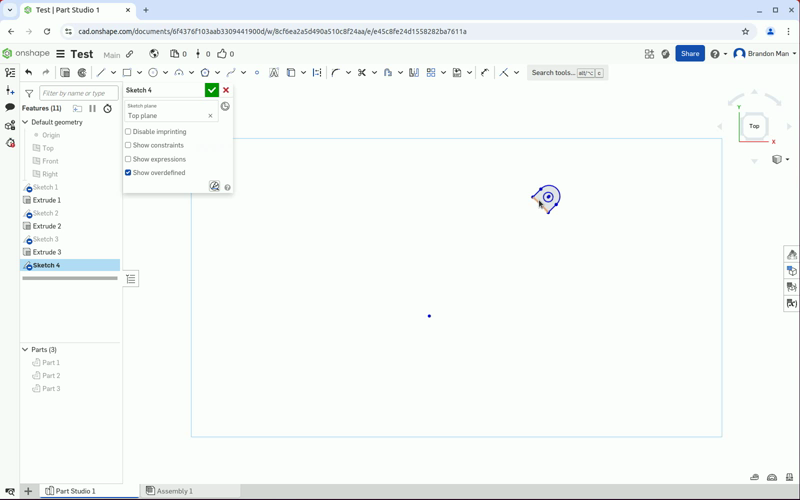
scroll(6)
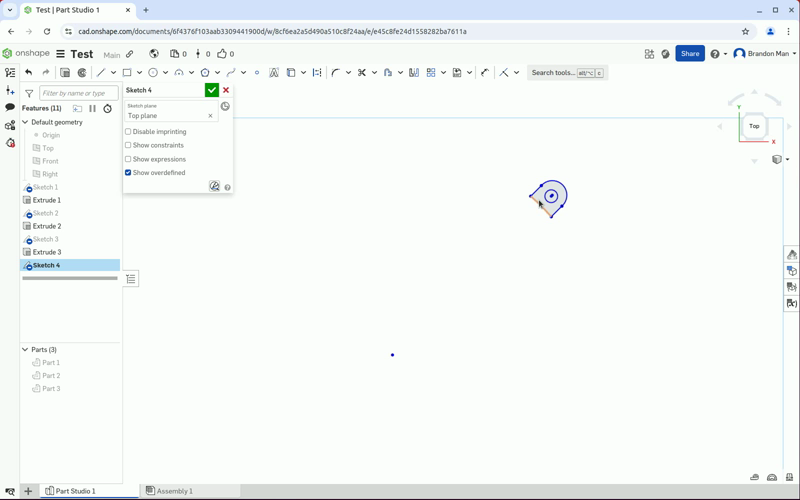
scroll(6)
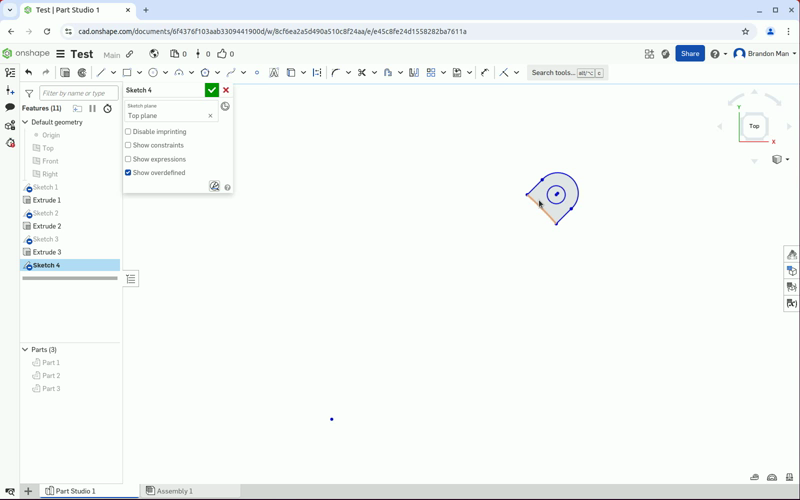
scroll(6)
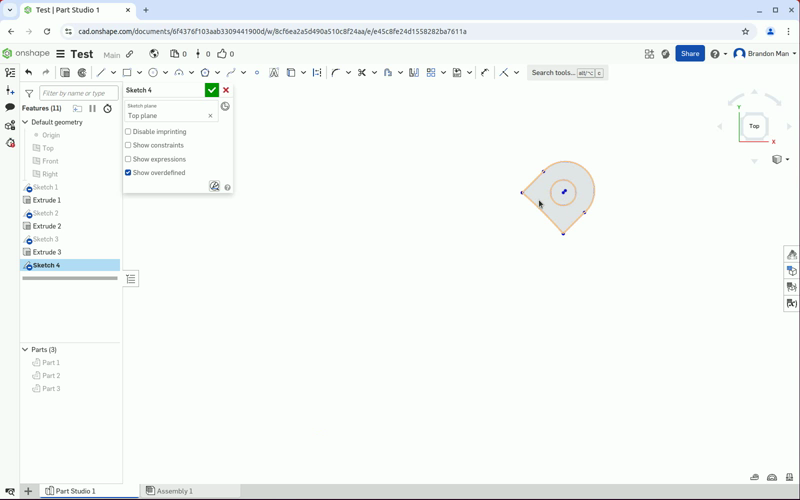
scroll(6)
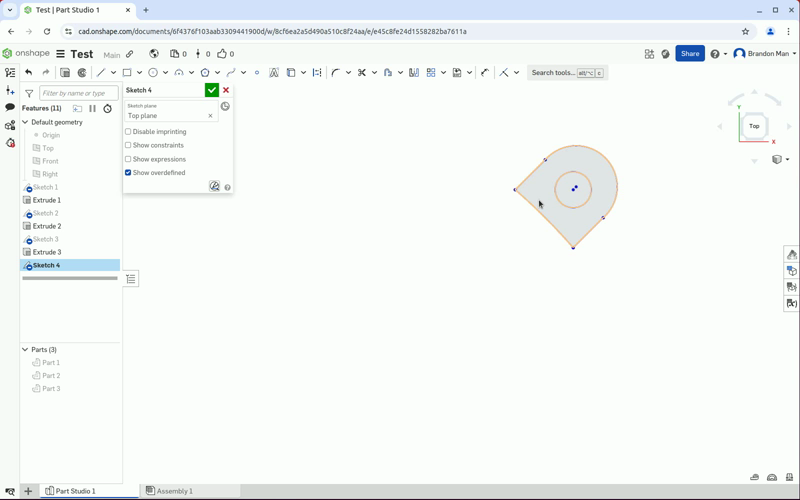
scroll(6)
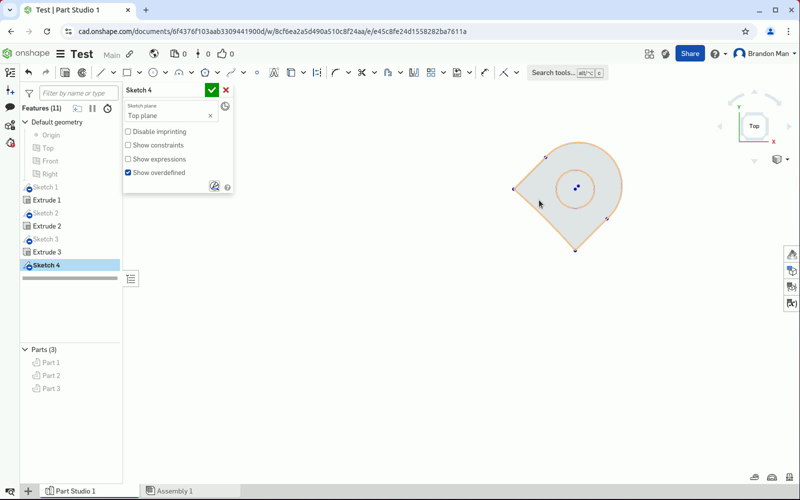
scroll(6)
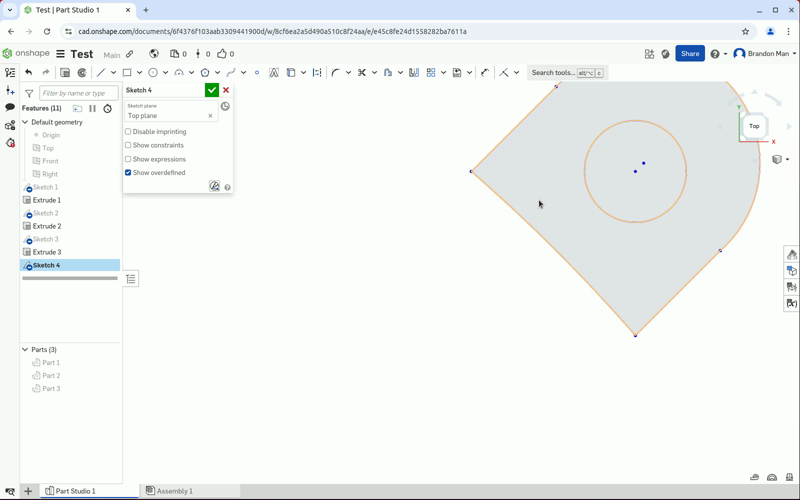
click(539, 199)
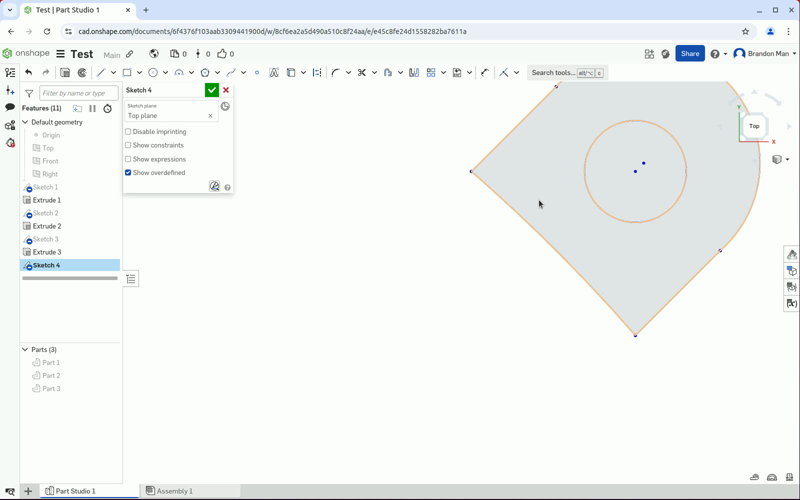
scroll(-6)
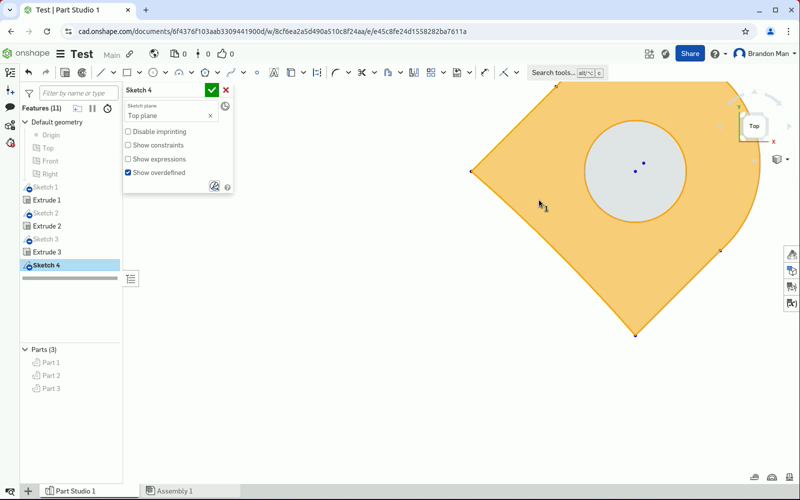
scroll(-6)
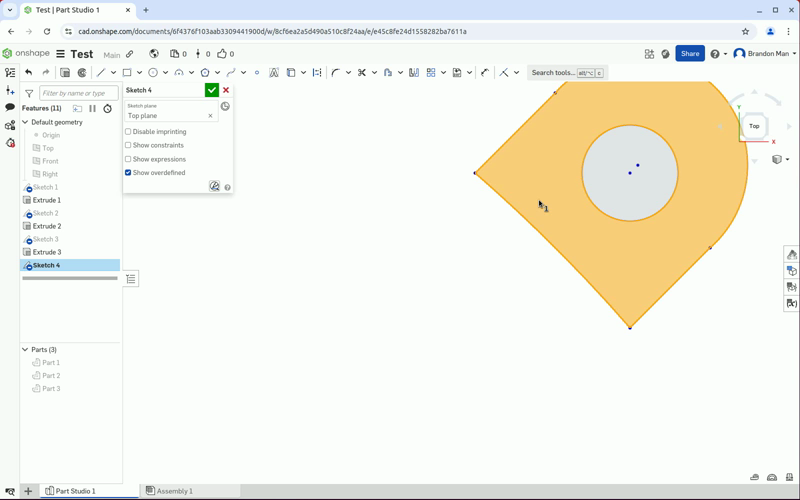
scroll(-6)
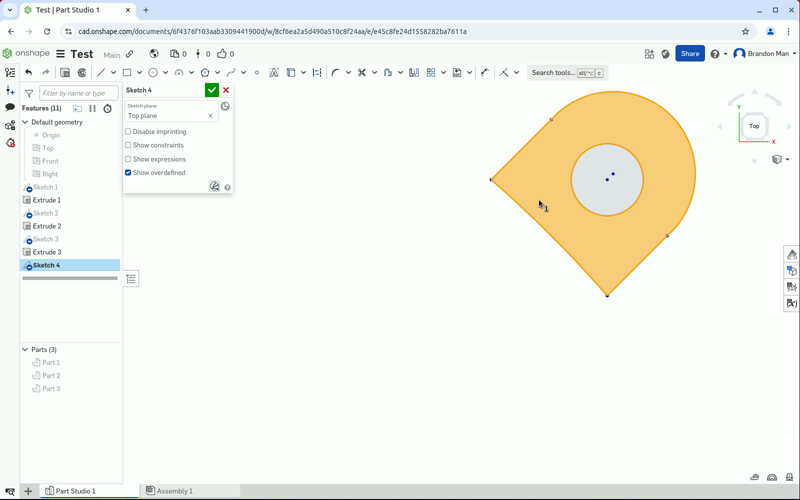
scroll(-6)
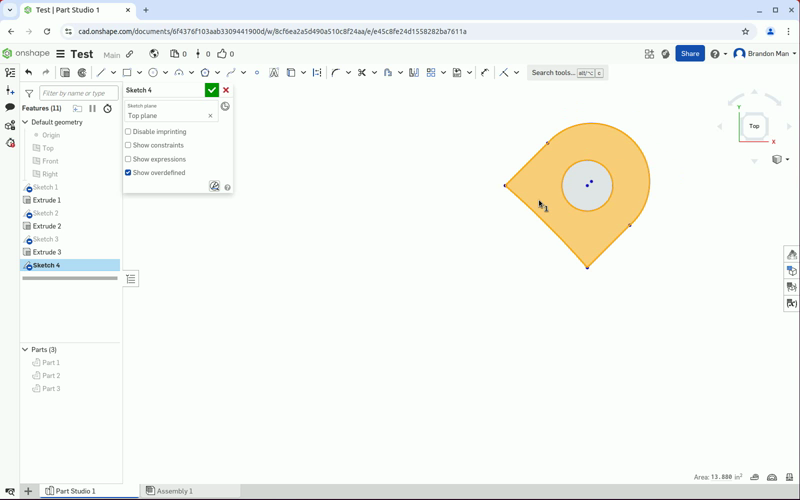
scroll(-6)
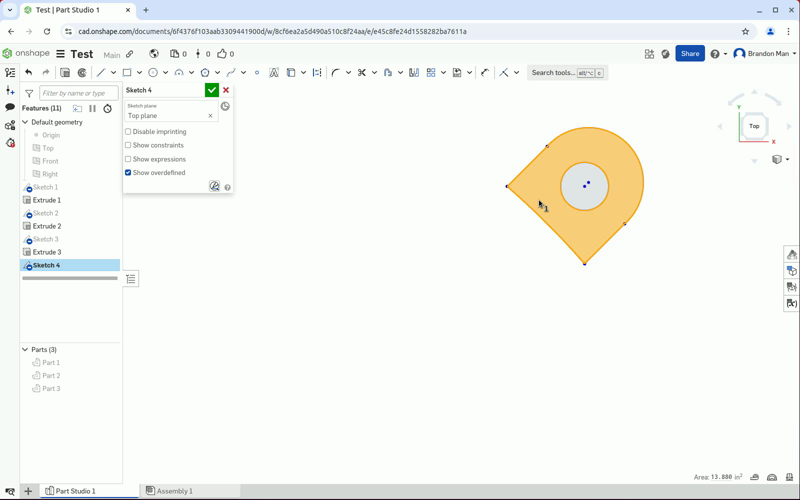
scroll(-6)
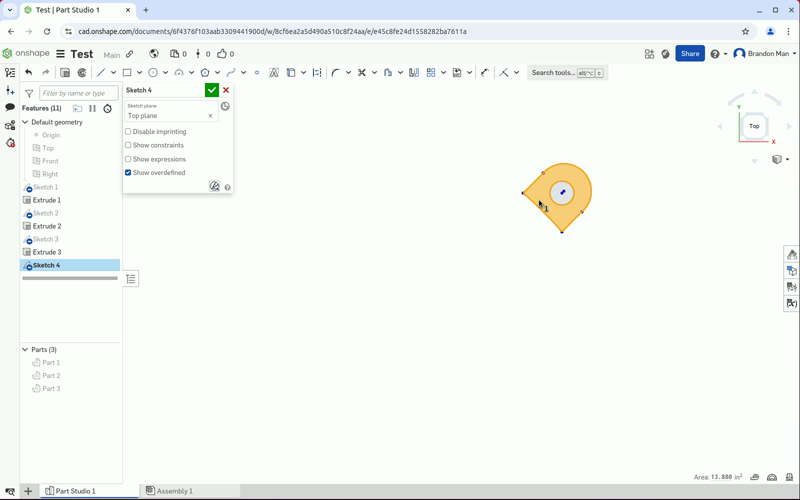
scroll(-6)
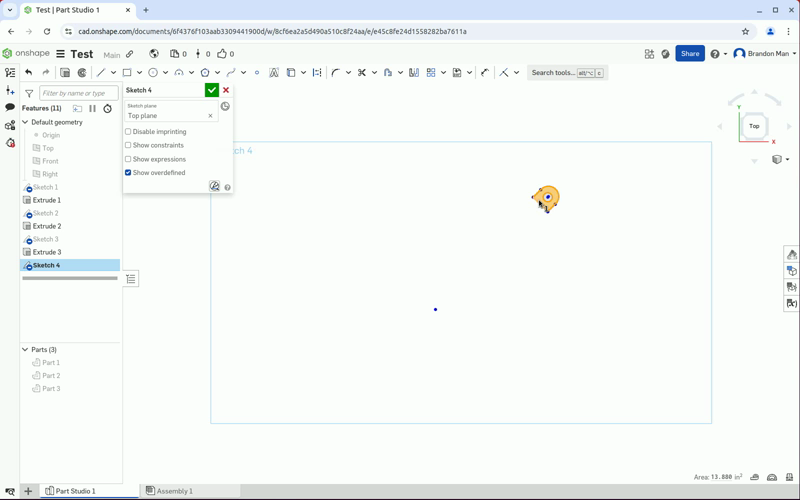
mouse_move(73, 352)
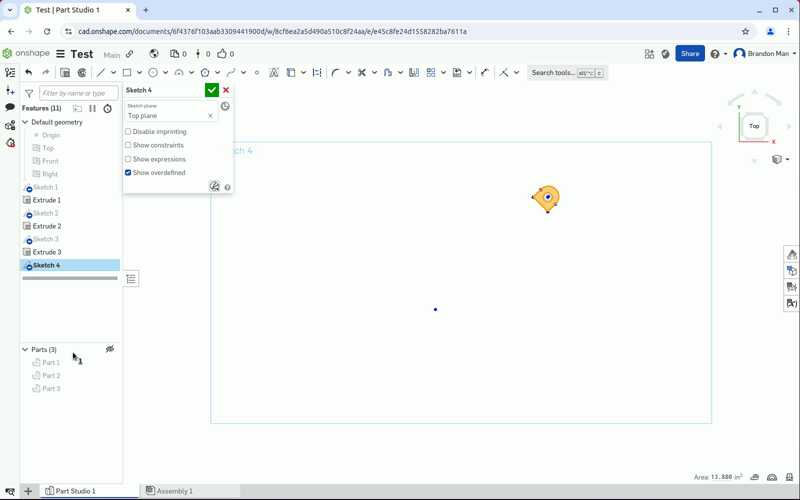
key(shift+y)
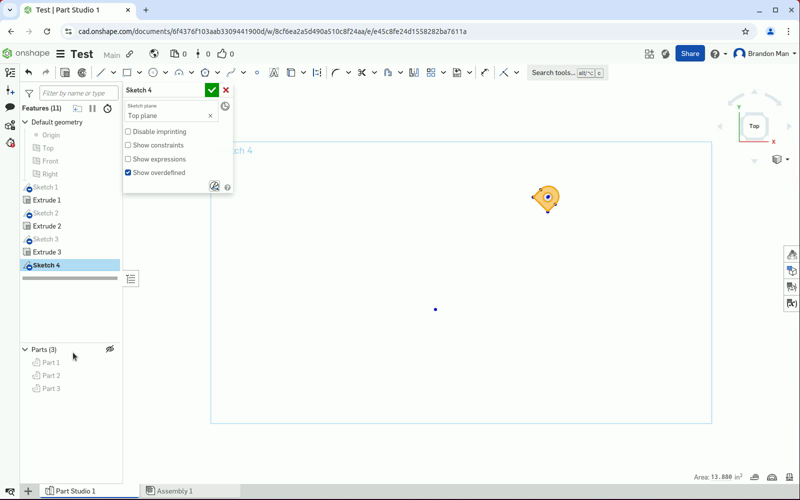
key(shift+e)
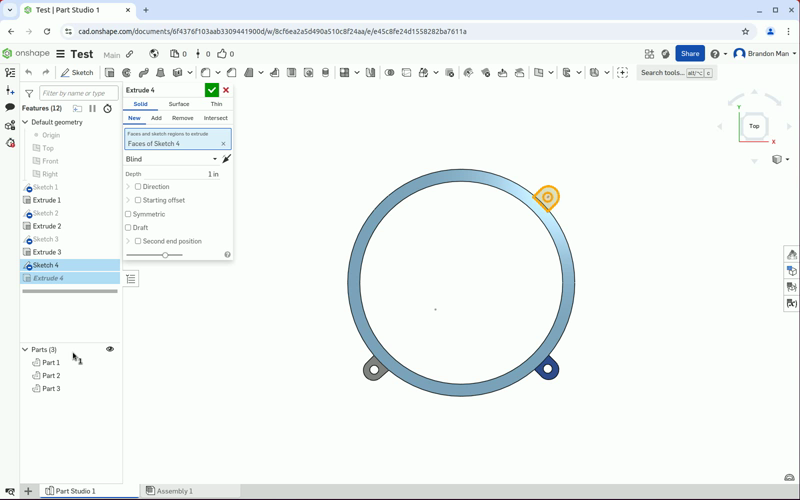
mouse_move(143, 106)
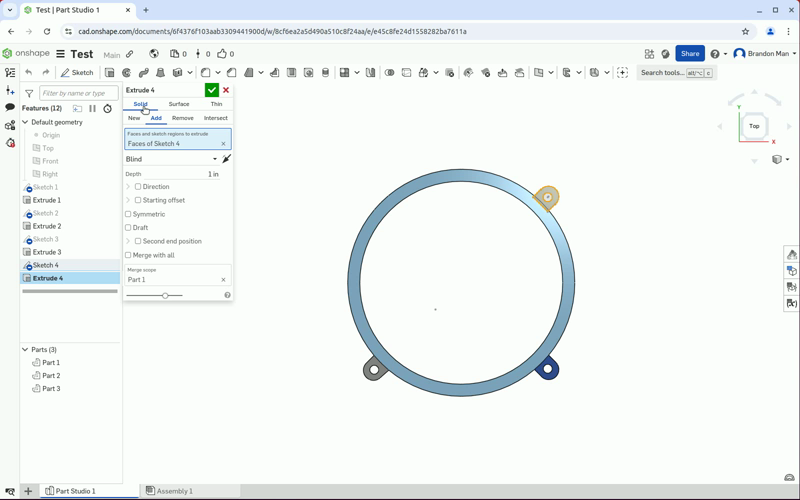
click(143, 106)
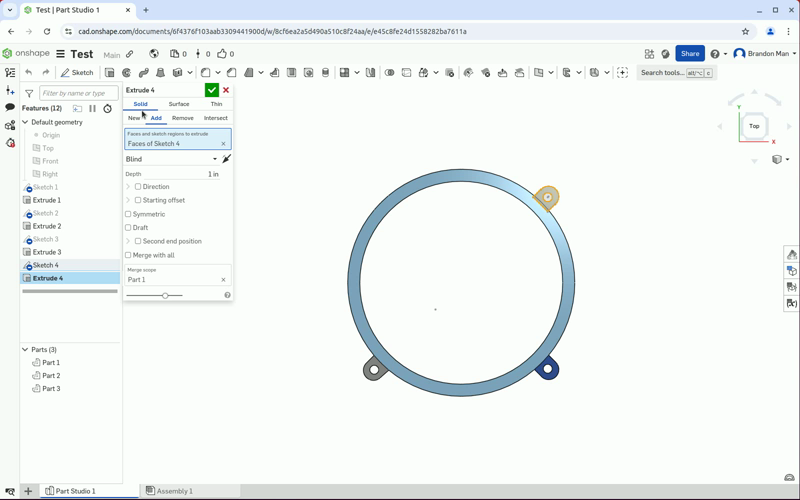
mouse_move(137, 120)
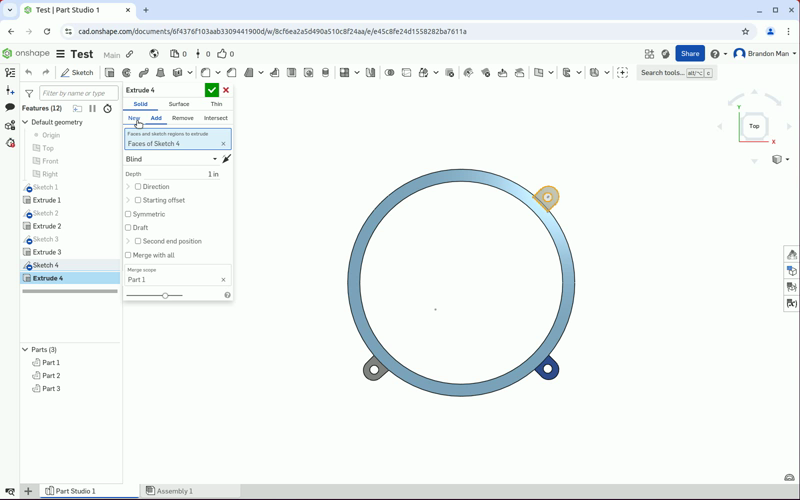
click(137, 120)
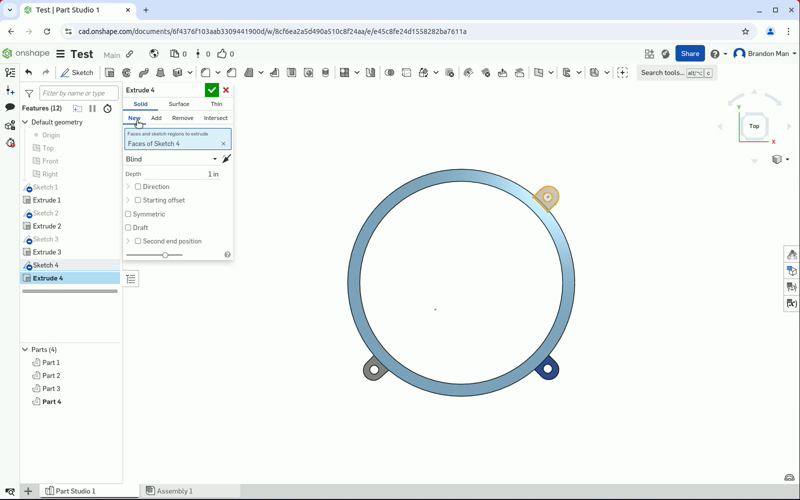
key(tab, 4)
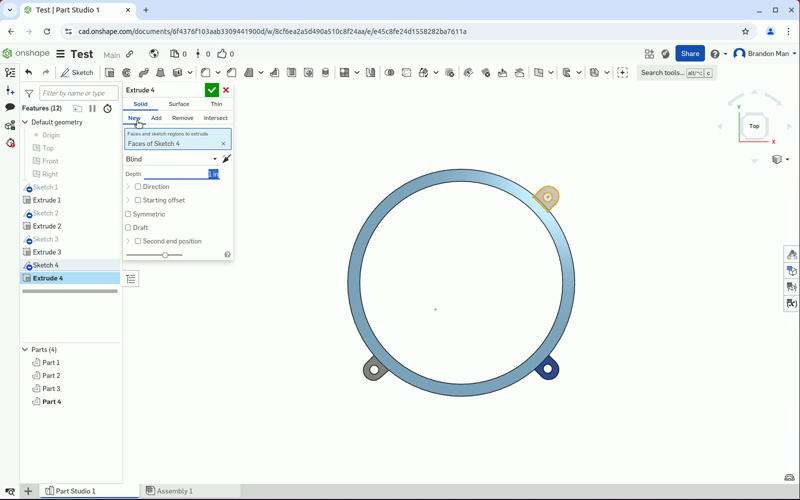
text(3.37)
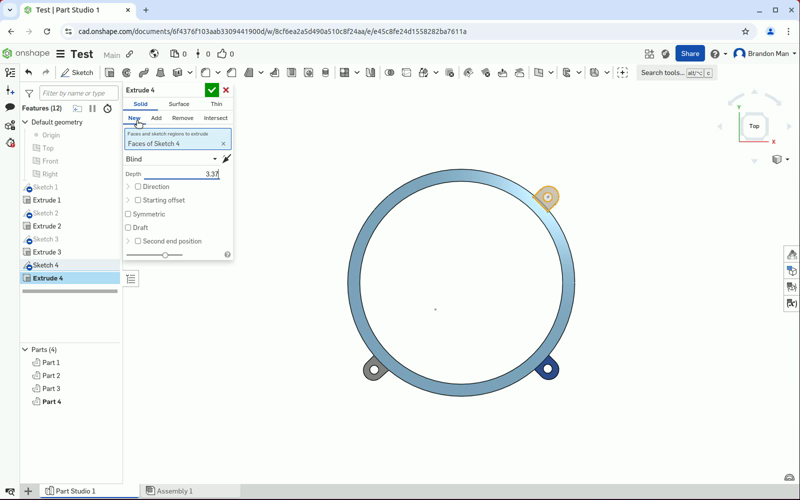
key(enter)
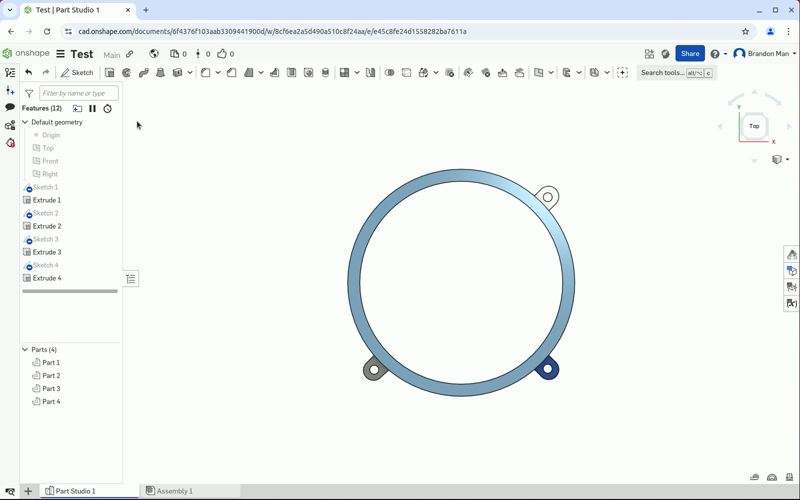
key(shift+h)
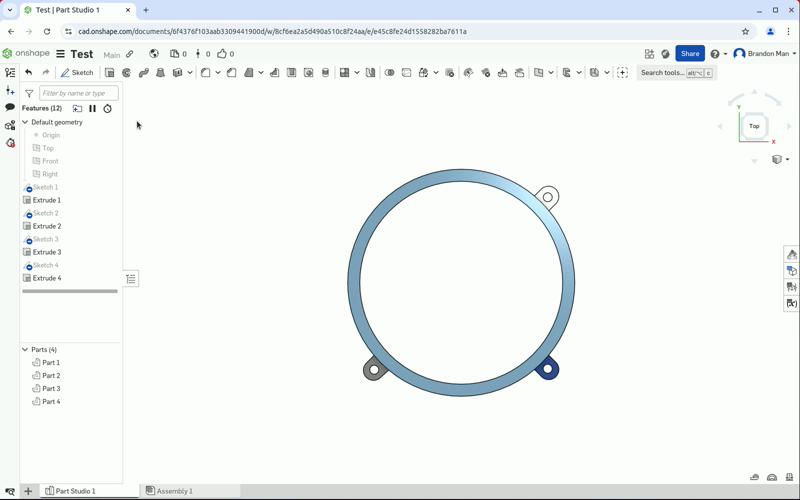
key(shift+h)
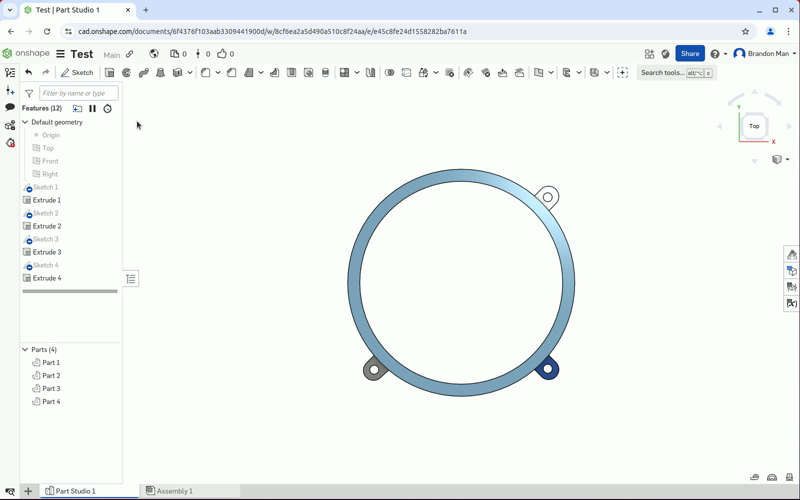
mouse_move(73, 189)
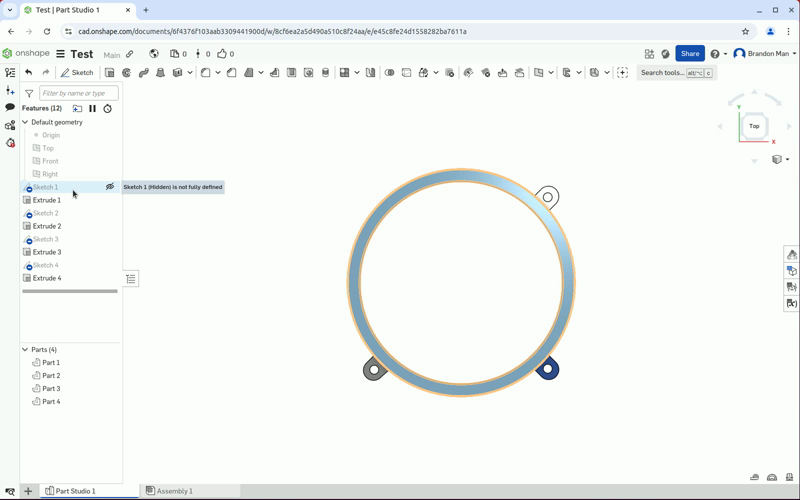
click(73, 189)
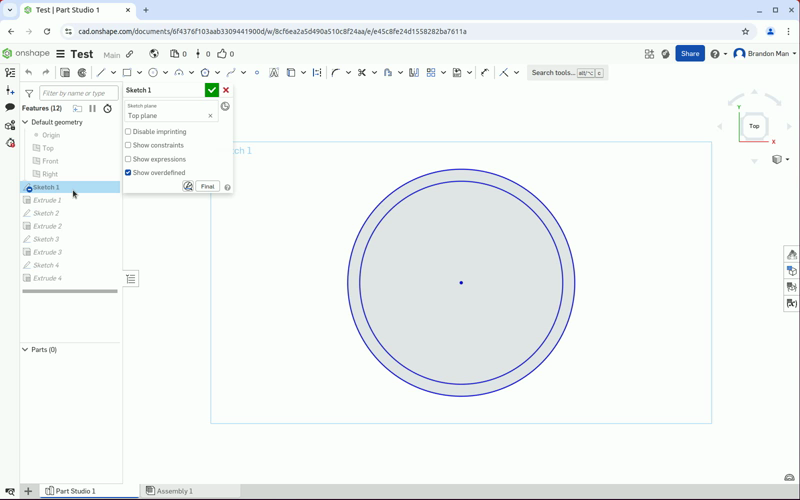
mouse_move(229, 92)
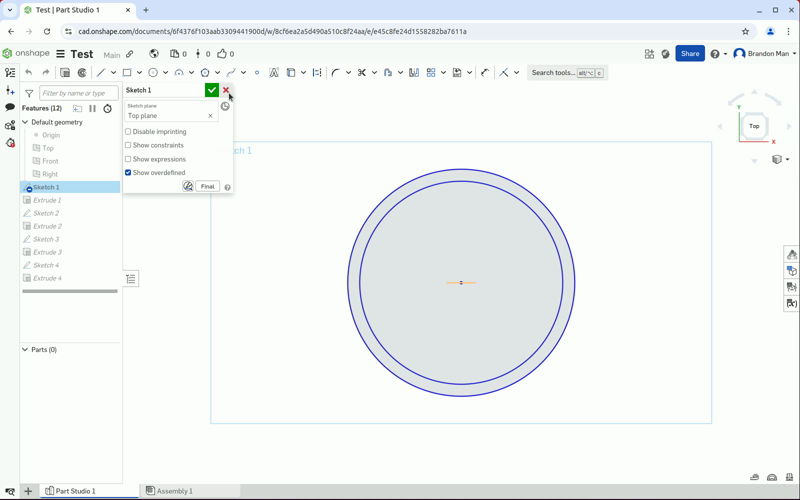
click(229, 92)
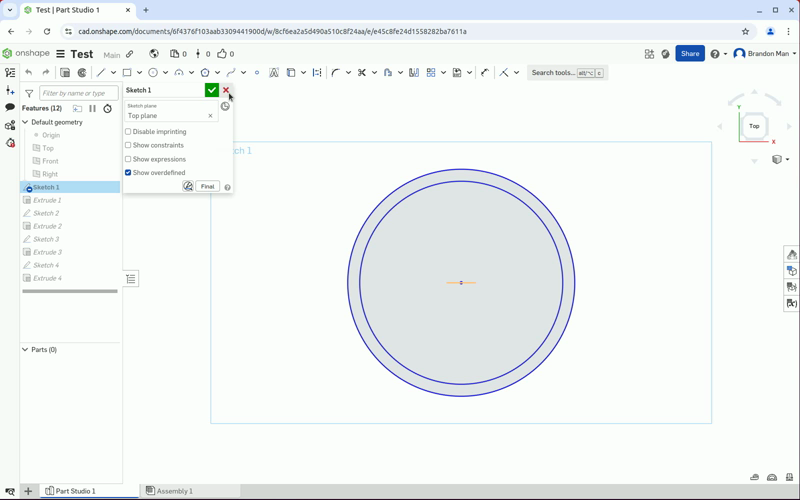
key(shift+s)
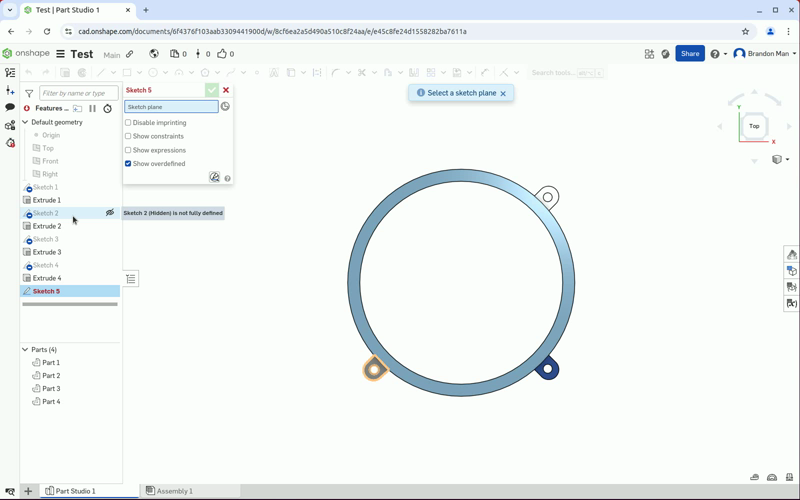
scroll(3)
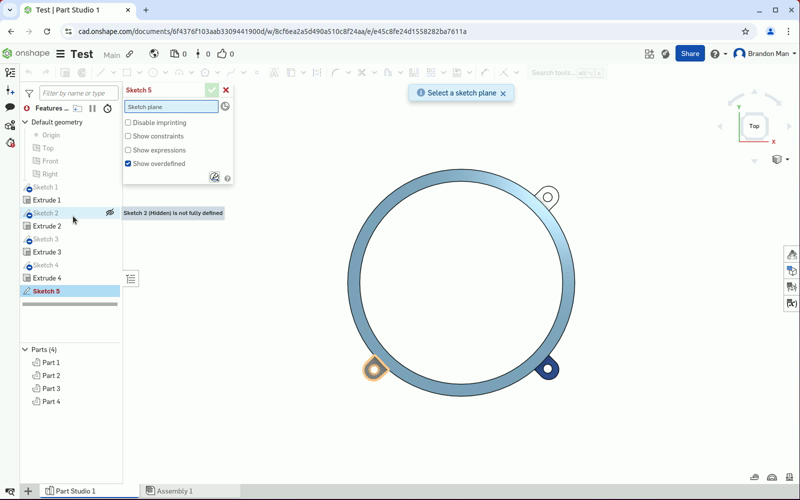
mouse_move(73, 150)
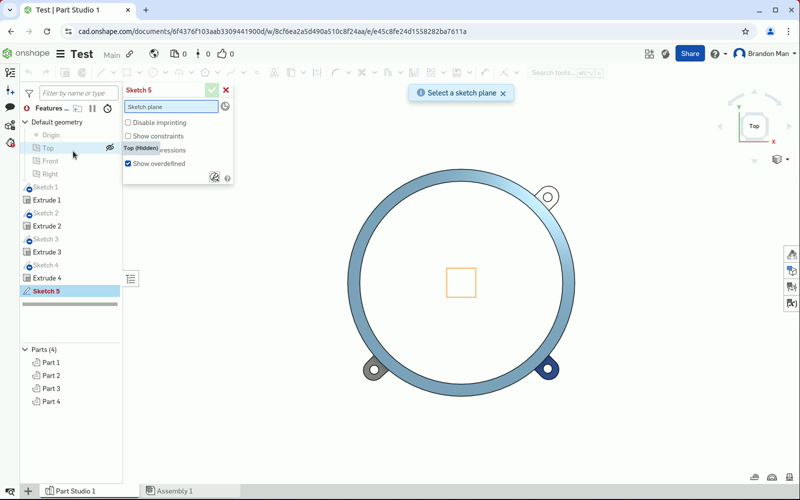
click(73, 150)
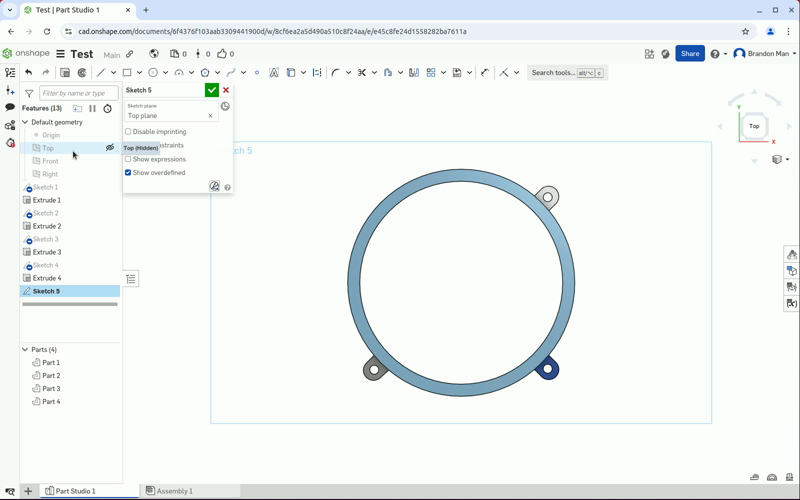
mouse_move(73, 352)
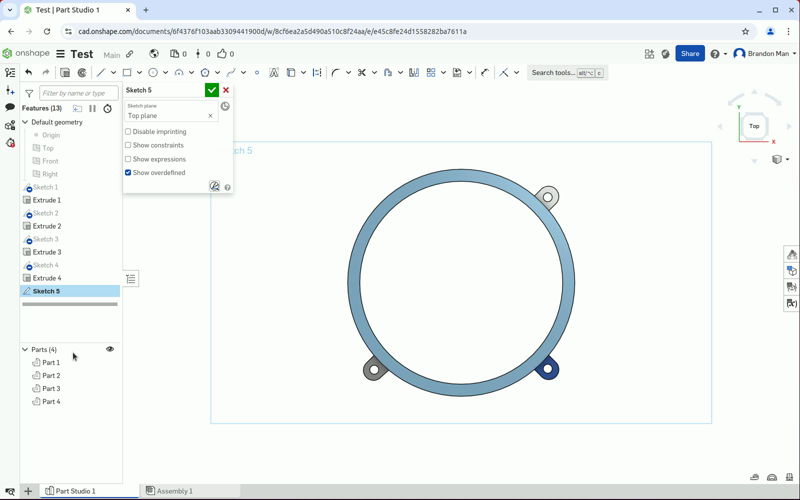
key(y)
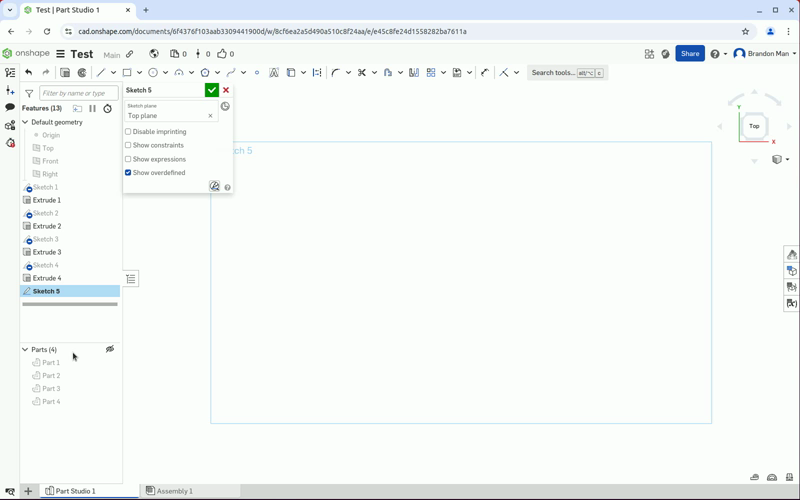
key(l)
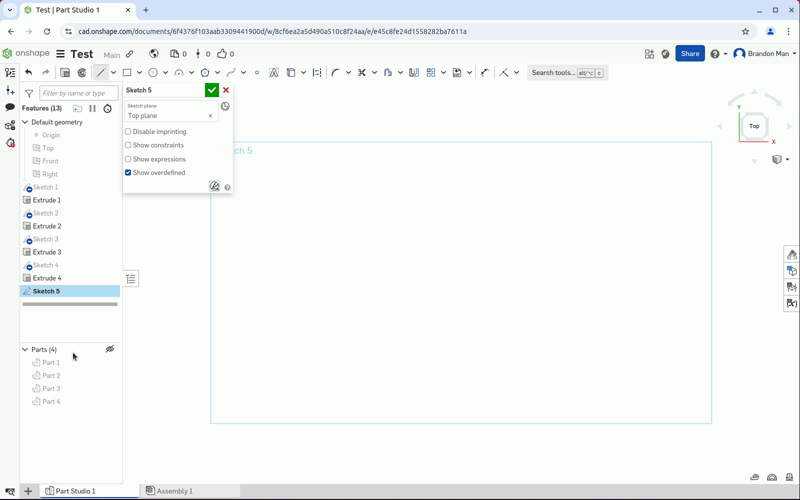
key_down(shift)
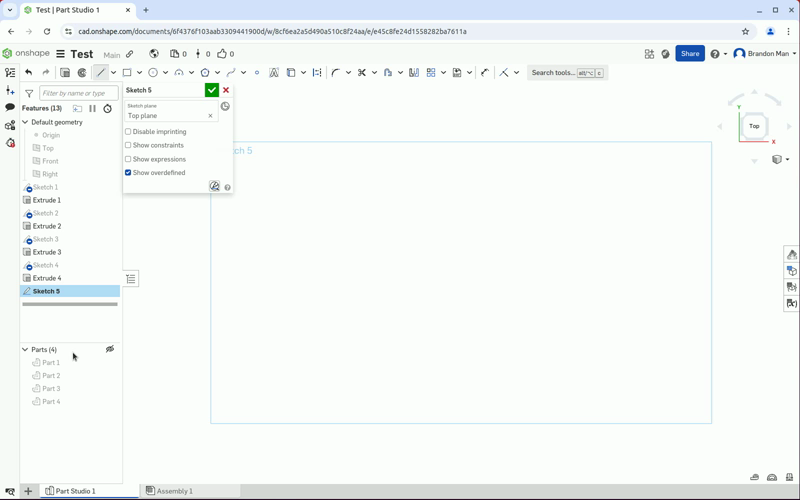
mouse_move(366, 203)
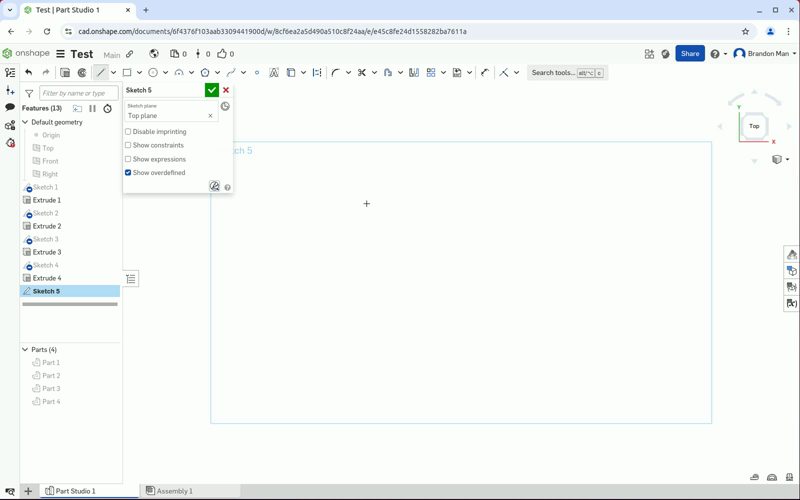
click(366, 203)
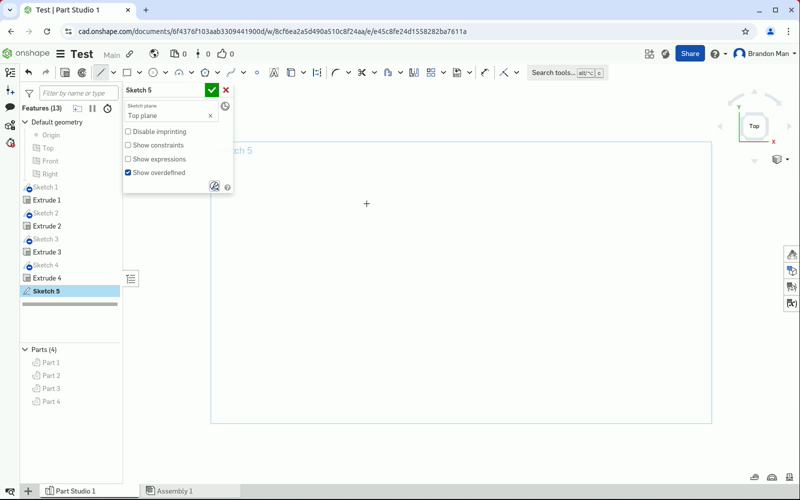
key_up(shift)
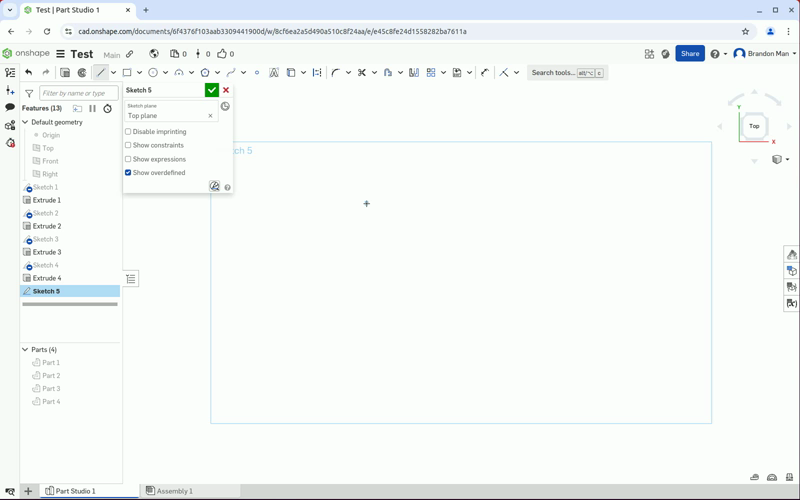
key_down(shift)
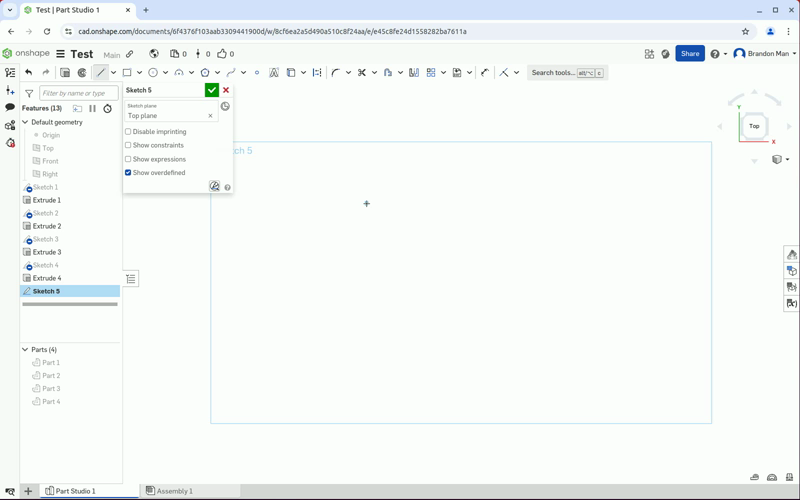
mouse_move(396, 203)
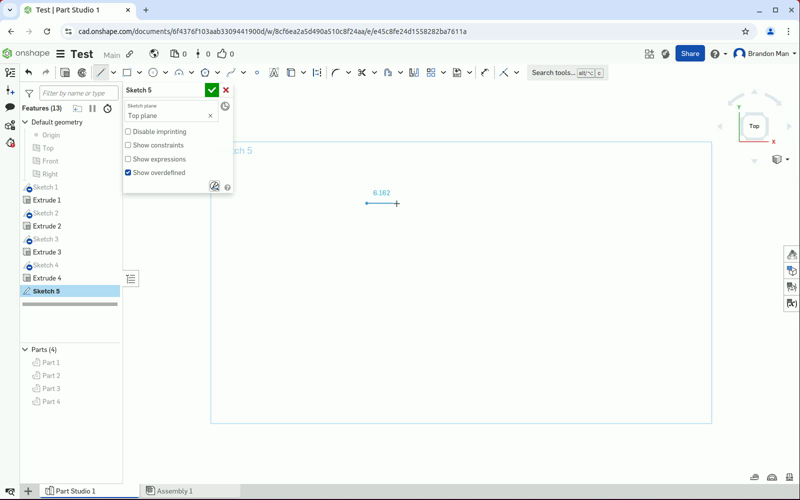
mouse_move(374, 210)
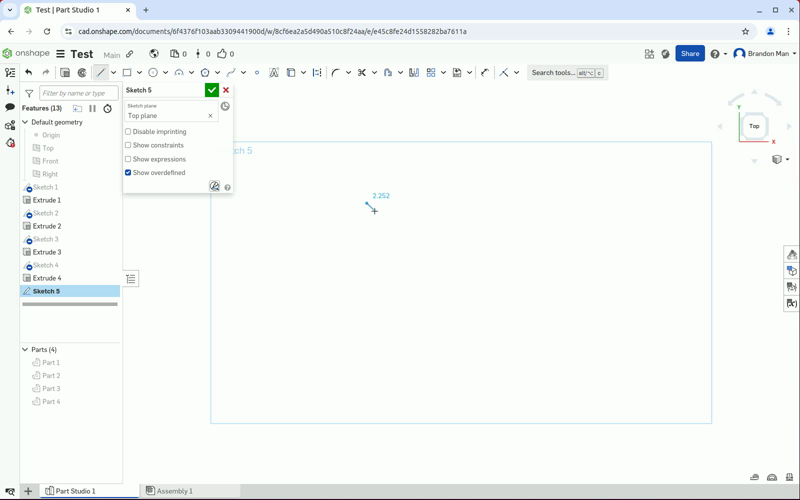
click(374, 210)
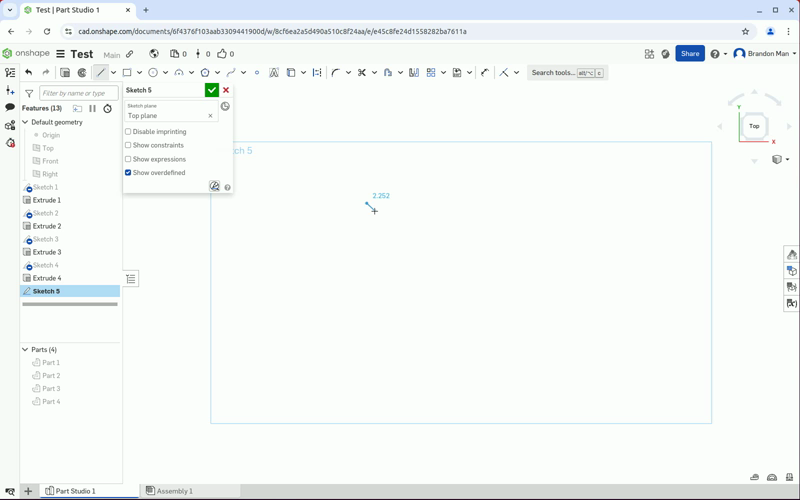
key_up(shift)
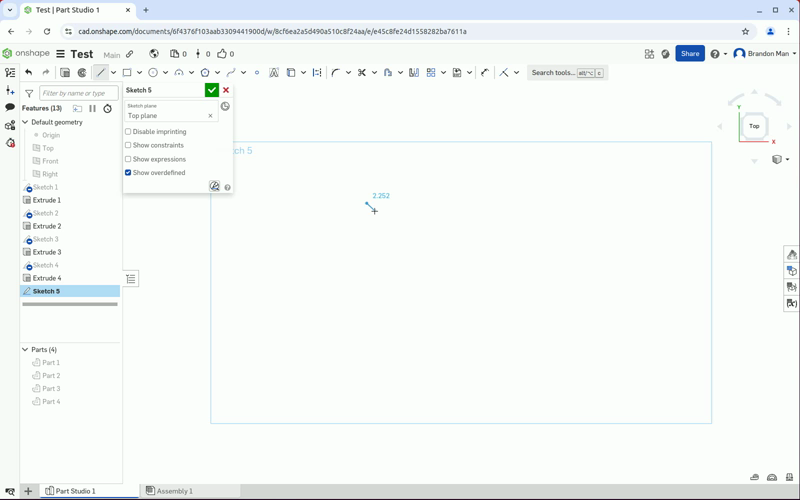
key(esc)
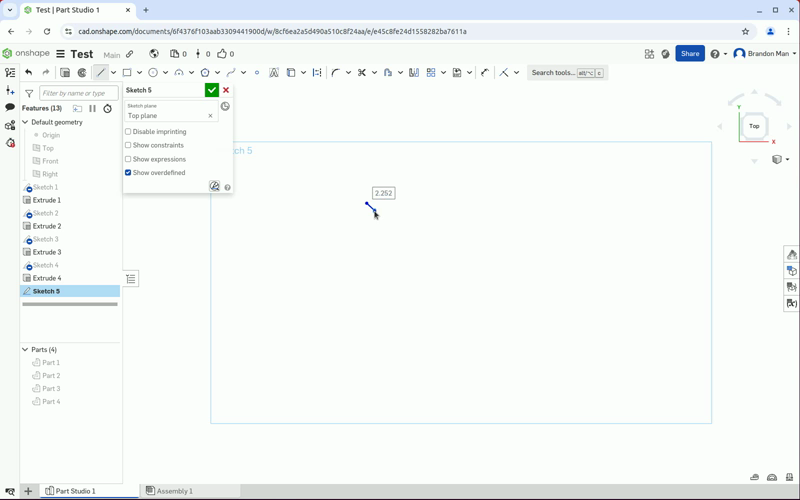
key(a)
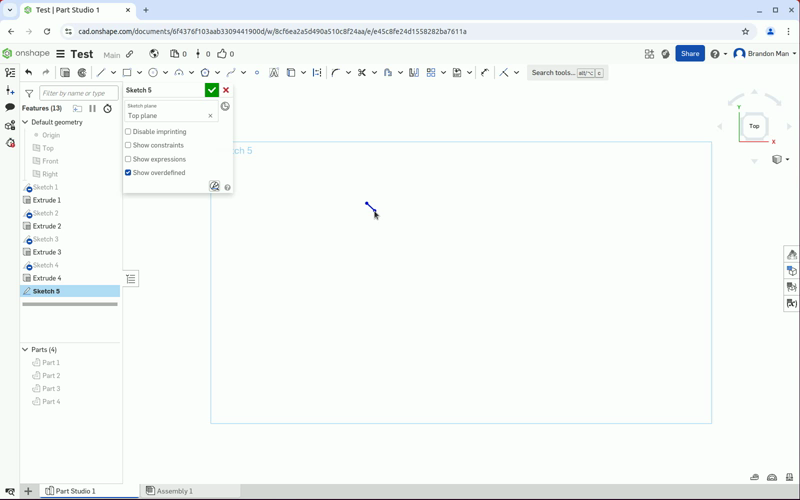
mouse_move(374, 210)
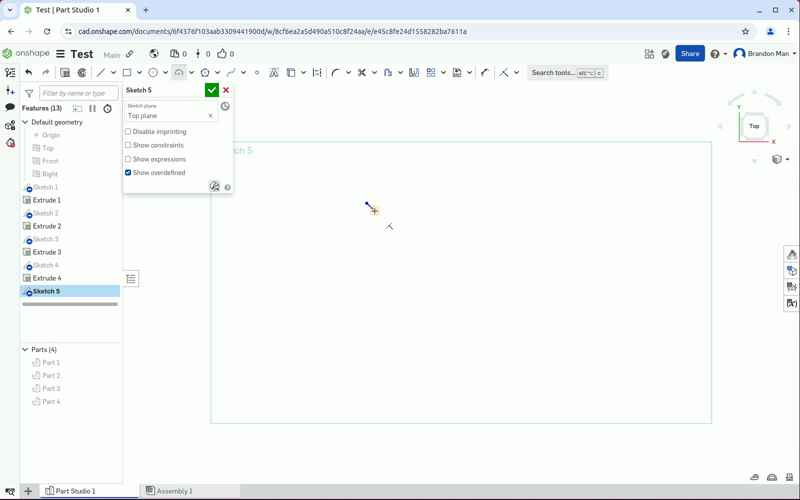
click(374, 210)
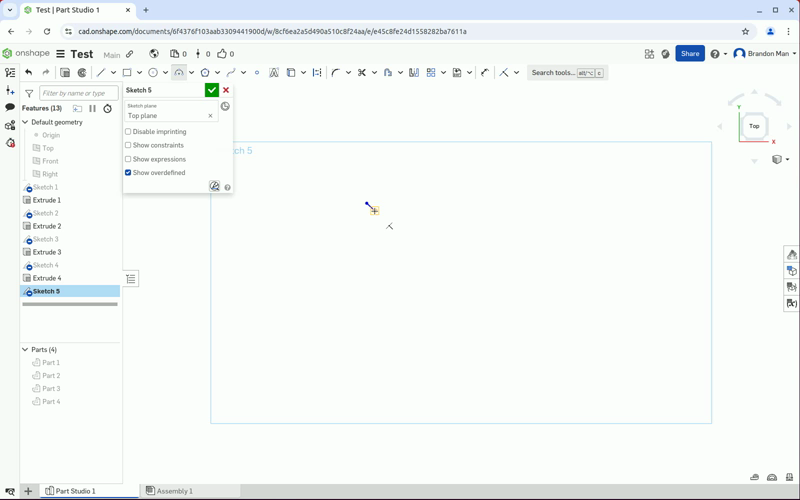
key_down(shift)
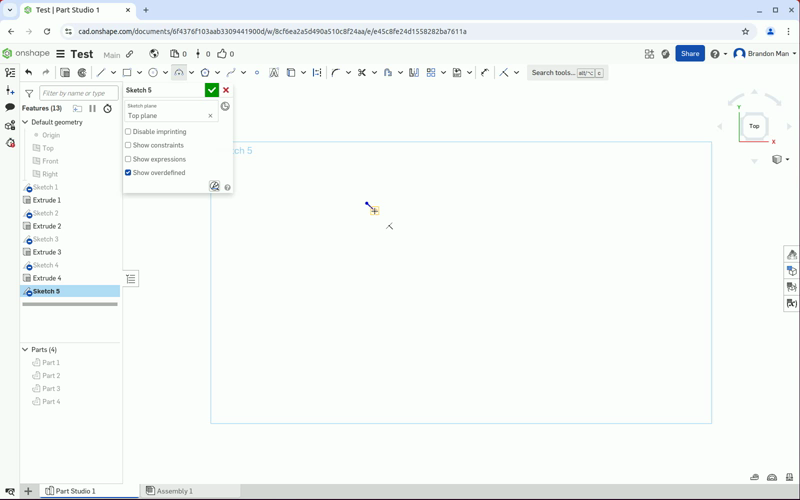
mouse_move(389, 196)
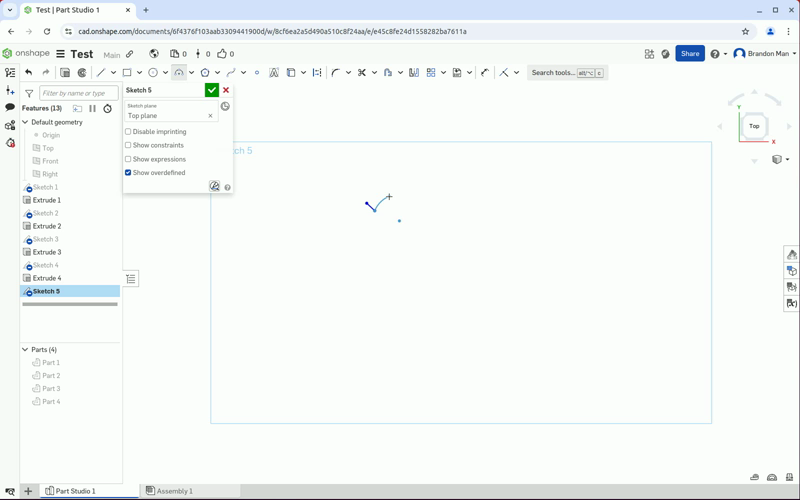
click(389, 196)
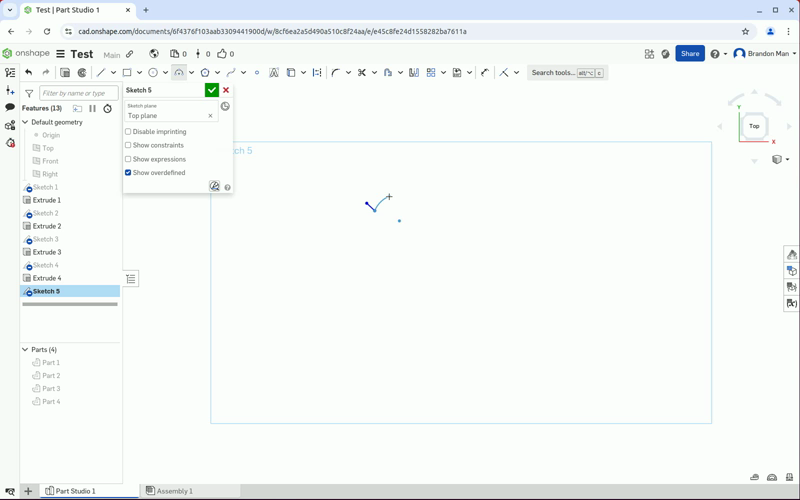
mouse_move(381, 203)
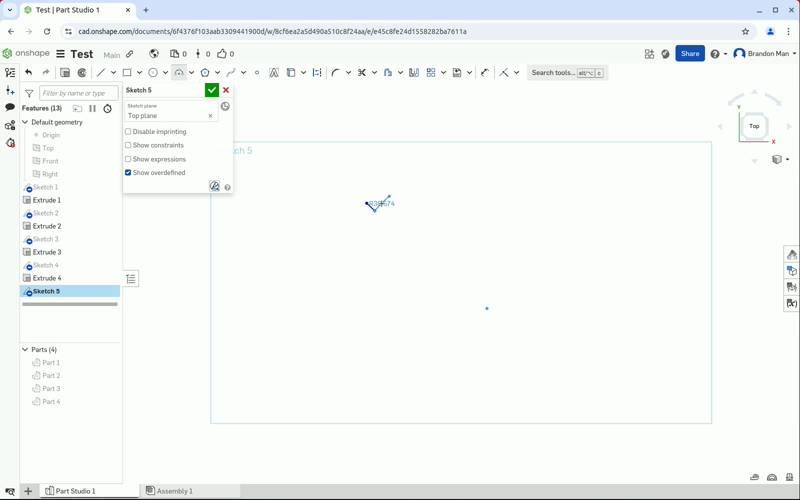
click(381, 203)
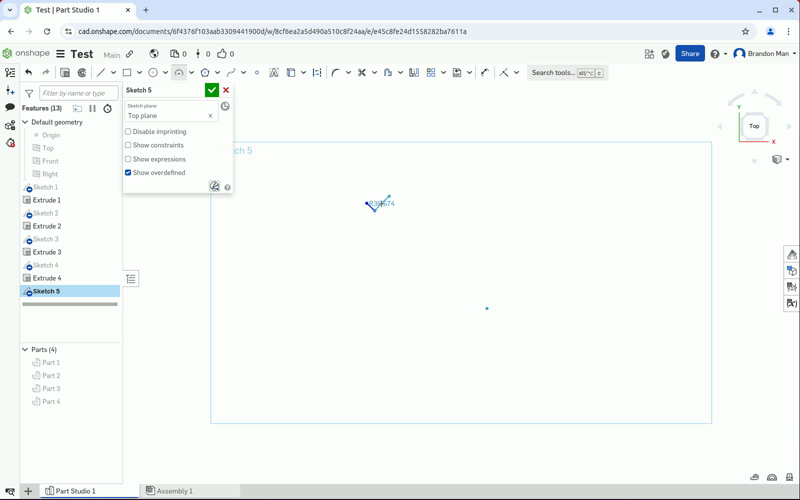
key_up(shift)
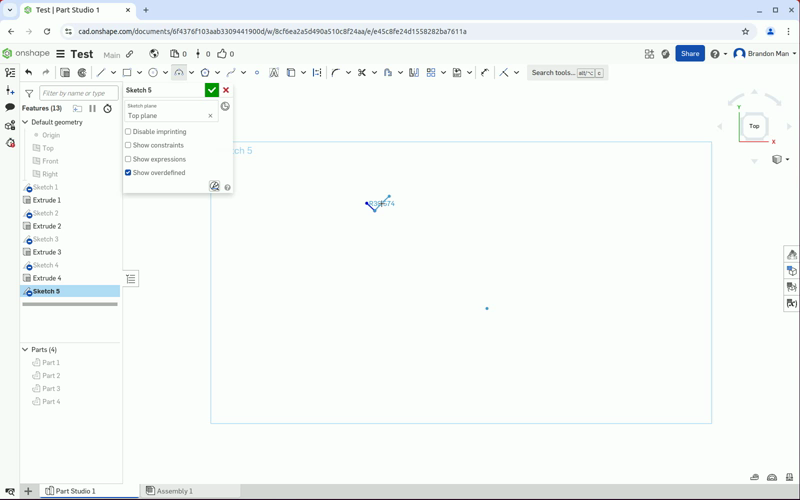
key(esc)
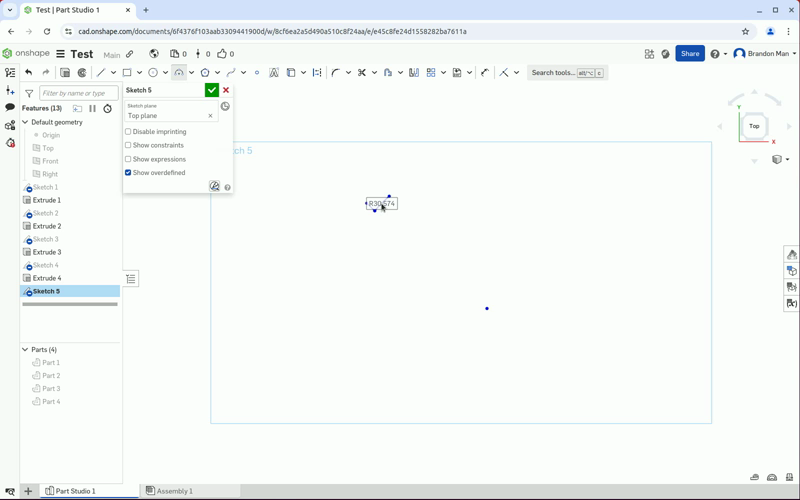
key(l)
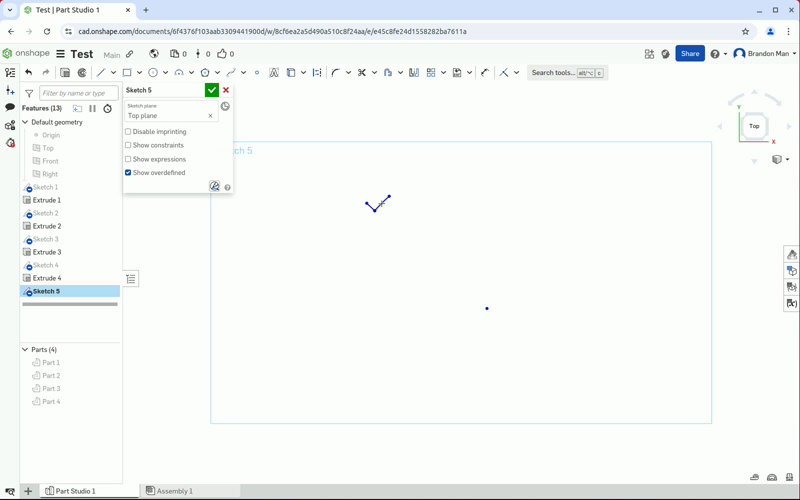
mouse_move(389, 196)
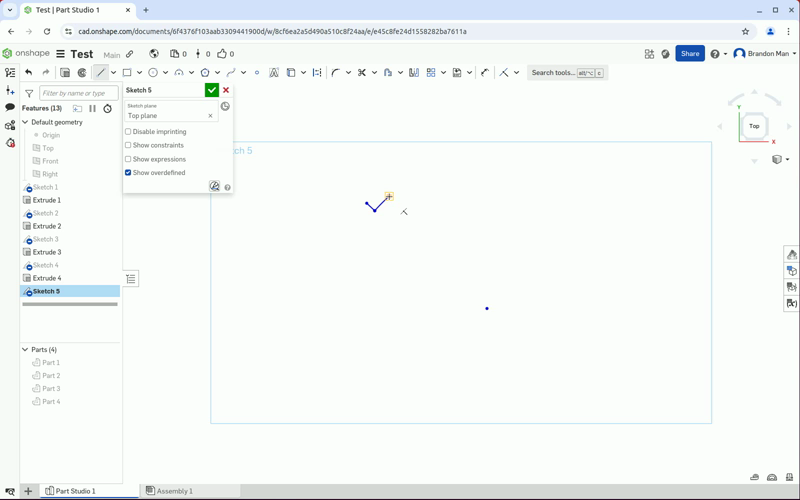
click(389, 196)
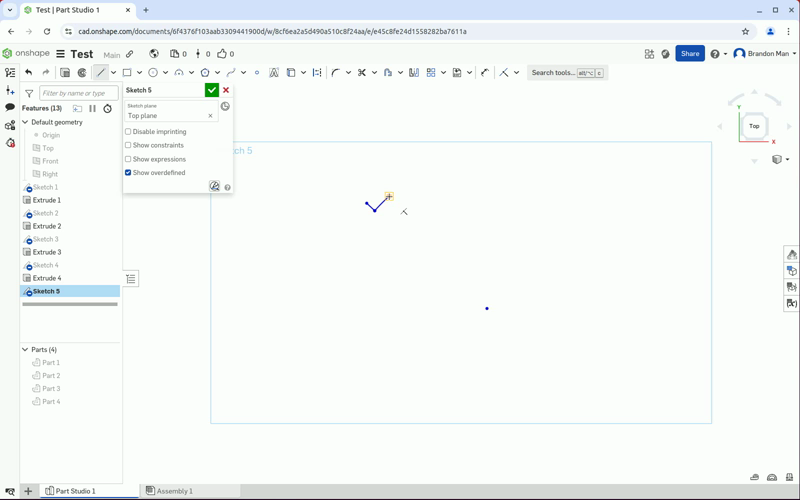
key_down(shift)
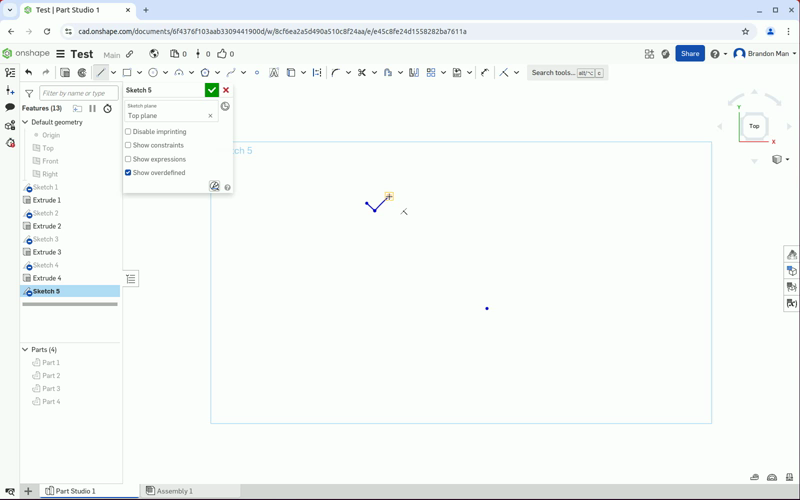
mouse_move(419, 196)
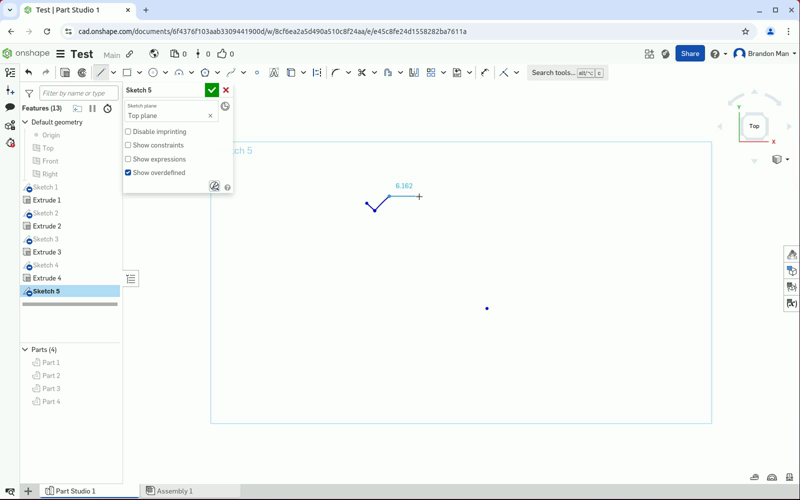
mouse_move(381, 189)
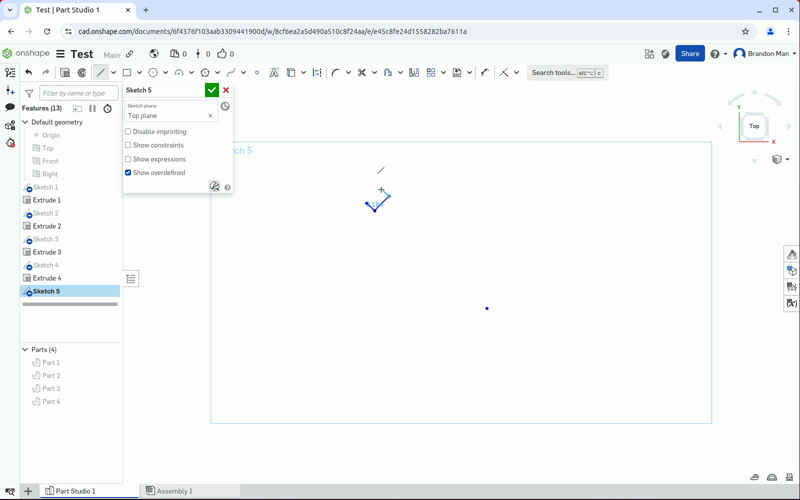
click(381, 189)
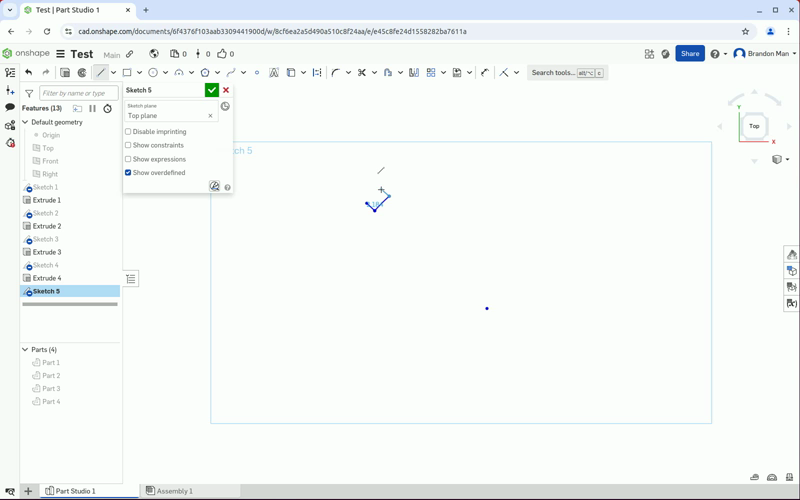
key_up(shift)
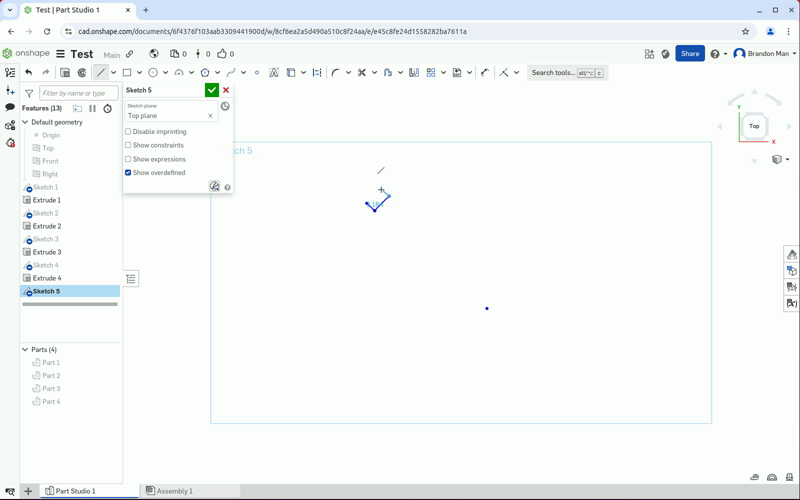
key(esc)
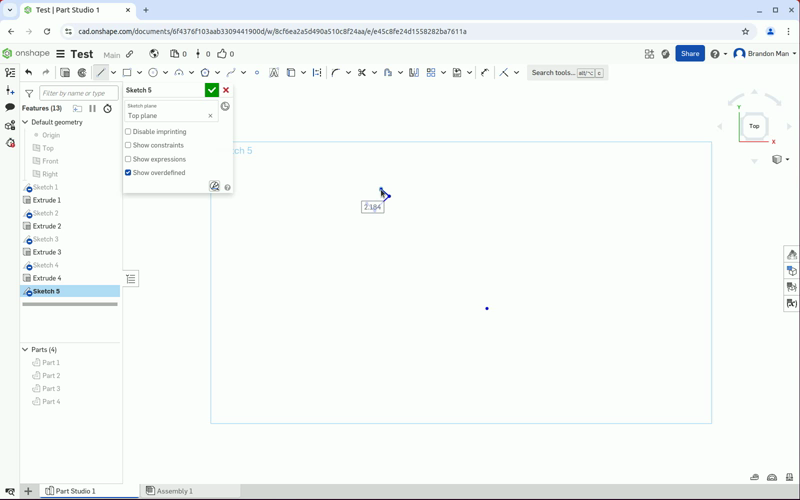
key(a)
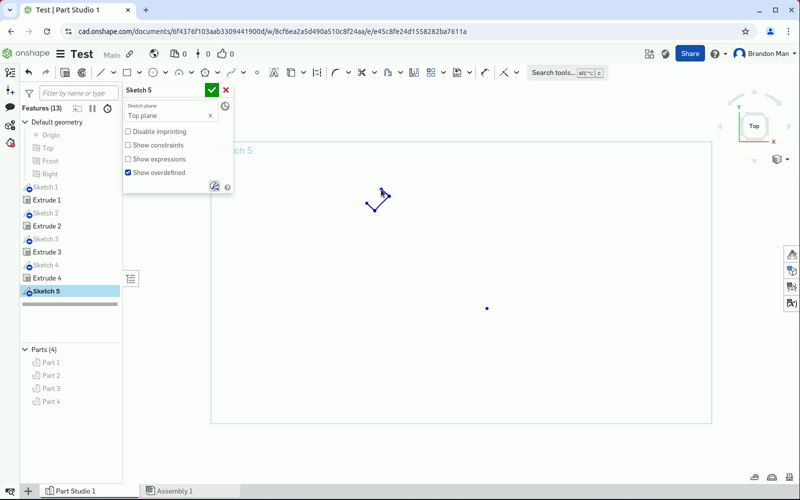
mouse_move(381, 189)
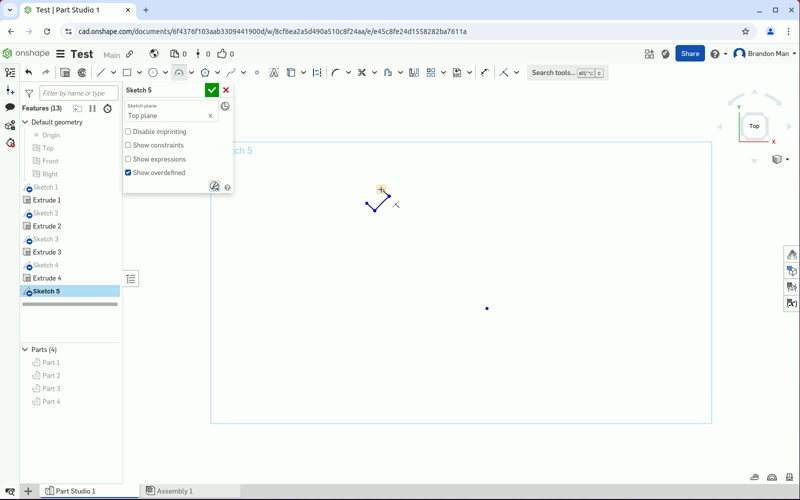
click(381, 189)
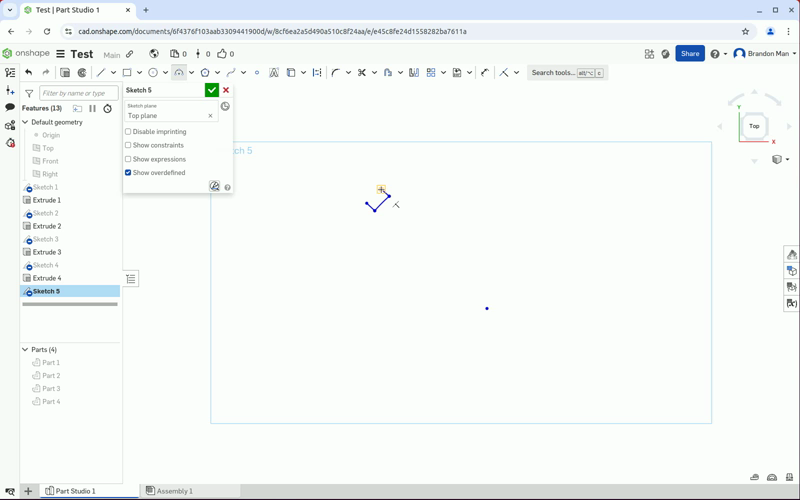
mouse_move(366, 203)
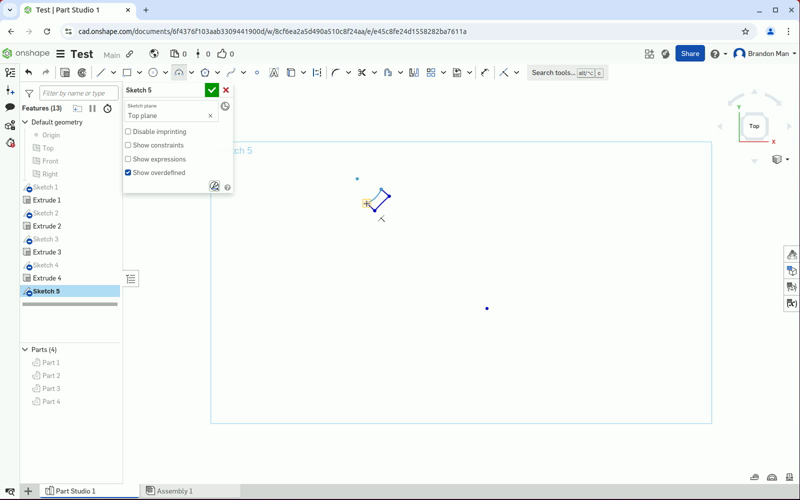
click(366, 203)
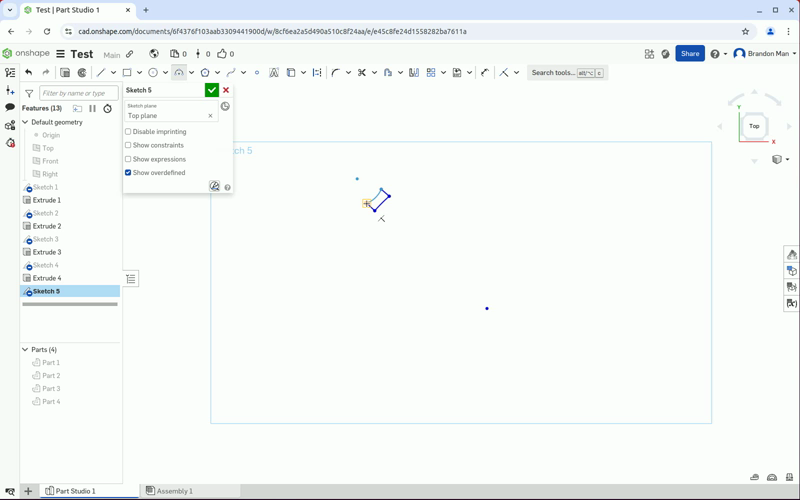
key_down(shift)
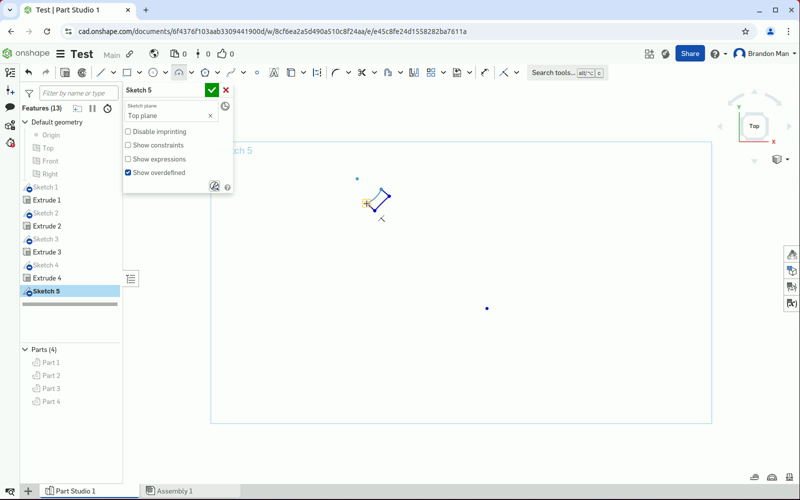
mouse_move(366, 188)
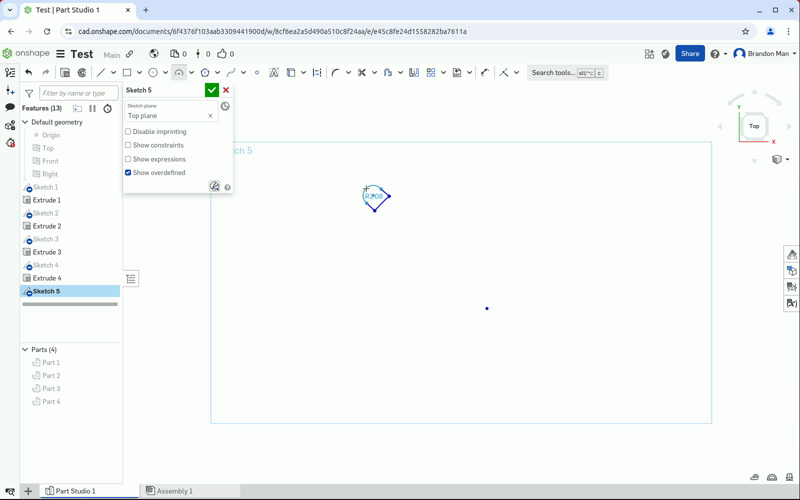
click(366, 188)
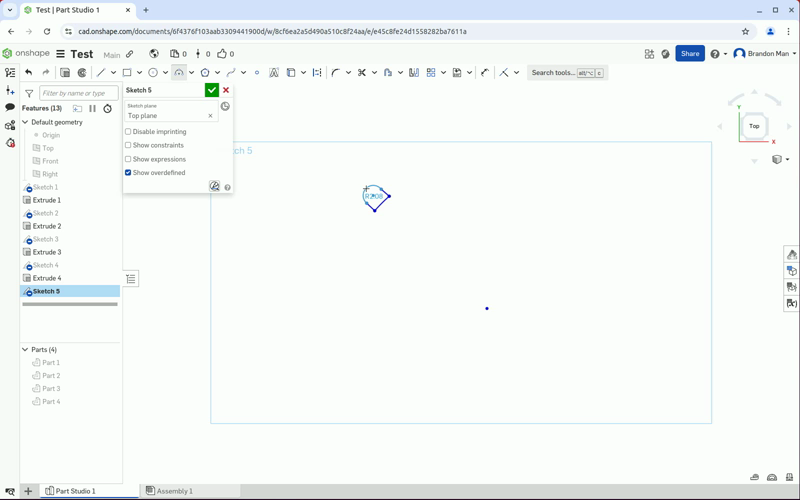
key_up(shift)
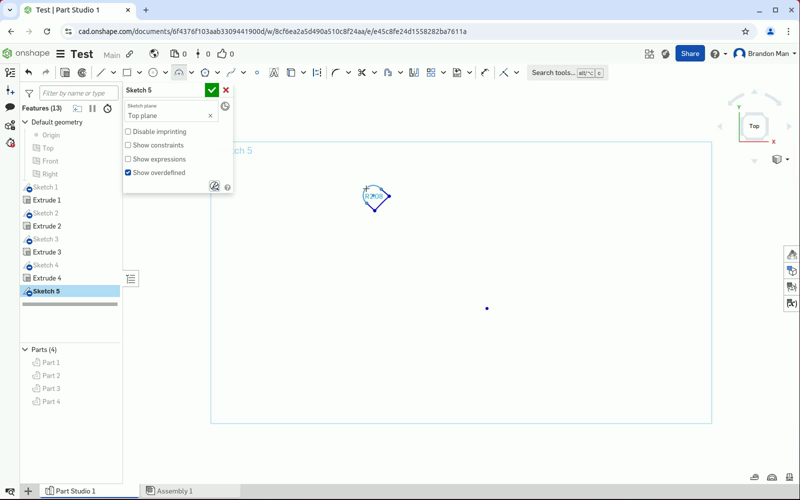
key(esc)
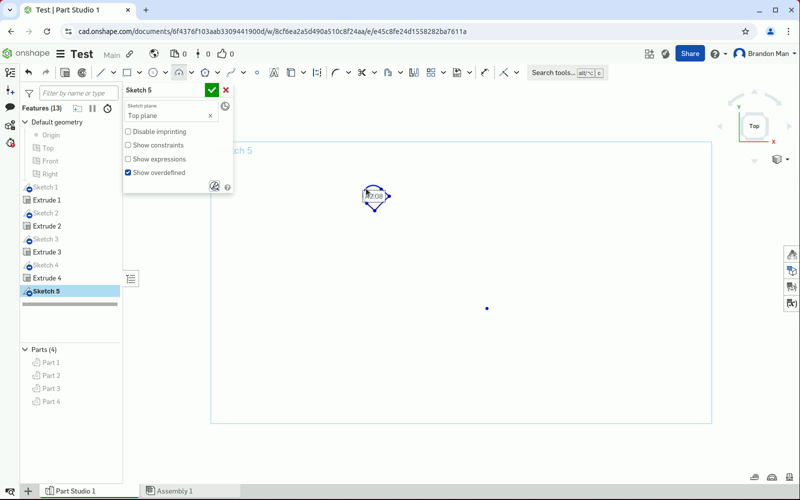
key(c)
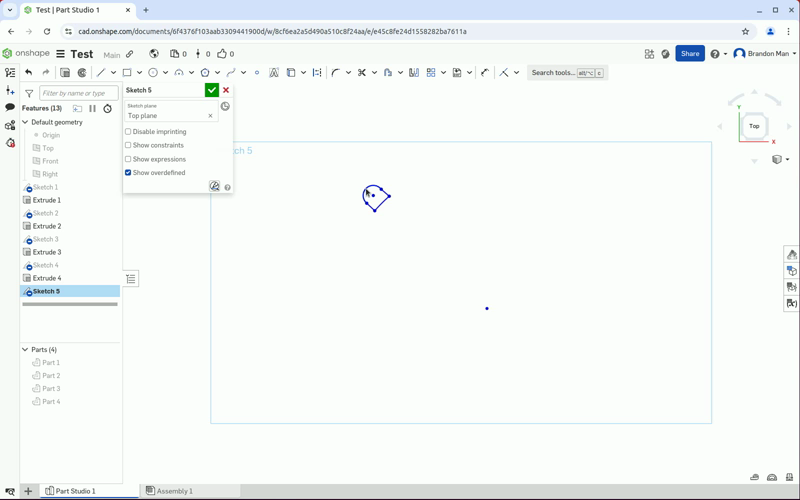
key_down(shift)
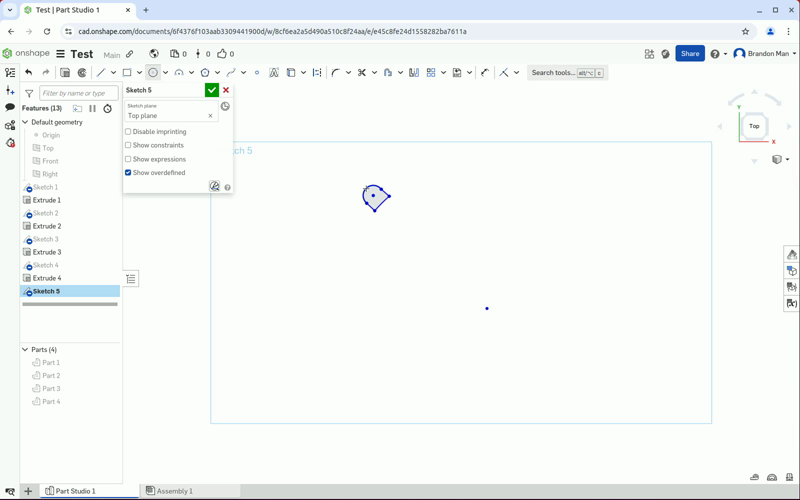
mouse_move(374, 196)
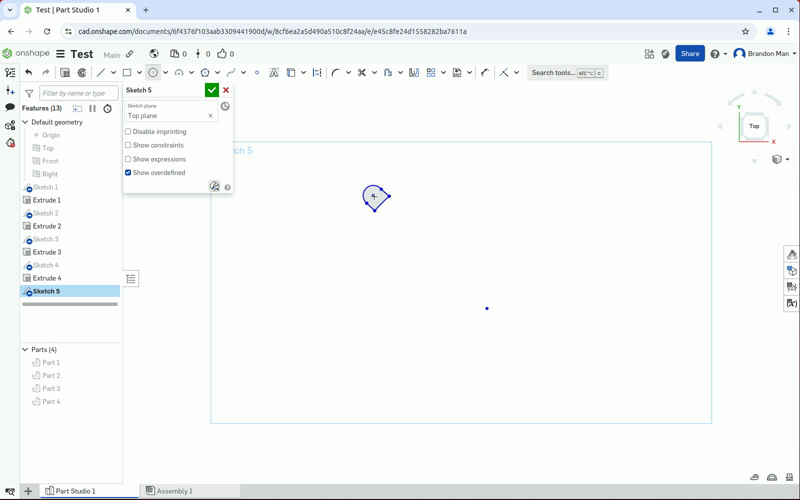
click(374, 196)
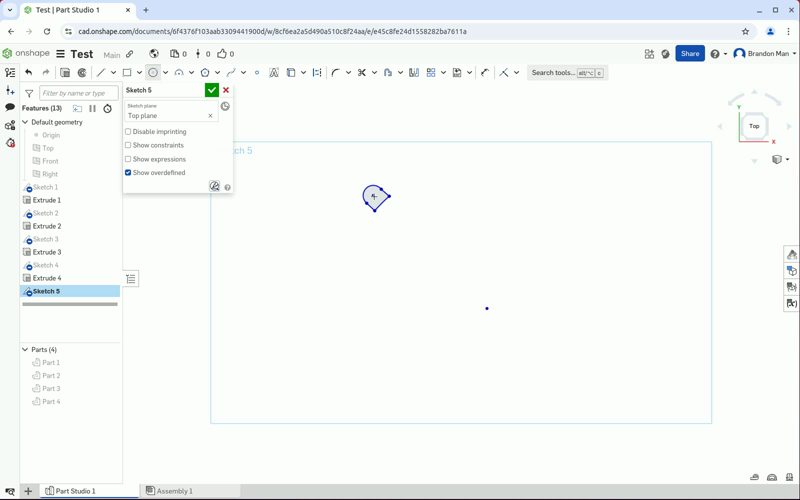
key_up(shift)
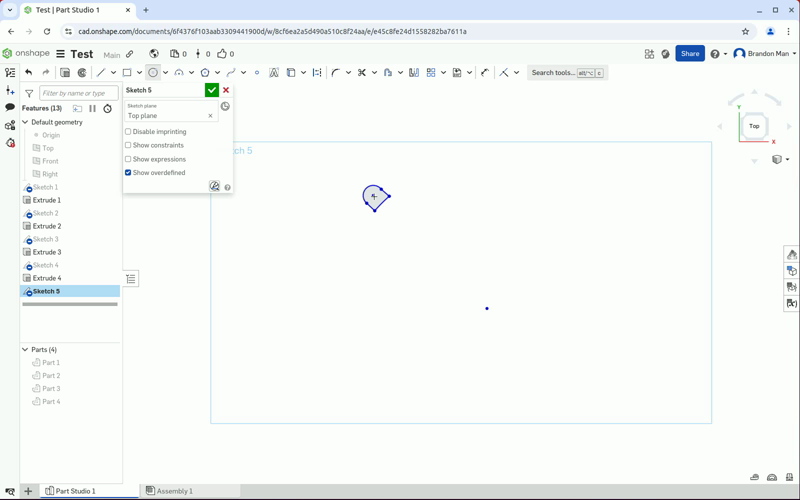
mouse_move(378, 196)
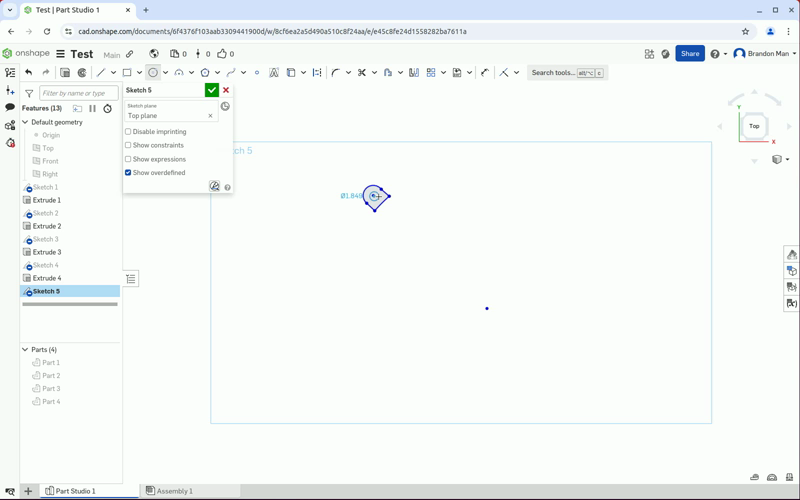
click(378, 196)
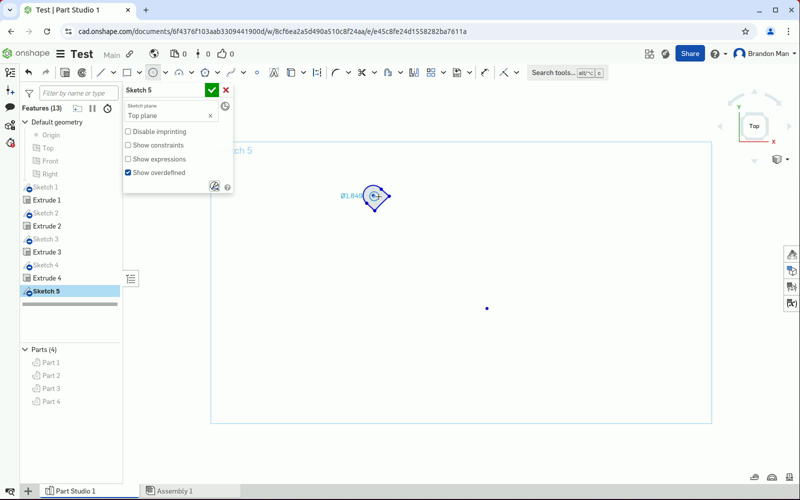
key(esc)
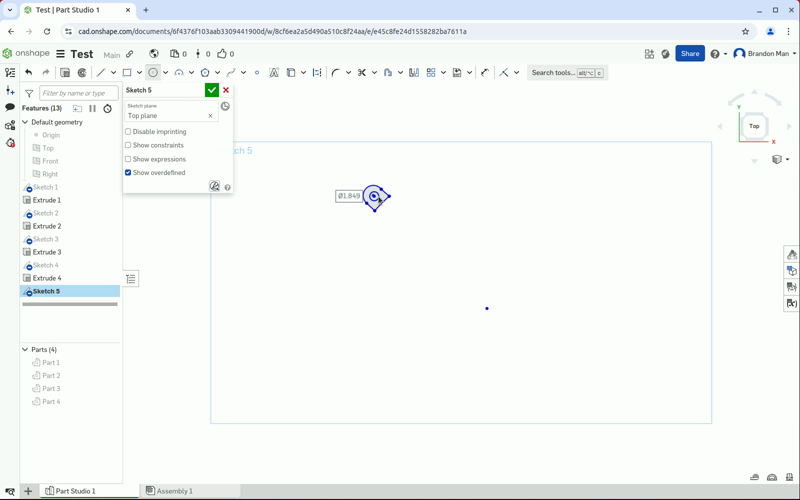
mouse_move(384, 196)
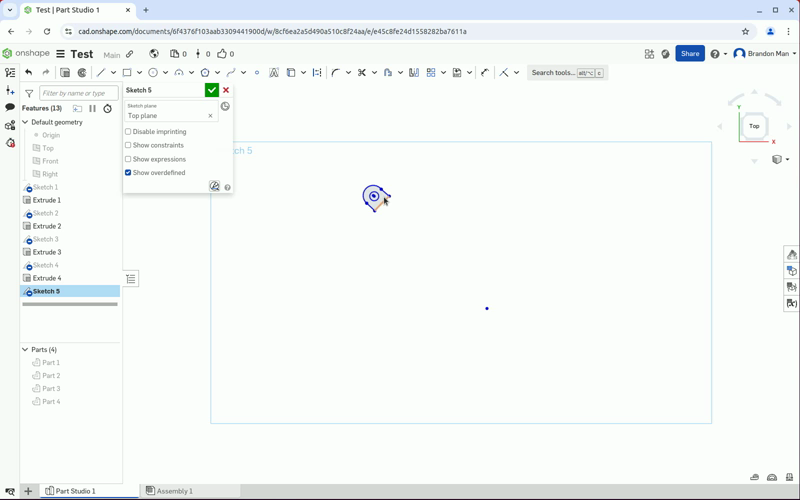
scroll(6)
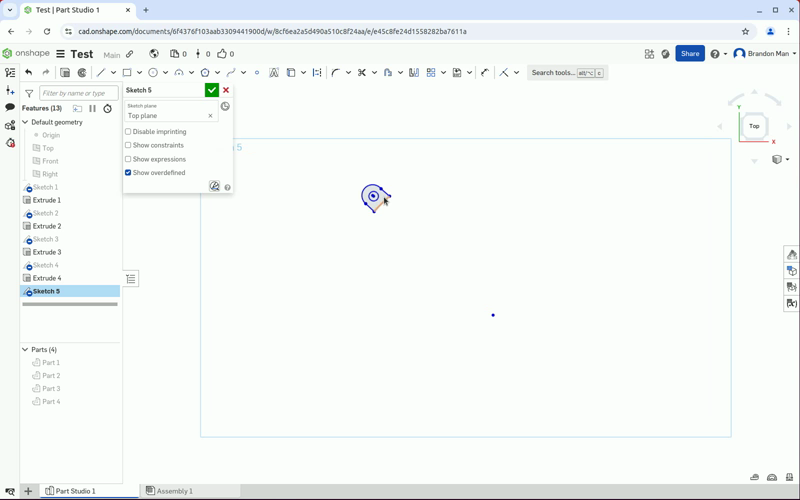
scroll(6)
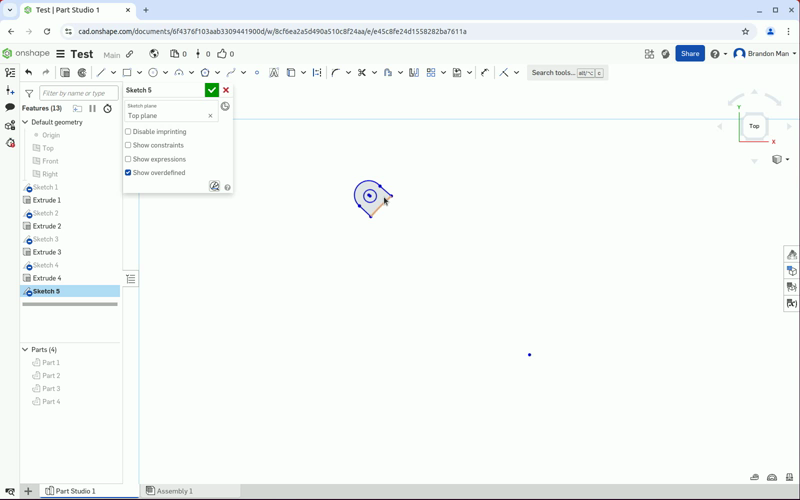
scroll(6)
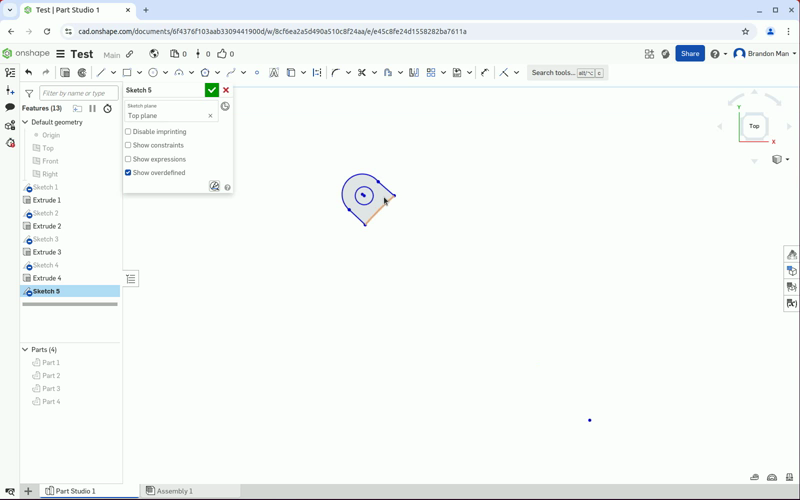
scroll(6)
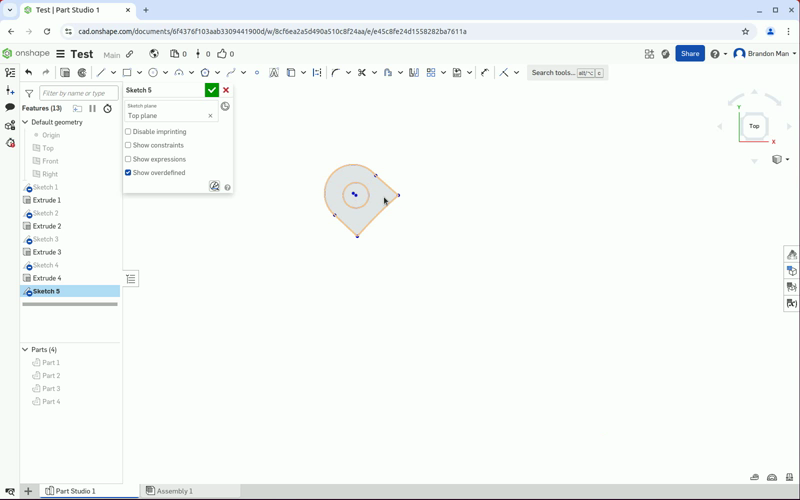
scroll(6)
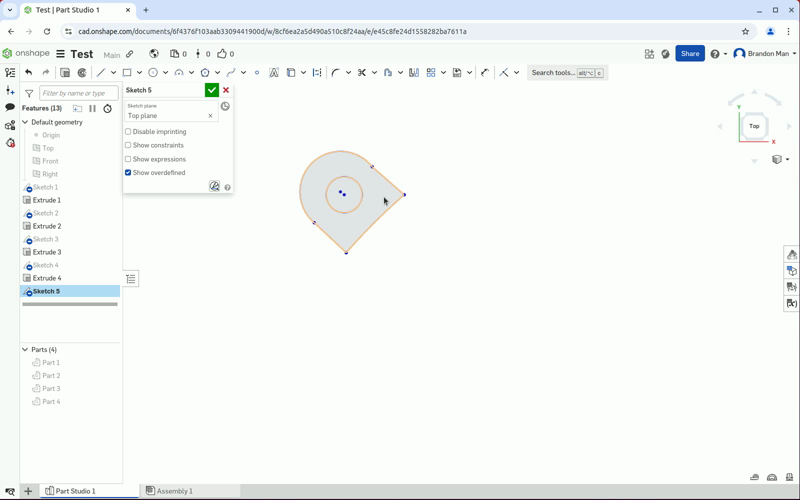
scroll(6)
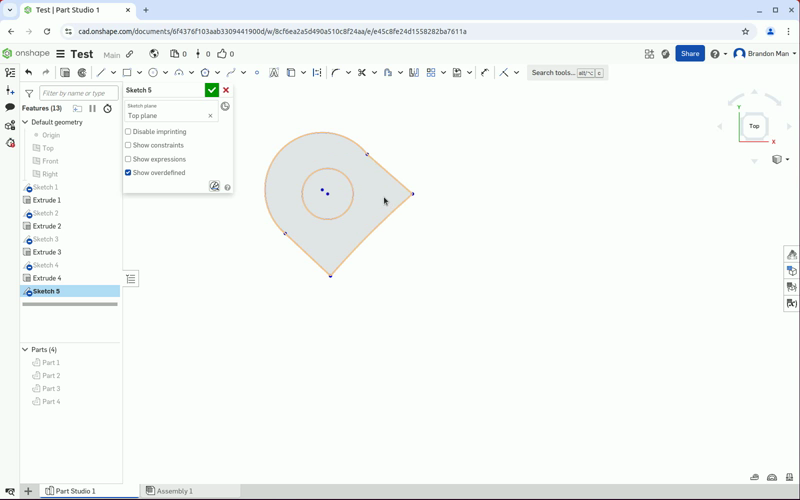
scroll(6)
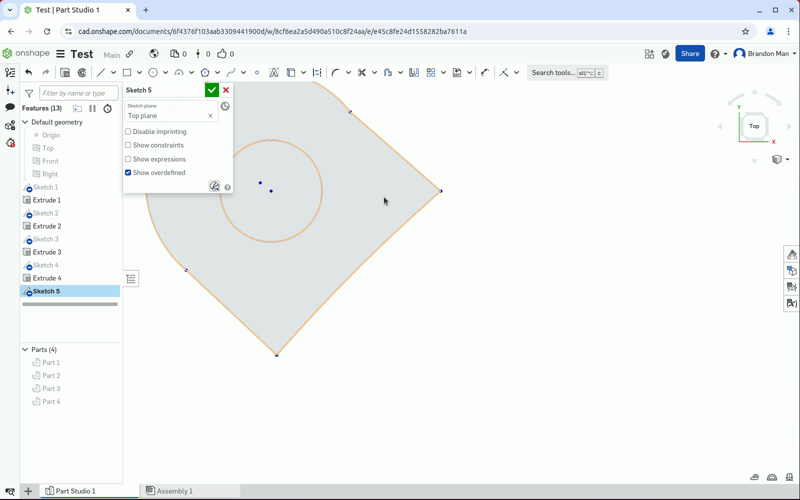
click(384, 196)
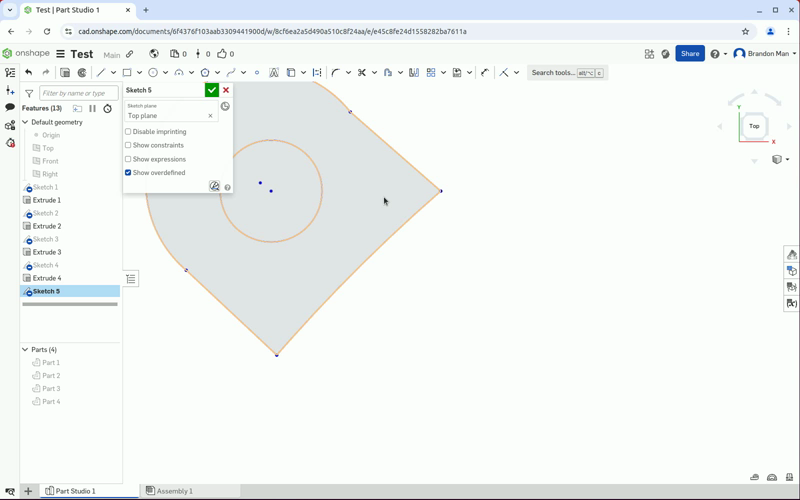
scroll(-6)
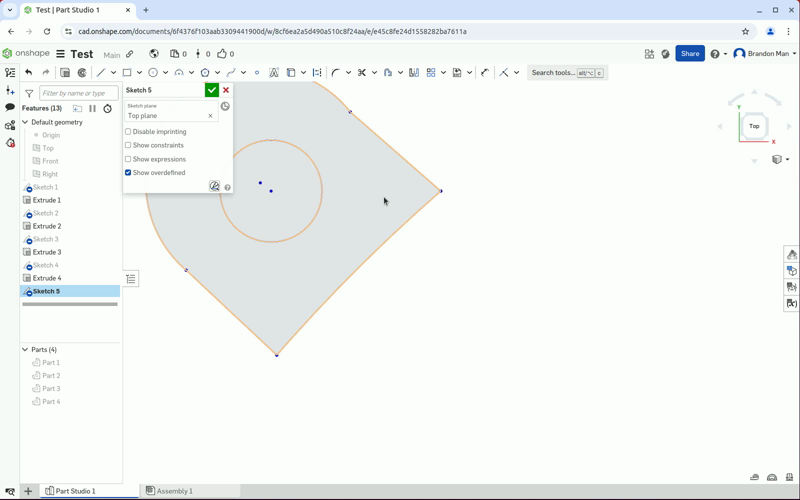
scroll(-6)
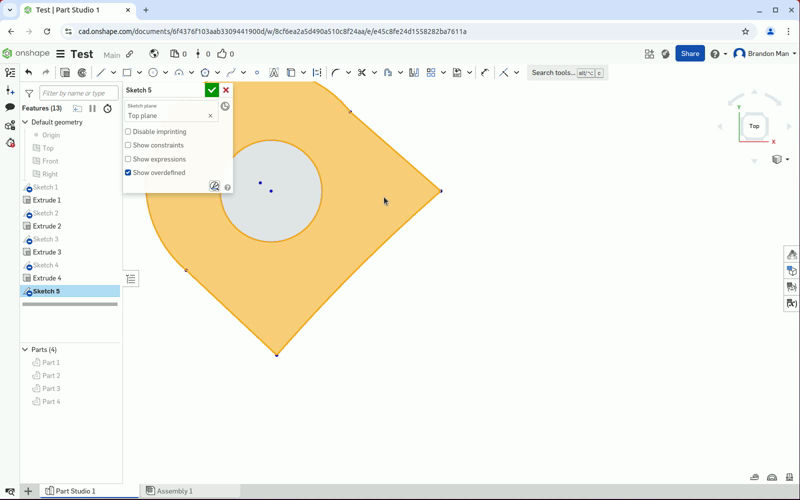
scroll(-6)
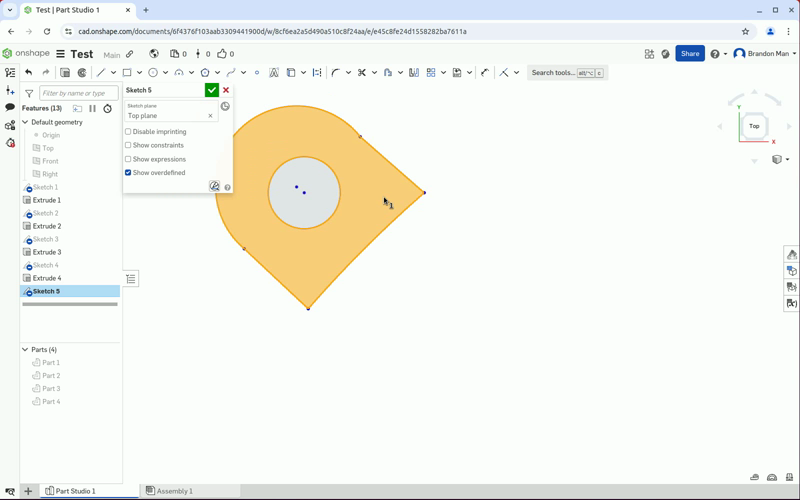
scroll(-6)
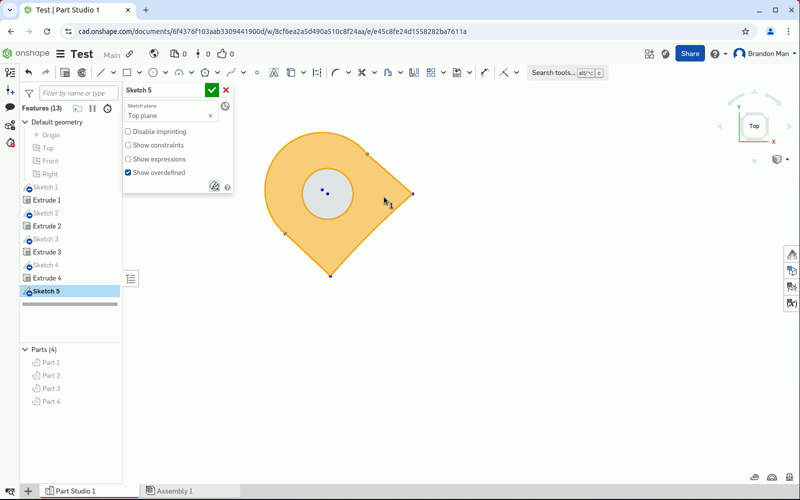
scroll(-6)
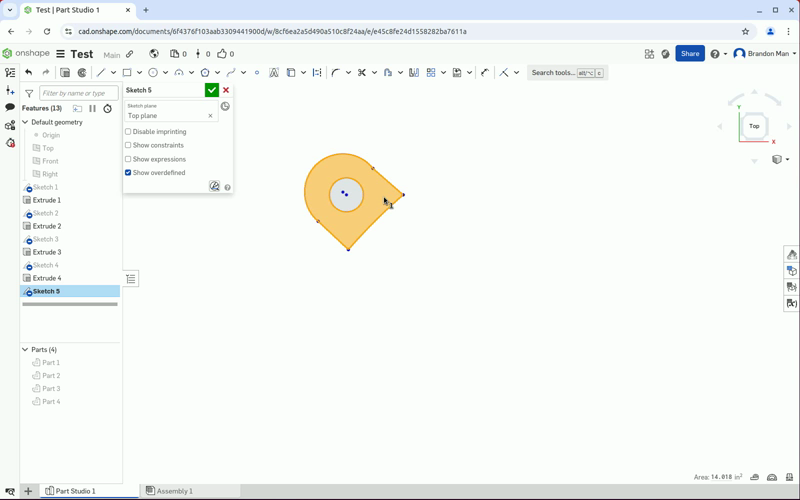
scroll(-6)
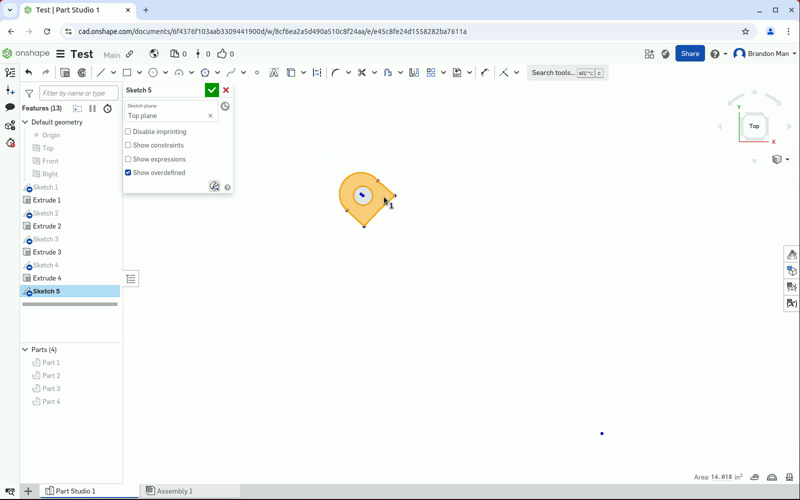
scroll(-6)
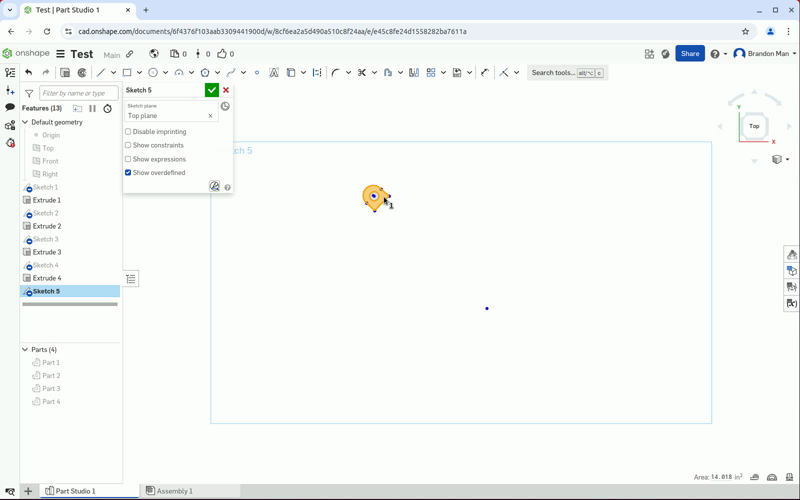
mouse_move(73, 352)
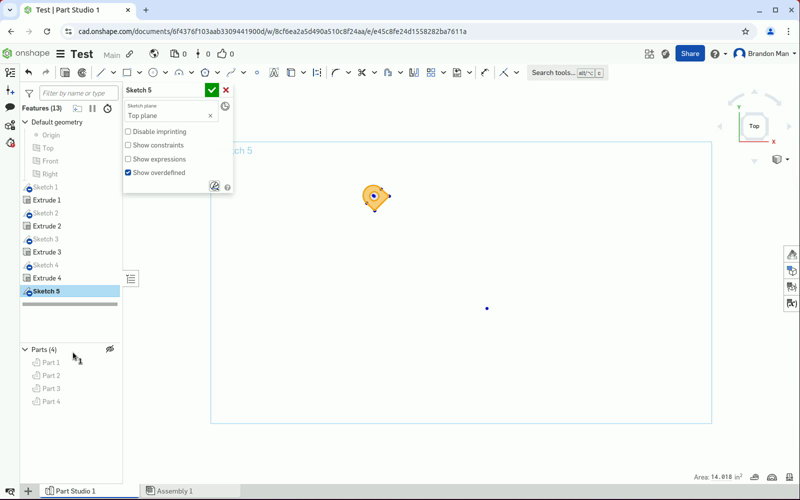
key(shift+y)
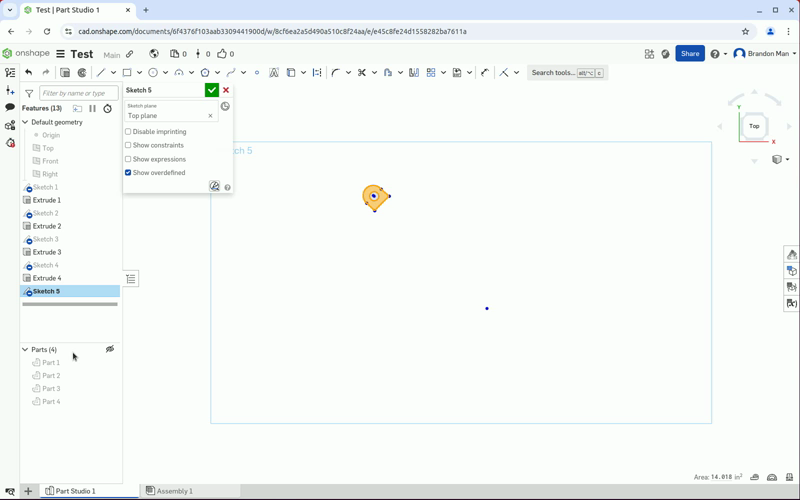
key(shift+e)
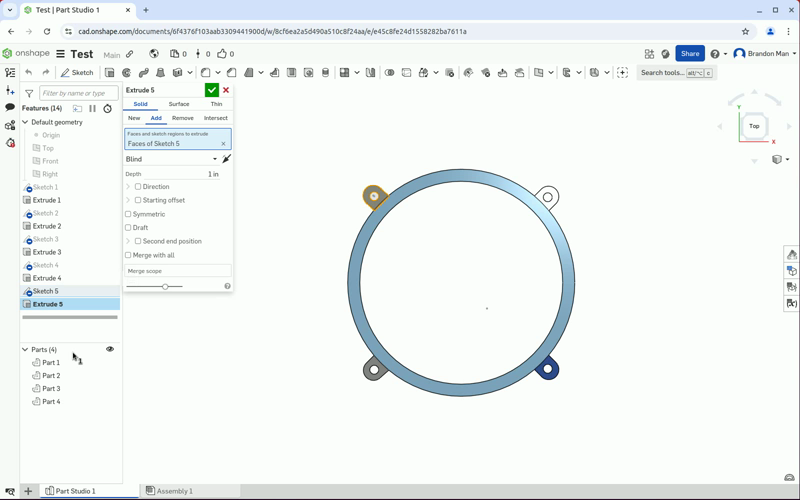
mouse_move(143, 106)
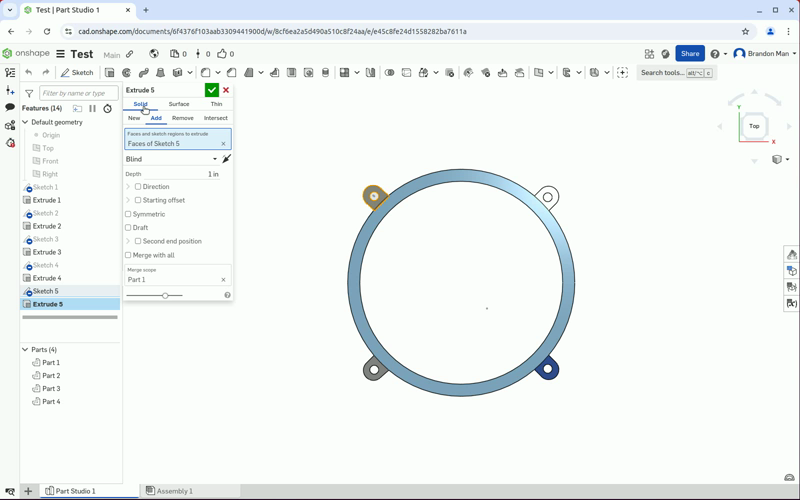
click(143, 106)
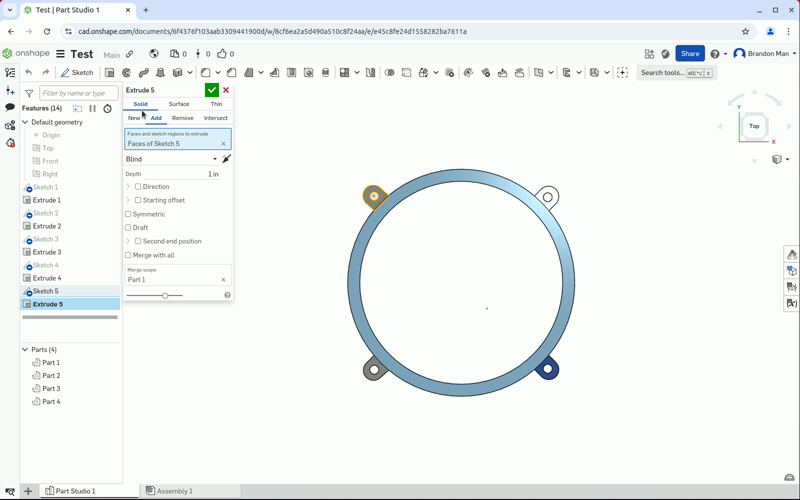
mouse_move(137, 120)
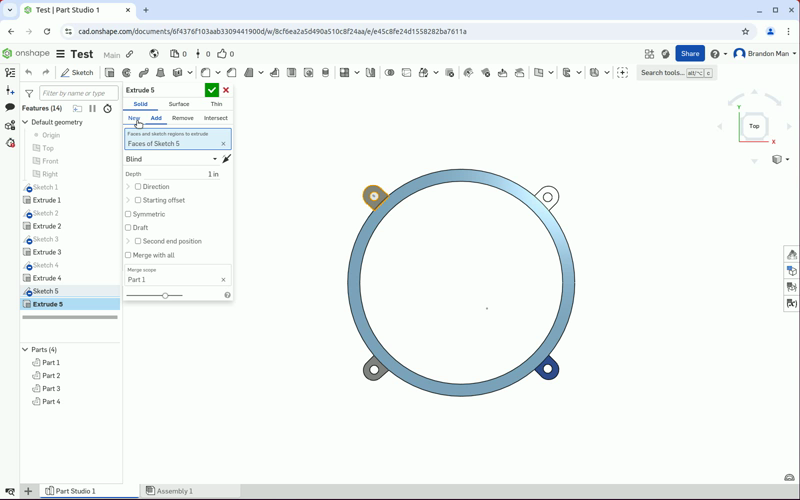
click(137, 120)
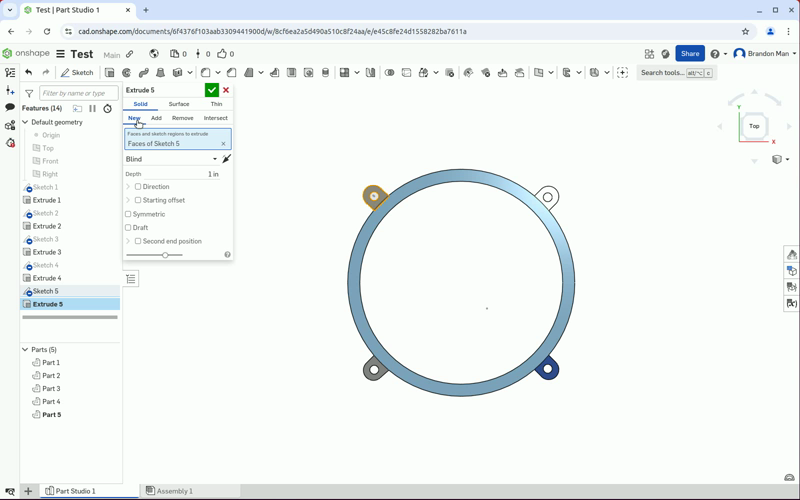
key(tab, 4)
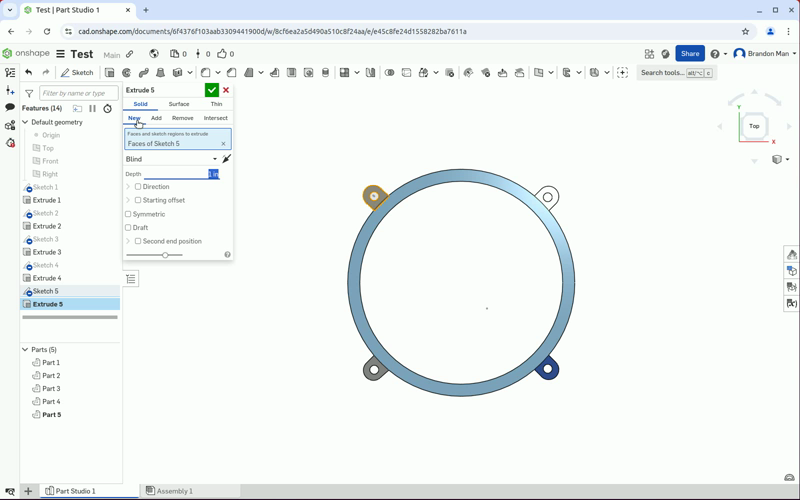
text(3.37)
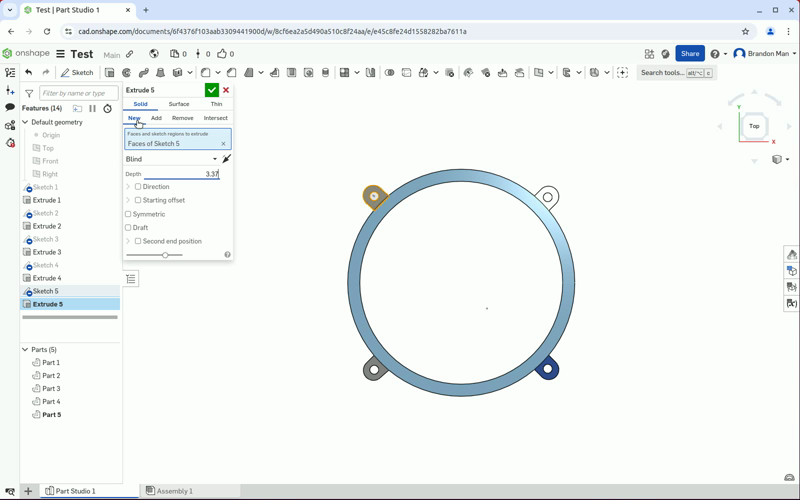
key(enter)
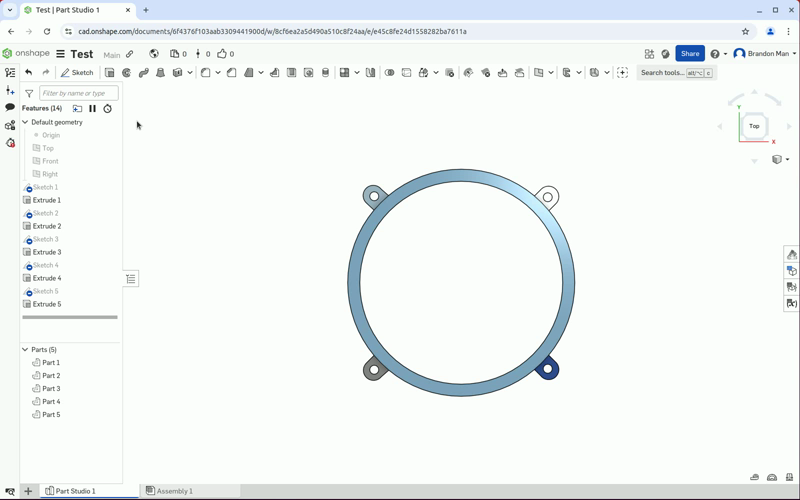
key(shift+h)
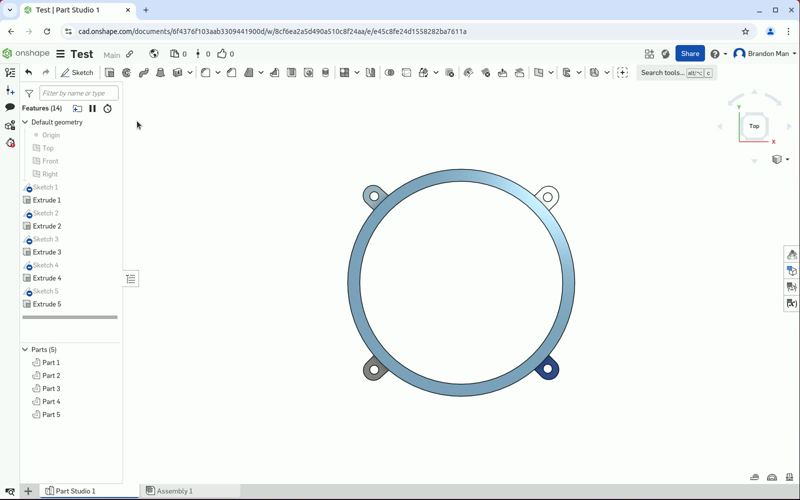
key(shift+h)
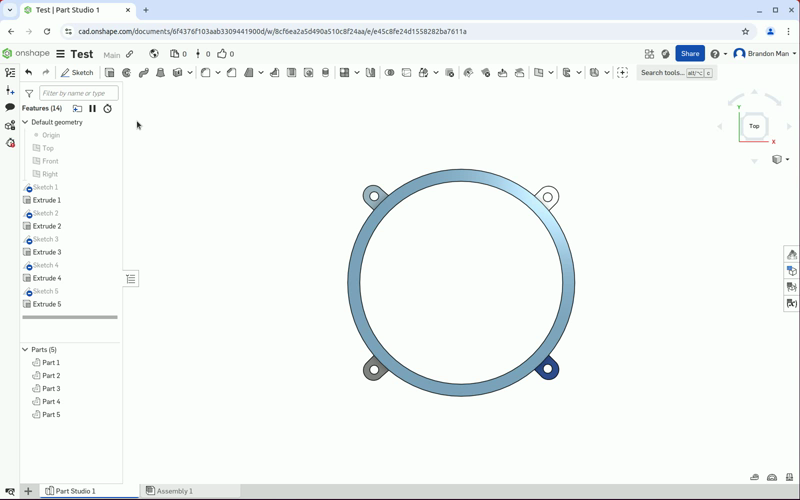
mouse_move(73, 189)
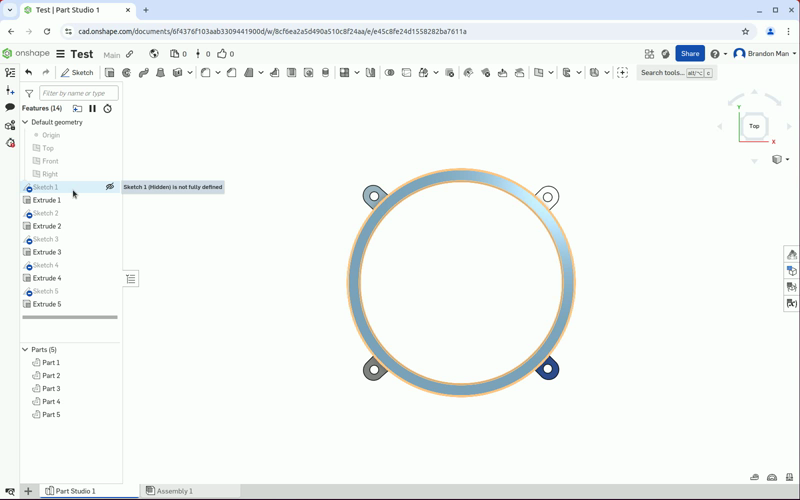
click(73, 189)
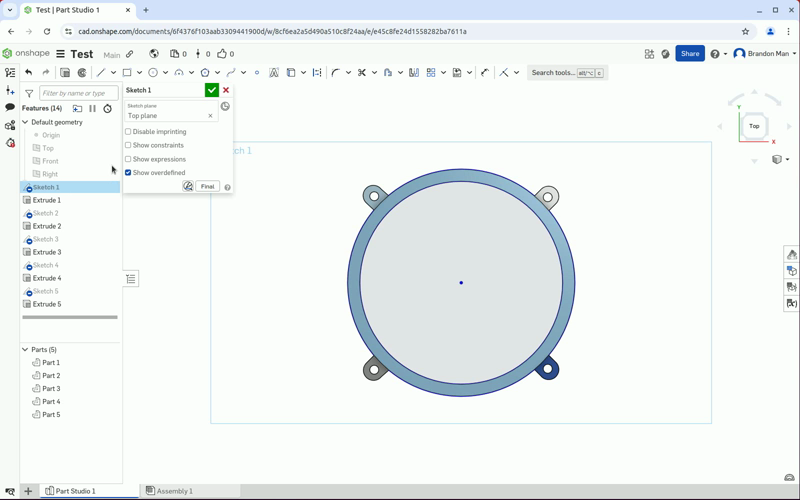
mouse_move(229, 92)
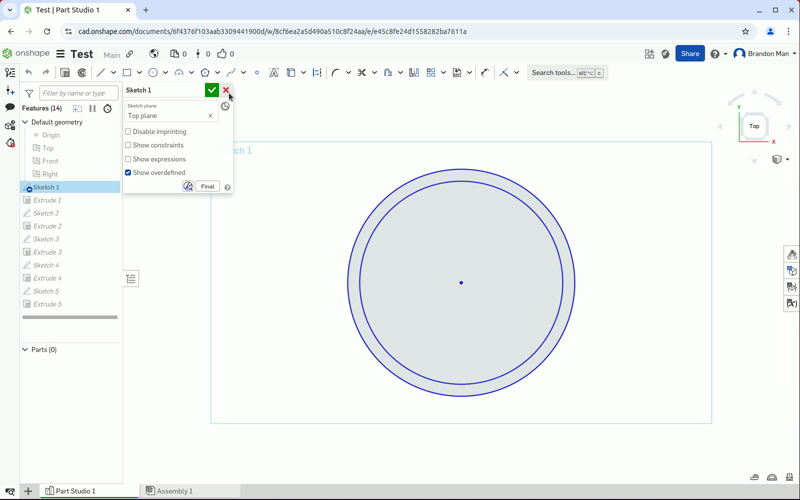
click(229, 92)
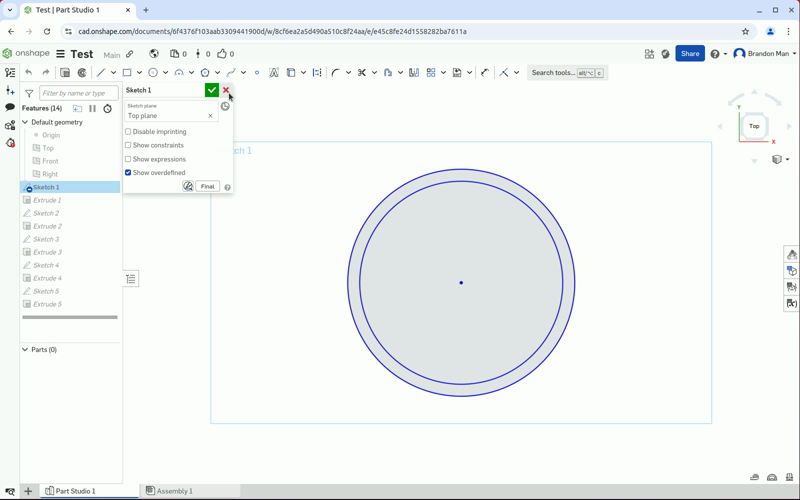
key(shift+s)
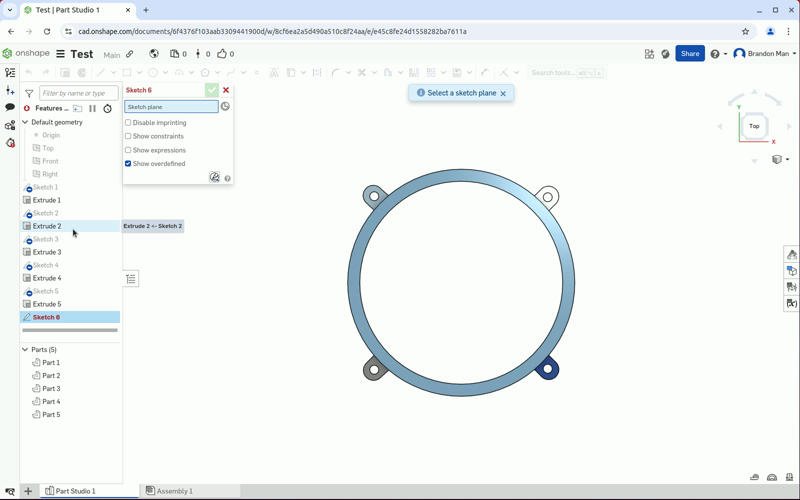
scroll(3)
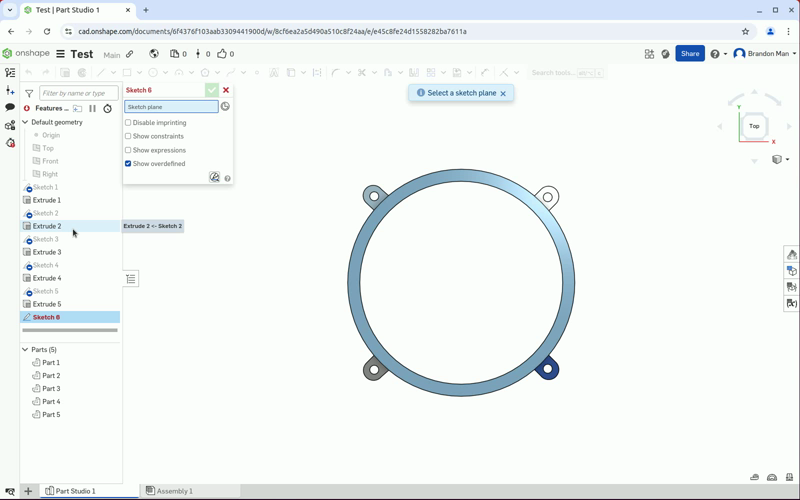
mouse_move(73, 150)
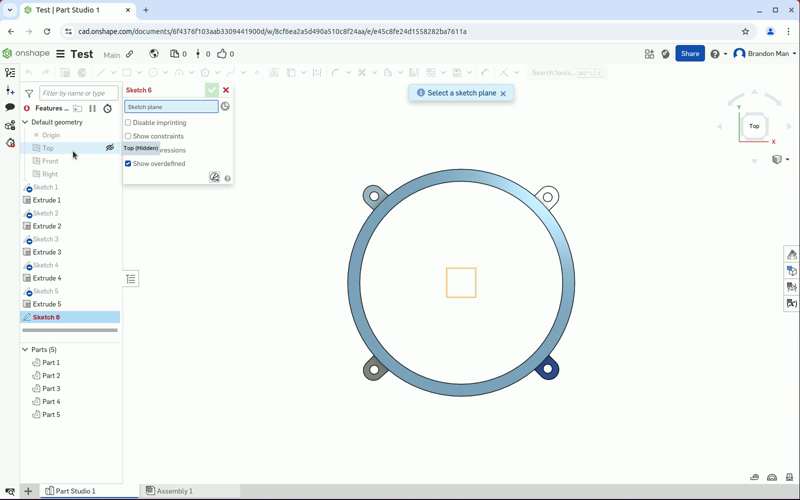
click(73, 150)
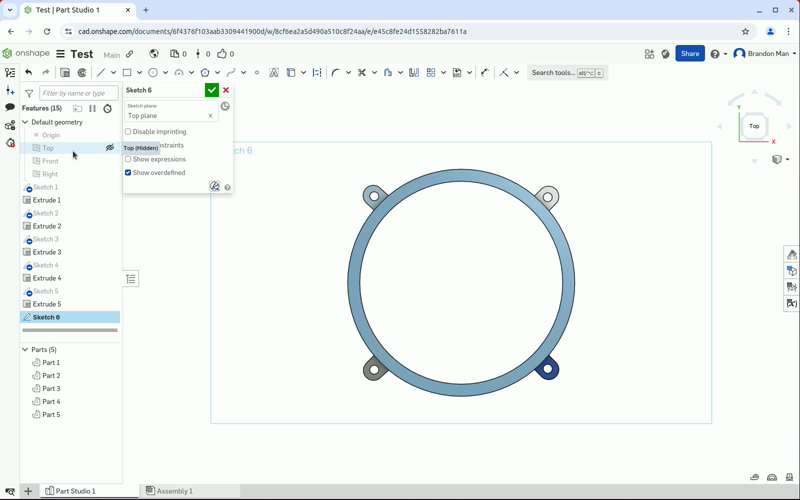
mouse_move(73, 352)
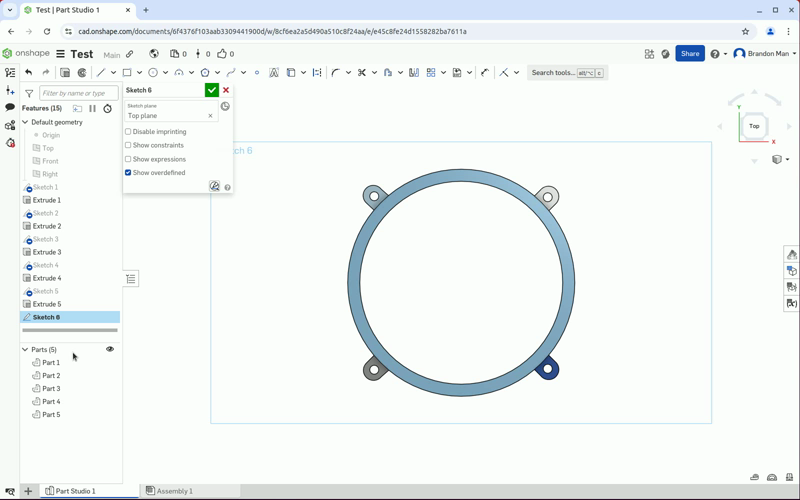
key(y)
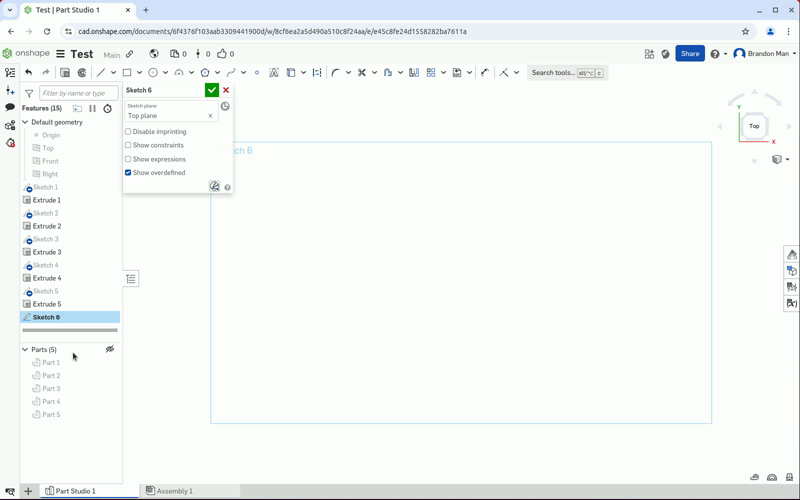
key(c)
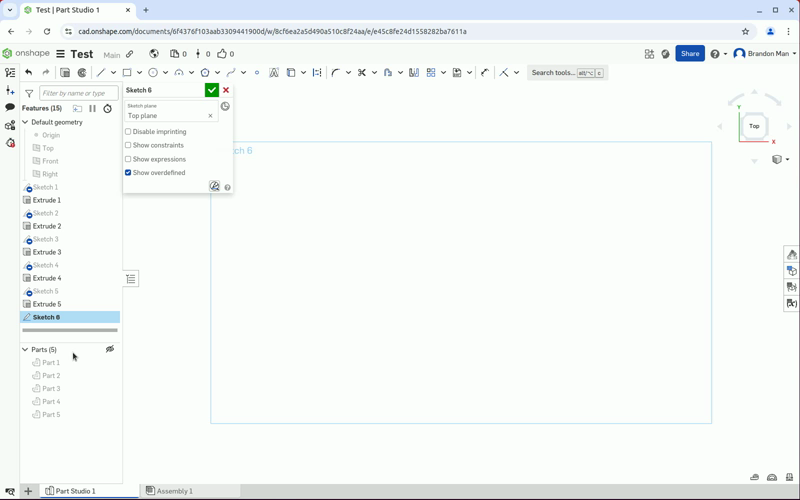
key_down(shift)
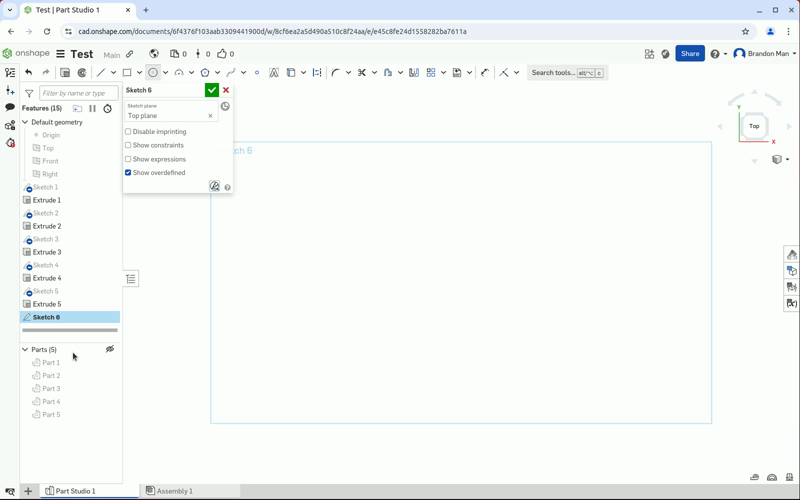
mouse_move(460, 282)
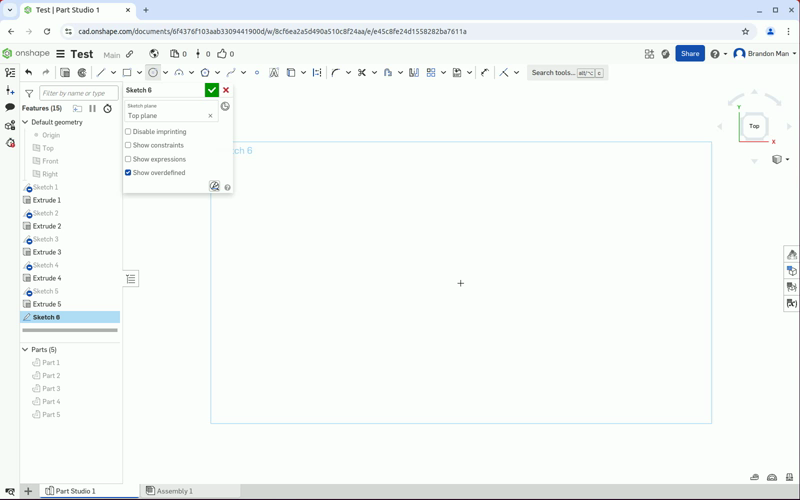
click(460, 282)
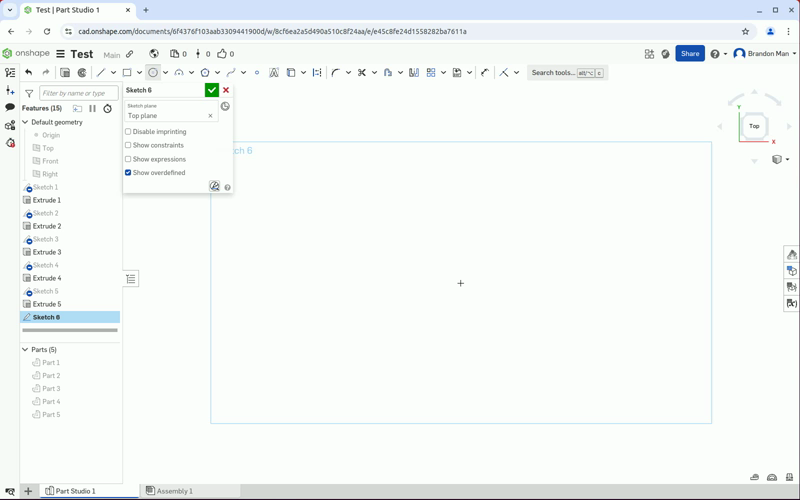
key_up(shift)
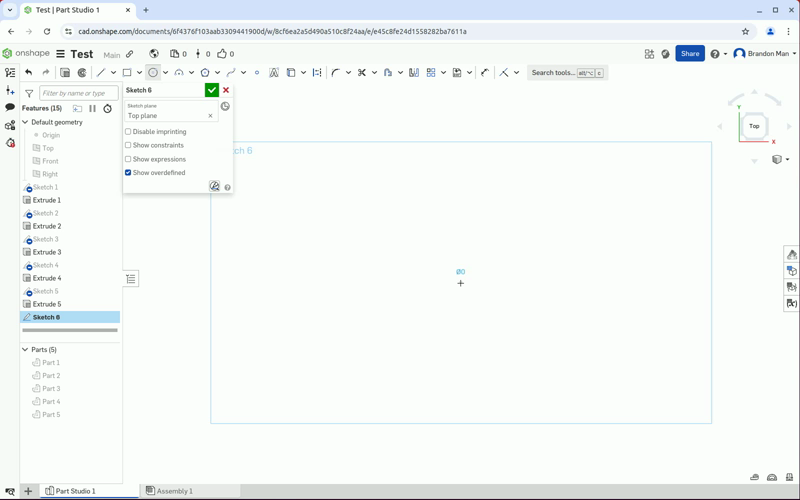
mouse_move(561, 282)
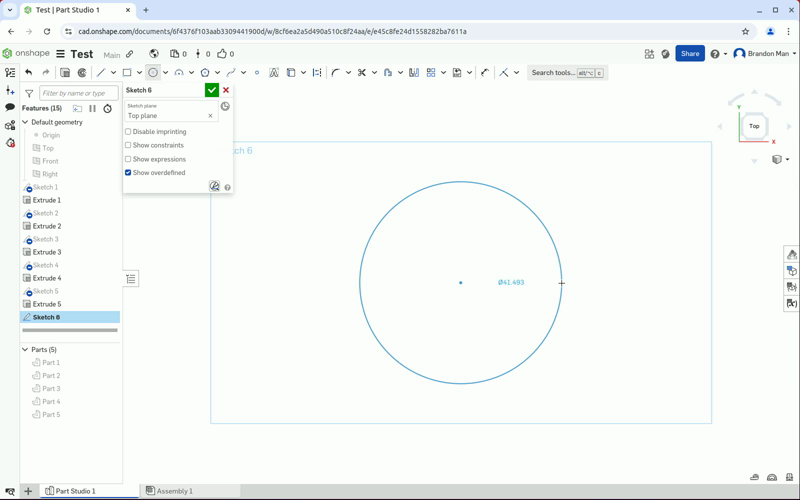
click(561, 282)
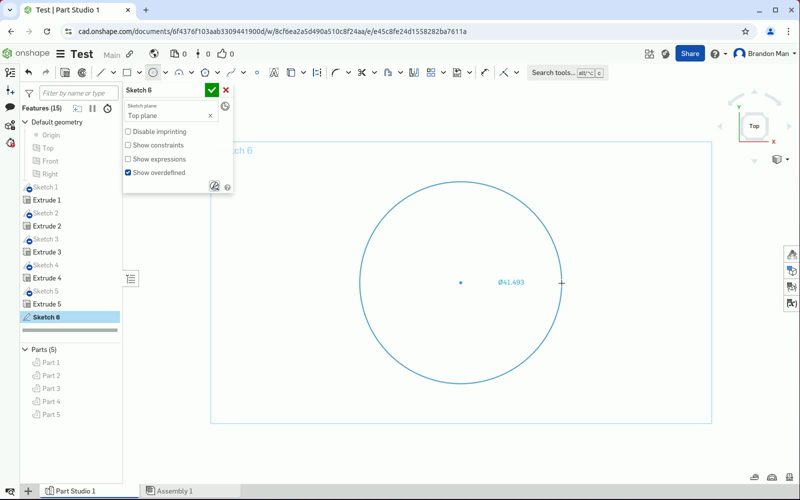
key(esc)
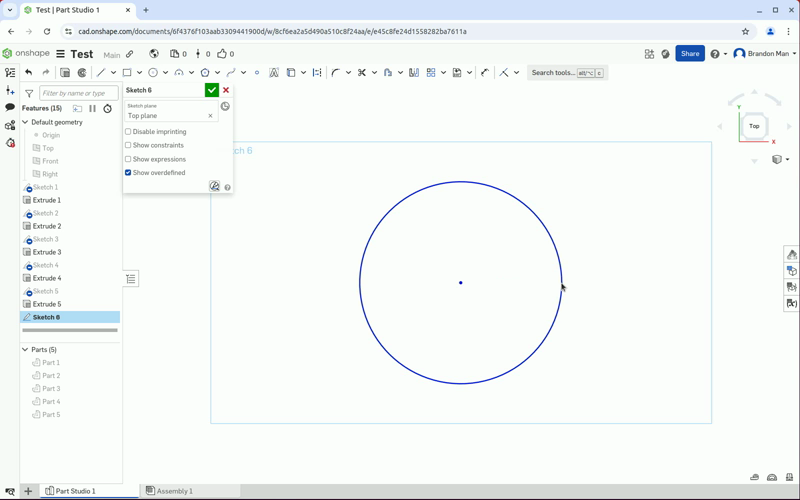
key(c)
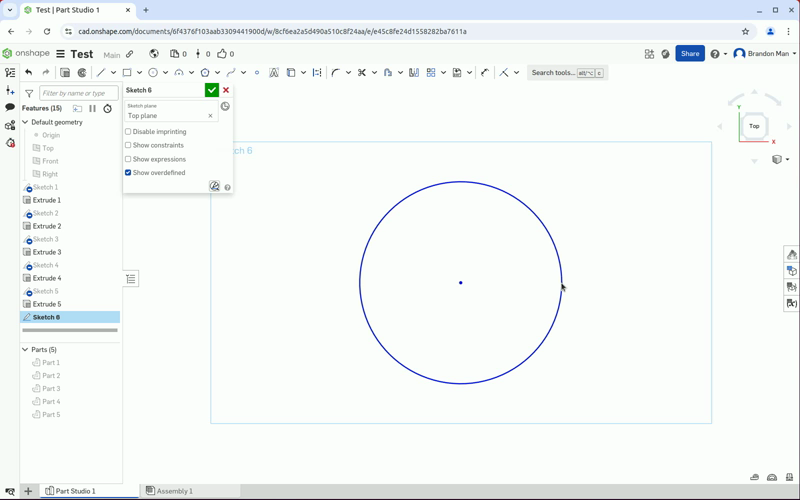
key_down(shift)
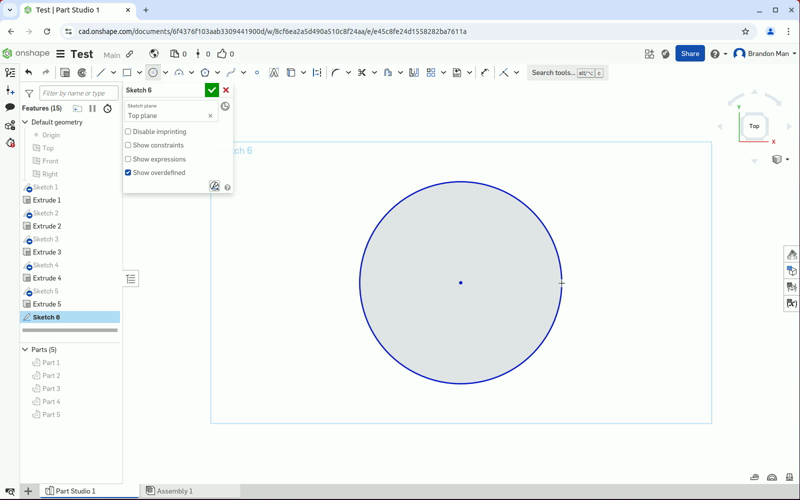
mouse_move(460, 282)
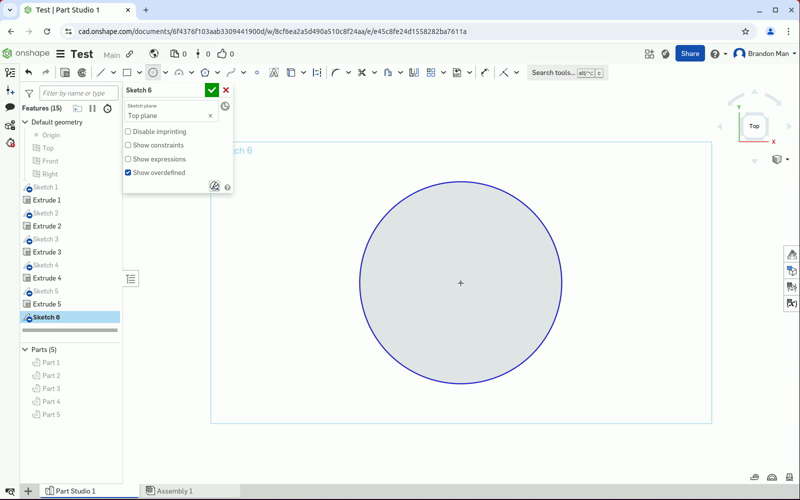
click(460, 282)
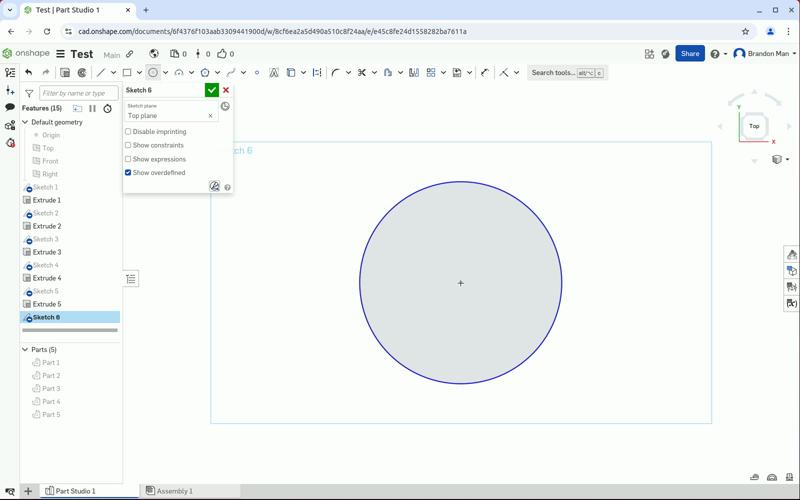
key_up(shift)
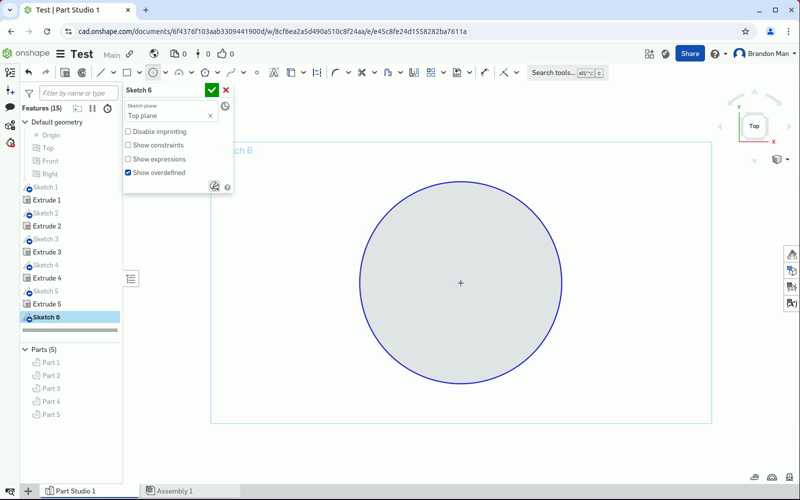
mouse_move(551, 282)
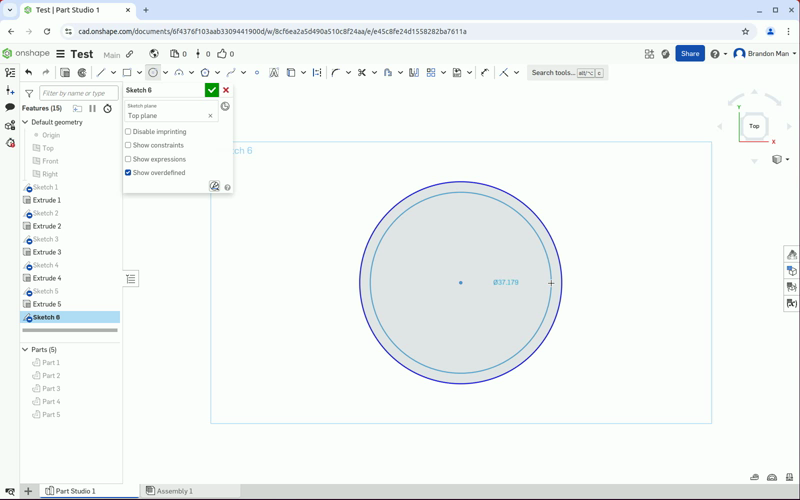
click(551, 282)
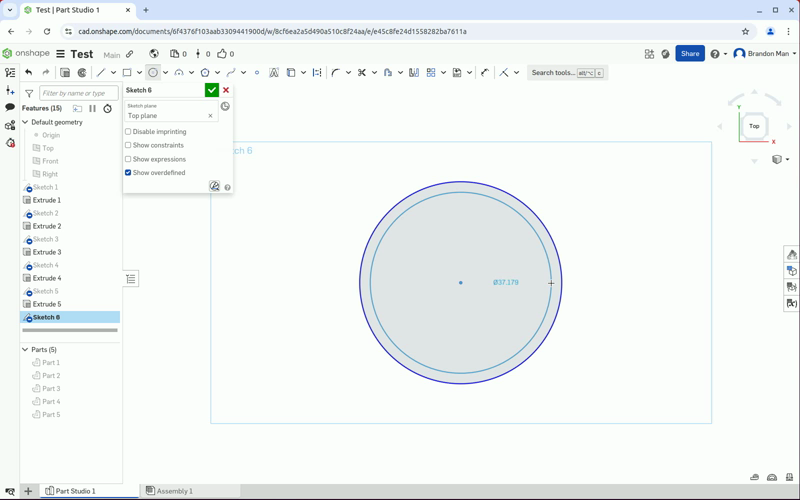
key(esc)
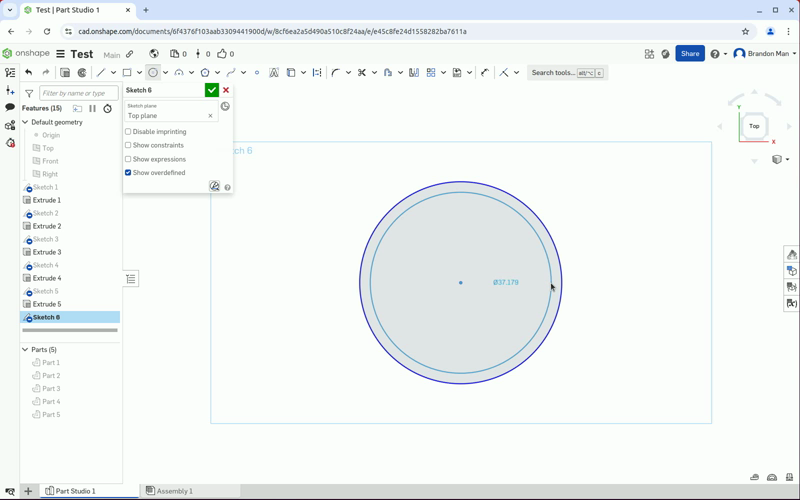
mouse_move(474, 378)
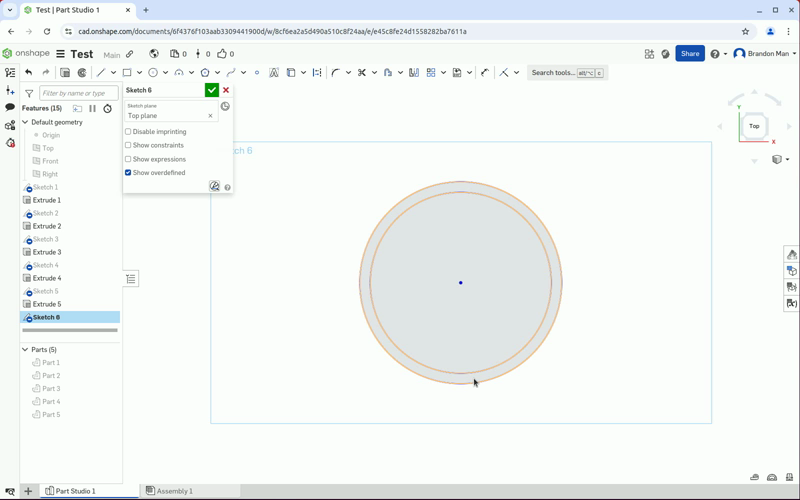
click(474, 378)
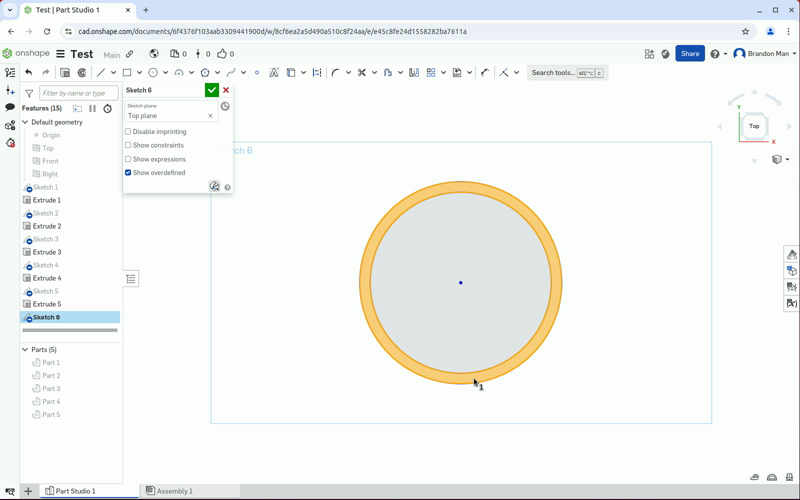
mouse_move(73, 352)
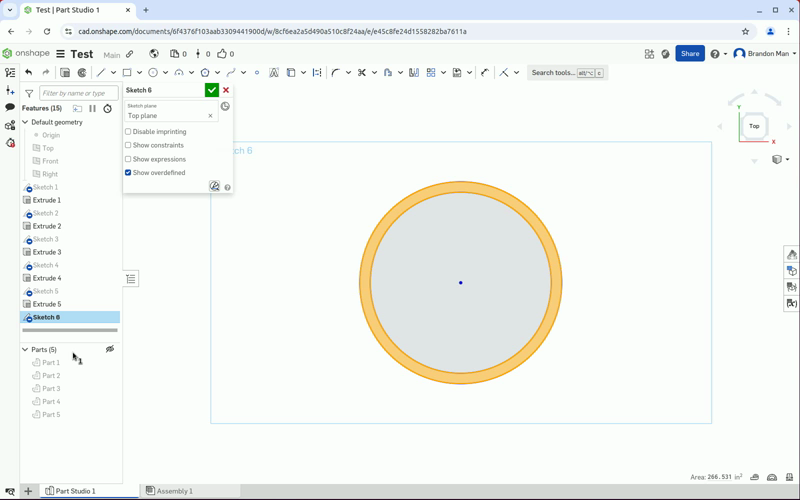
key(shift+y)
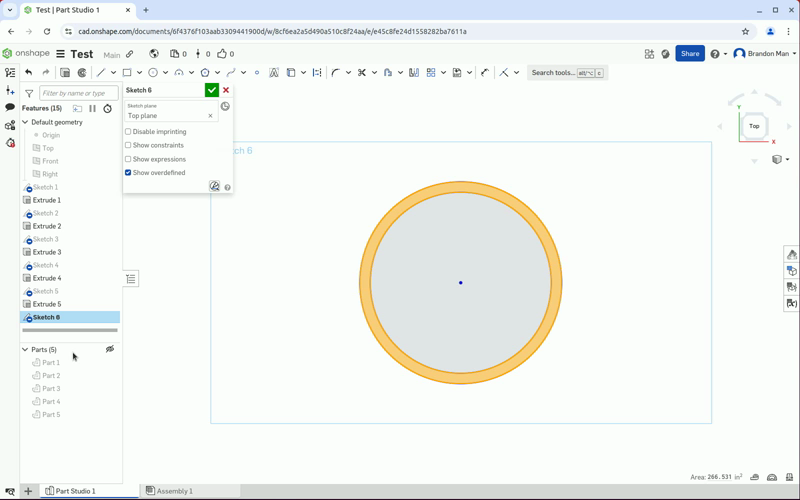
key(shift+e)
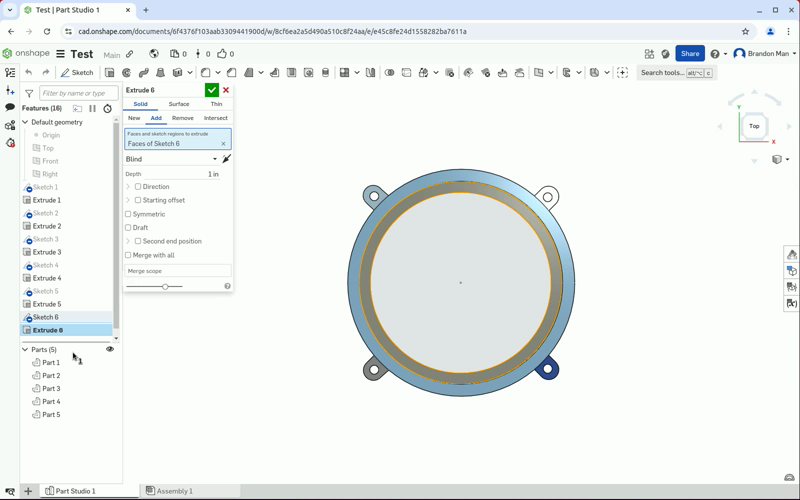
mouse_move(143, 106)
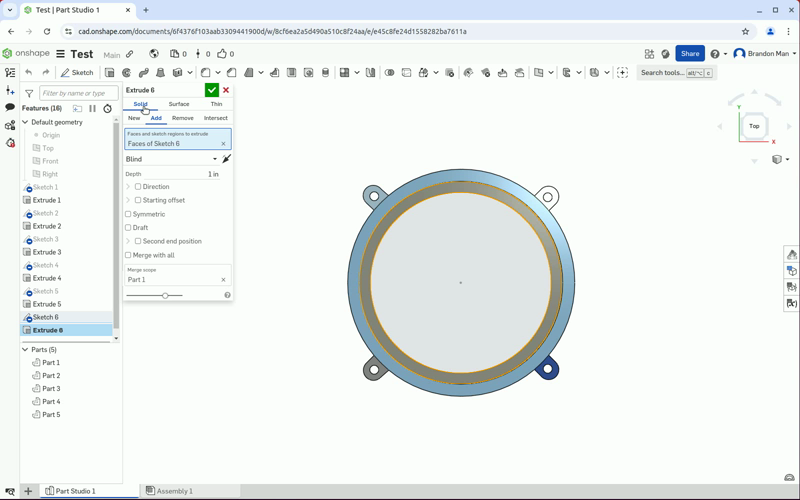
click(143, 106)
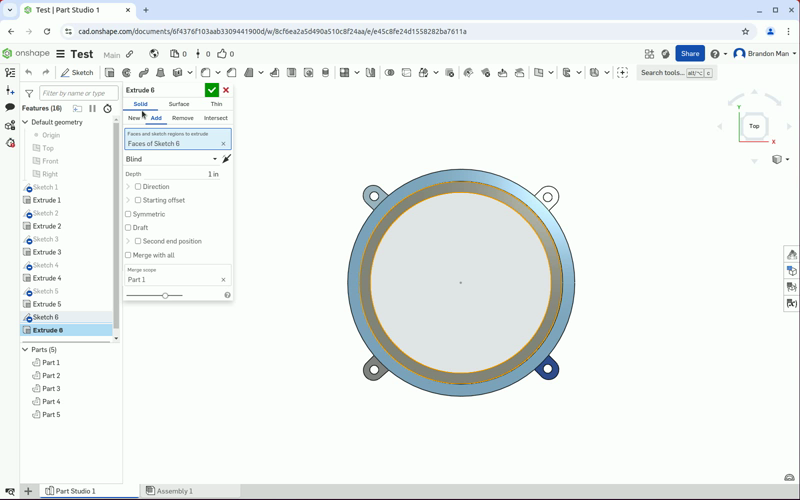
mouse_move(137, 120)
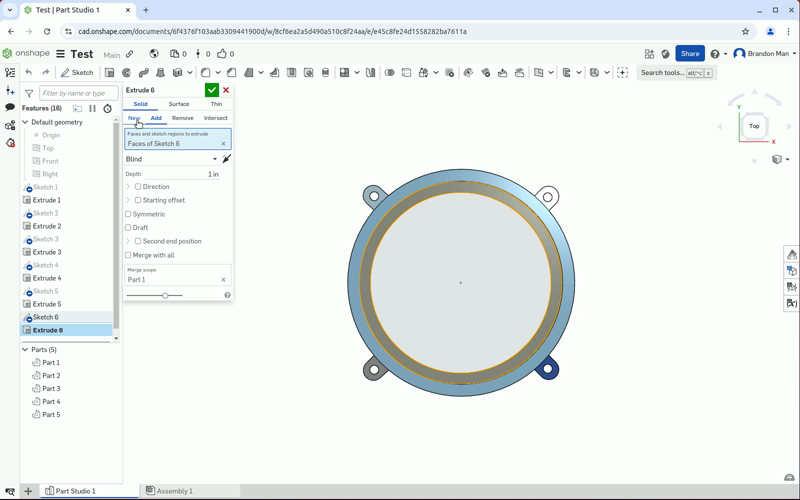
click(137, 120)
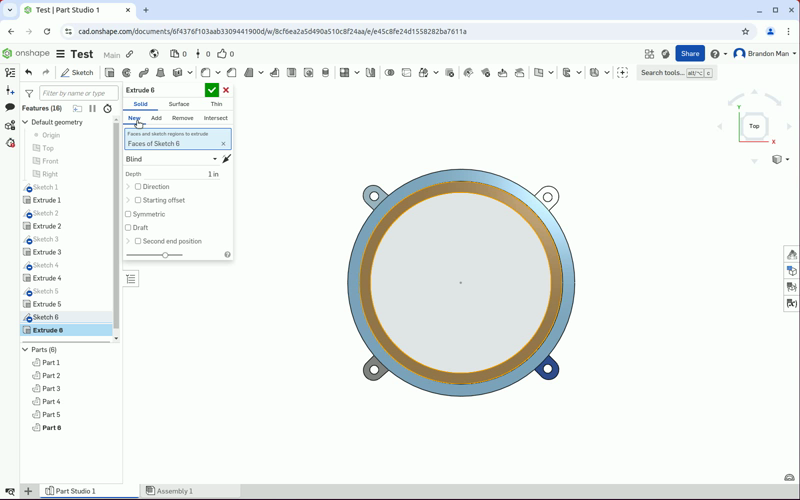
key(tab, 4)
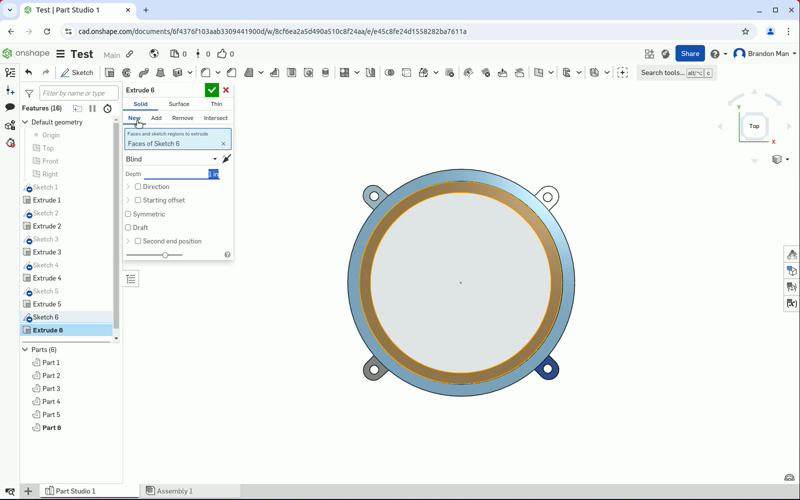
text(4.092)
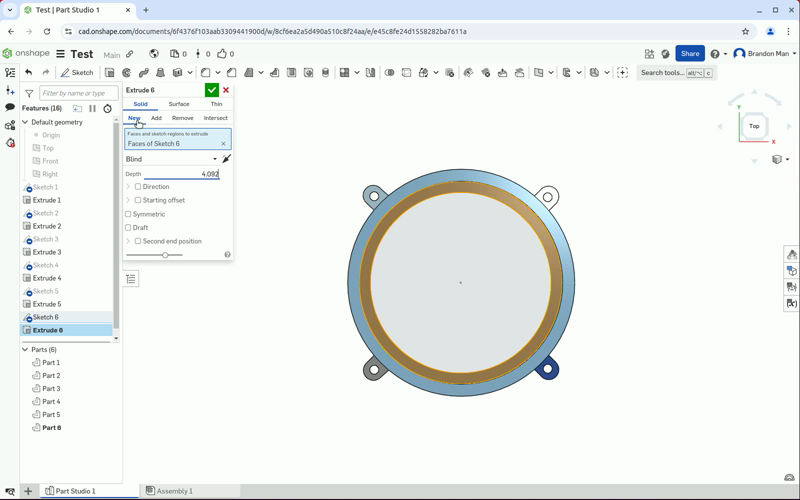
key(enter)
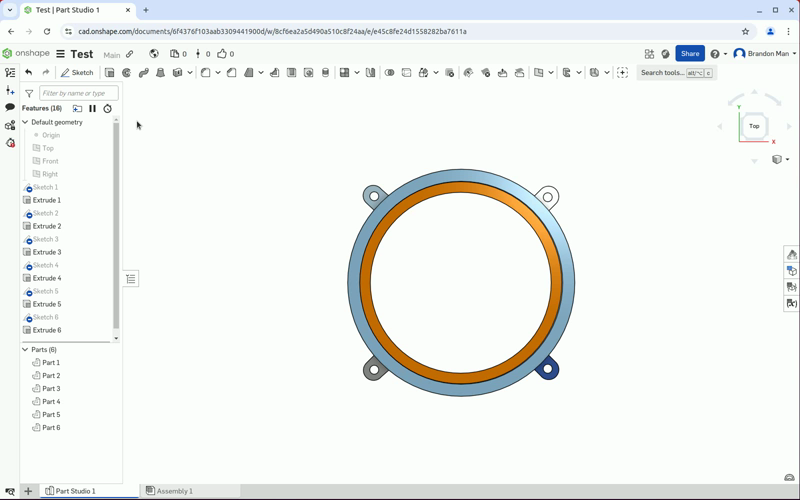
key(shift+h)
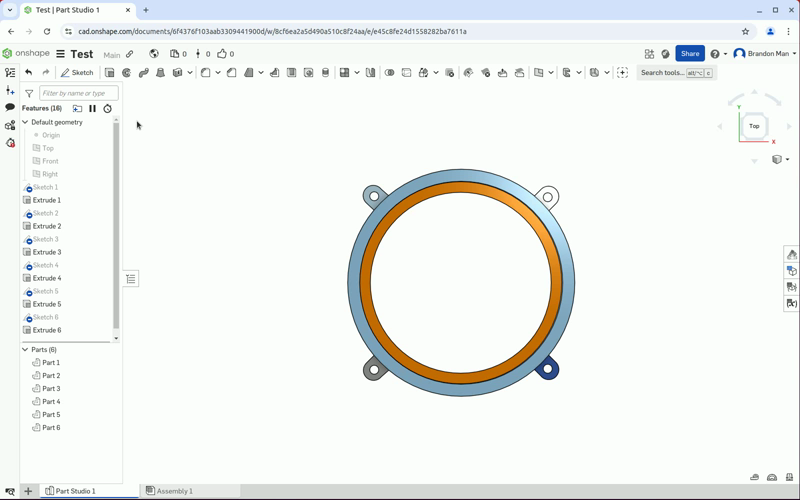
key(shift+h)
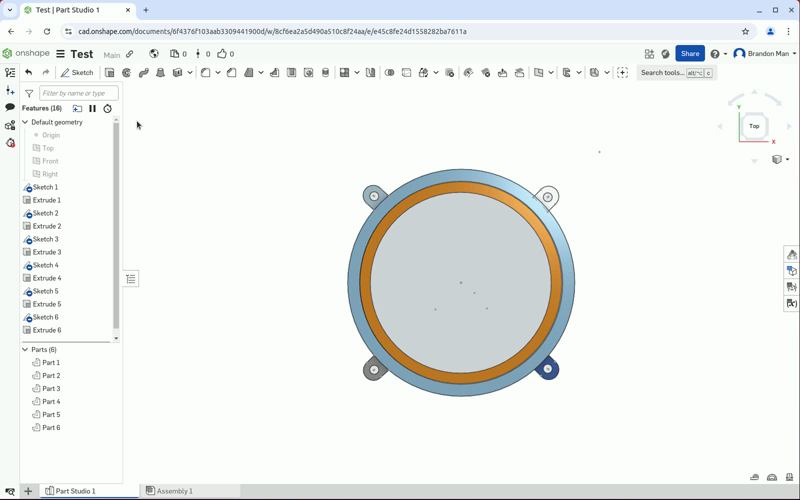
key(shift+7)
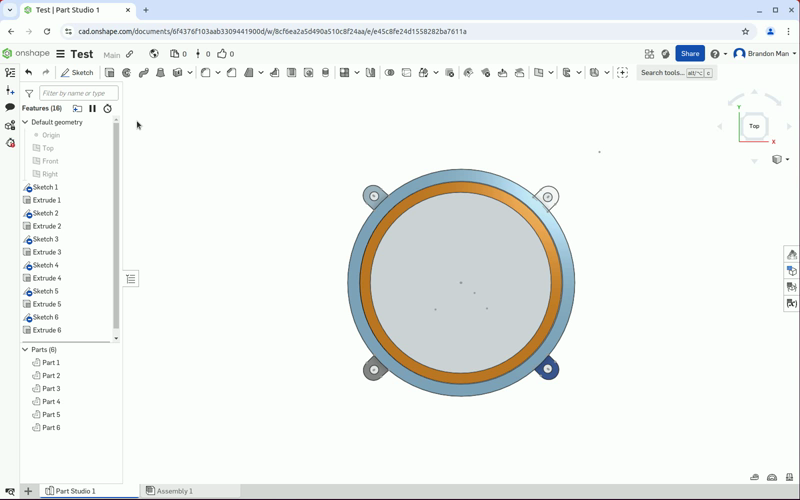
key(up, 3)
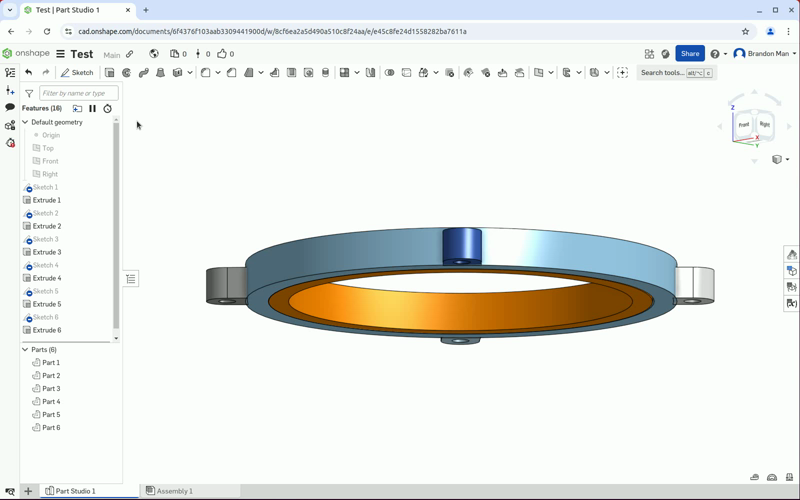
key(left, 3)
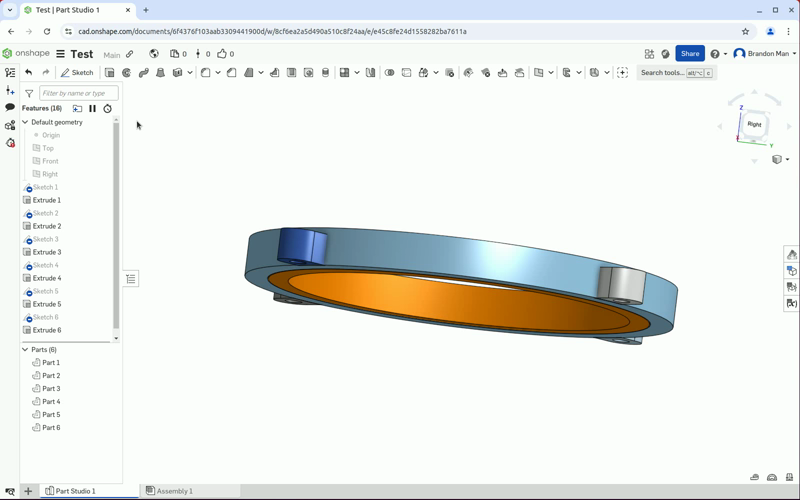
key(right, 3)
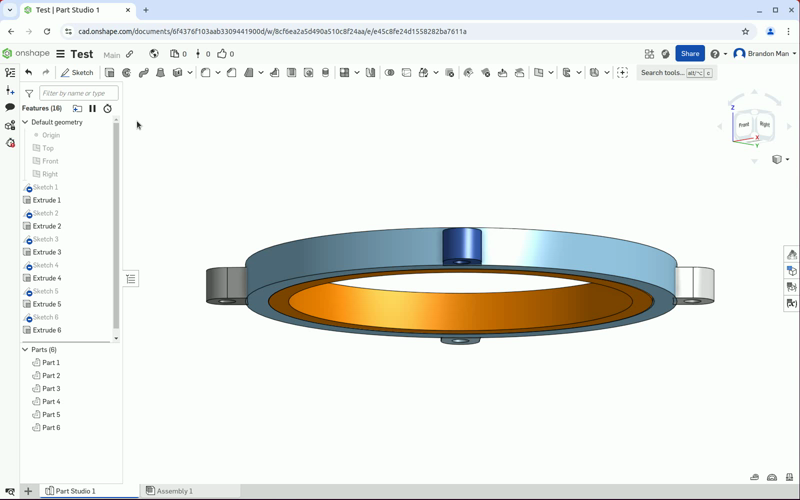
key(down, 3)
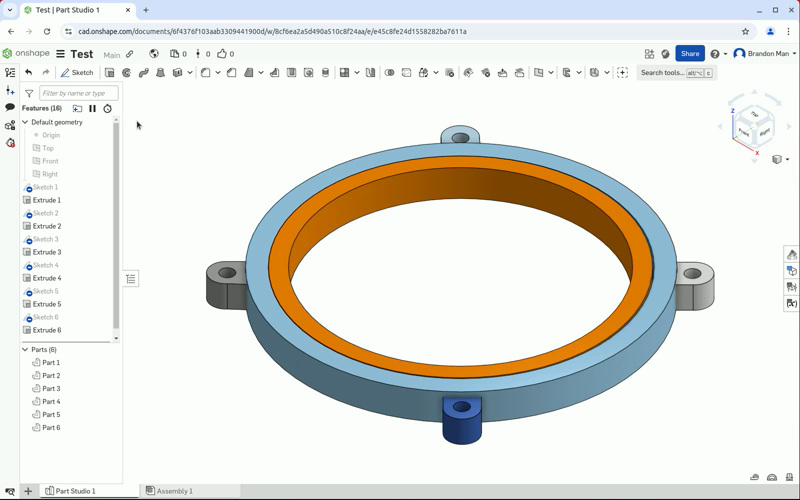
mouse_move(69, 189)
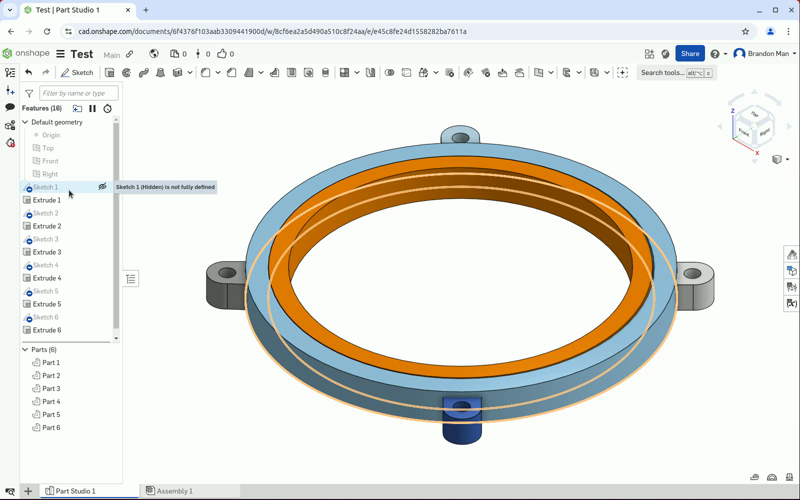
click(69, 189)